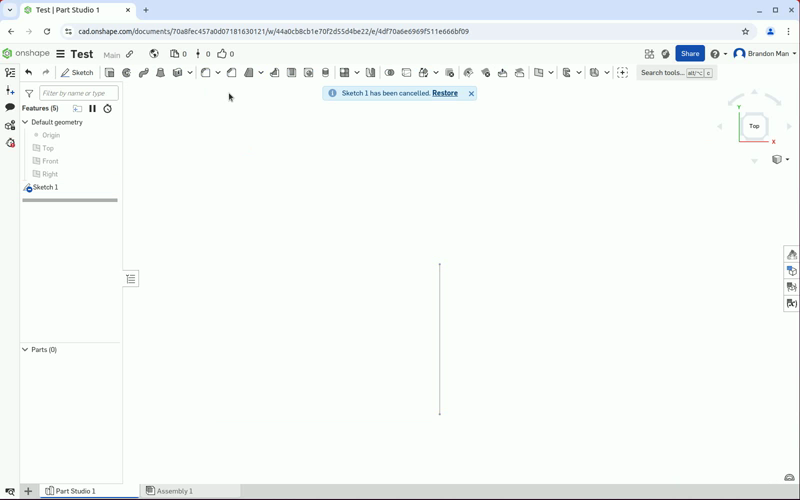
key(shift+h)
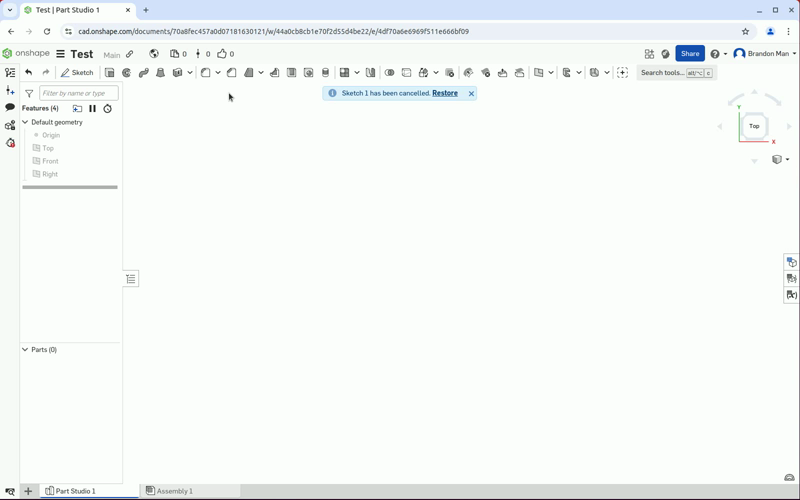
mouse_move(73, 352)
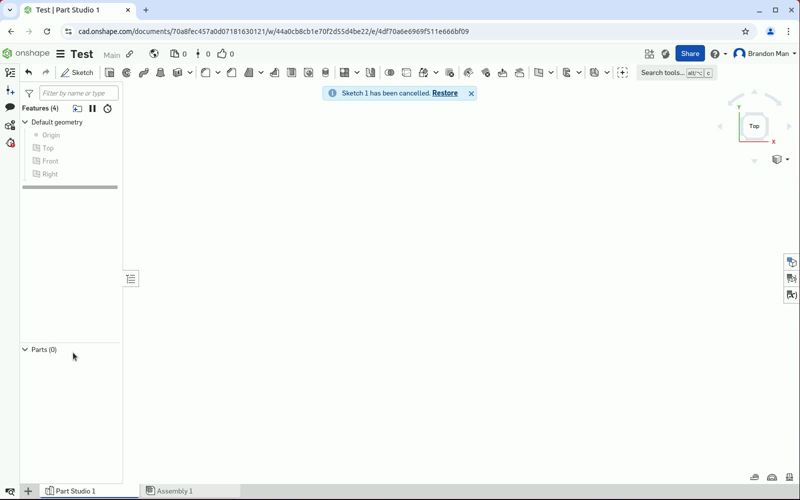
key(y)
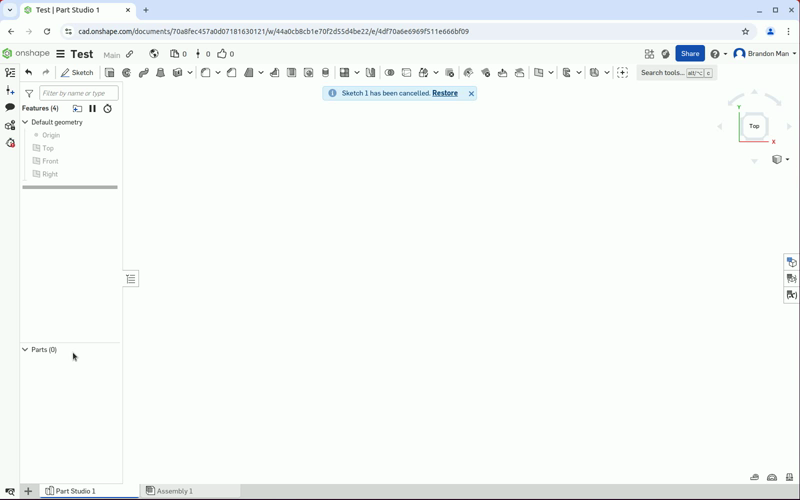
key(shift+p)
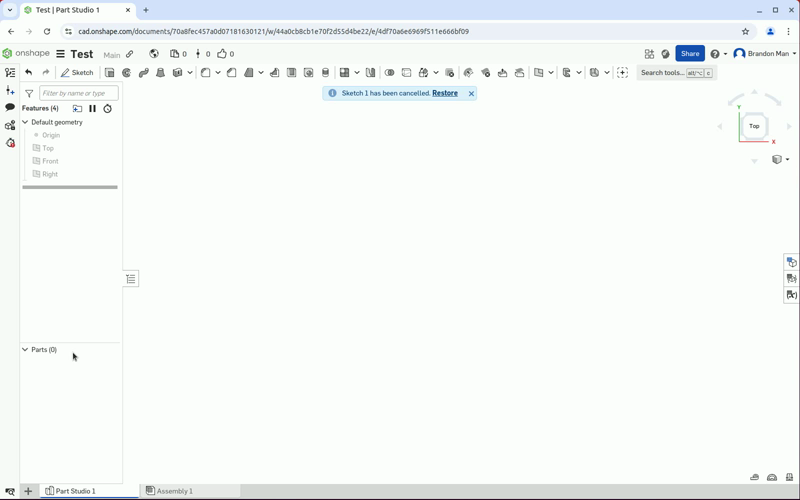
key(space)
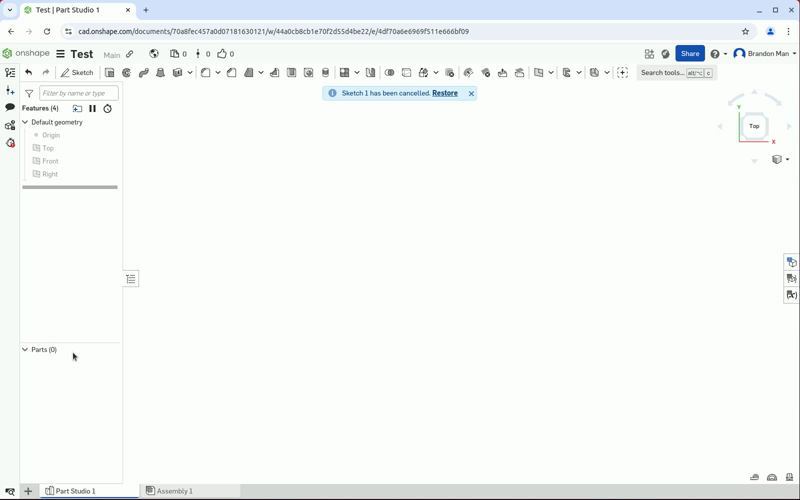
key_down(shift)
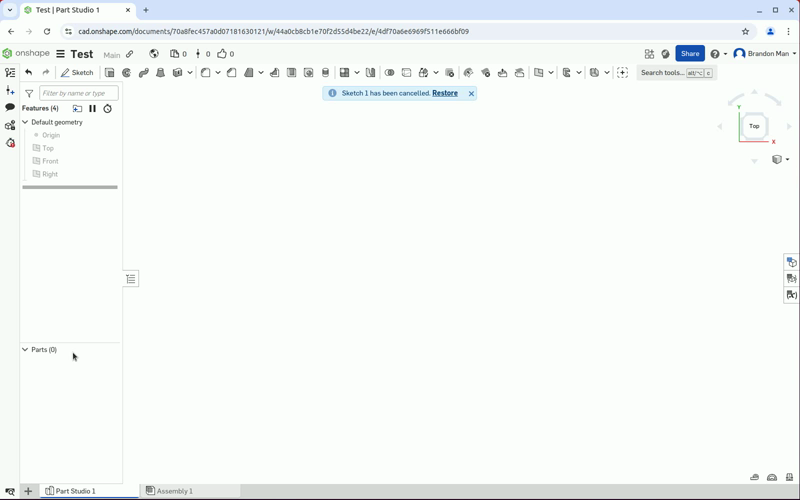
key(up)
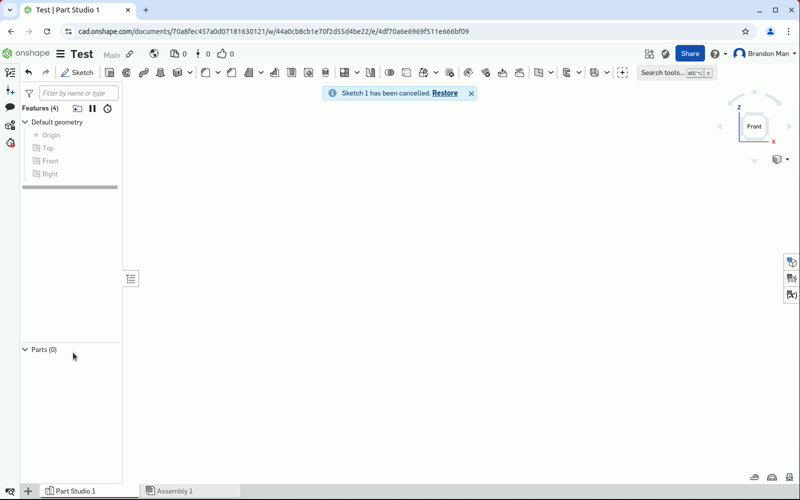
key_up(shift)
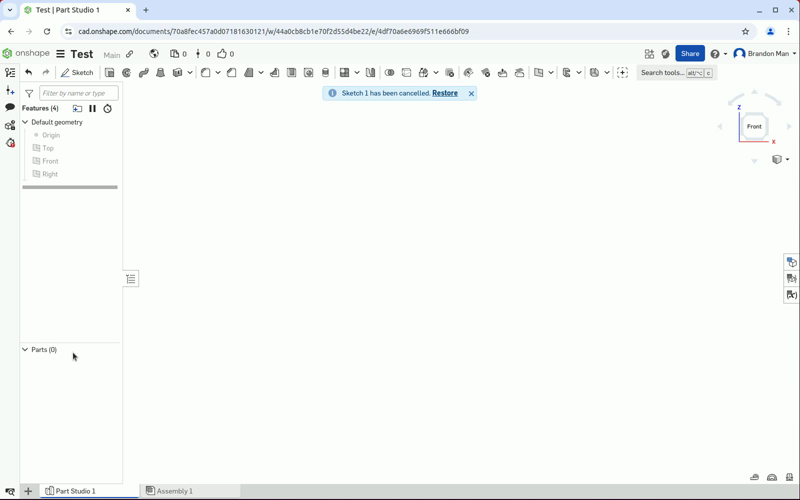
mouse_move(73, 352)
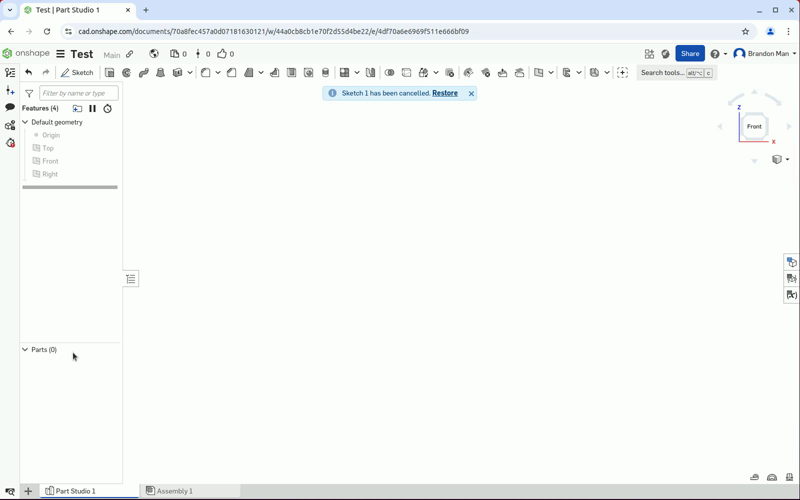
key(shift+y)
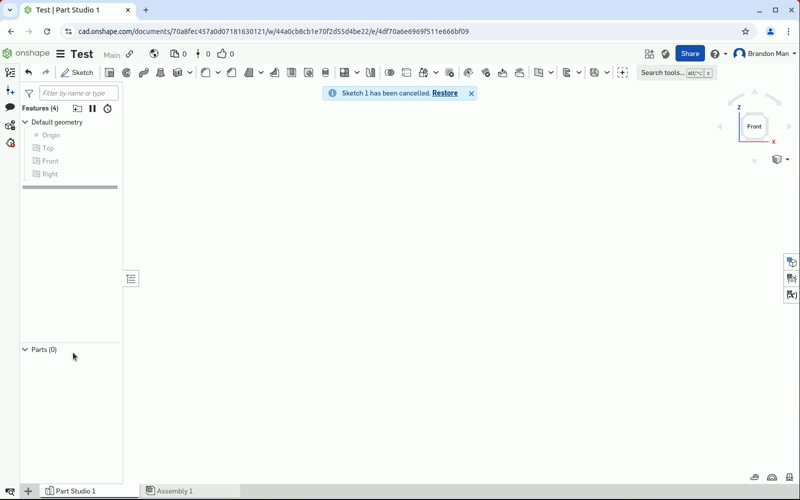
key(shift+s)
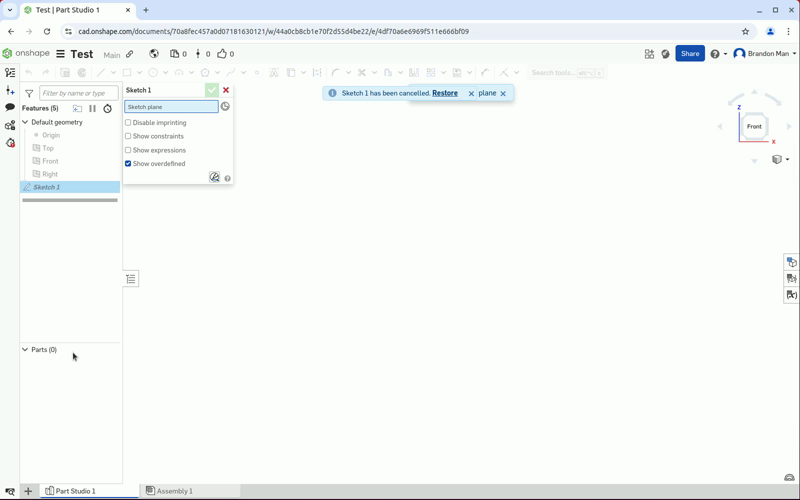
mouse_move(73, 163)
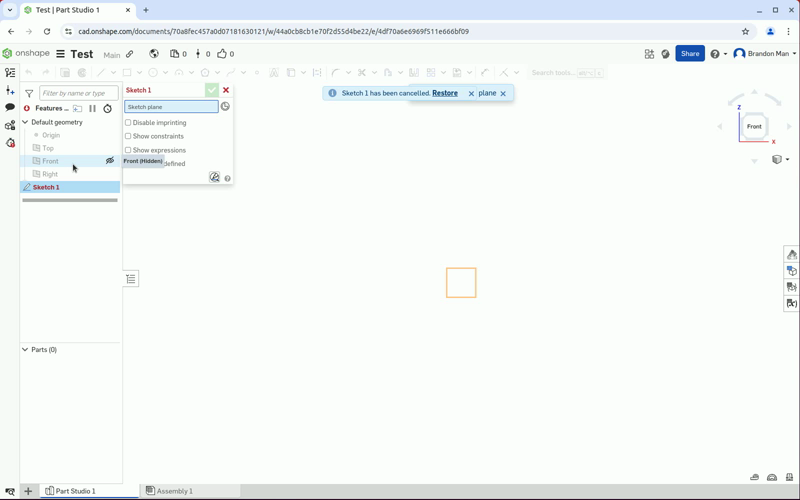
click(73, 163)
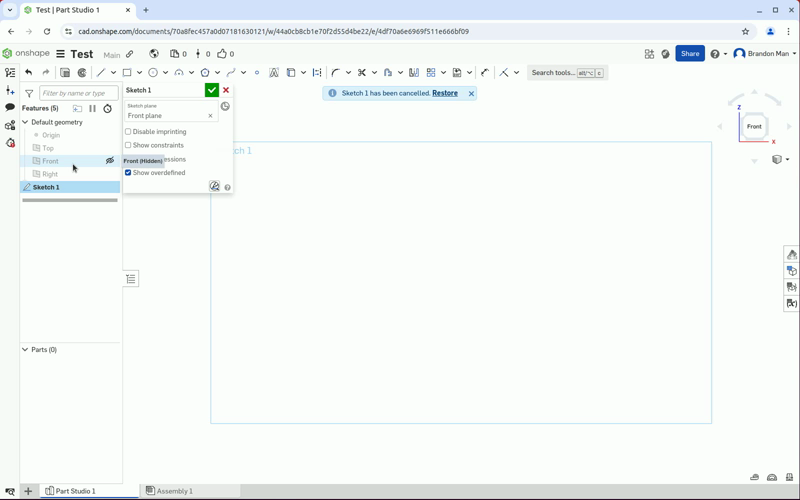
mouse_move(73, 352)
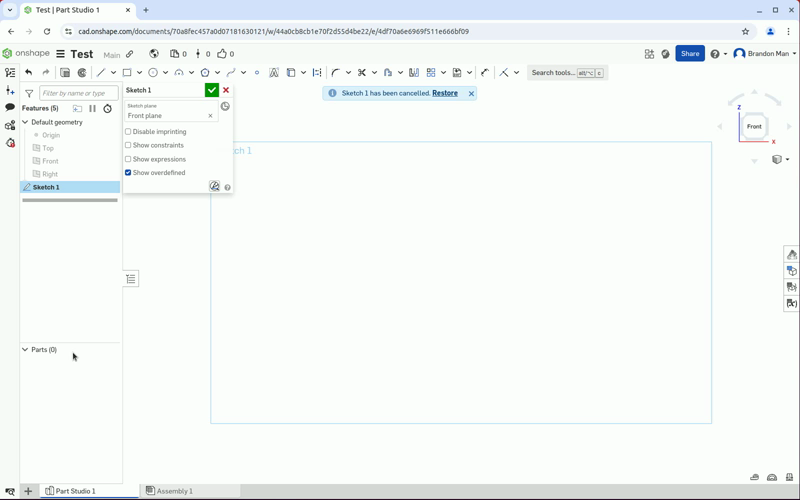
key(y)
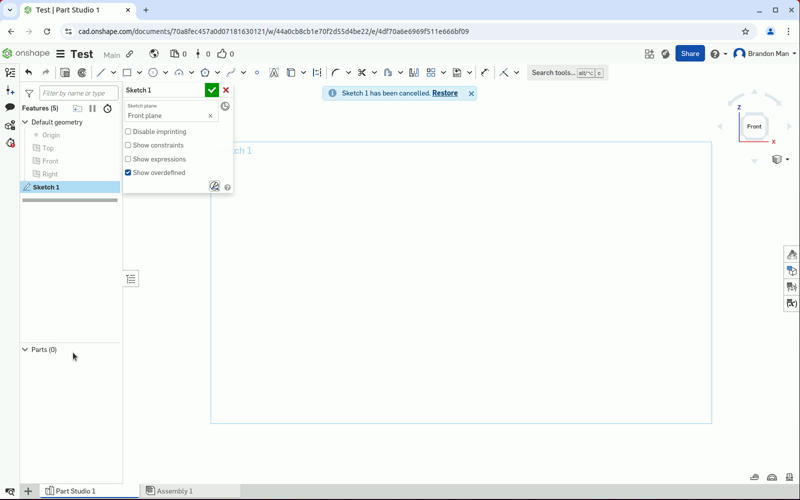
key(l)
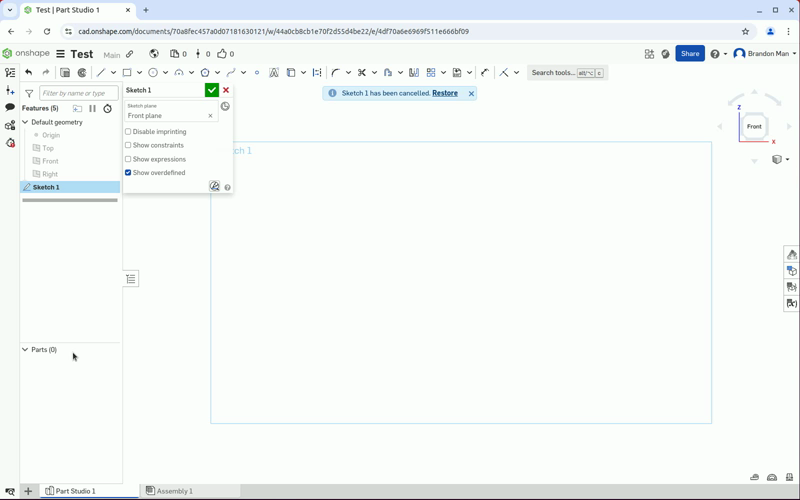
key_down(shift)
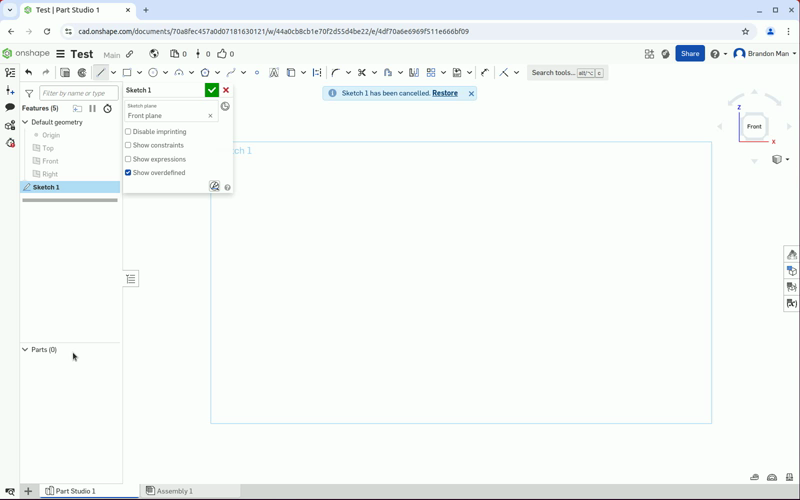
mouse_move(348, 299)
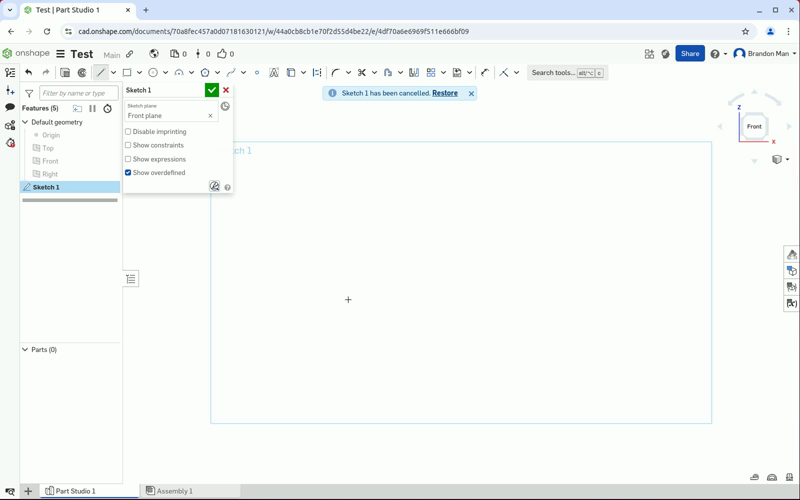
click(348, 299)
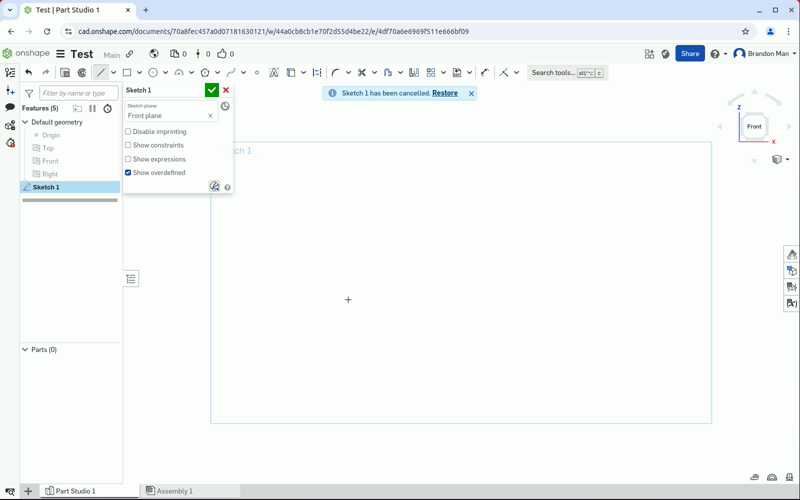
key_up(shift)
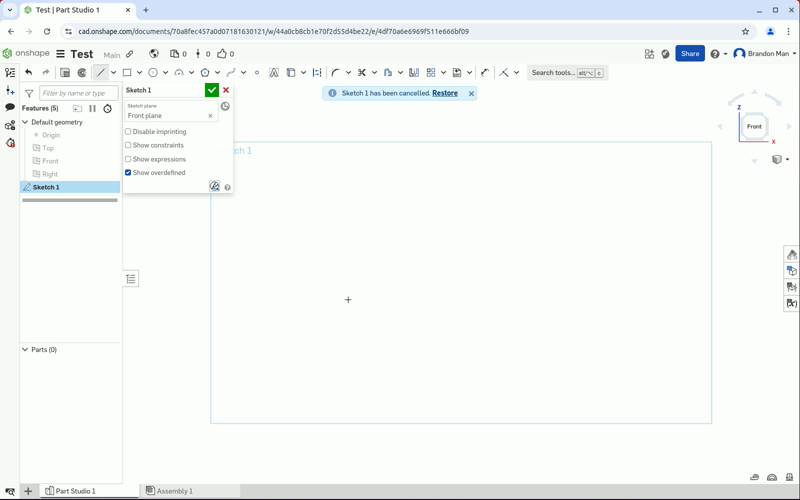
key_down(shift)
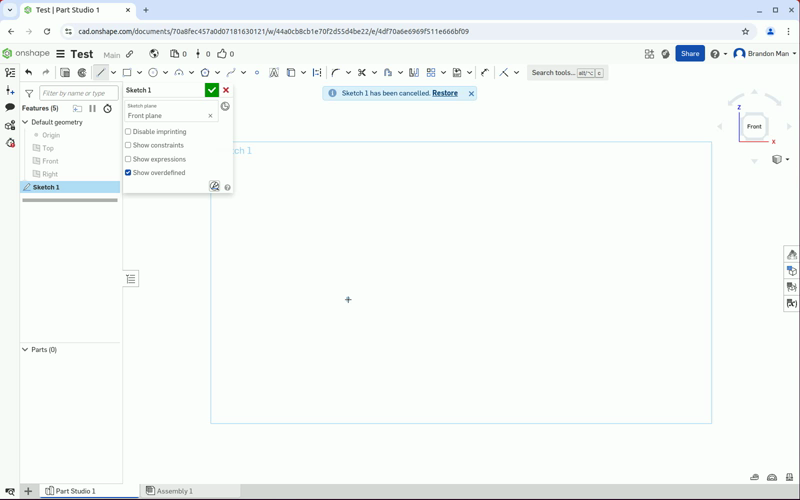
mouse_move(378, 299)
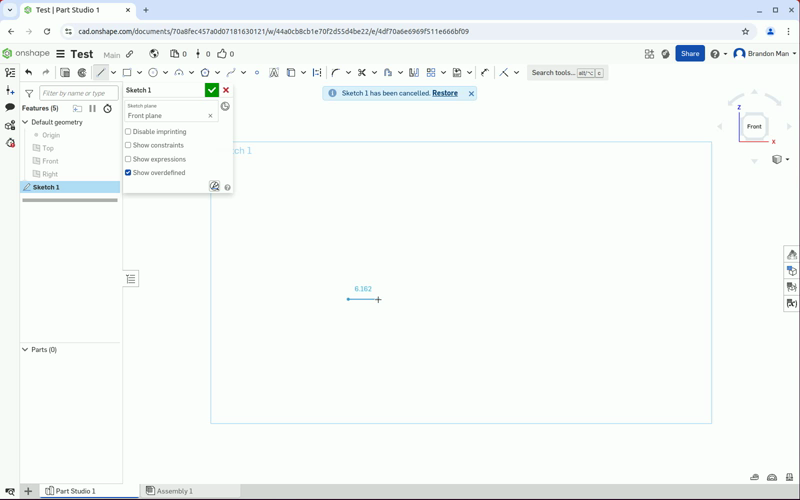
mouse_move(353, 299)
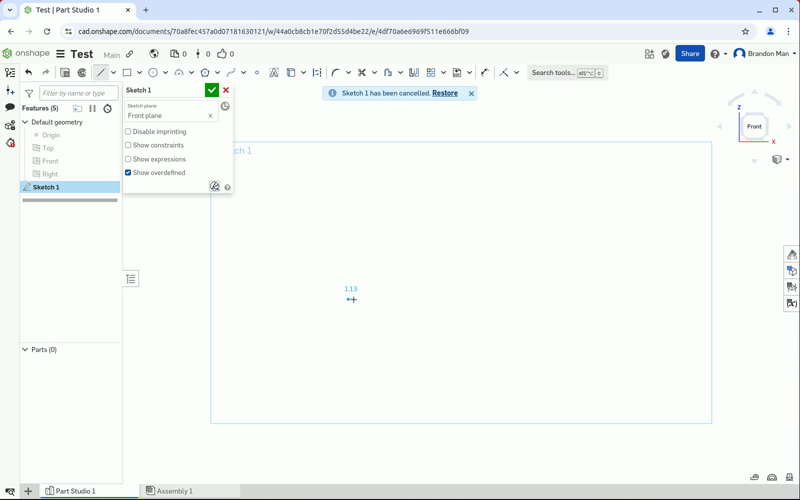
scroll(6)
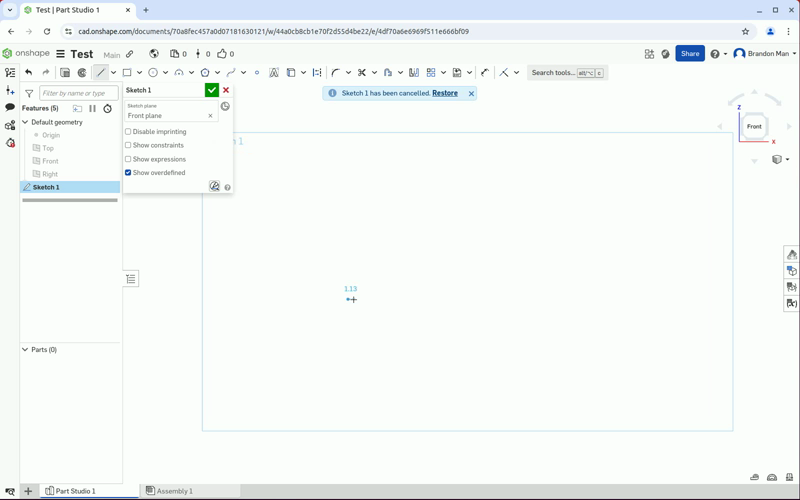
scroll(6)
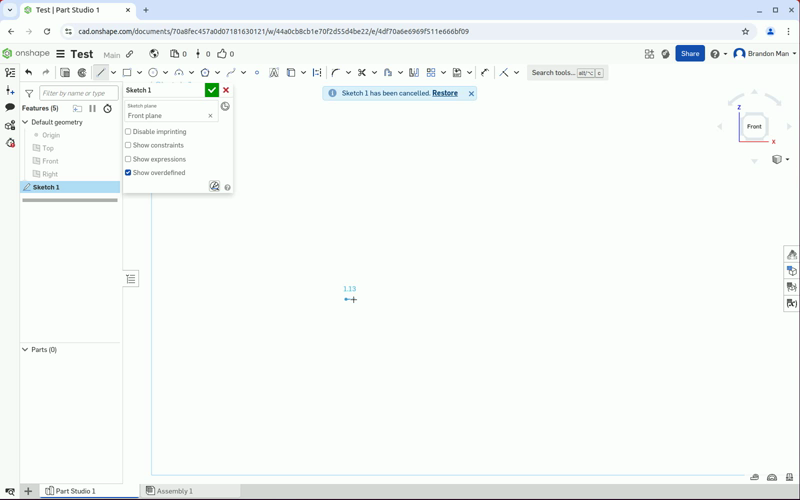
scroll(6)
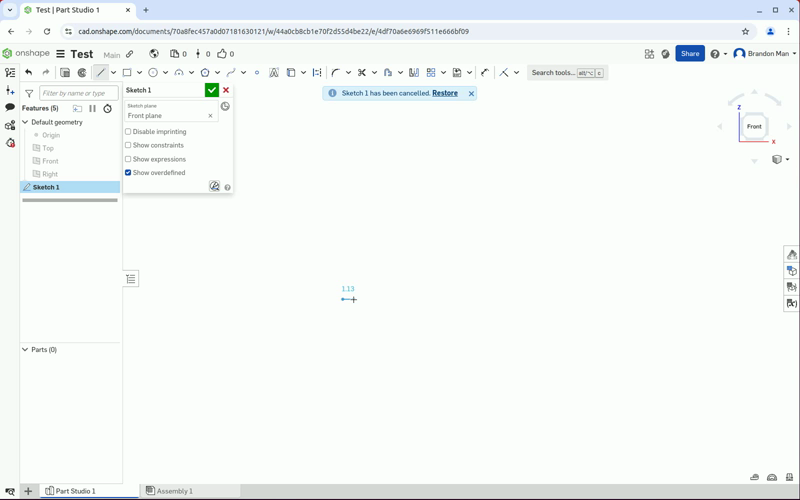
scroll(6)
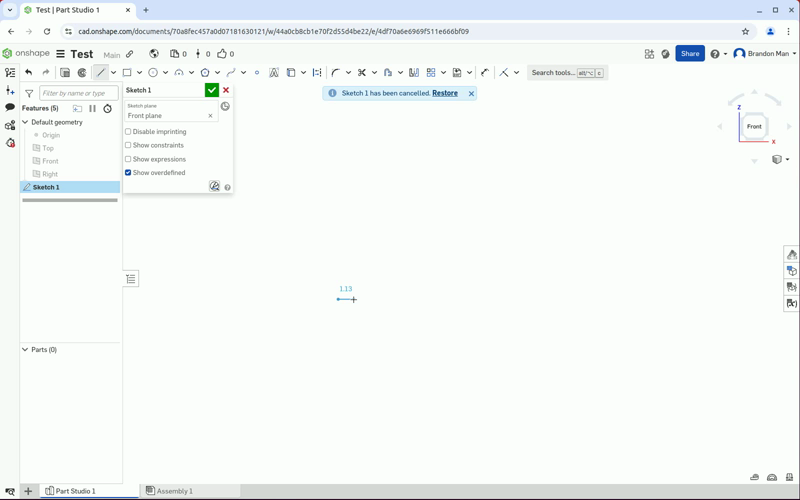
scroll(6)
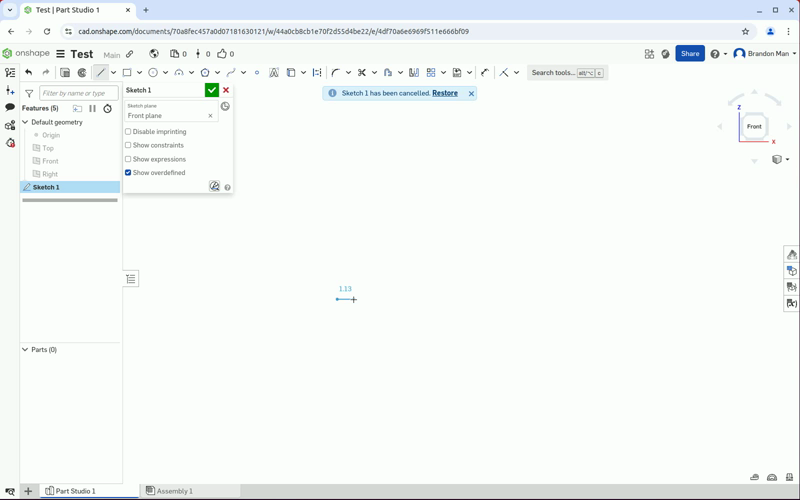
scroll(6)
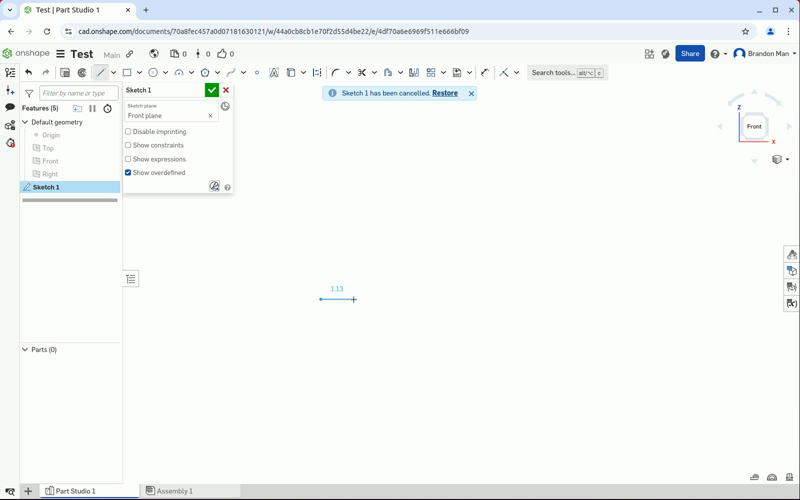
scroll(6)
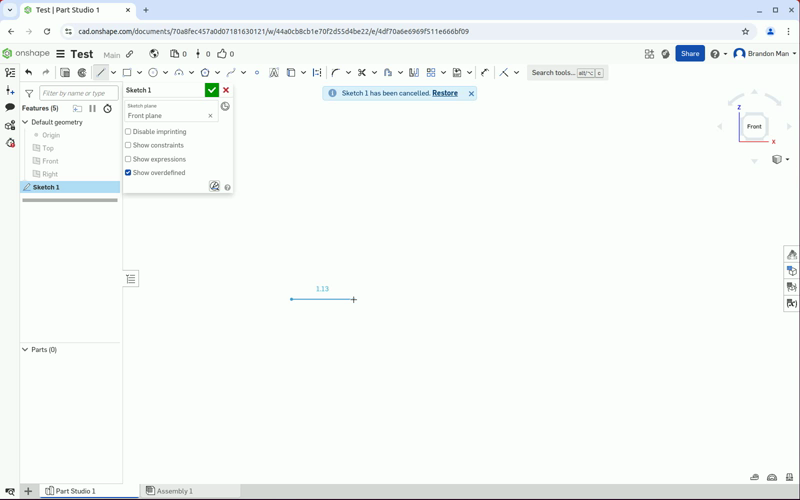
click(353, 299)
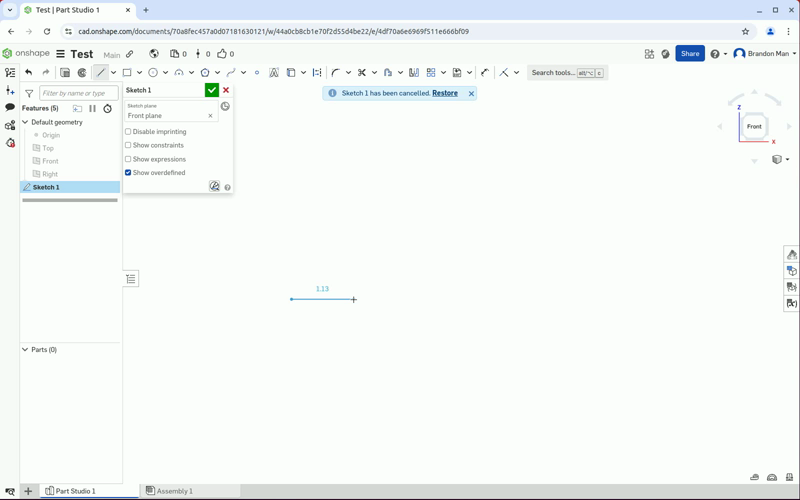
scroll(-6)
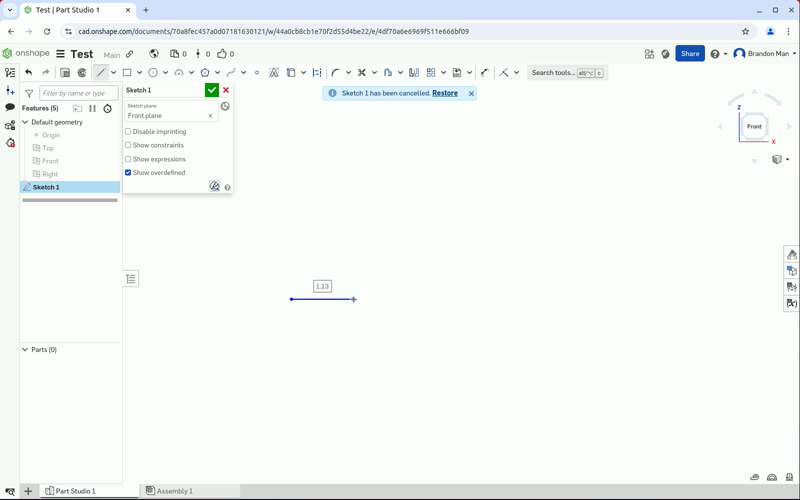
scroll(-6)
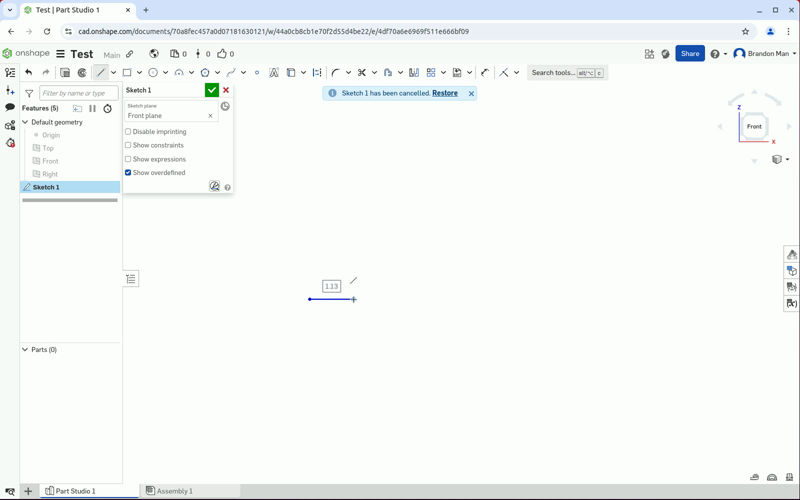
scroll(-6)
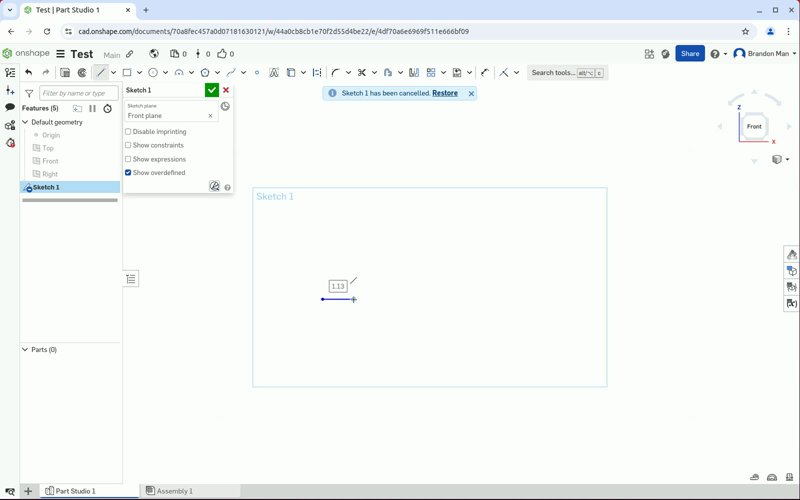
scroll(-6)
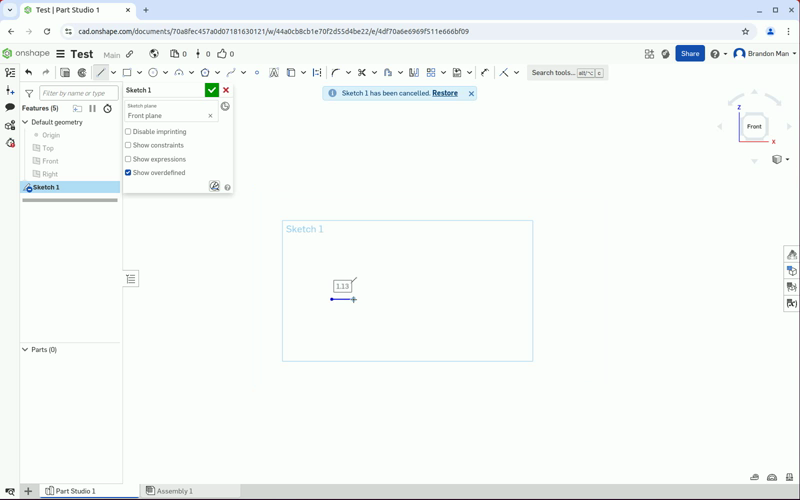
scroll(-6)
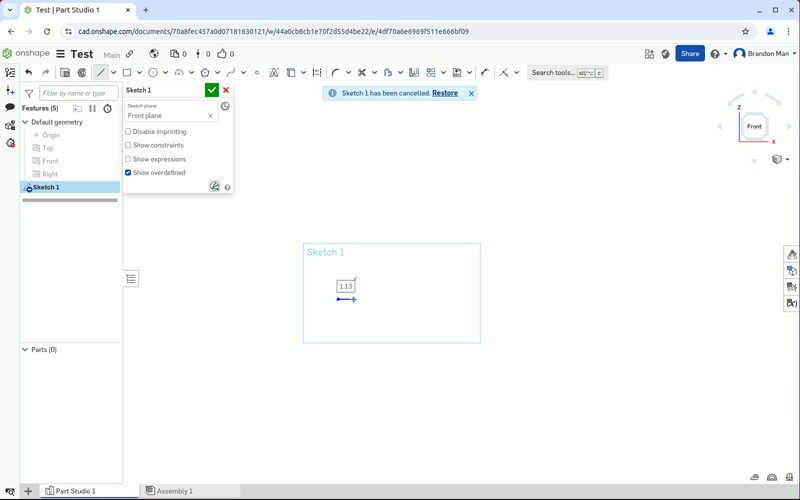
scroll(-6)
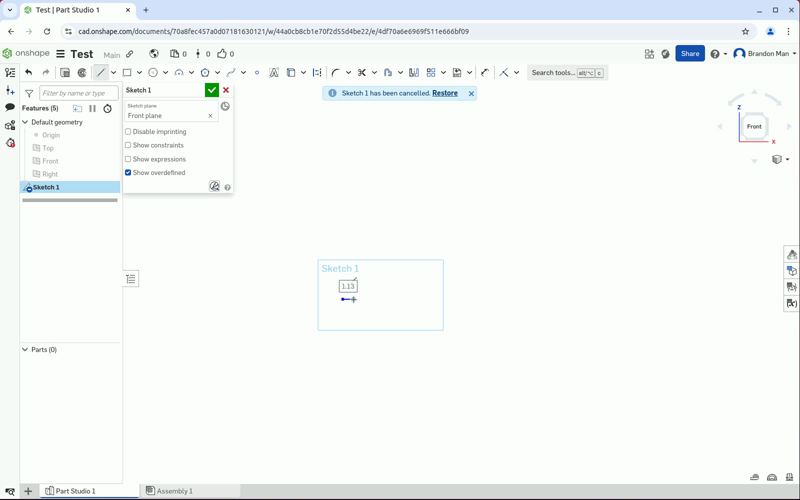
scroll(-6)
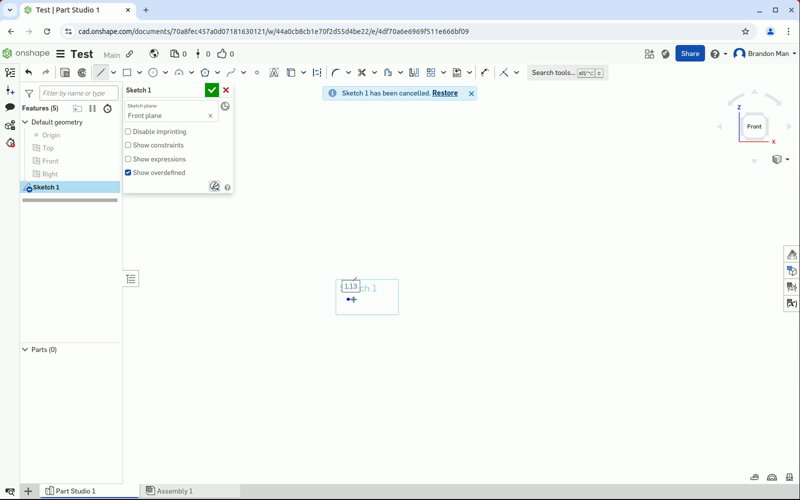
key_up(shift)
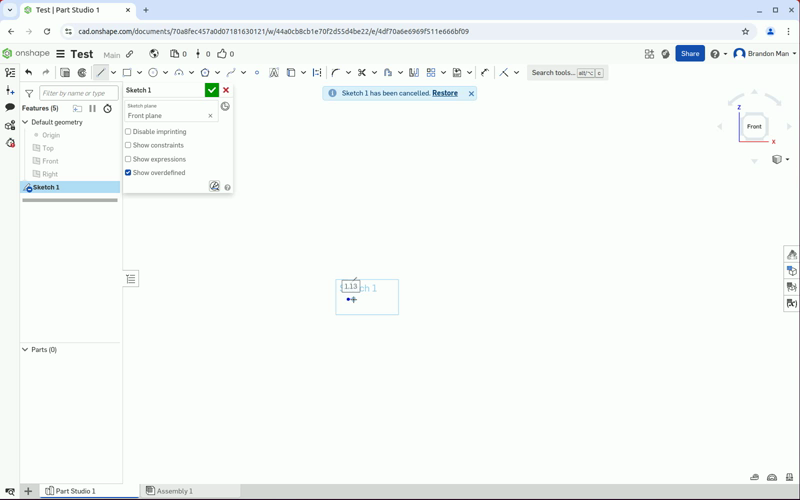
key_down(shift)
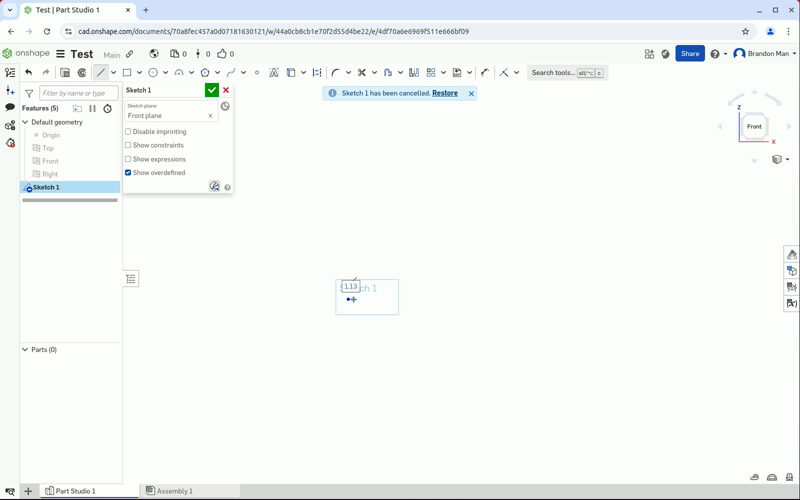
mouse_move(383, 299)
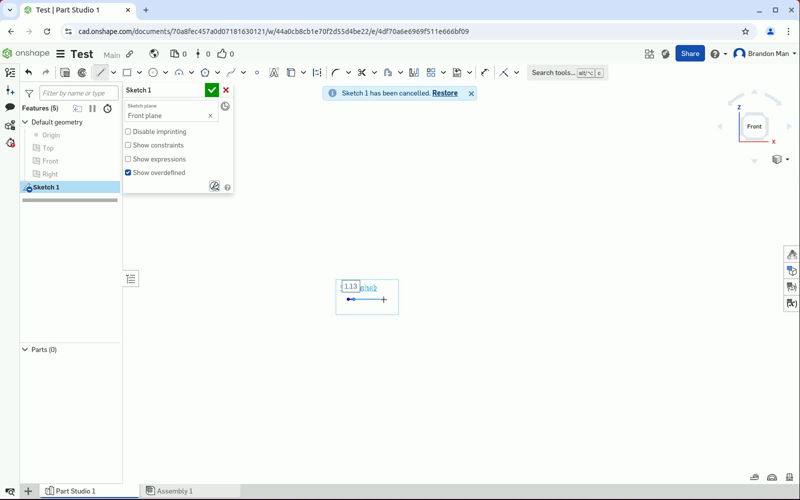
mouse_move(353, 265)
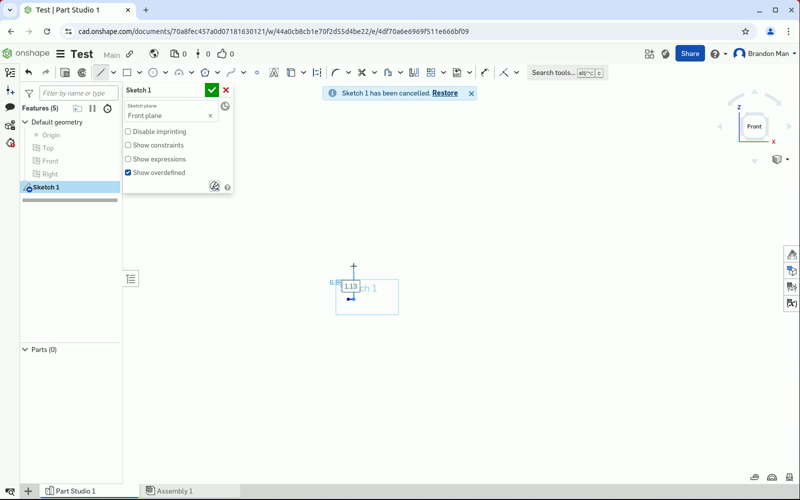
click(353, 265)
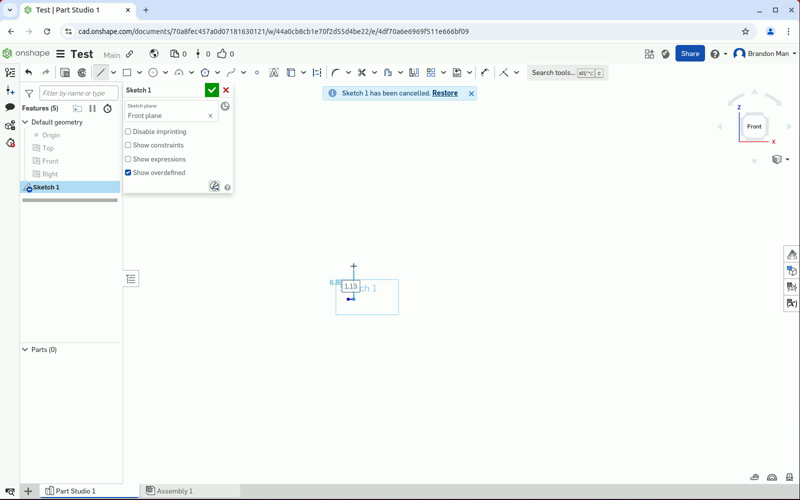
key_up(shift)
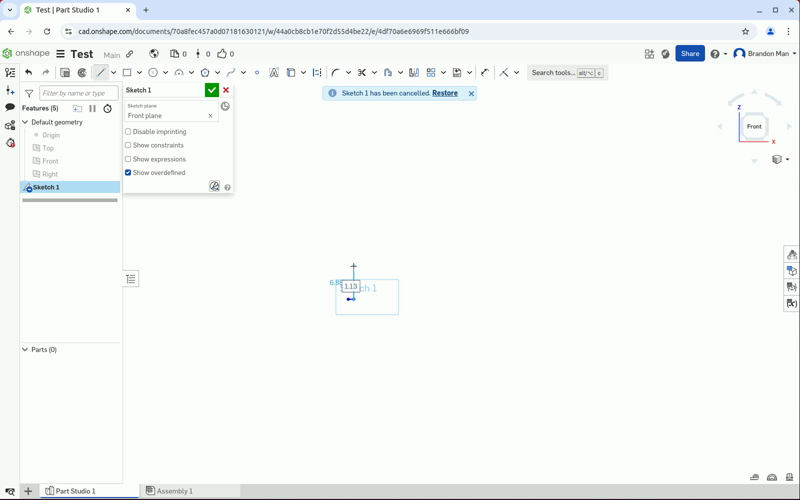
key_down(shift)
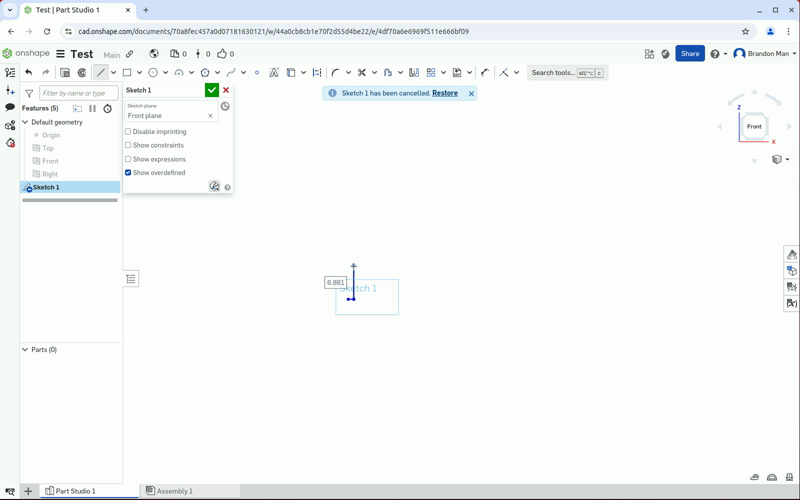
mouse_move(383, 265)
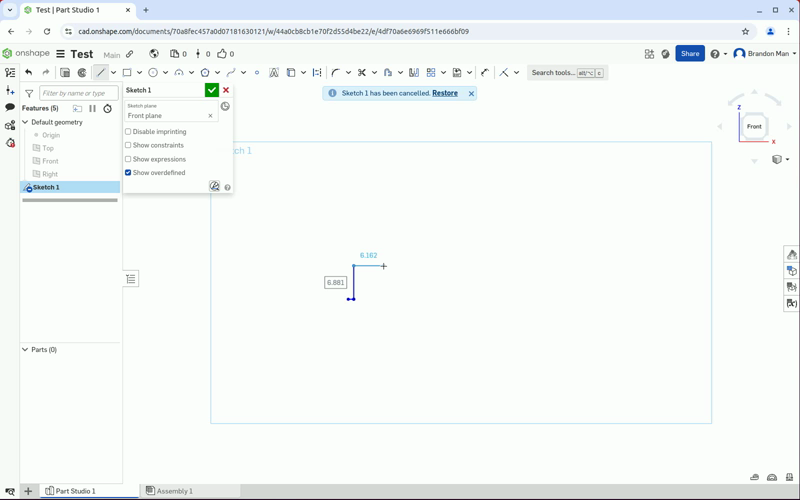
mouse_move(348, 265)
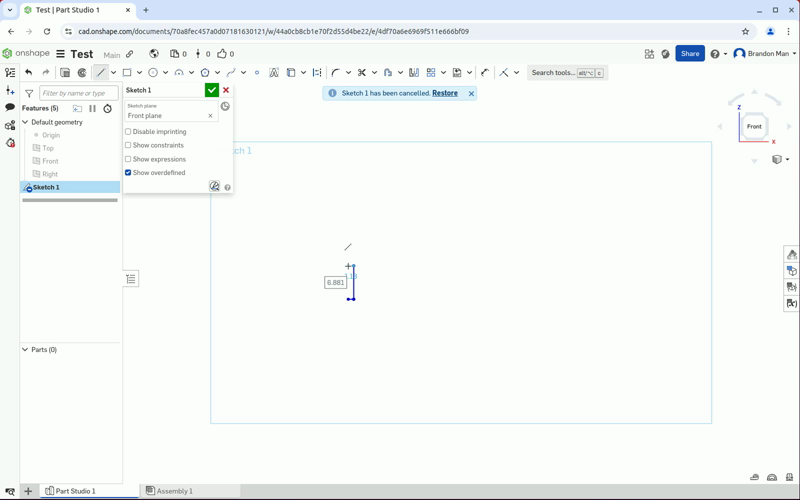
scroll(6)
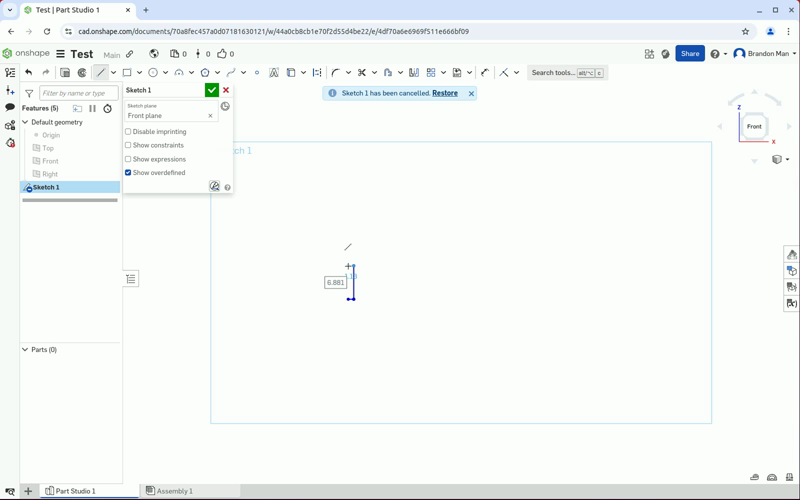
scroll(6)
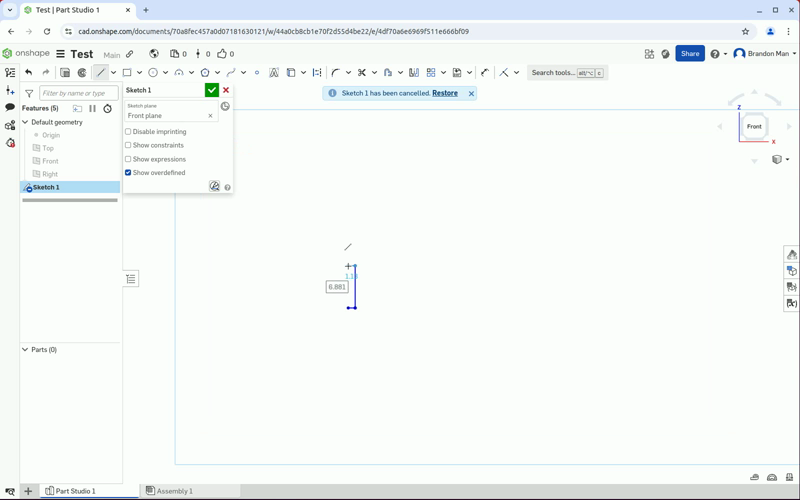
scroll(6)
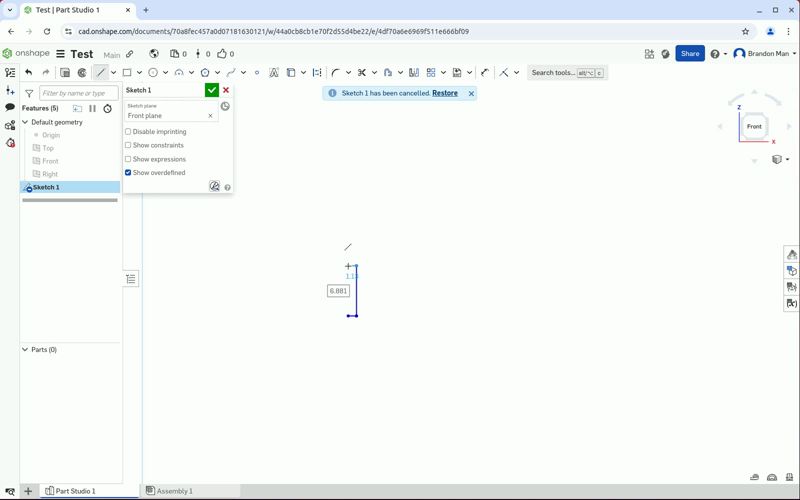
scroll(6)
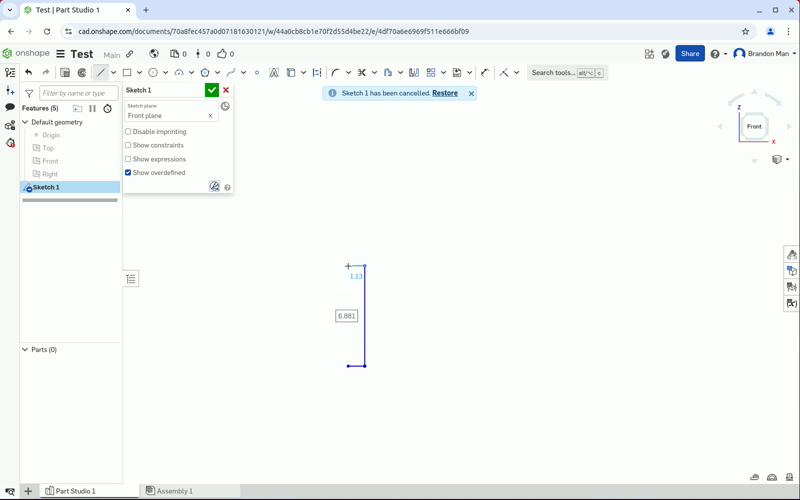
scroll(6)
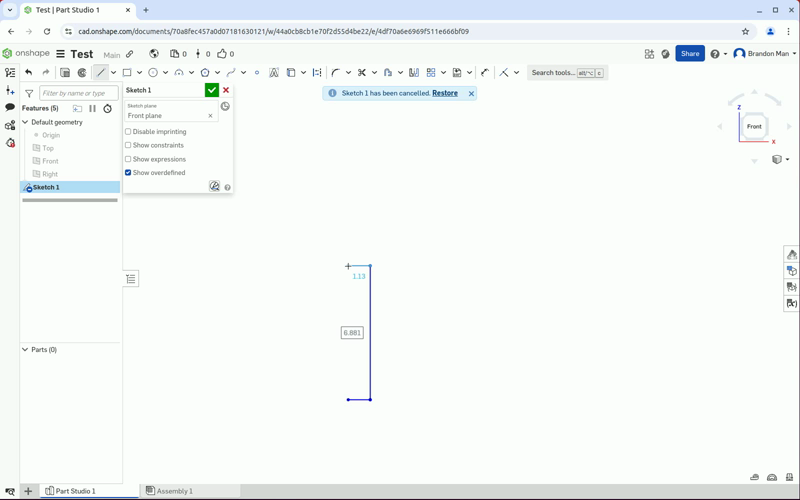
scroll(6)
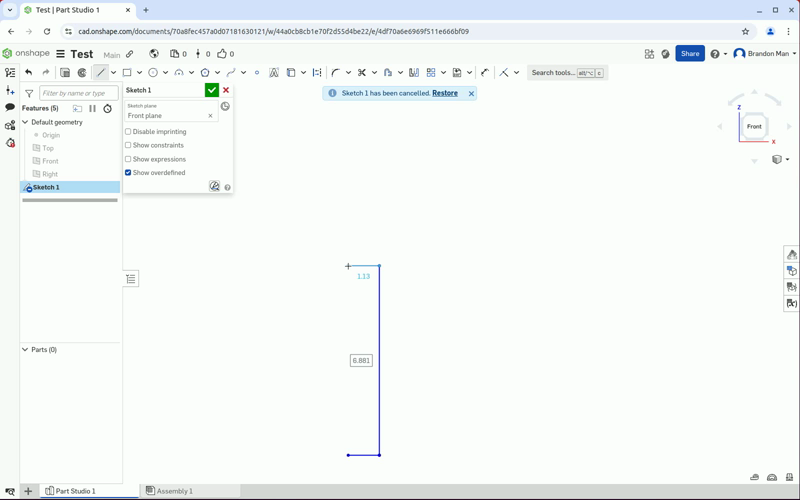
scroll(6)
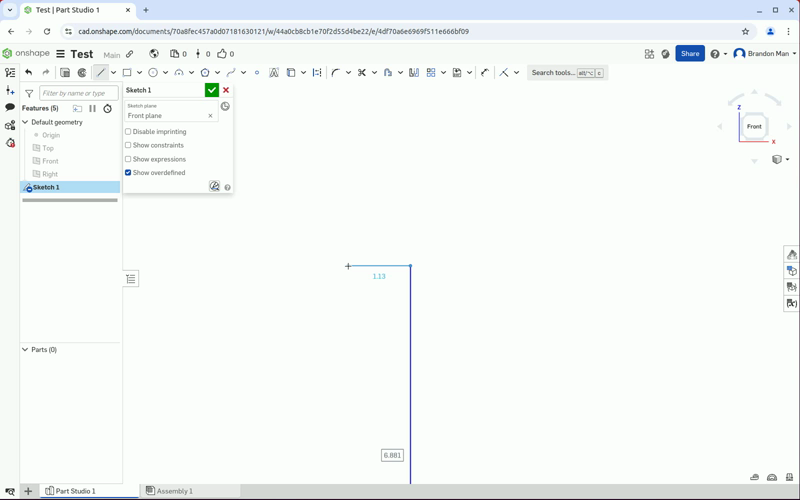
click(348, 265)
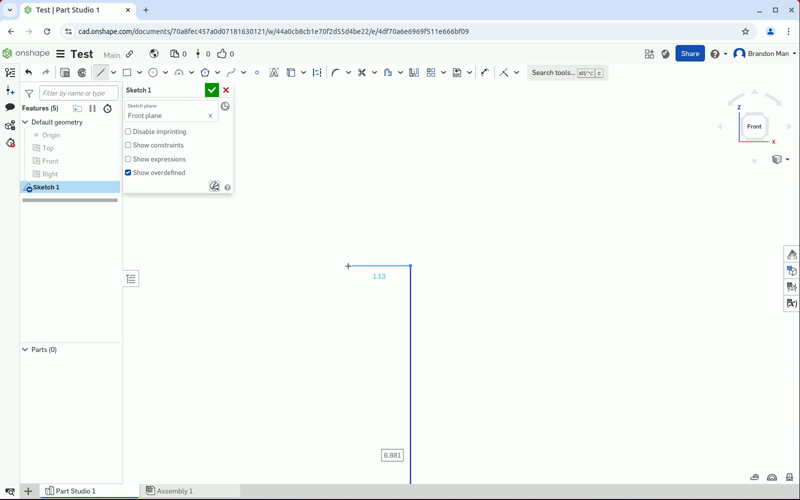
scroll(-6)
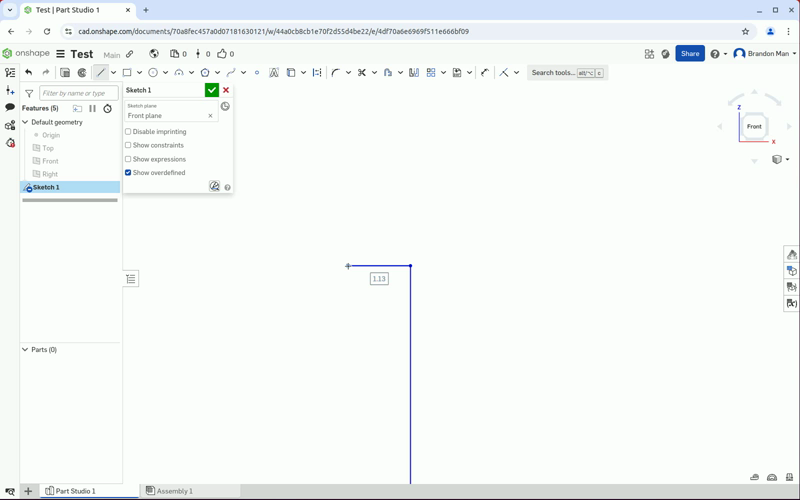
scroll(-6)
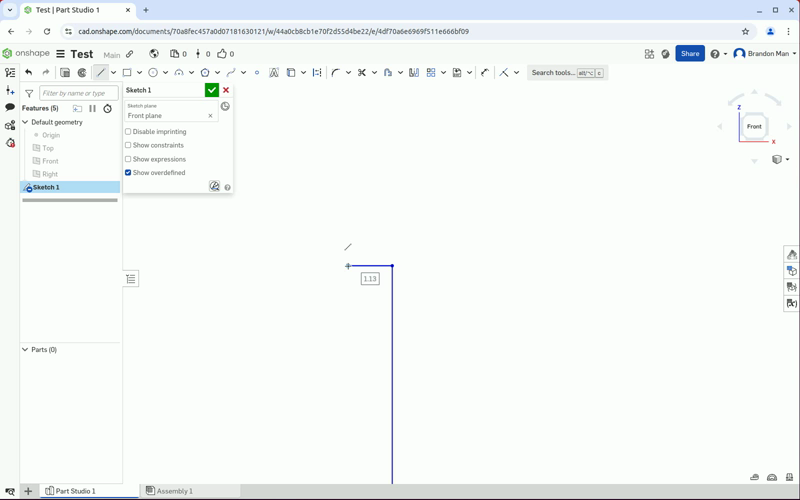
scroll(-6)
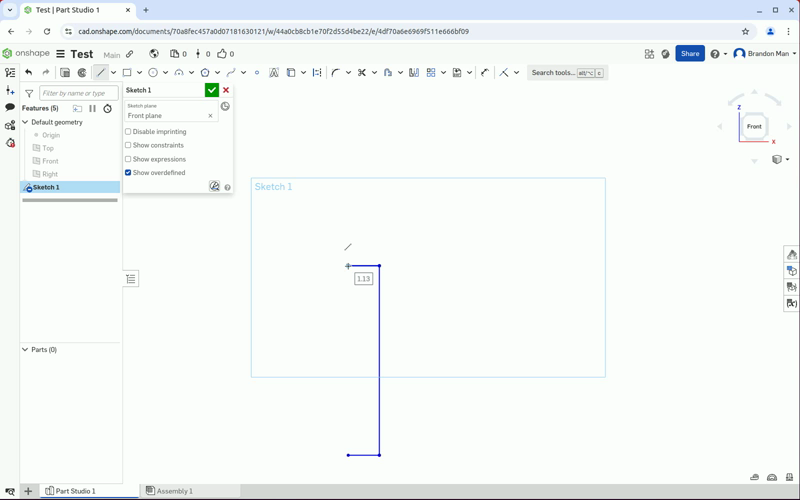
scroll(-6)
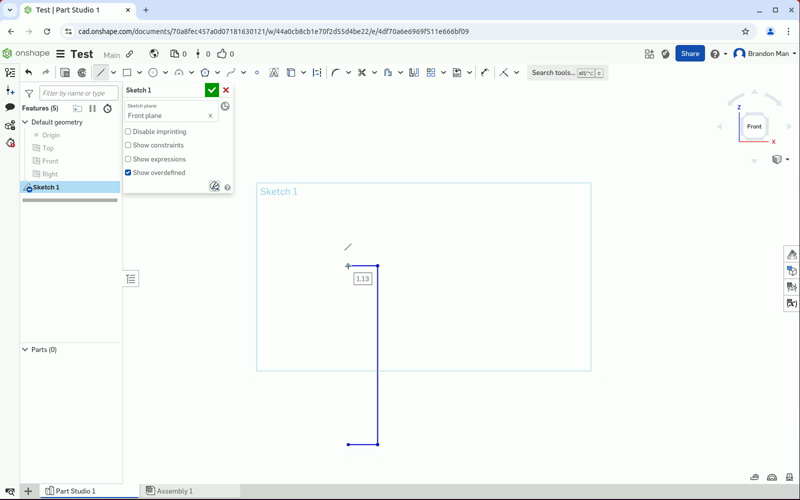
scroll(-6)
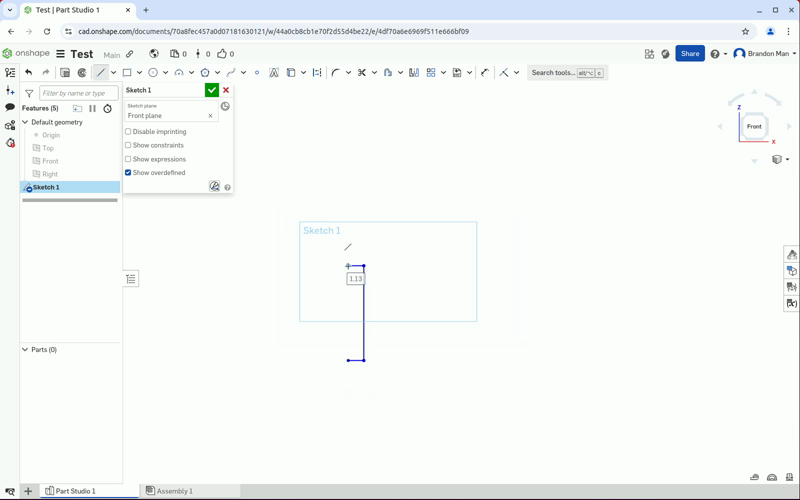
scroll(-6)
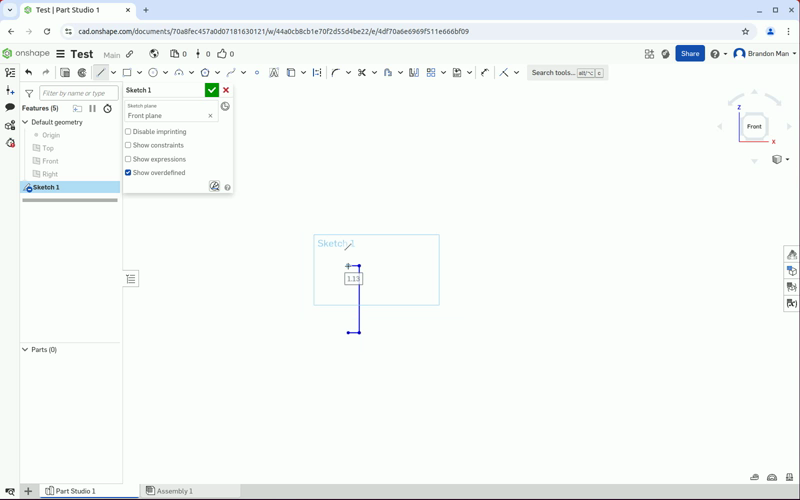
scroll(-6)
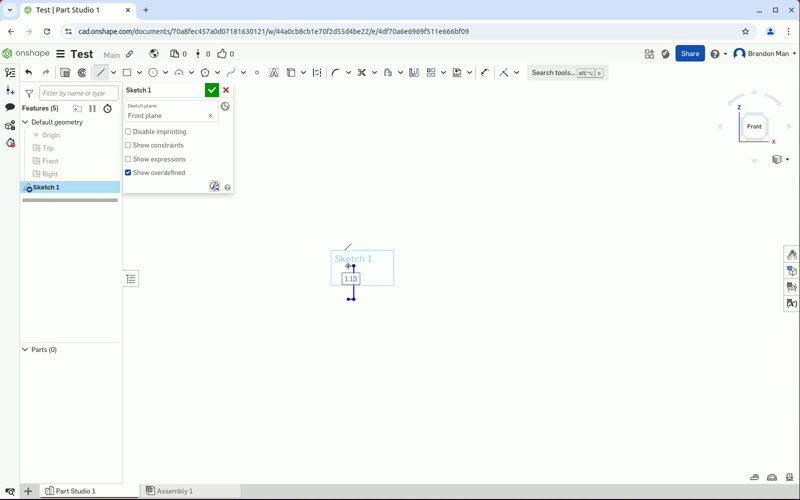
key_up(shift)
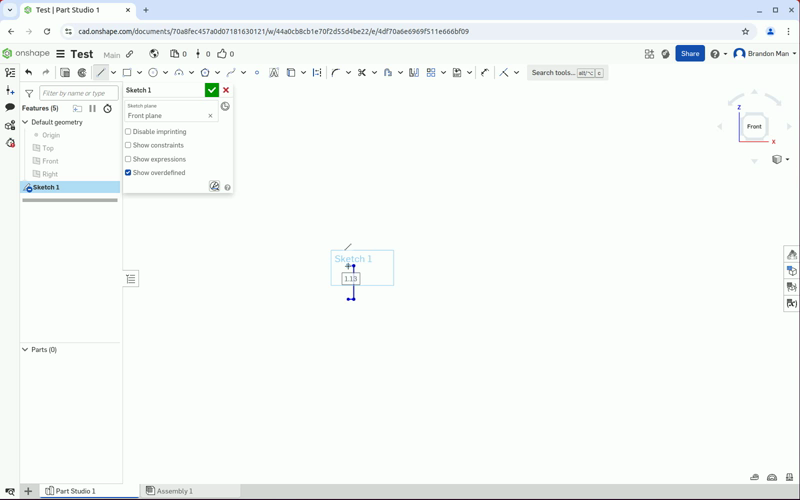
key_down(shift)
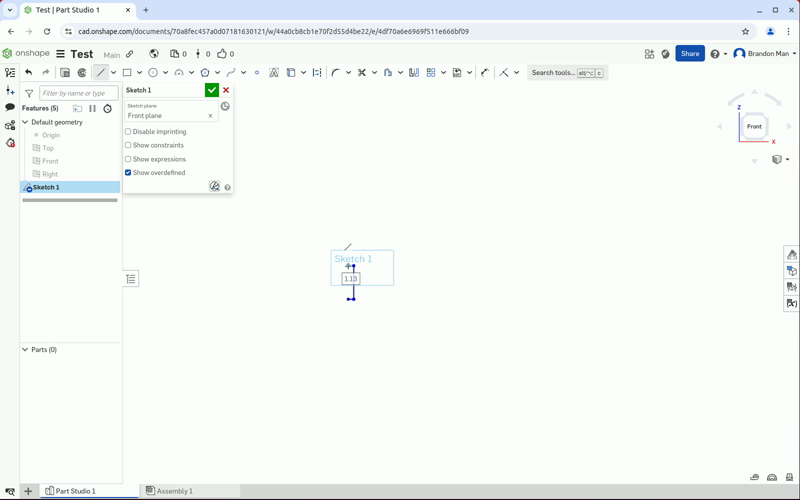
mouse_move(378, 265)
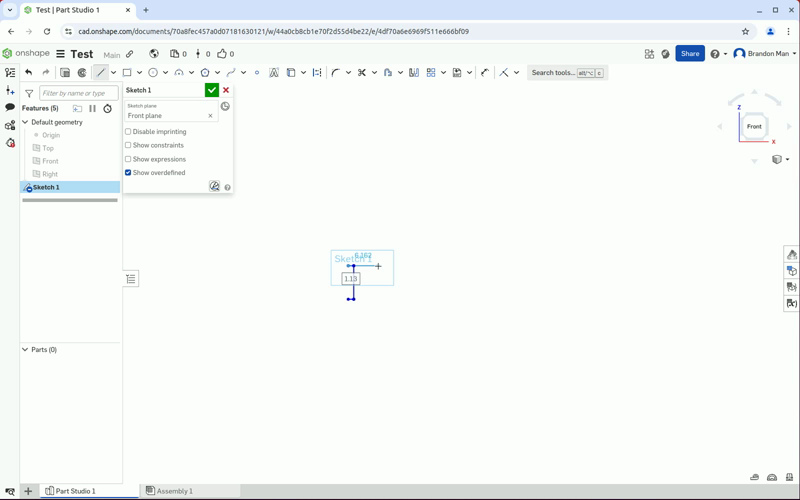
mouse_move(350, 282)
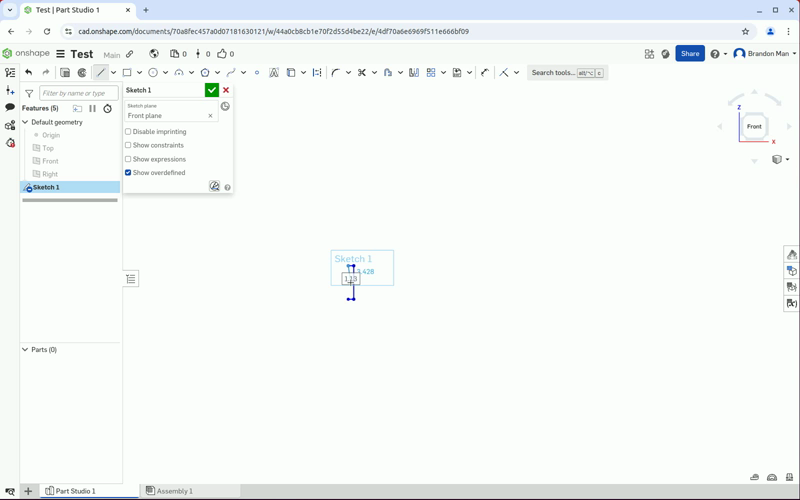
click(350, 282)
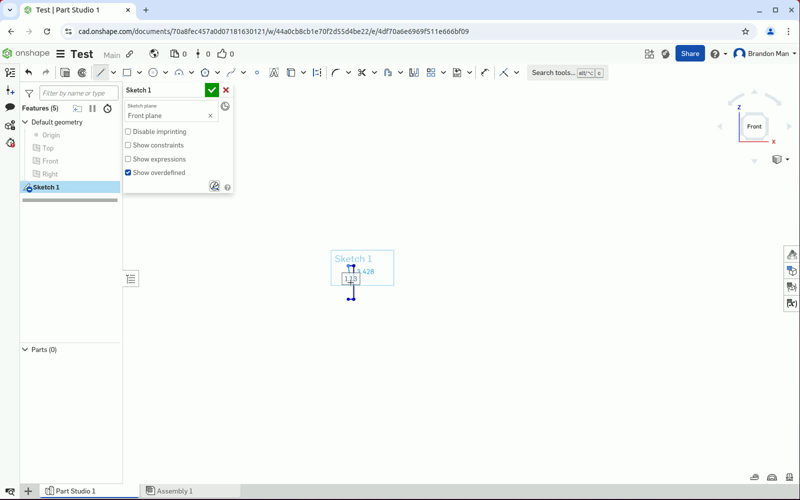
key_up(shift)
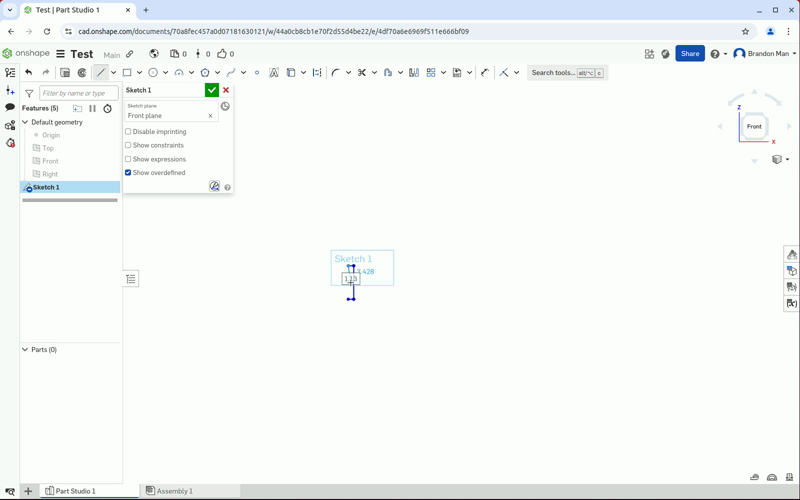
mouse_move(380, 282)
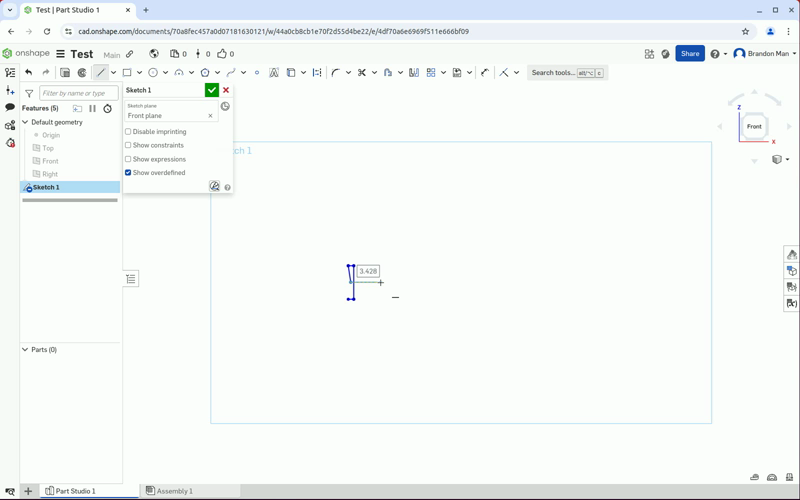
key_down(shift)
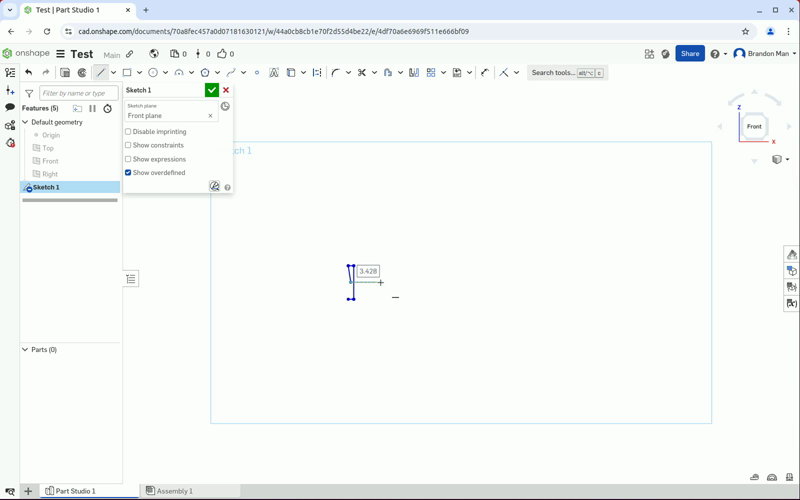
mouse_move(348, 299)
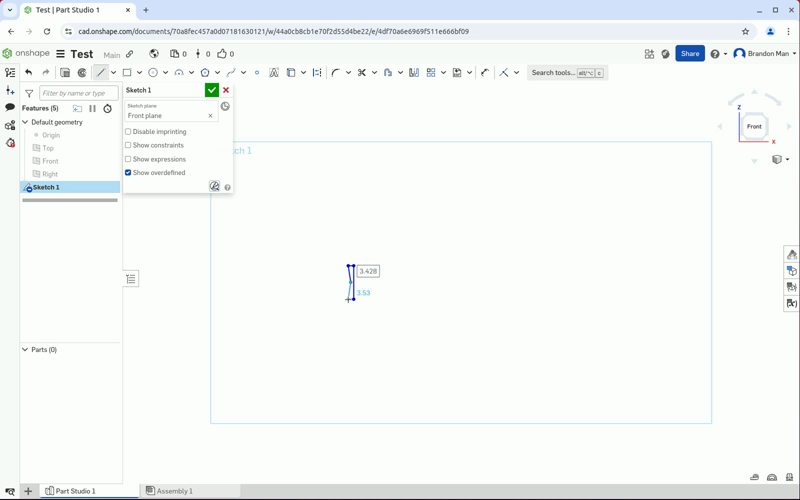
key_up(shift)
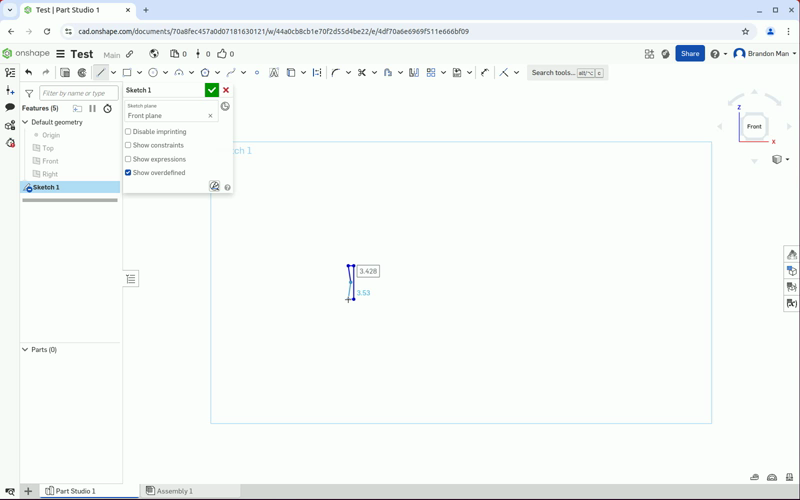
click(348, 299)
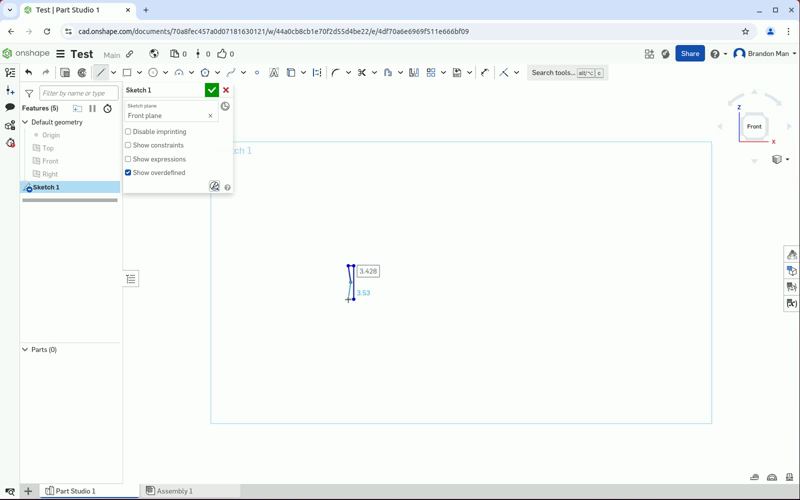
key(esc)
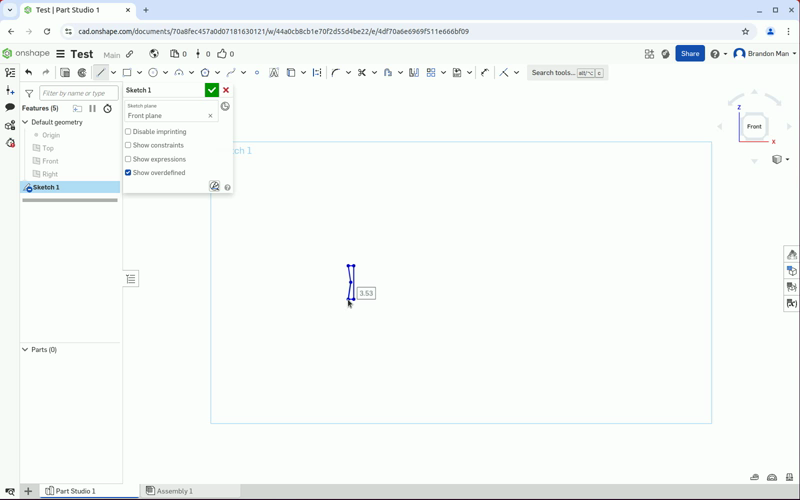
mouse_move(351, 282)
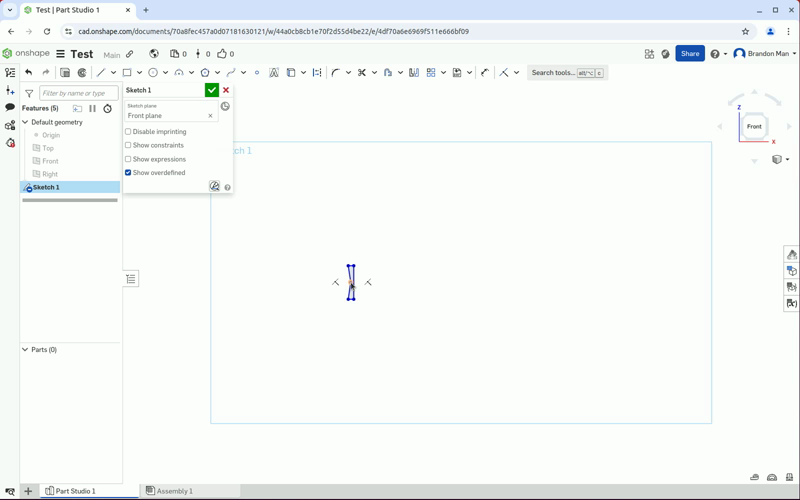
scroll(6)
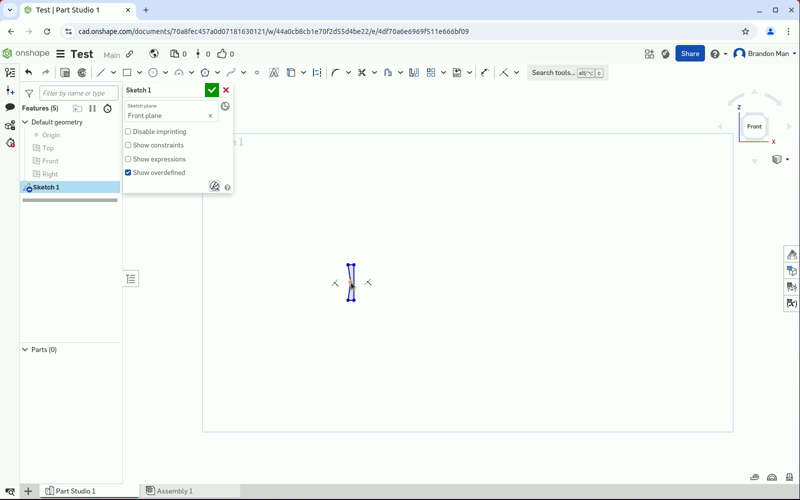
scroll(6)
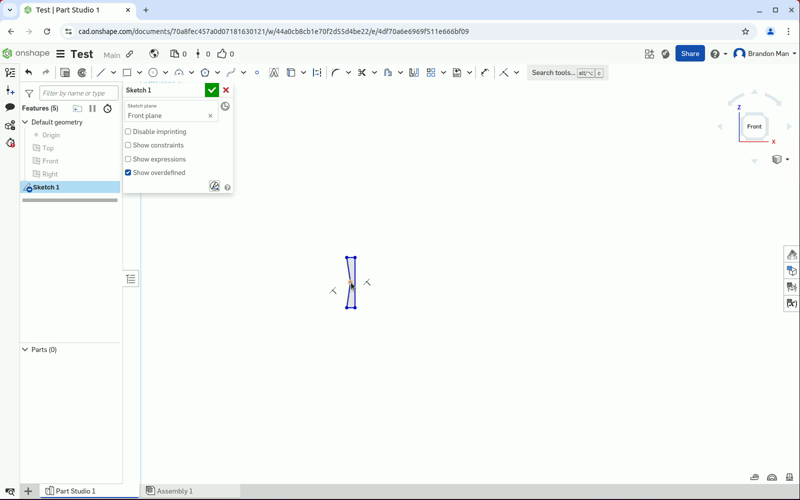
scroll(6)
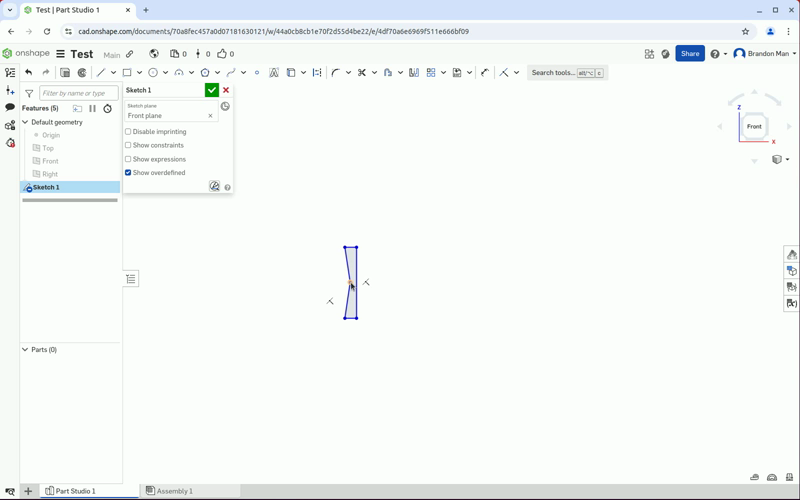
scroll(6)
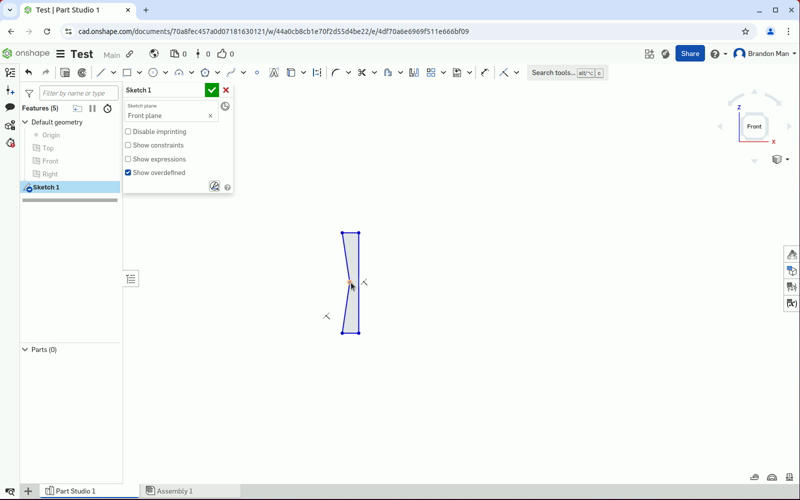
scroll(6)
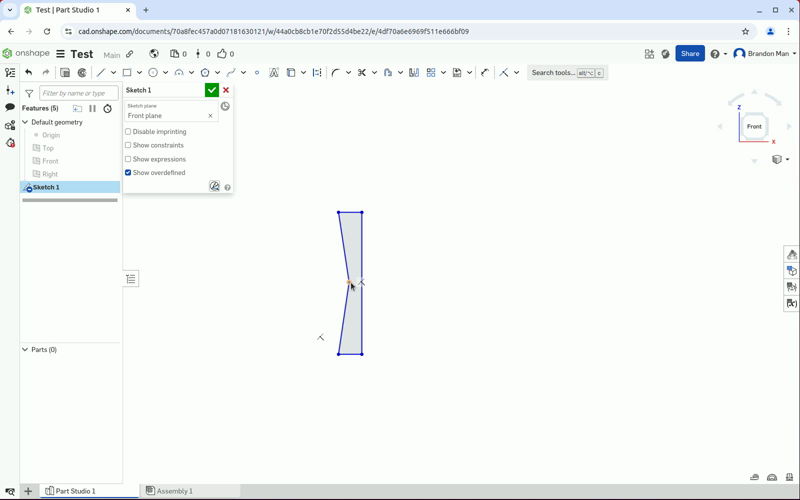
scroll(6)
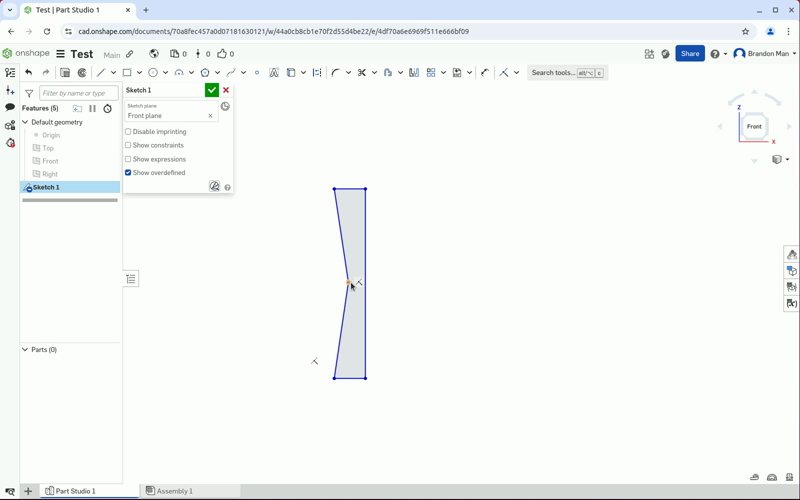
scroll(6)
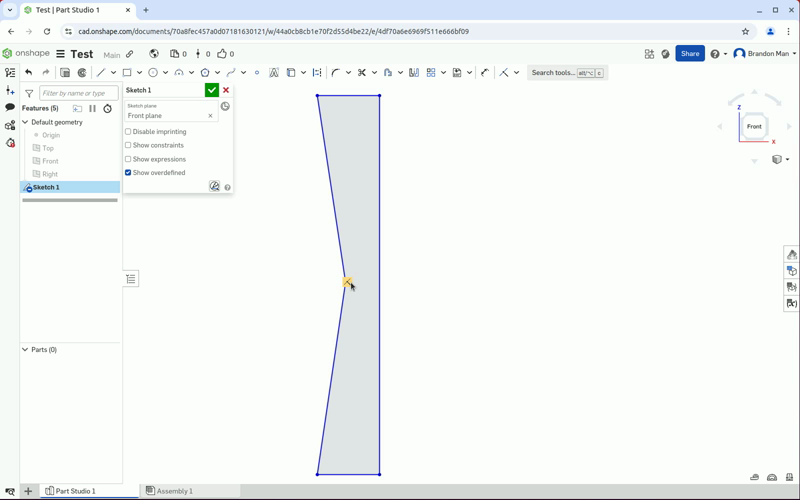
click(351, 282)
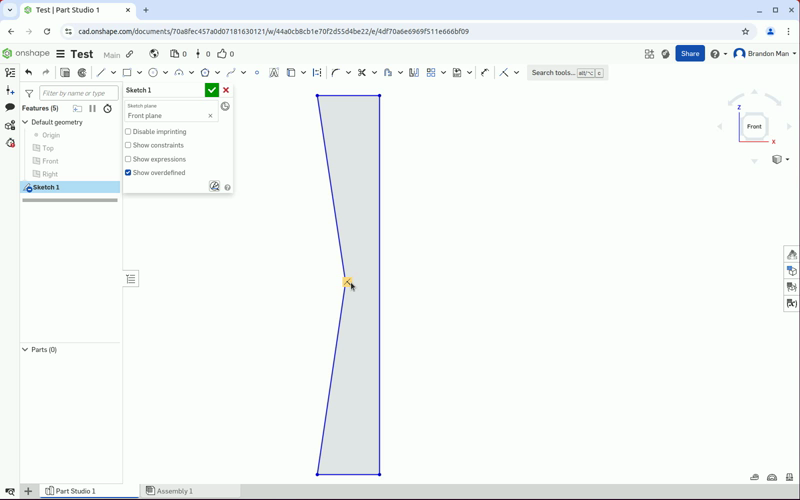
scroll(-6)
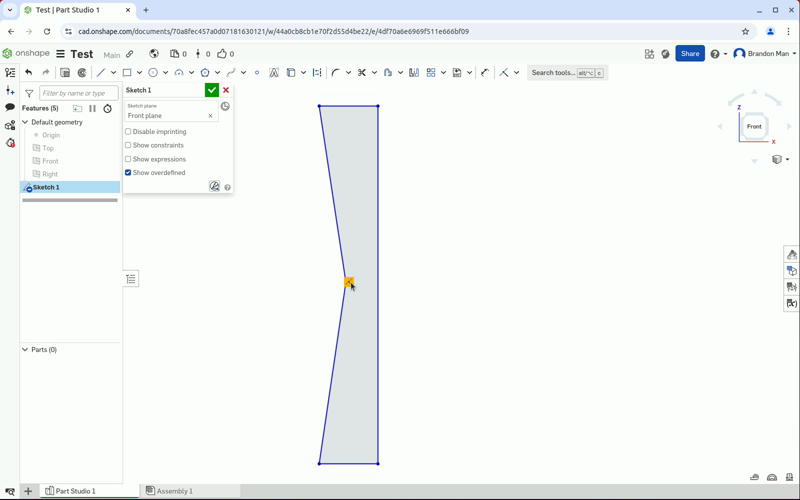
scroll(-6)
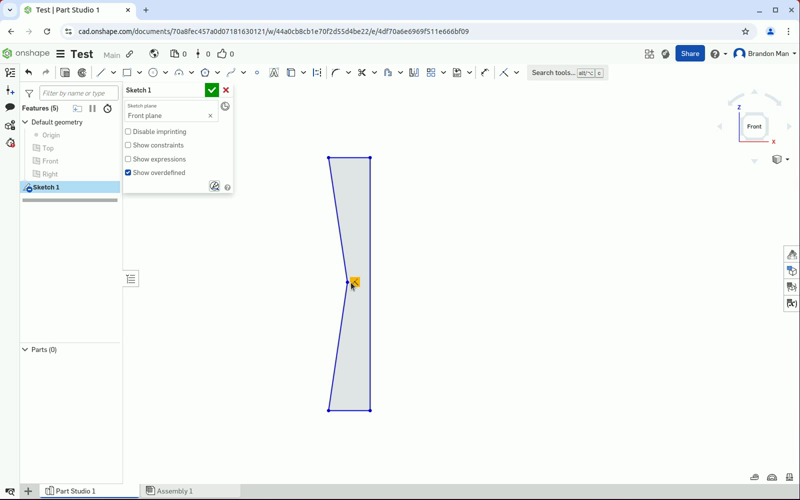
scroll(-6)
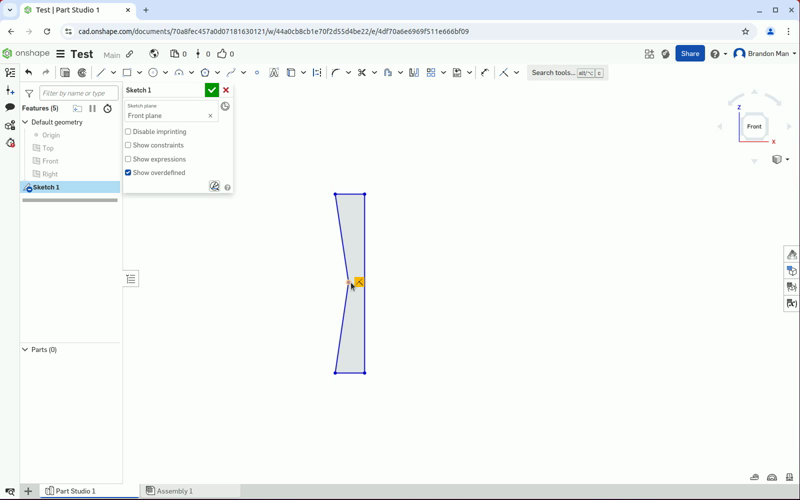
scroll(-6)
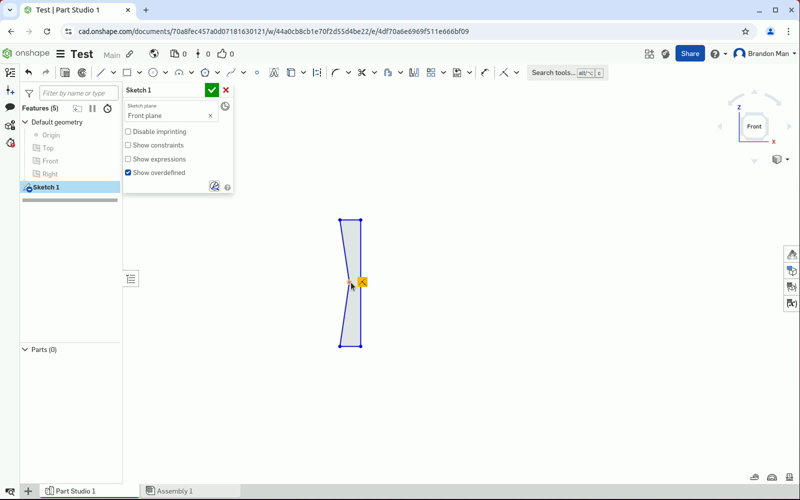
scroll(-6)
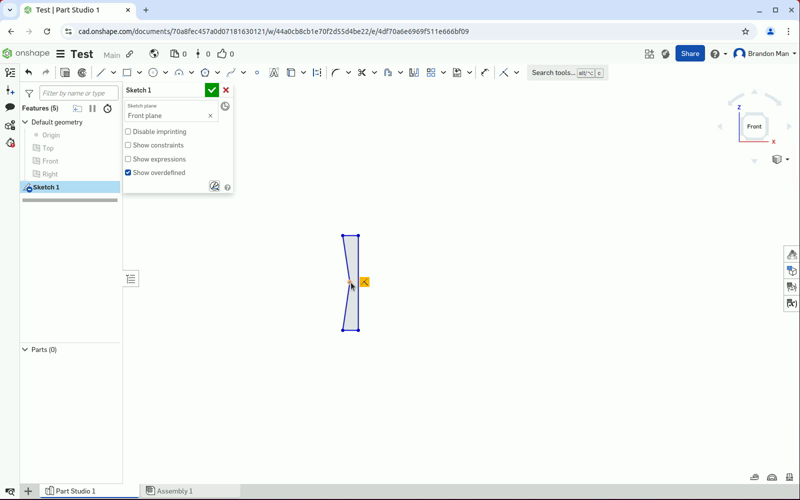
scroll(-6)
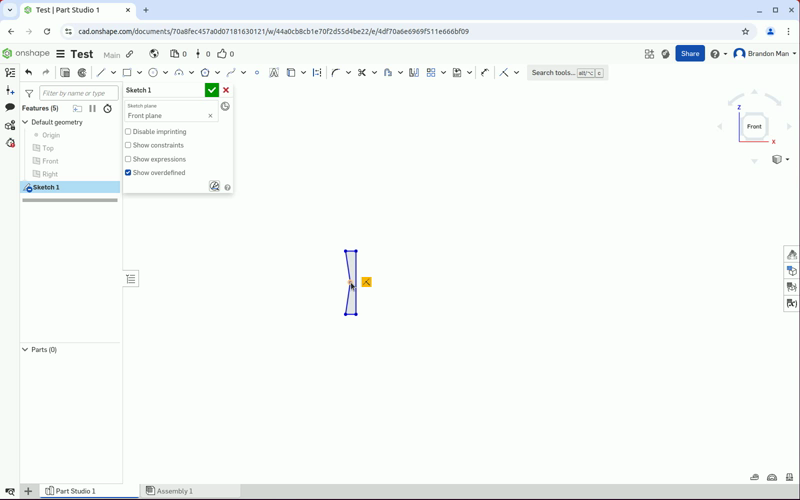
scroll(-6)
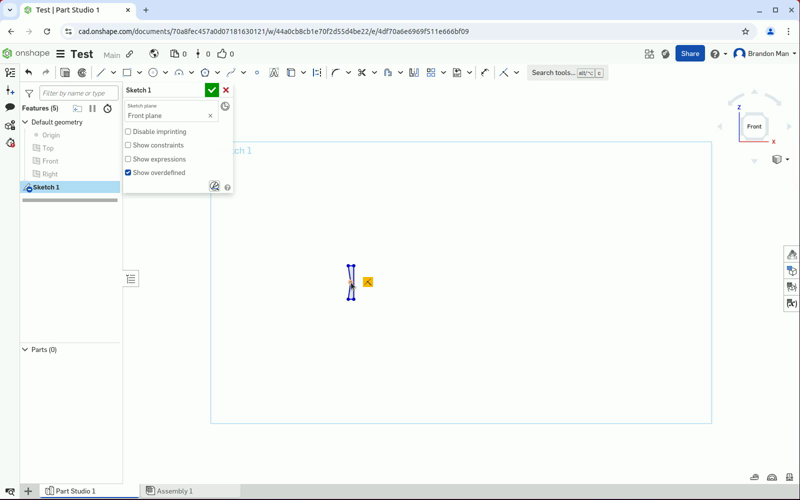
mouse_move(73, 352)
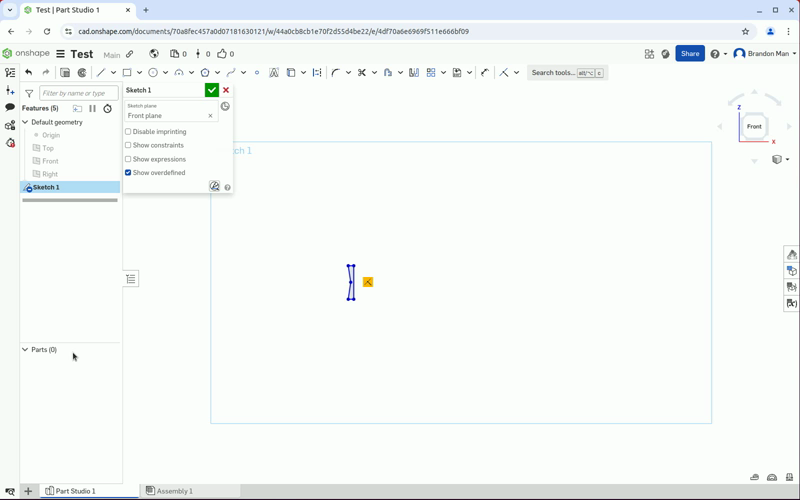
key(shift+y)
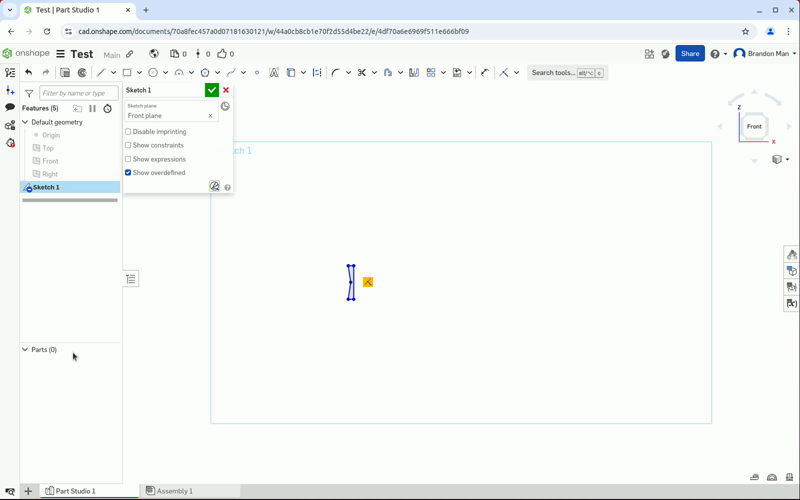
key(shift+e)
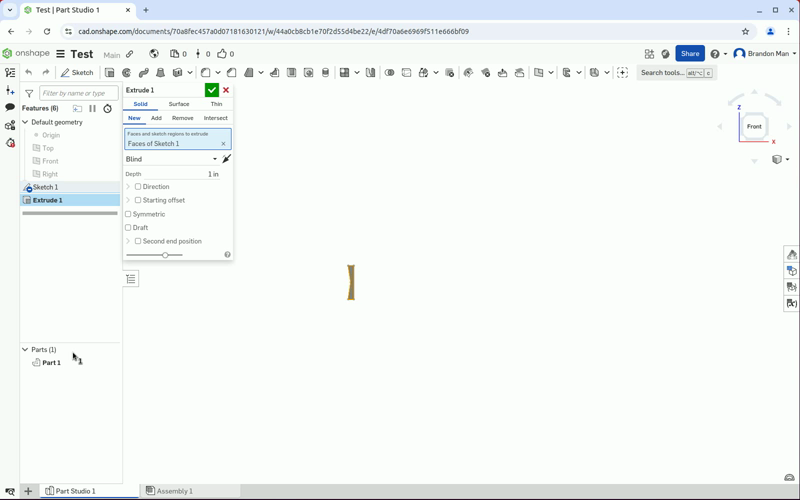
mouse_move(143, 106)
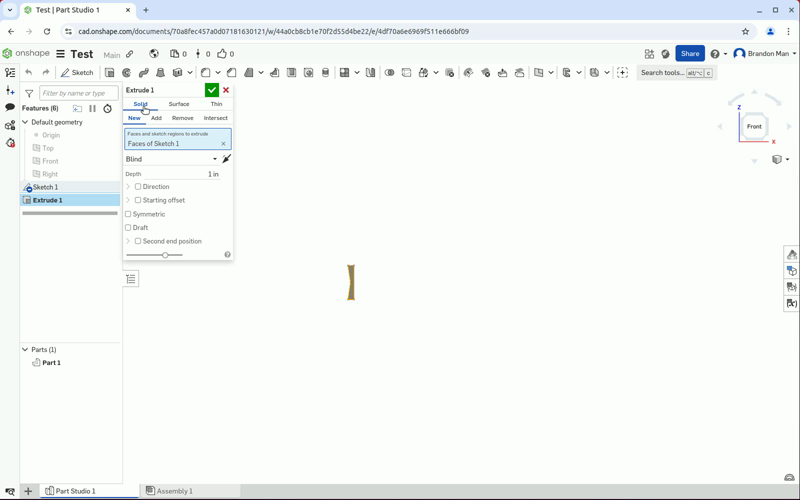
click(143, 106)
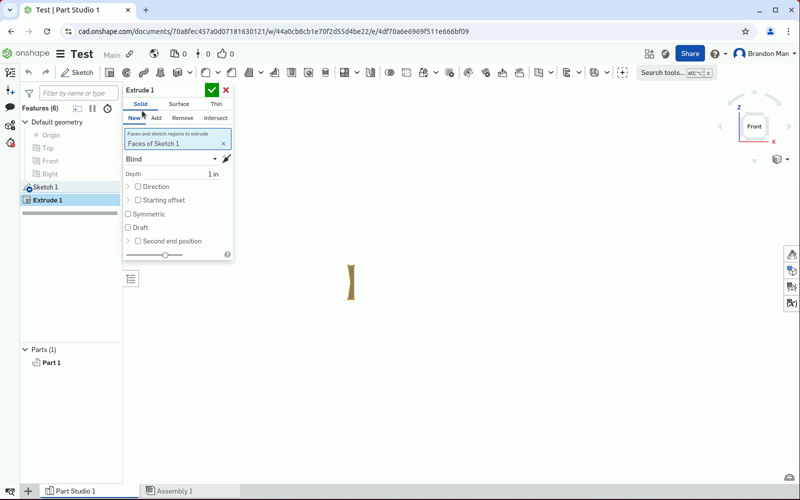
mouse_move(137, 120)
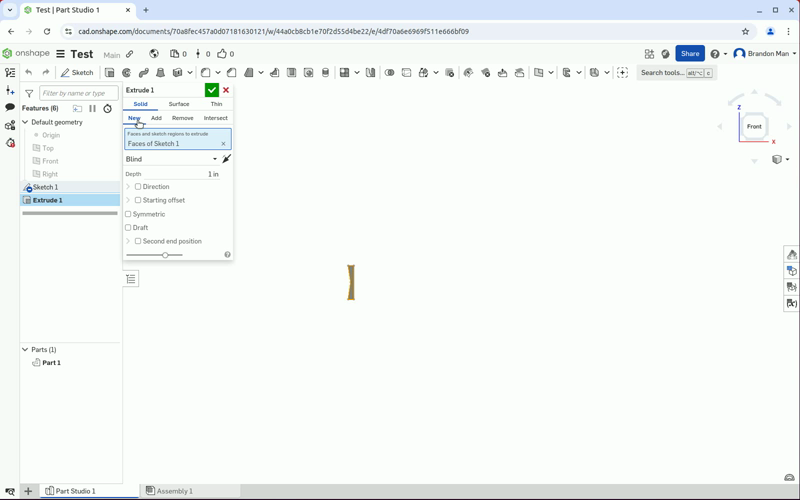
click(137, 120)
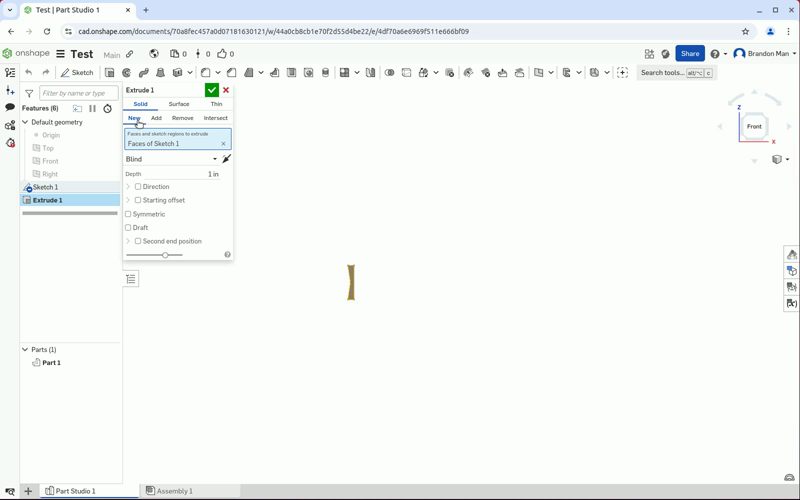
key(tab, 4)
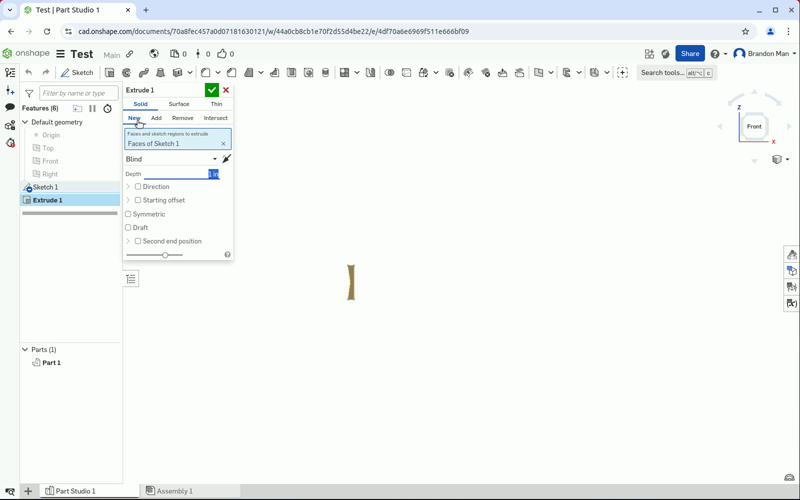
text(1.444)
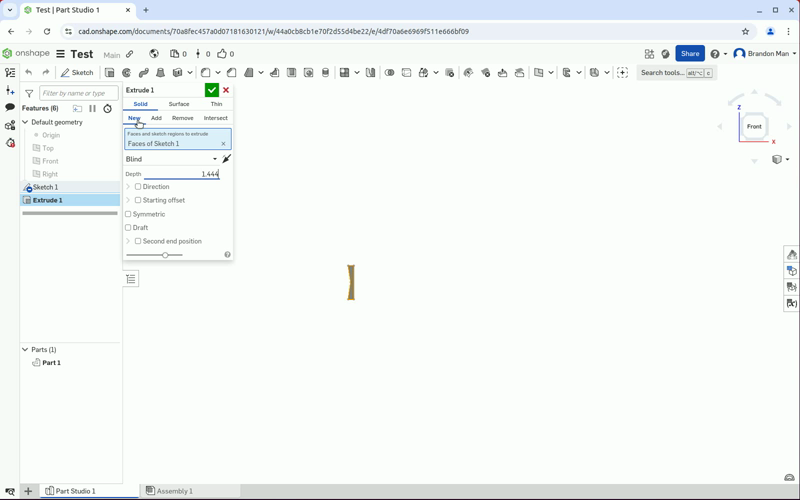
key(enter)
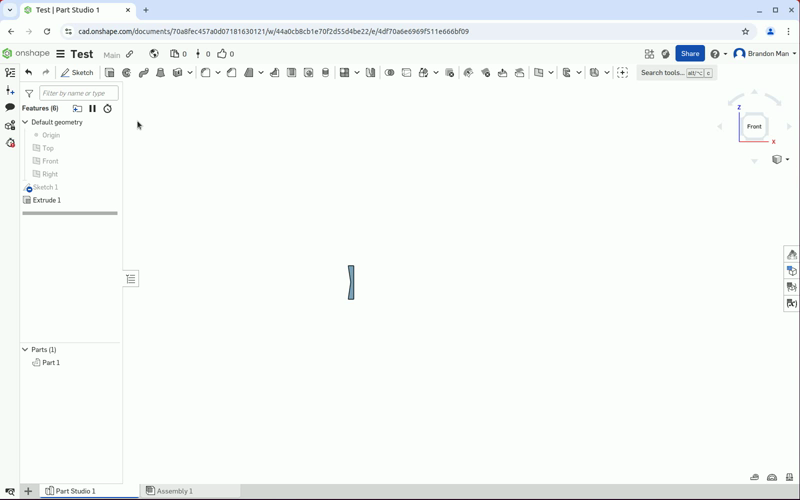
key(shift+h)
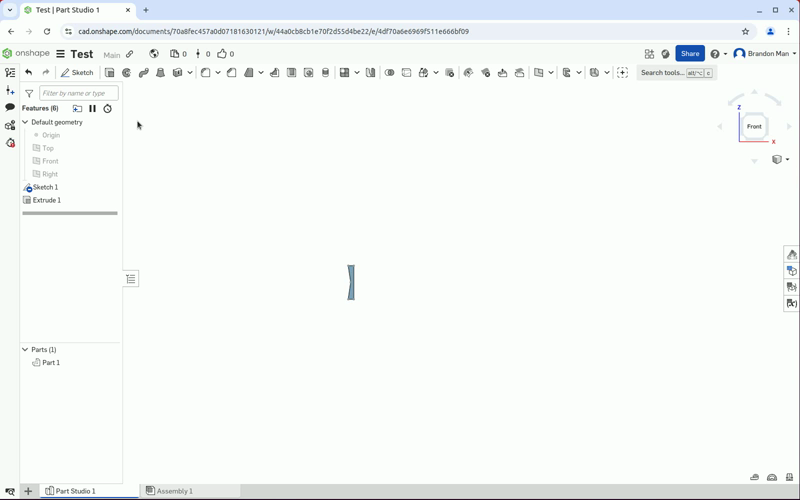
key(shift+h)
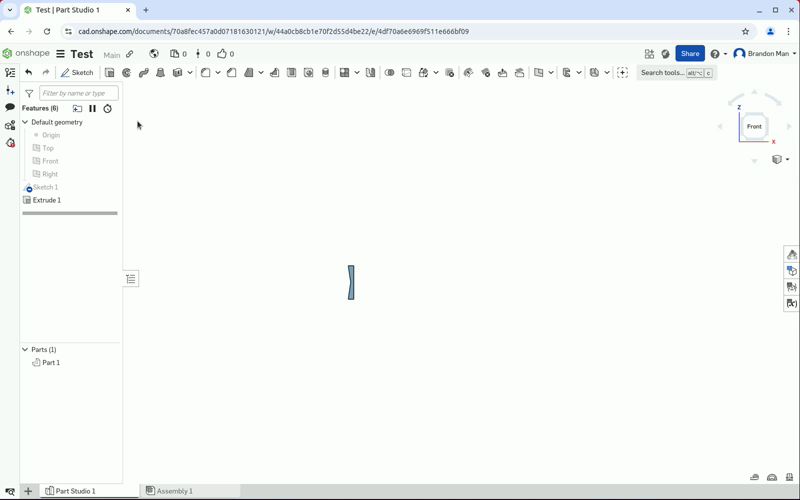
mouse_move(73, 189)
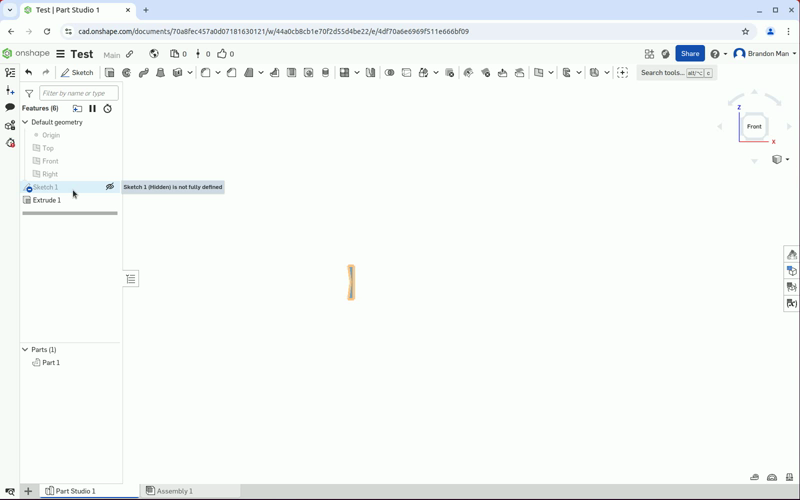
click(73, 189)
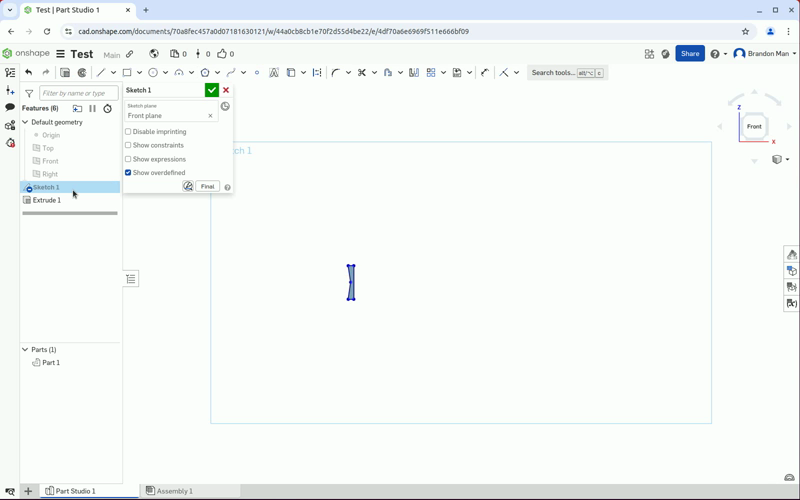
mouse_move(229, 92)
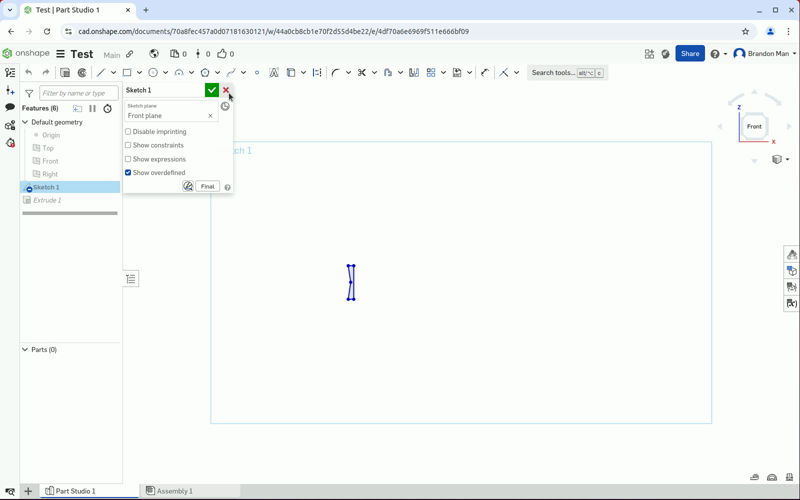
click(229, 92)
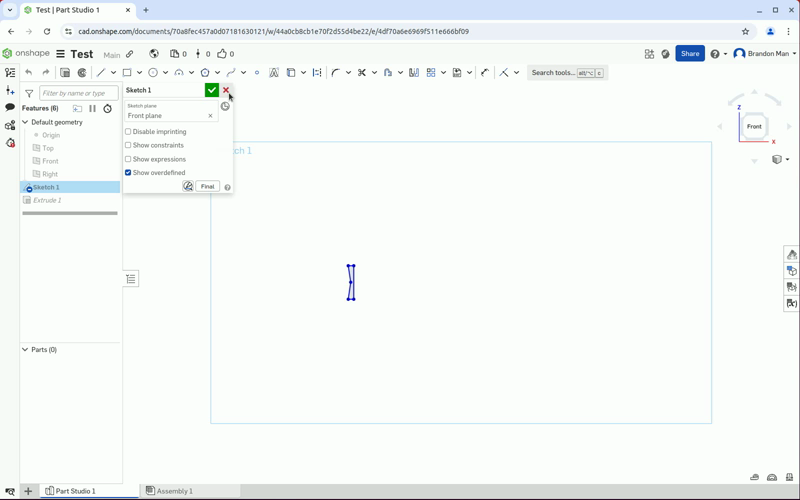
key(shift+s)
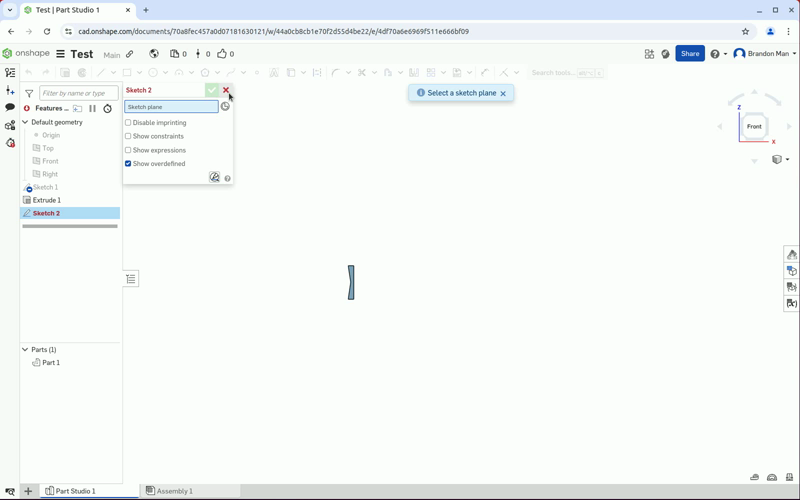
mouse_move(73, 163)
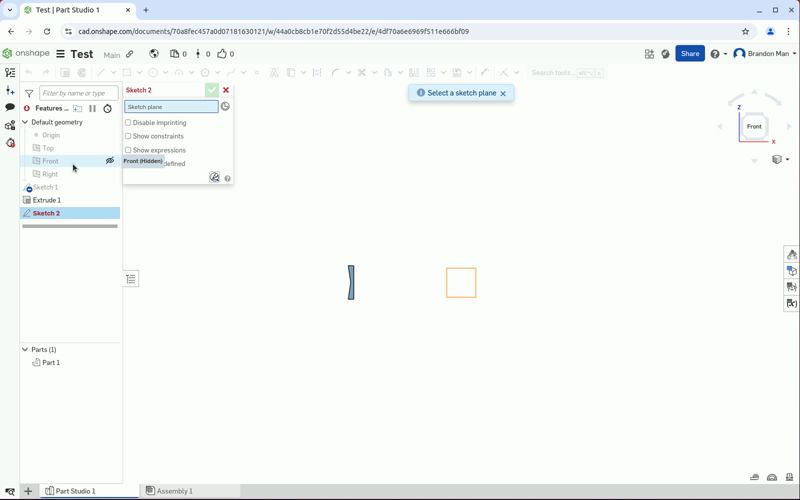
click(73, 163)
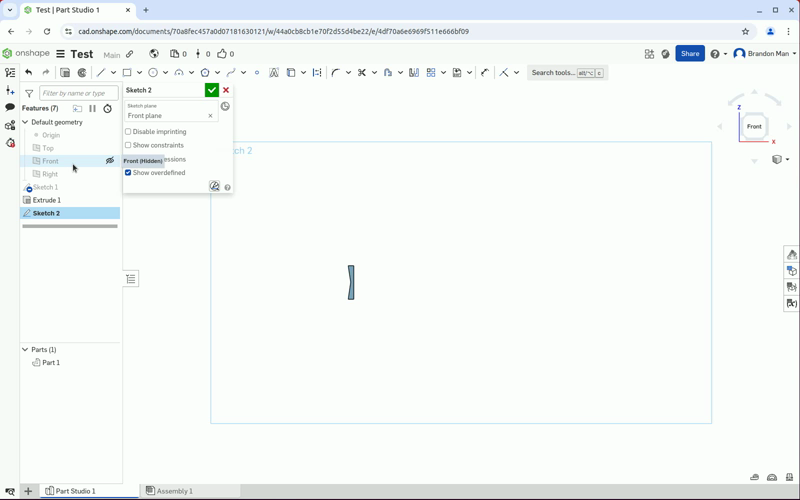
mouse_move(73, 352)
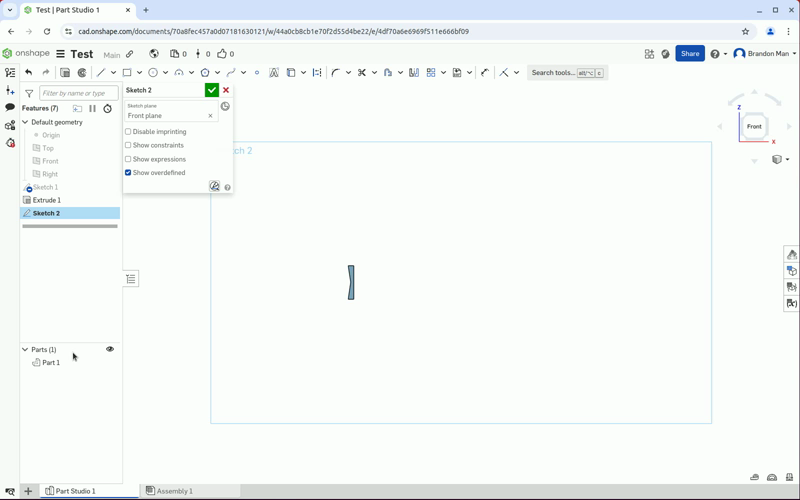
key(y)
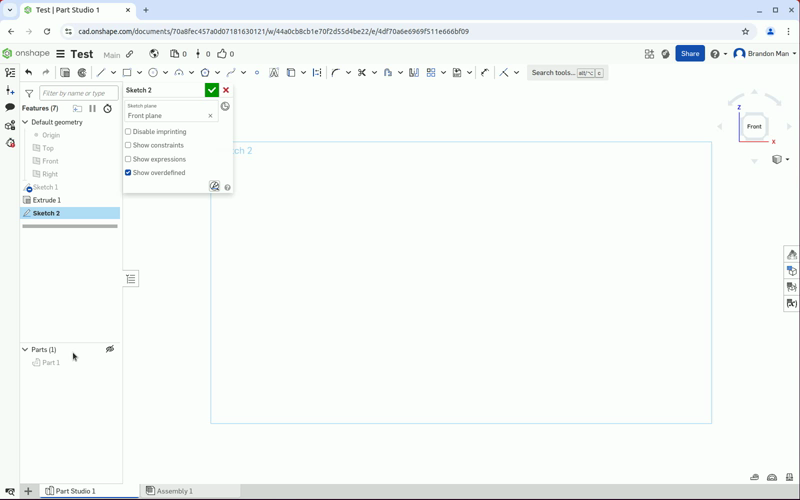
key(l)
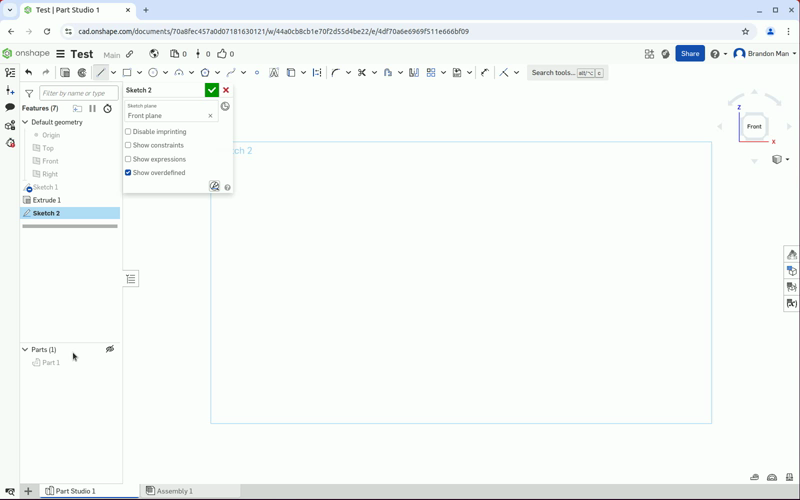
key_down(shift)
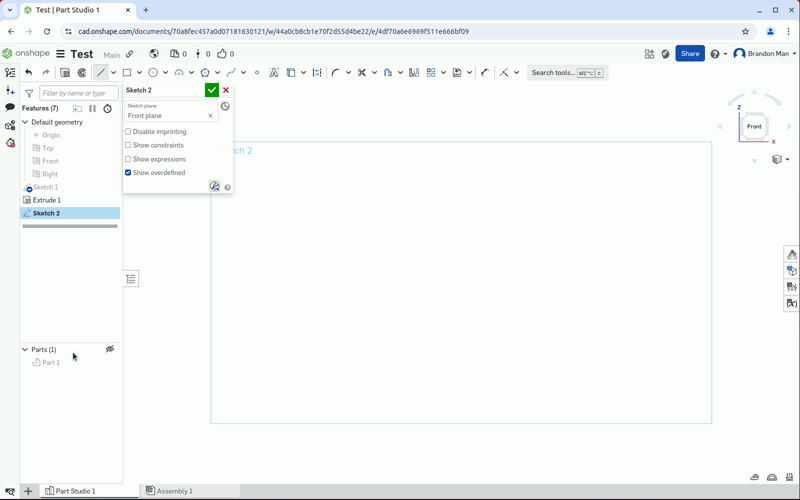
mouse_move(372, 299)
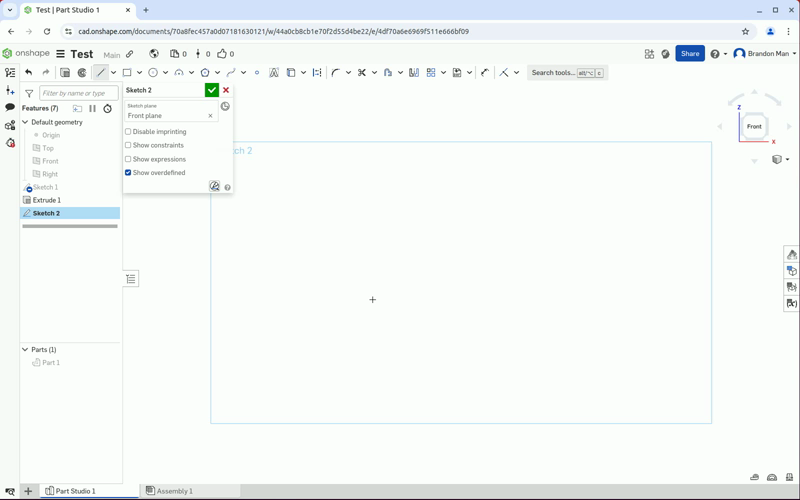
click(372, 299)
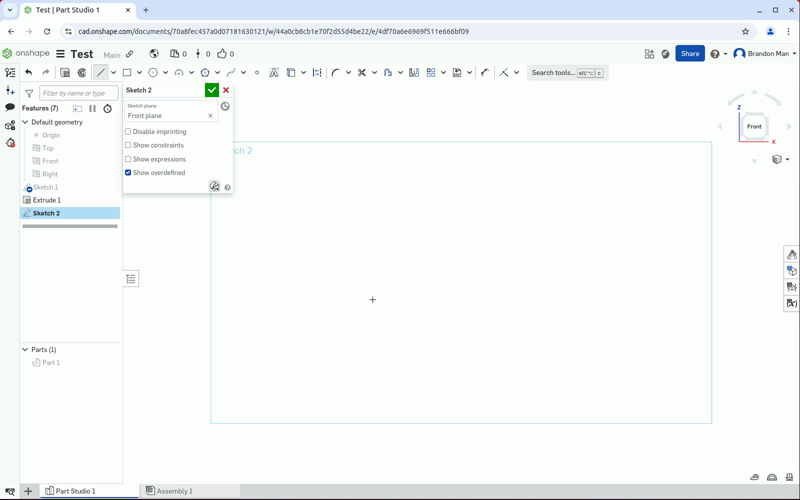
key_up(shift)
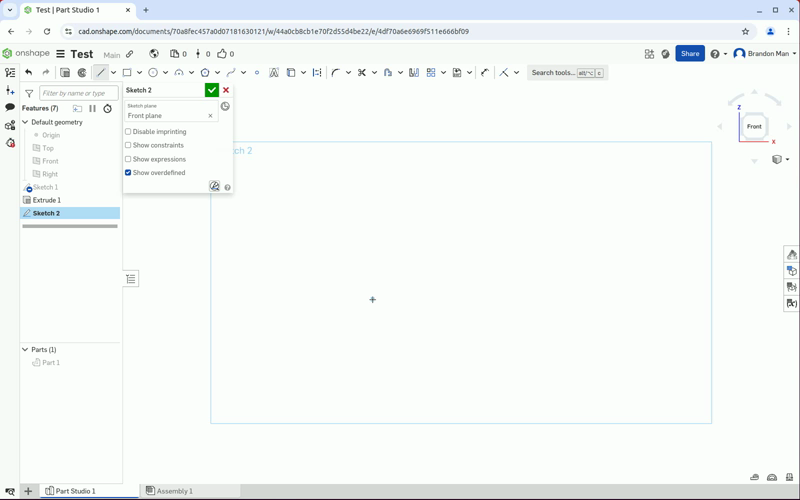
key_down(shift)
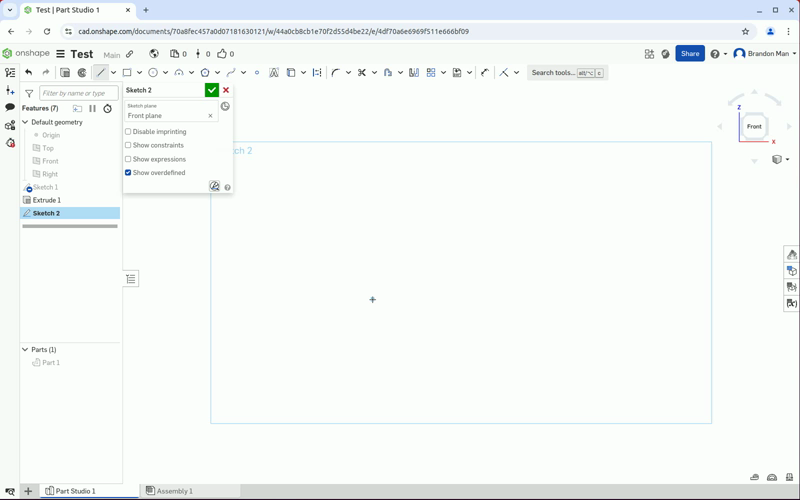
mouse_move(402, 299)
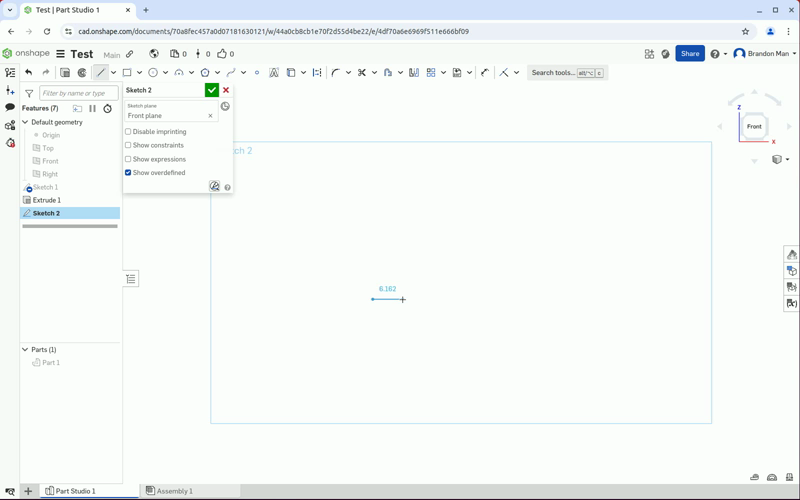
mouse_move(387, 299)
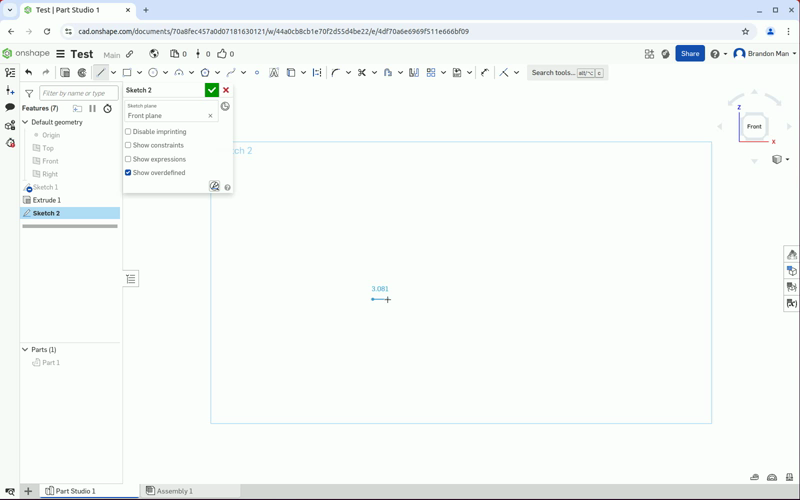
click(387, 299)
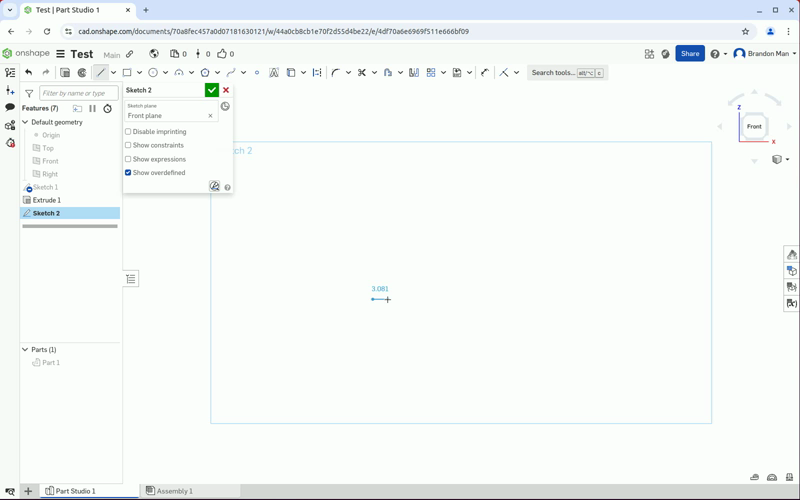
key_up(shift)
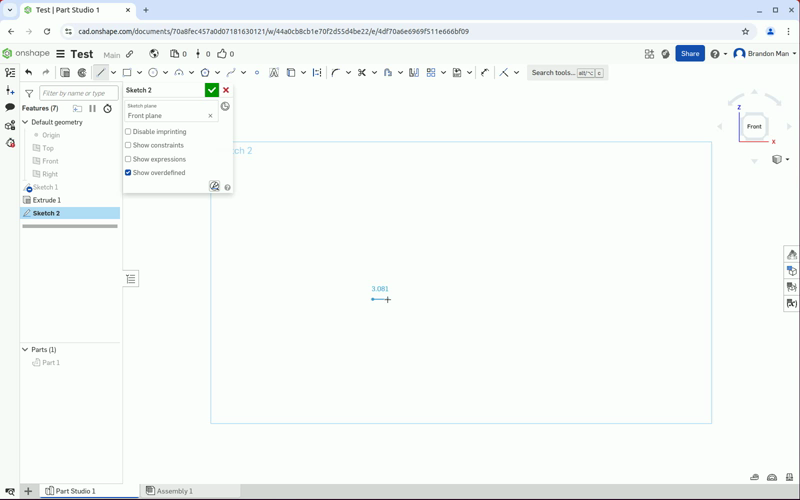
key_down(shift)
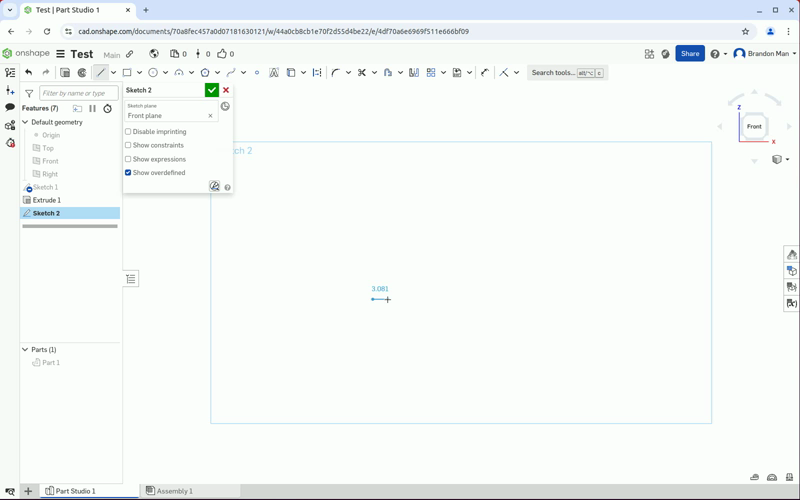
mouse_move(417, 299)
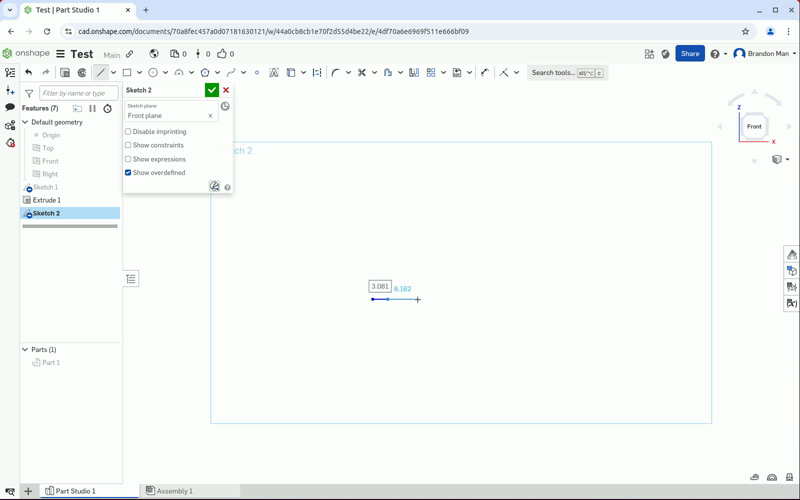
mouse_move(387, 290)
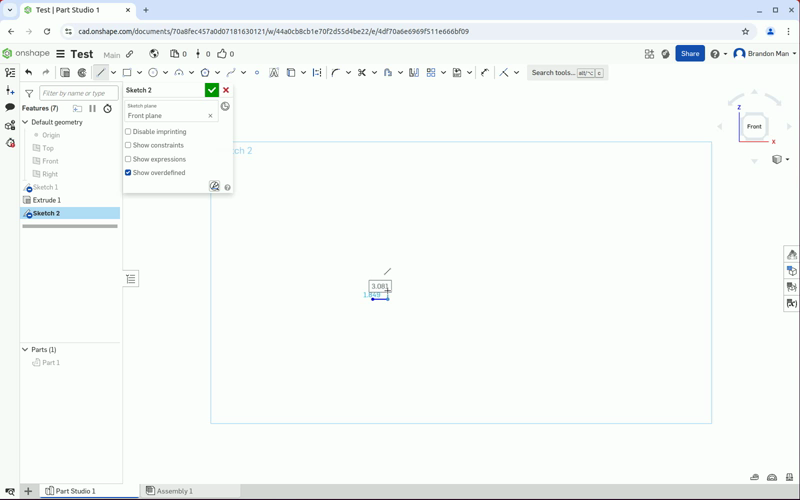
click(387, 290)
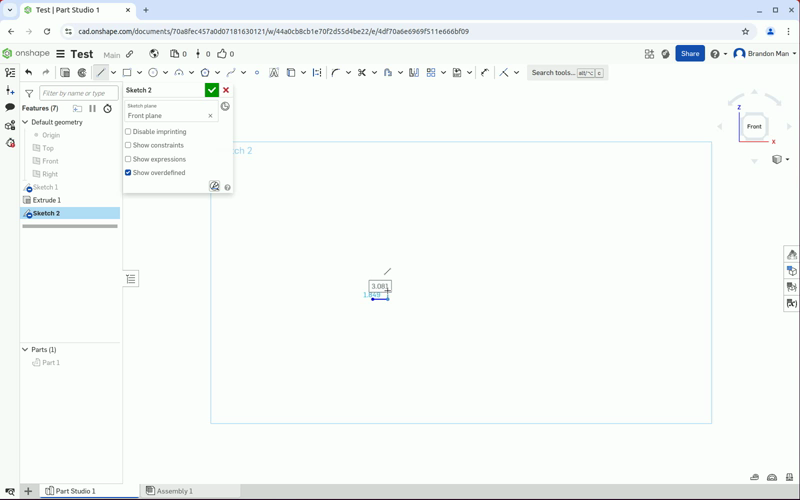
key_up(shift)
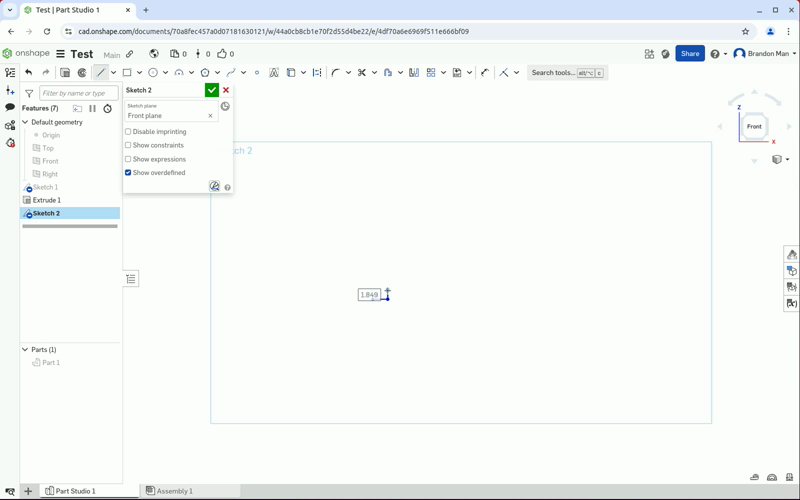
key_down(shift)
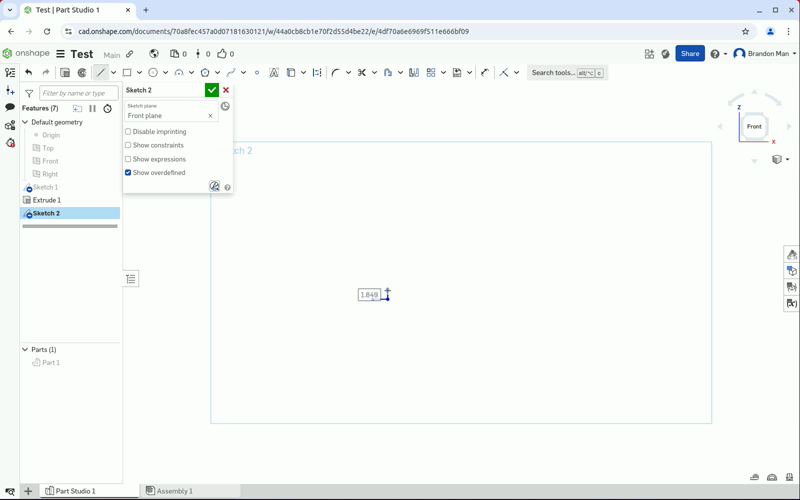
mouse_move(417, 290)
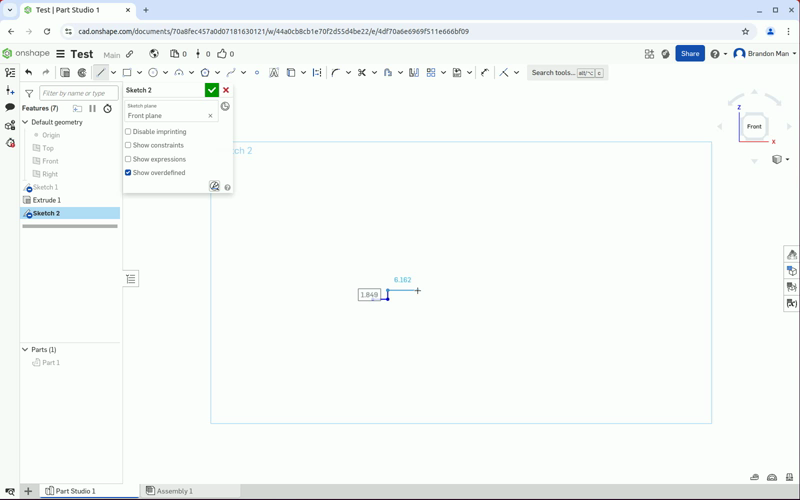
mouse_move(396, 299)
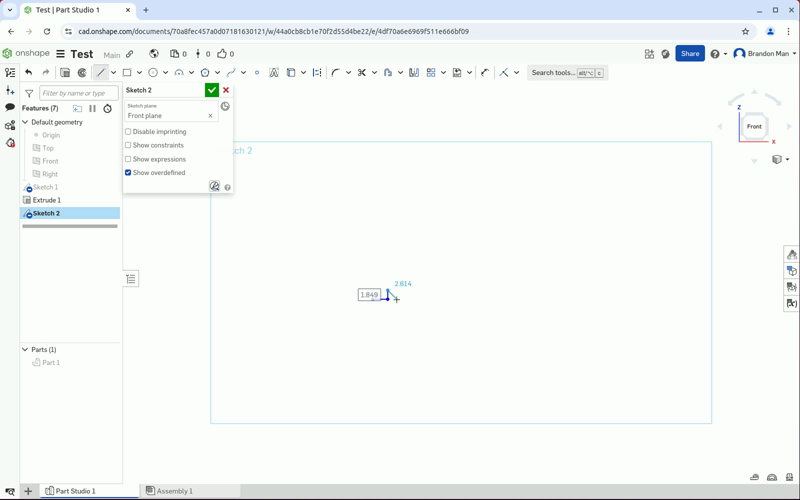
click(396, 299)
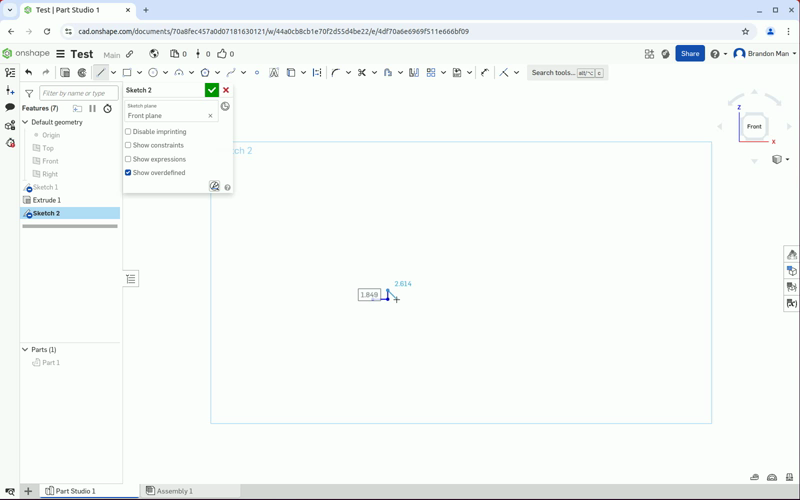
key_up(shift)
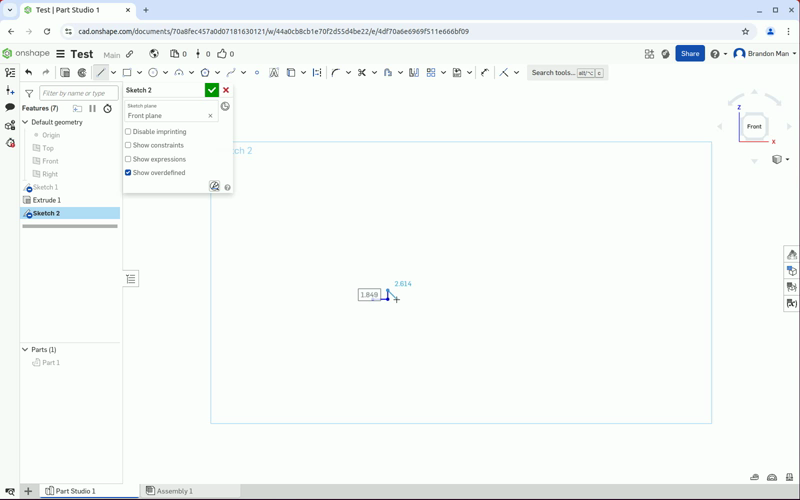
key_down(shift)
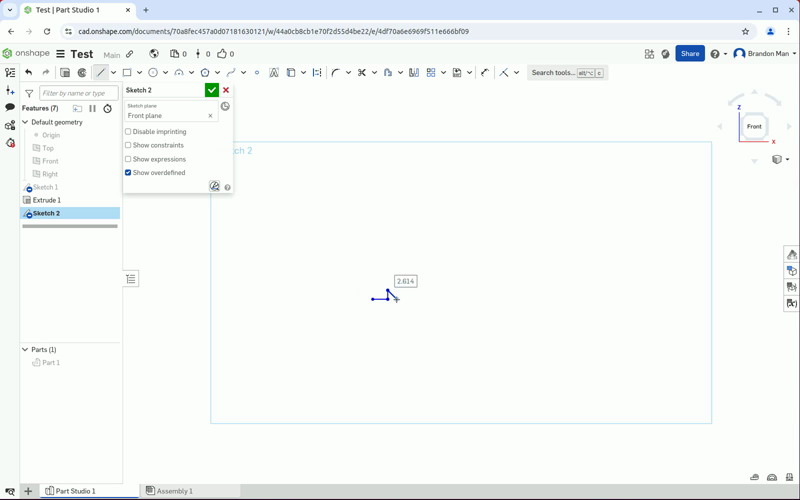
mouse_move(426, 299)
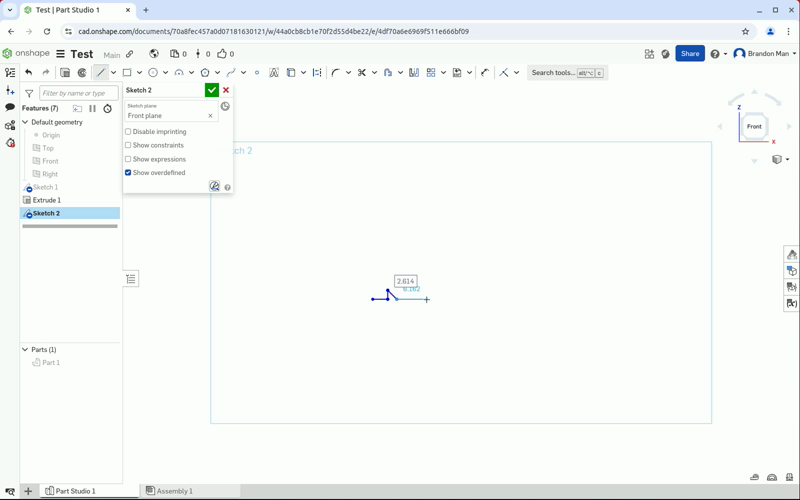
mouse_move(405, 290)
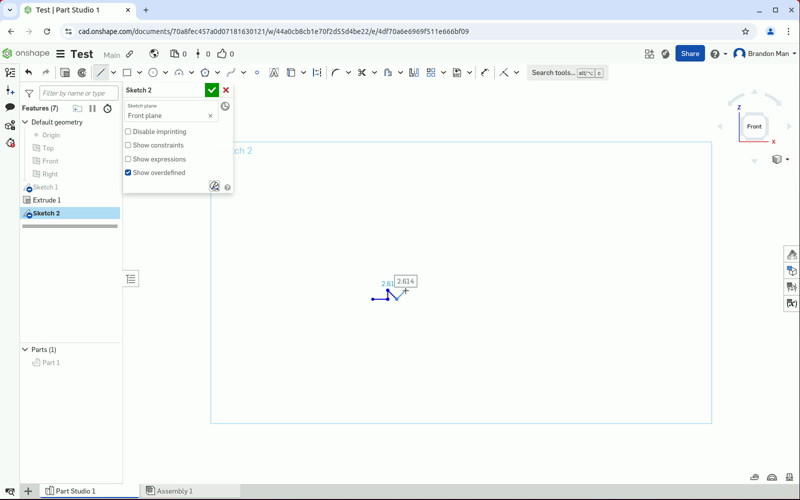
click(405, 290)
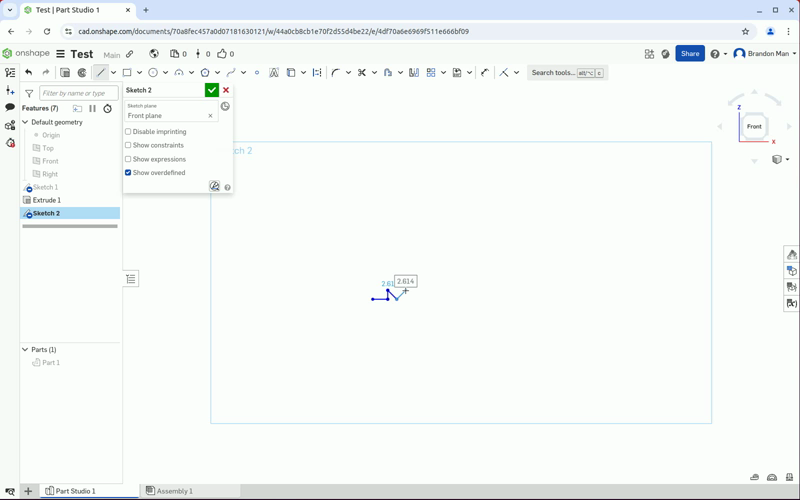
key_up(shift)
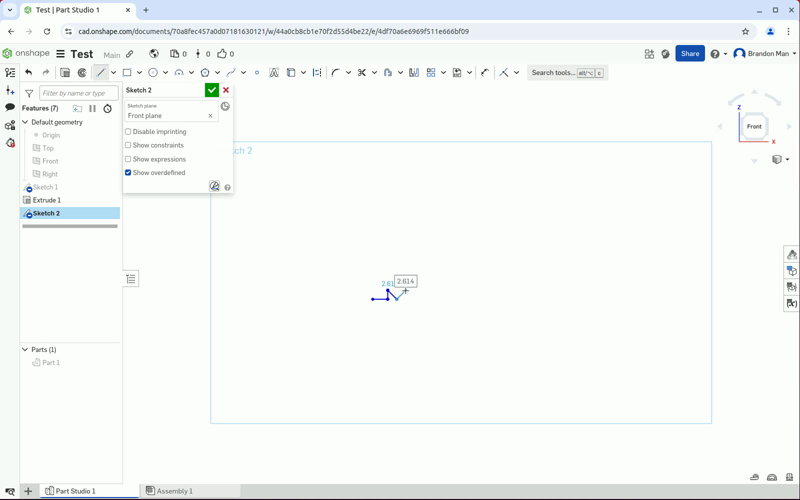
key_down(shift)
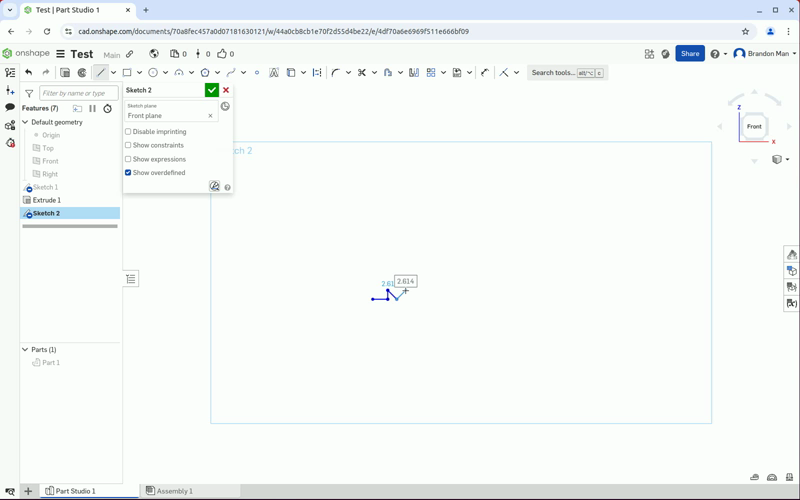
mouse_move(435, 290)
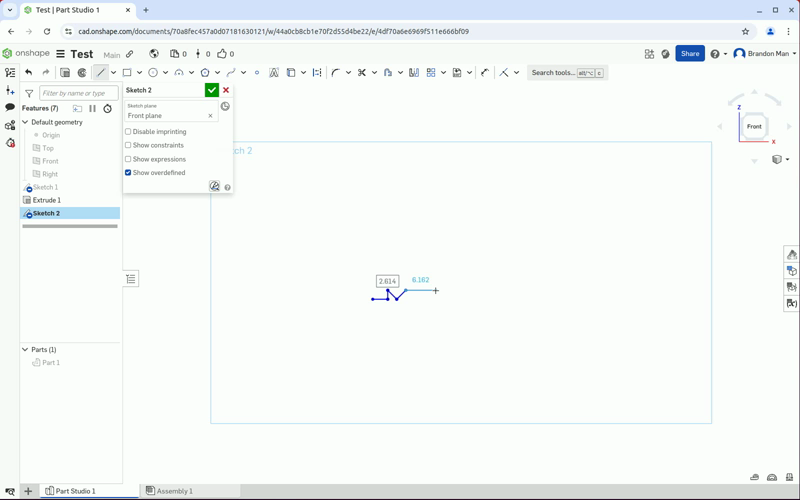
mouse_move(460, 299)
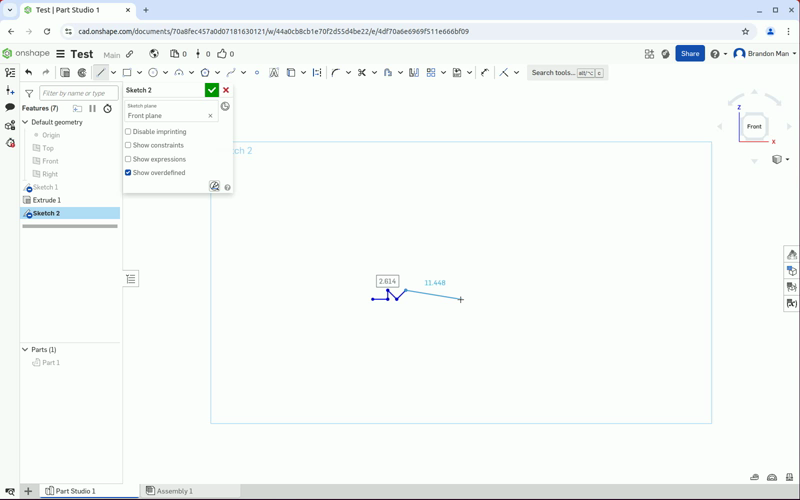
click(460, 299)
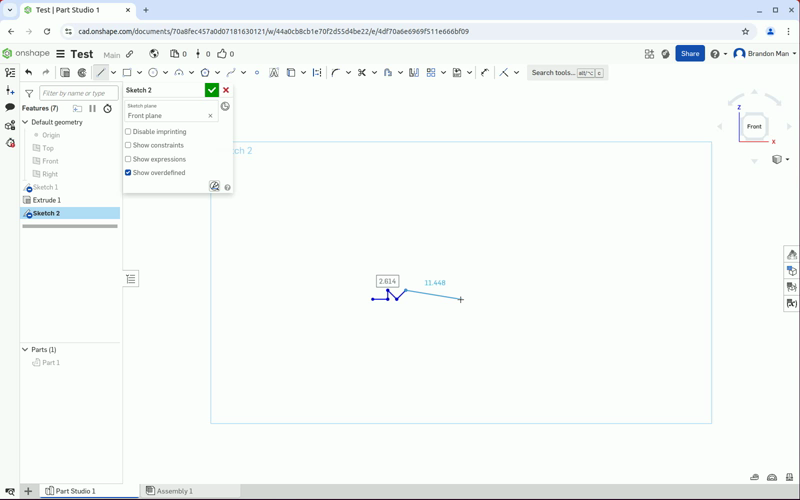
key_up(shift)
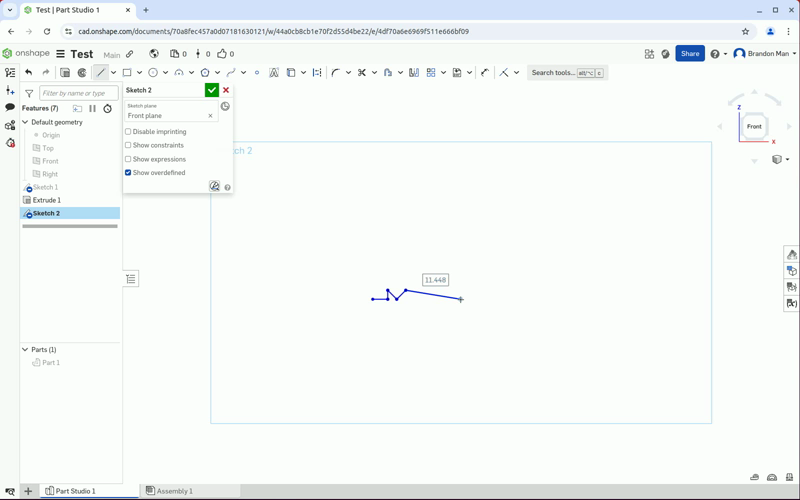
key_down(shift)
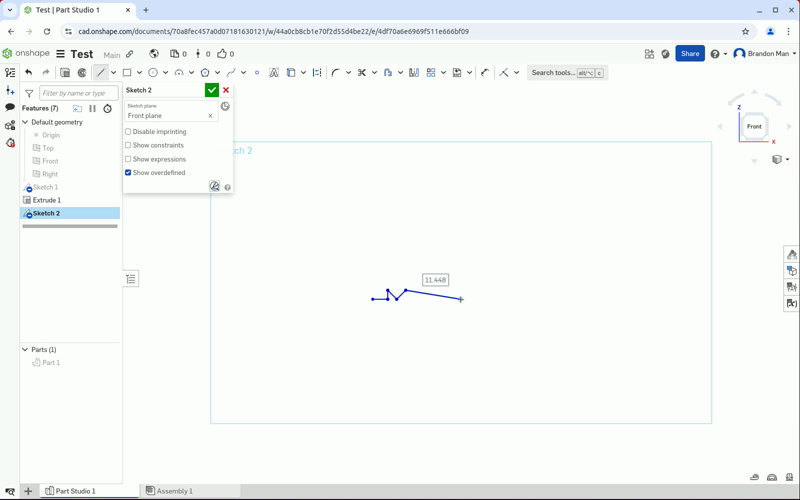
mouse_move(490, 299)
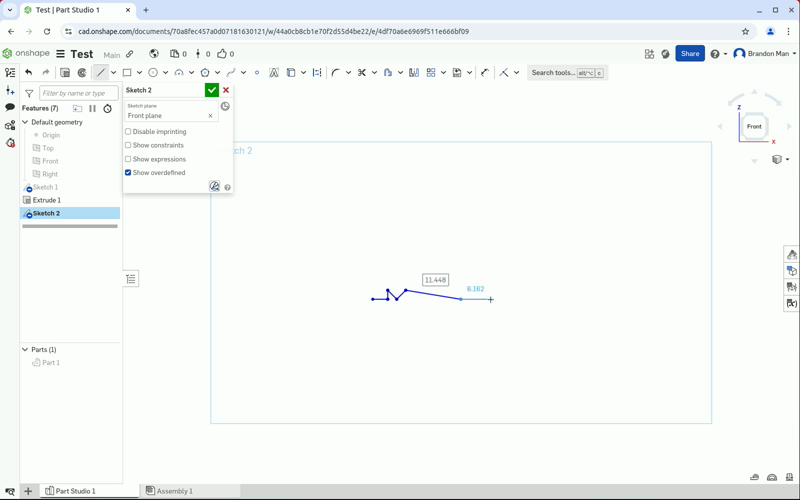
mouse_move(513, 290)
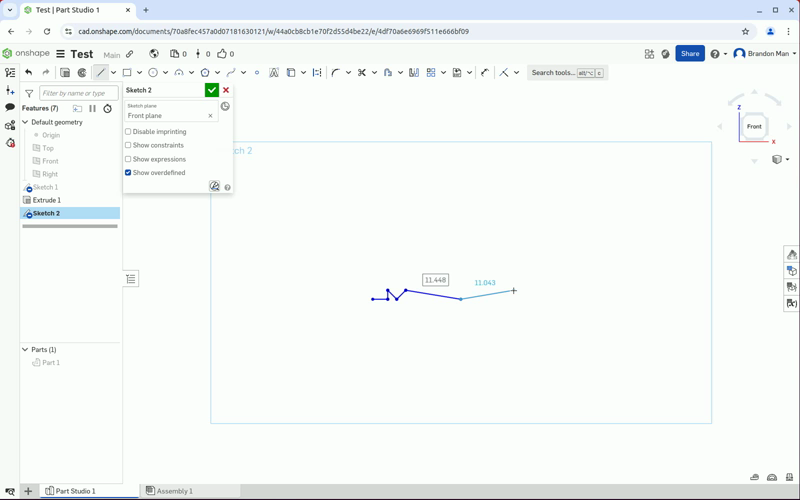
click(513, 290)
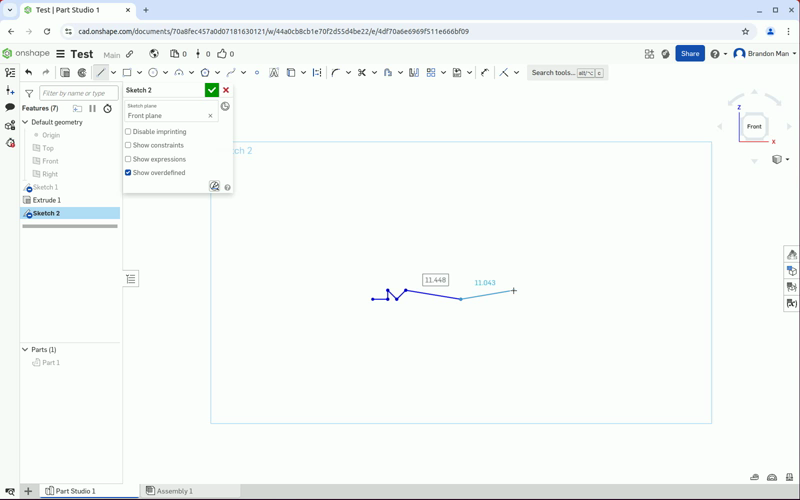
key_up(shift)
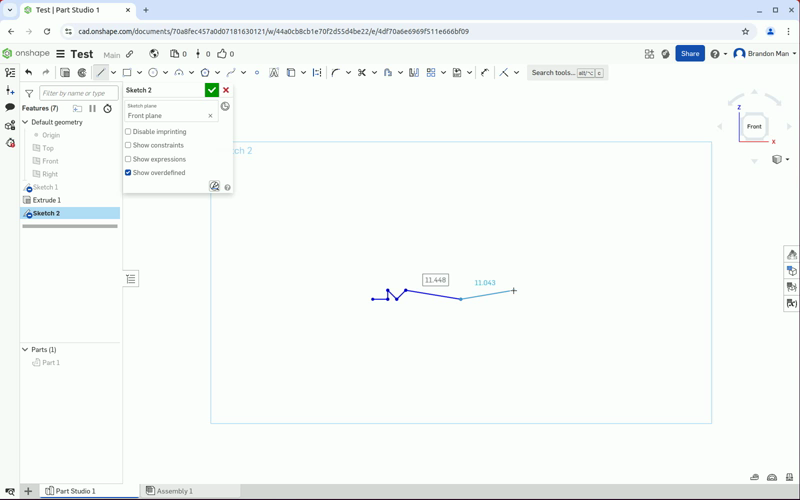
key_down(shift)
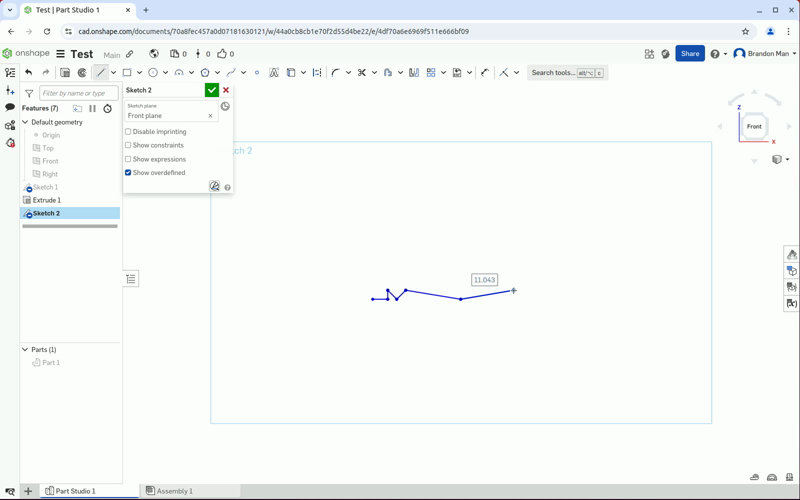
mouse_move(543, 290)
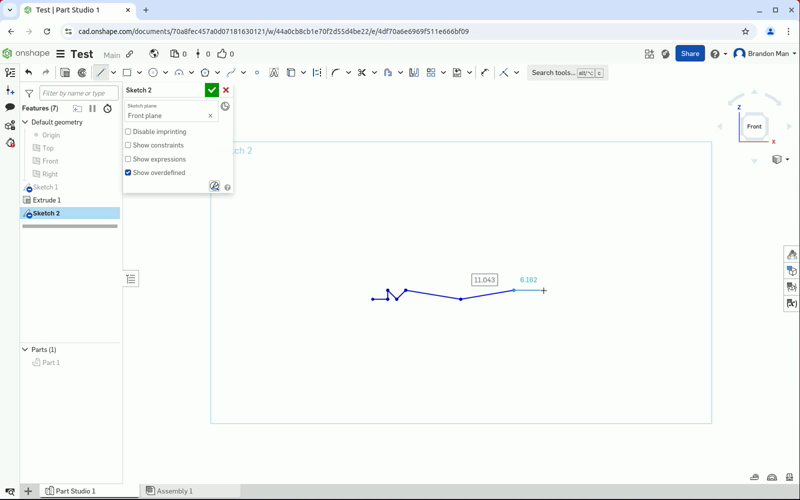
mouse_move(522, 299)
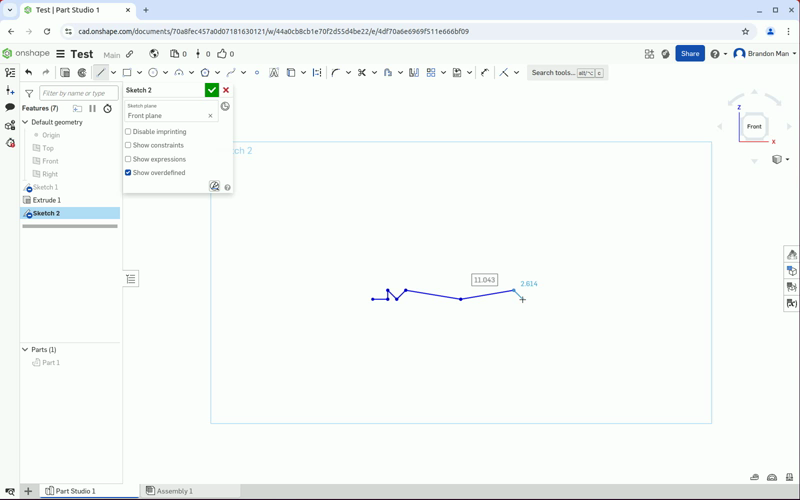
click(522, 299)
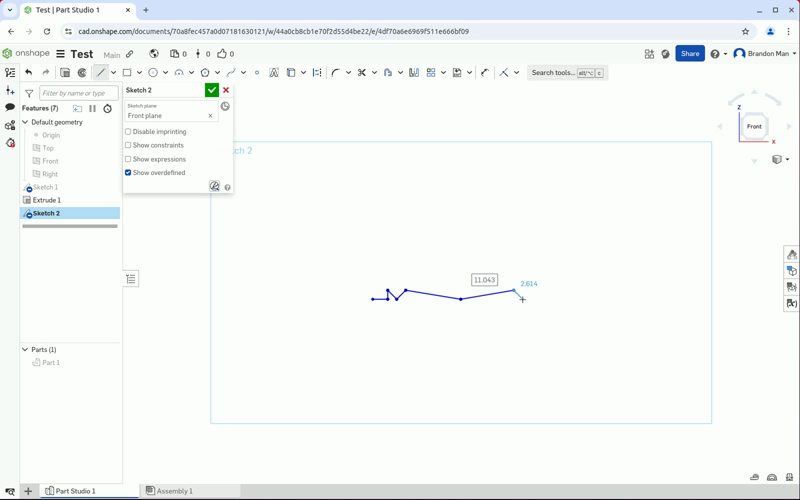
key_up(shift)
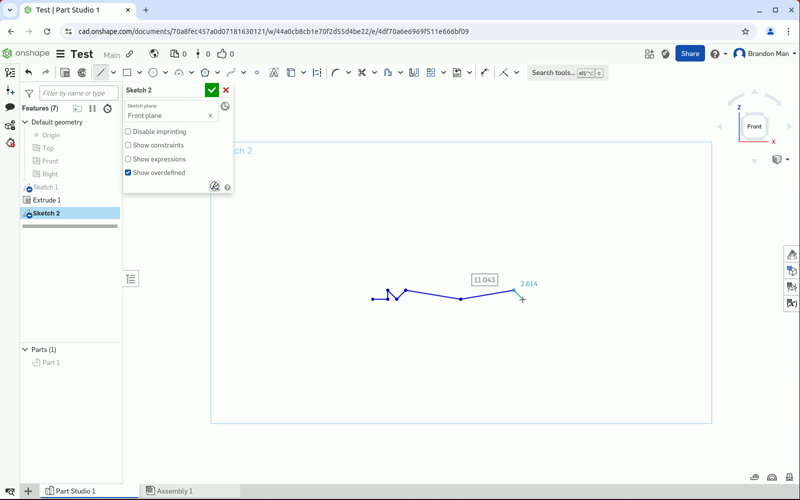
key_down(shift)
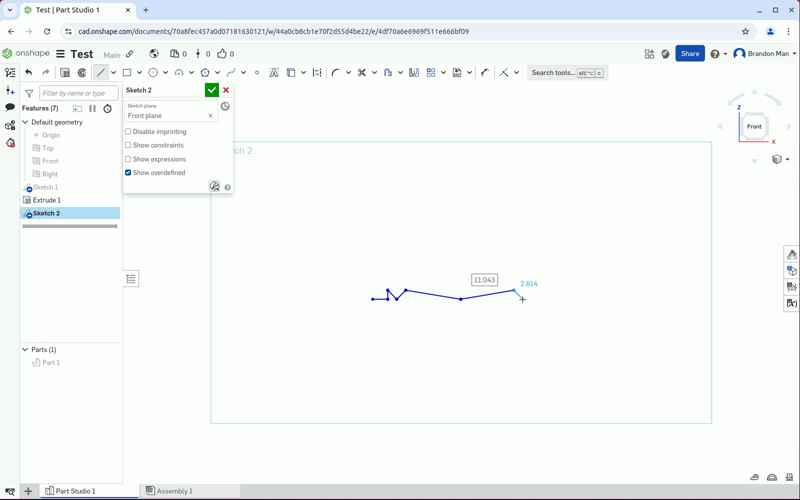
mouse_move(552, 299)
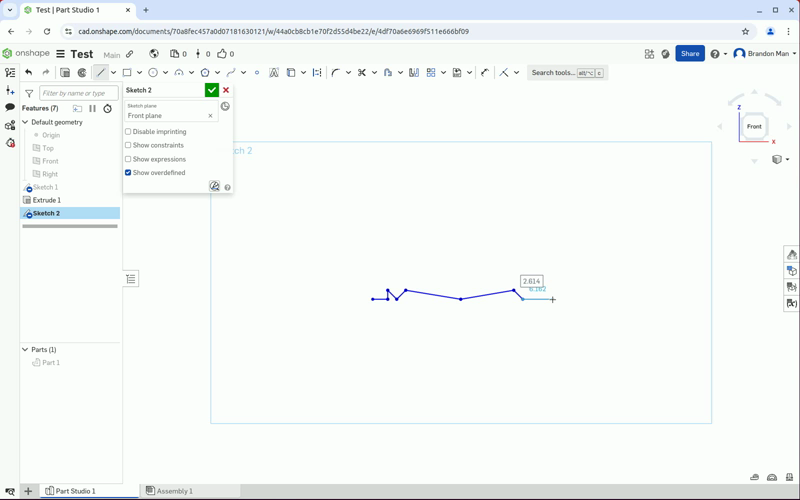
mouse_move(532, 290)
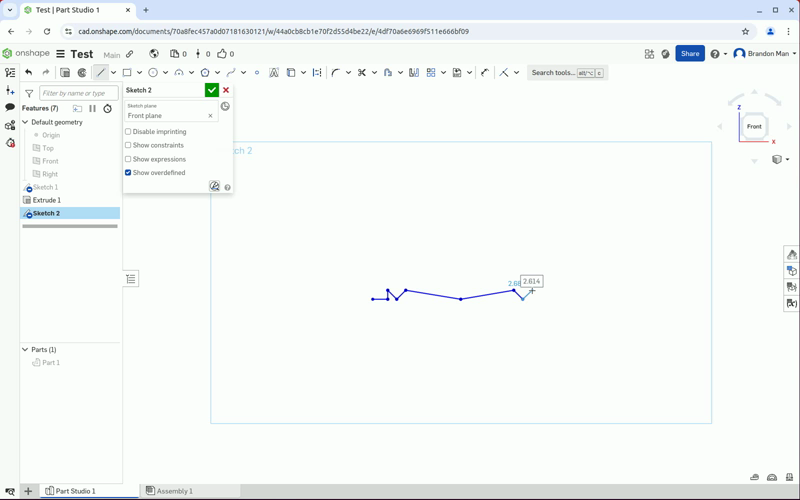
click(532, 290)
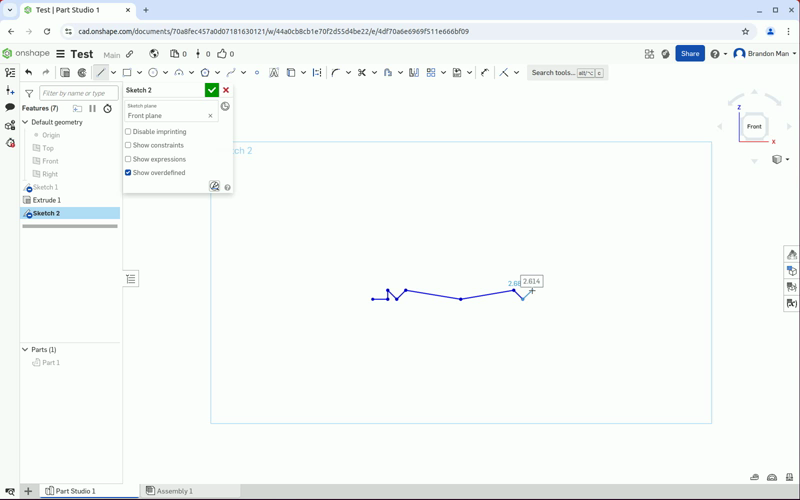
key_up(shift)
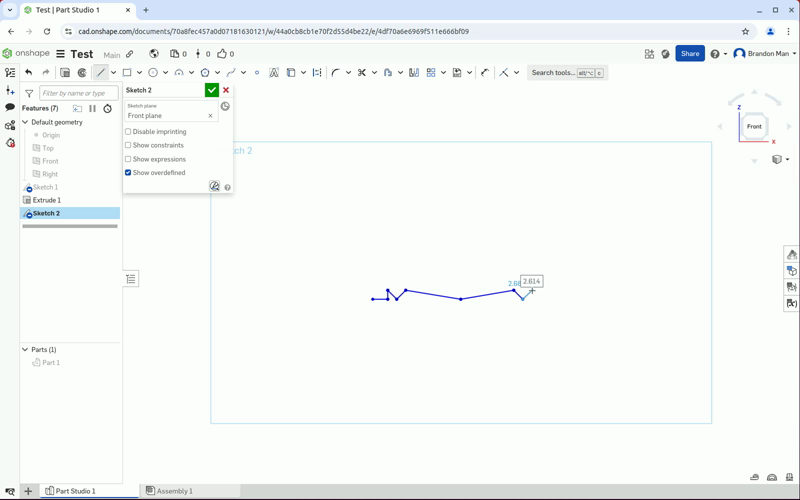
key_down(shift)
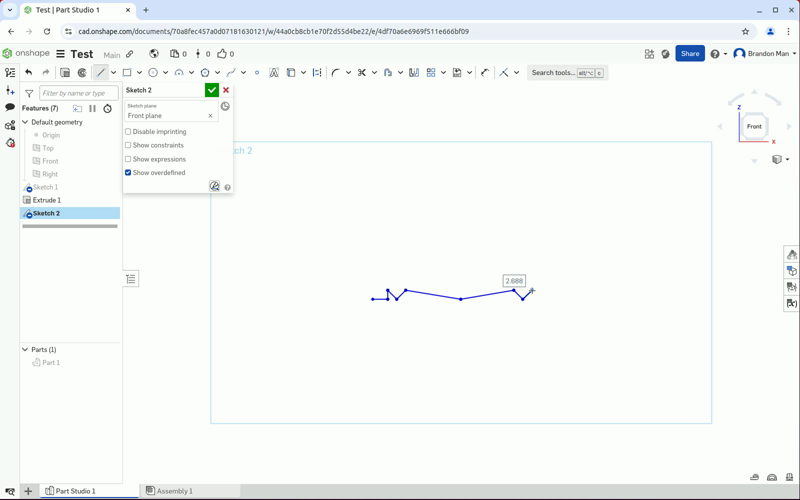
mouse_move(562, 290)
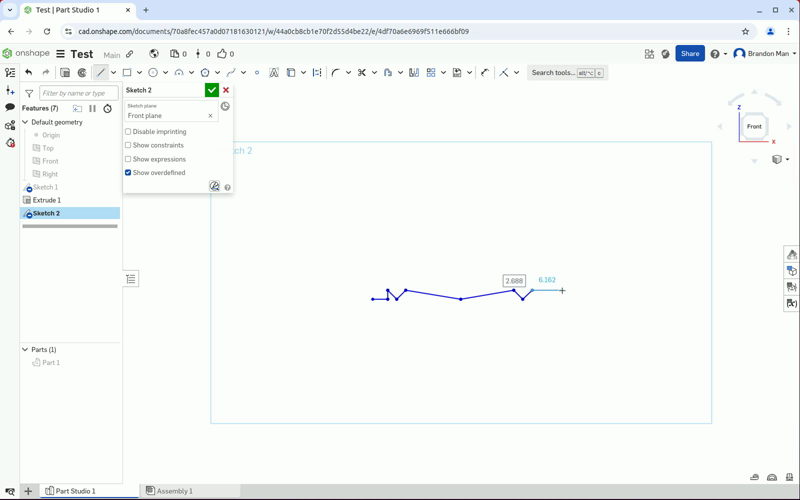
mouse_move(532, 299)
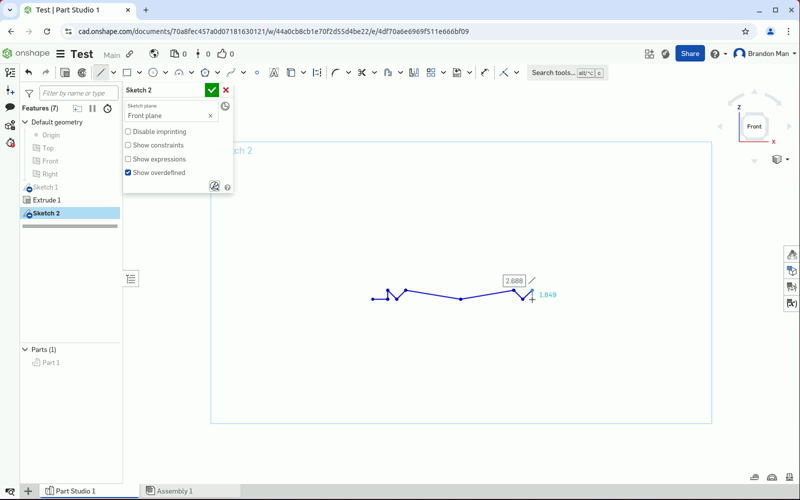
click(532, 299)
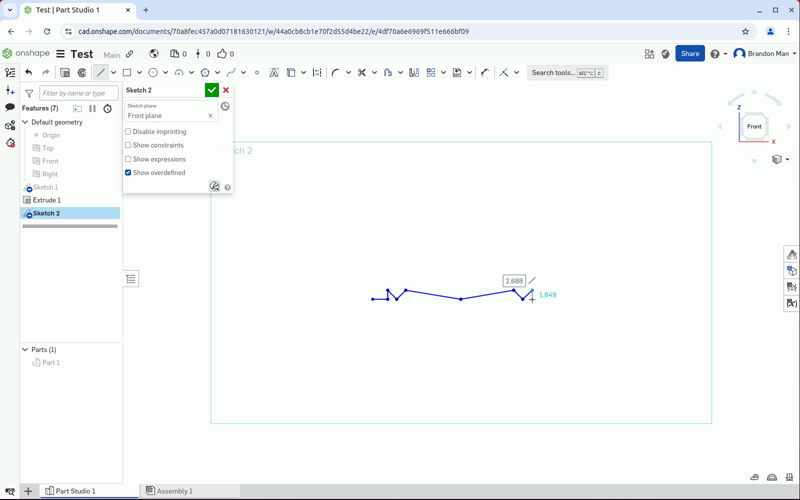
key_up(shift)
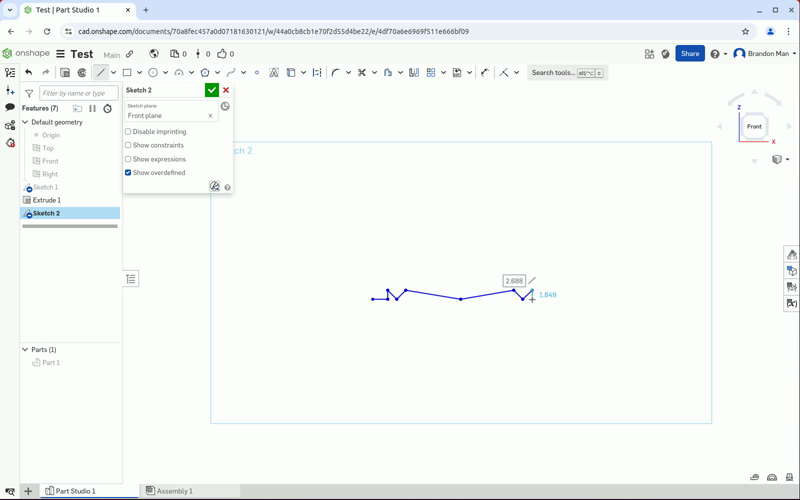
key_down(shift)
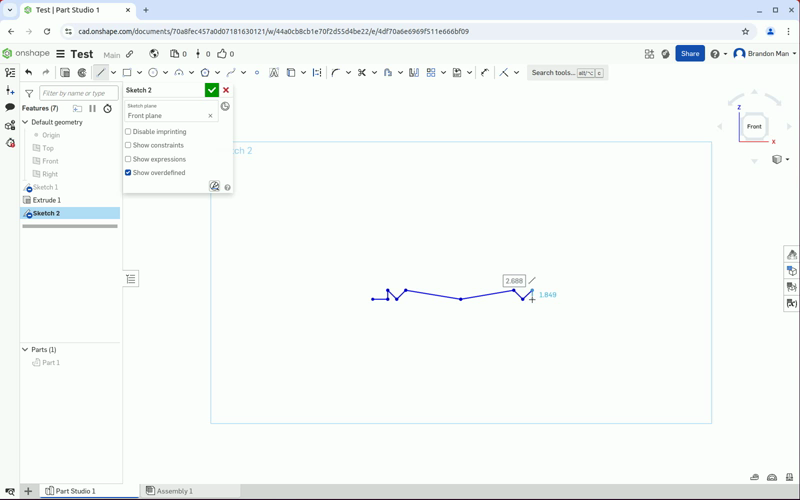
mouse_move(562, 299)
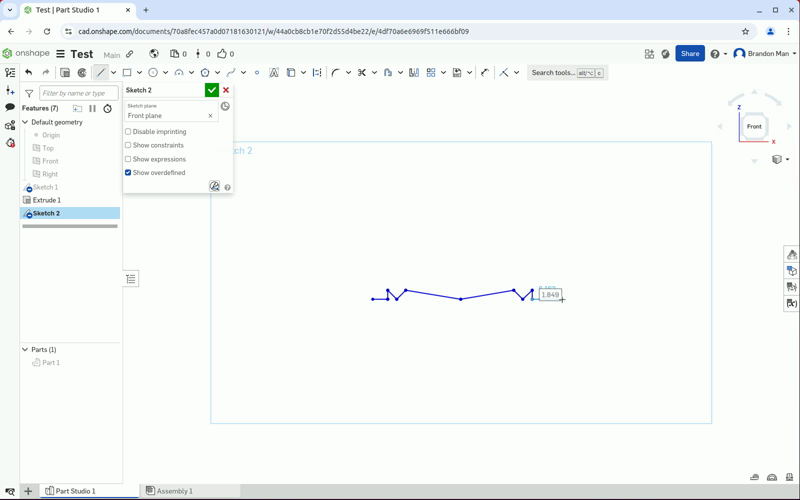
mouse_move(546, 299)
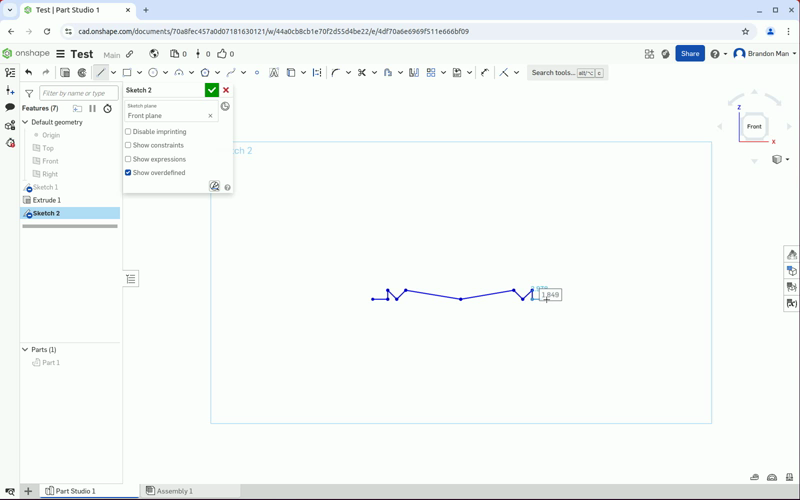
click(546, 299)
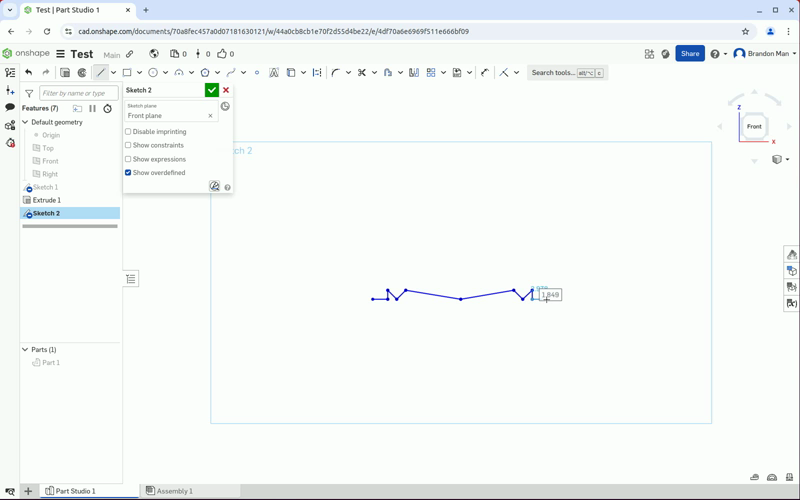
key_up(shift)
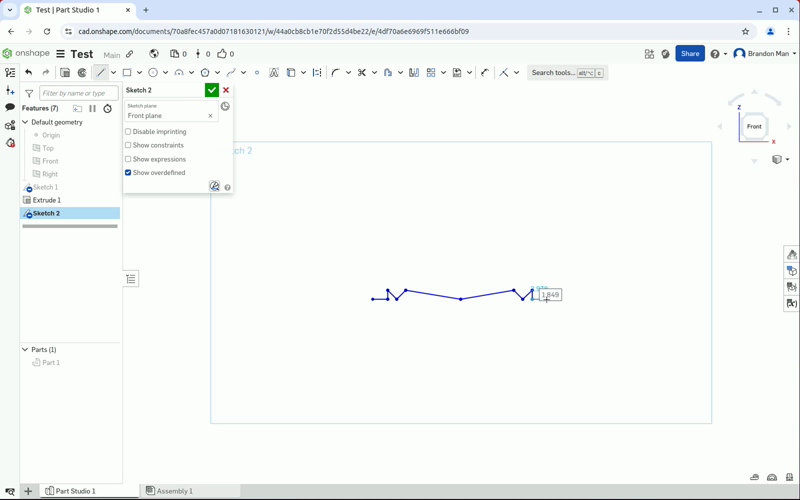
key_down(shift)
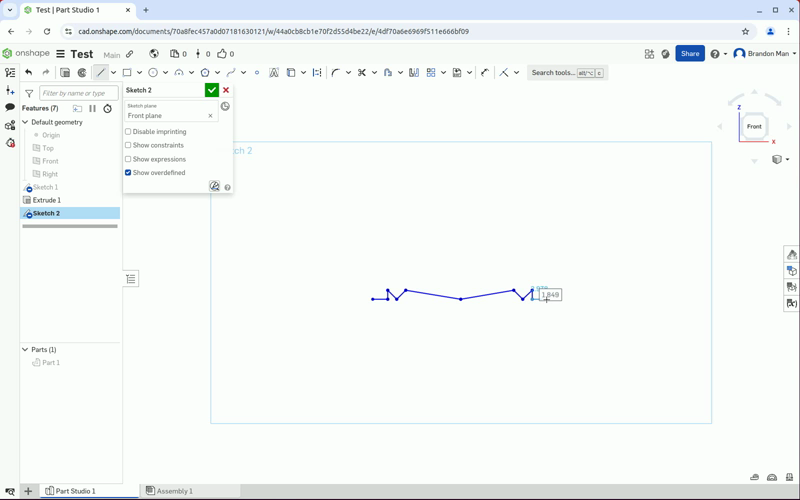
mouse_move(576, 299)
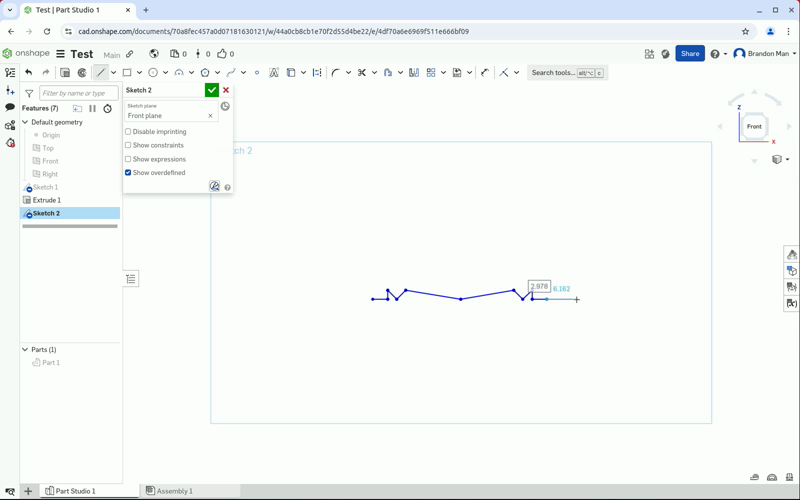
mouse_move(546, 266)
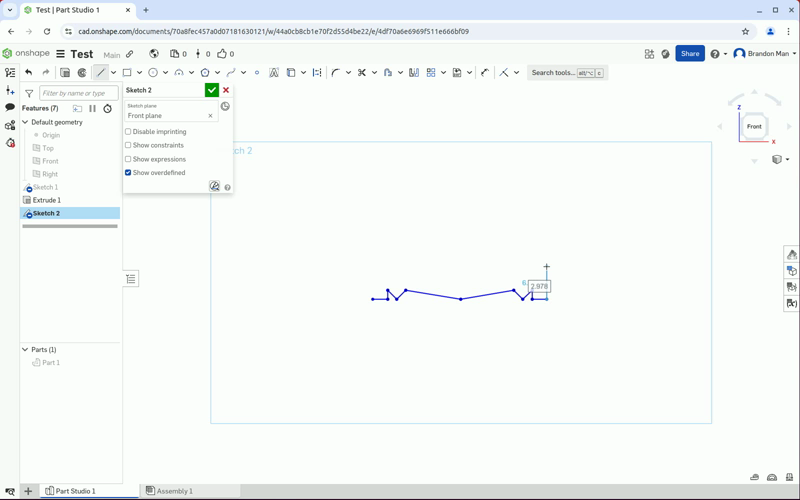
click(546, 266)
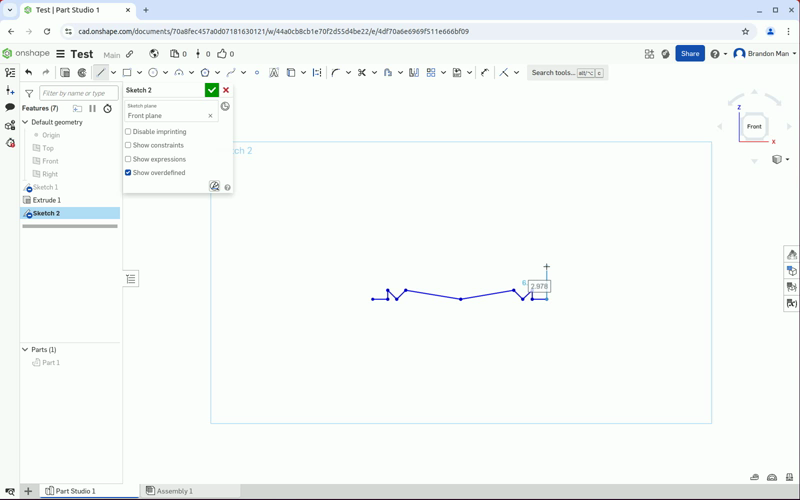
key_up(shift)
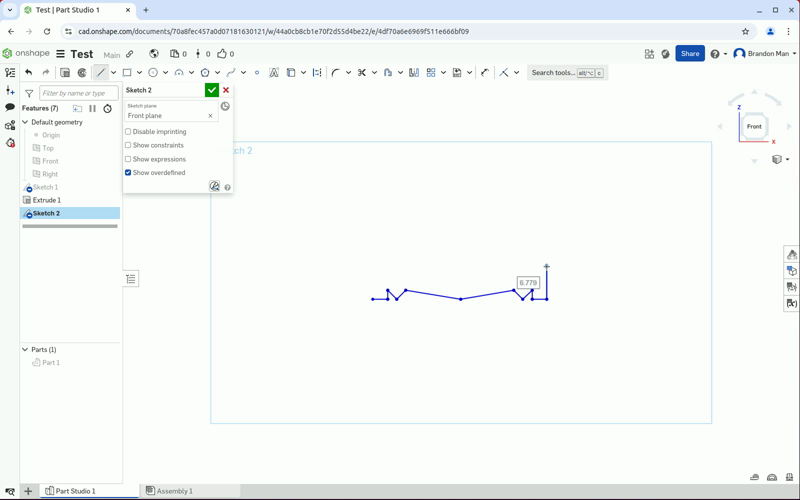
key_down(shift)
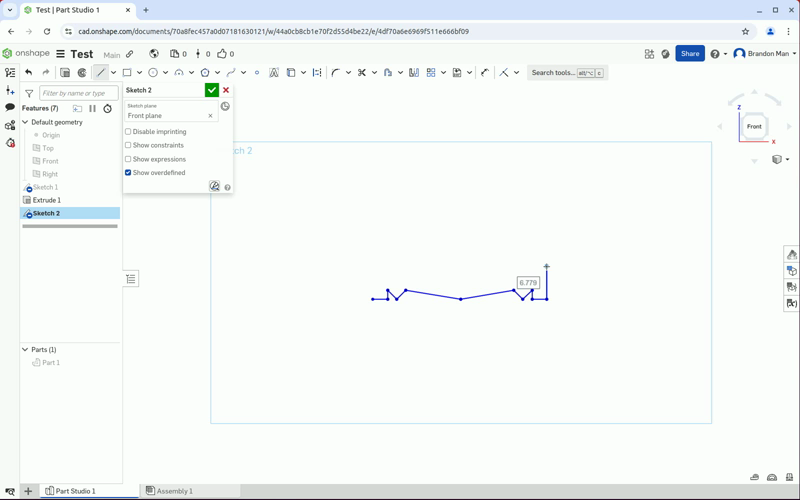
mouse_move(372, 266)
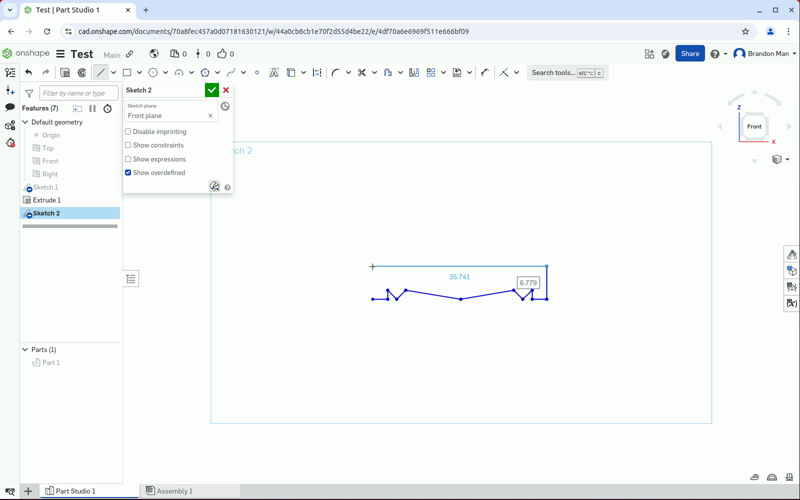
click(372, 266)
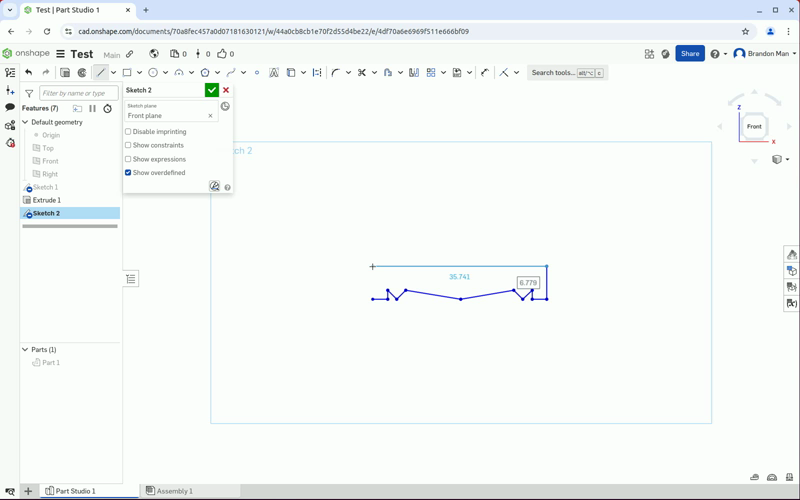
key_up(shift)
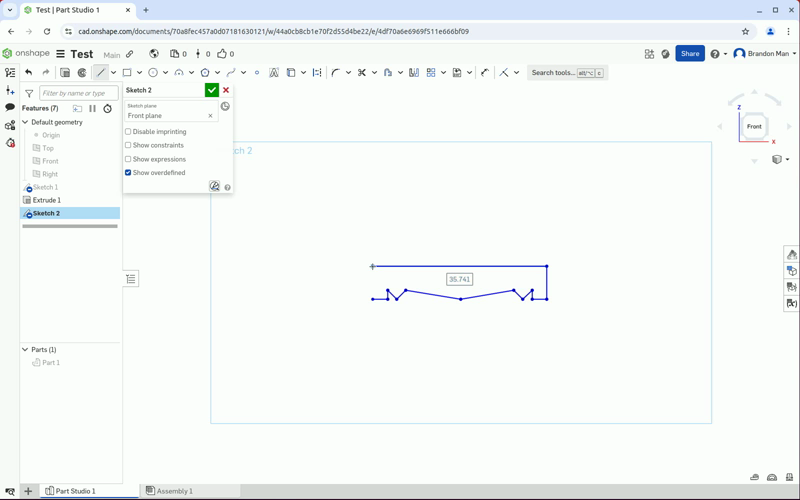
mouse_move(402, 266)
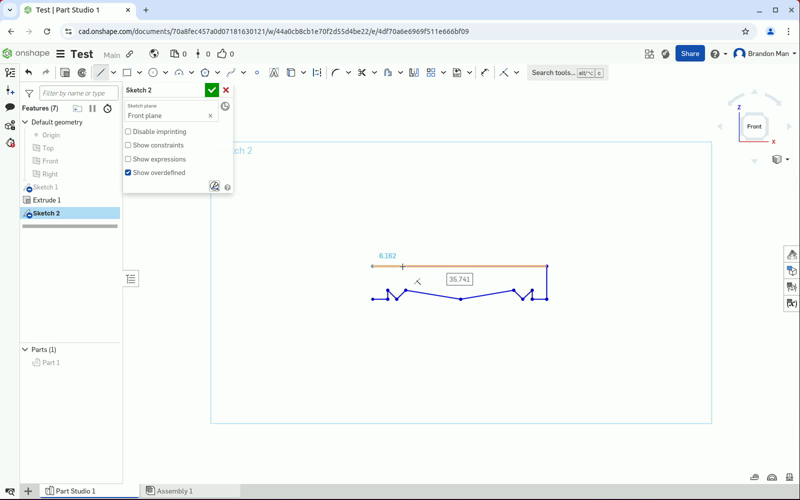
key_down(shift)
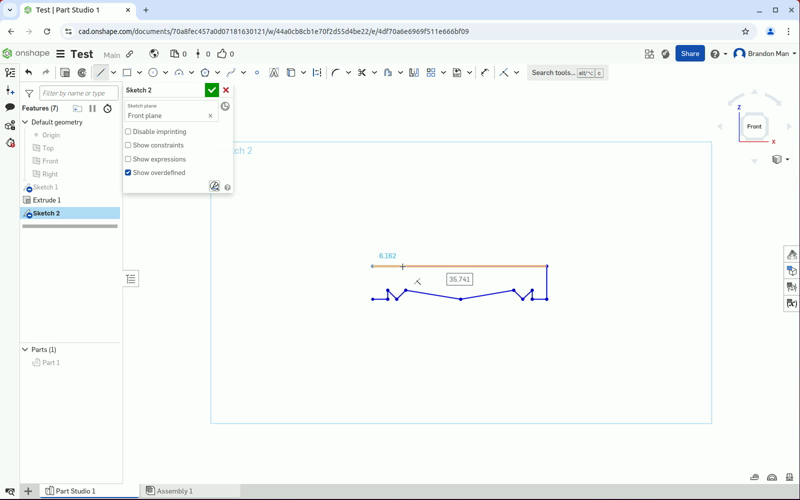
mouse_move(372, 299)
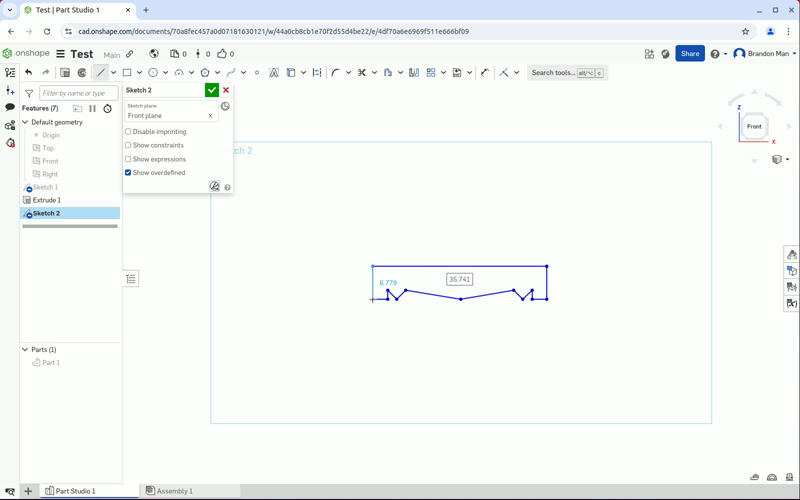
key_up(shift)
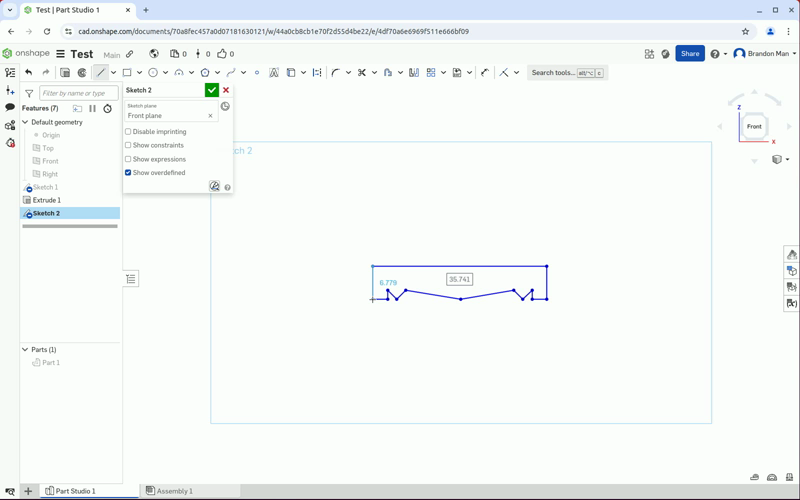
click(372, 299)
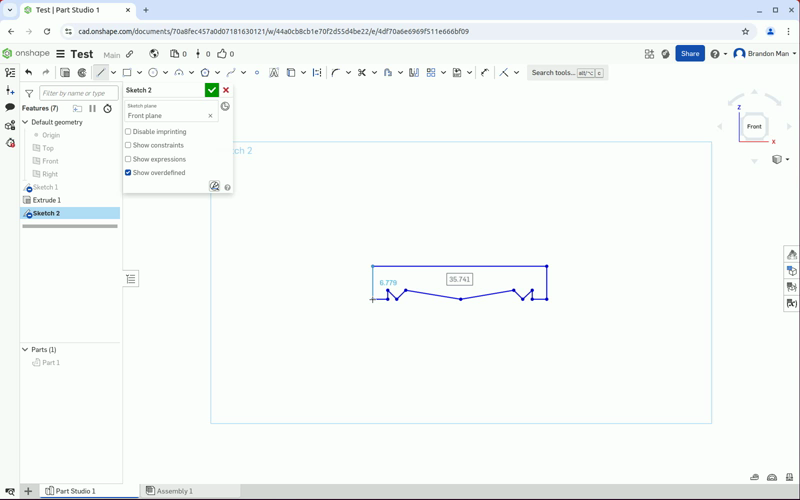
key(esc)
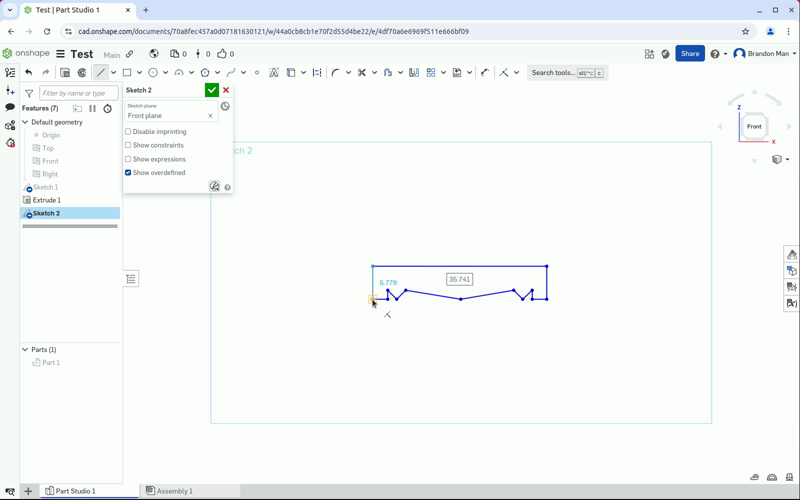
key(l)
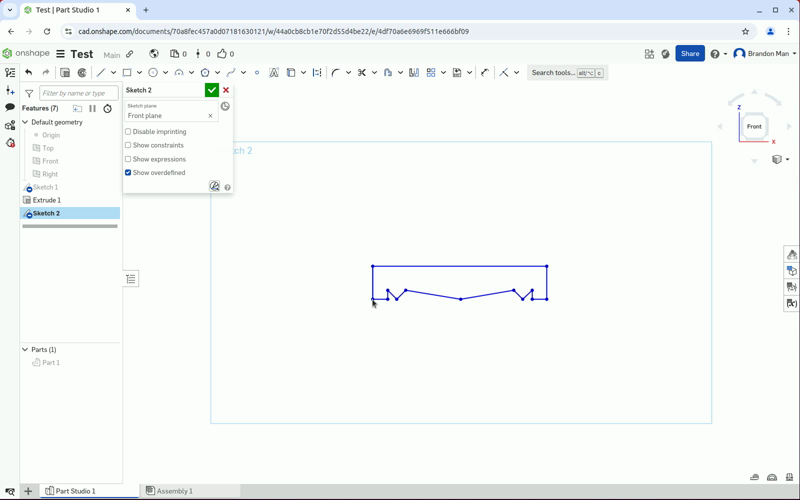
key_down(shift)
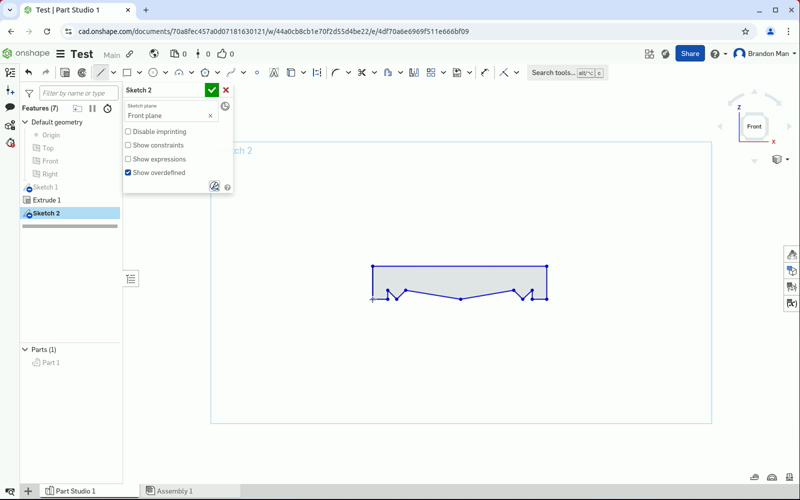
mouse_move(392, 288)
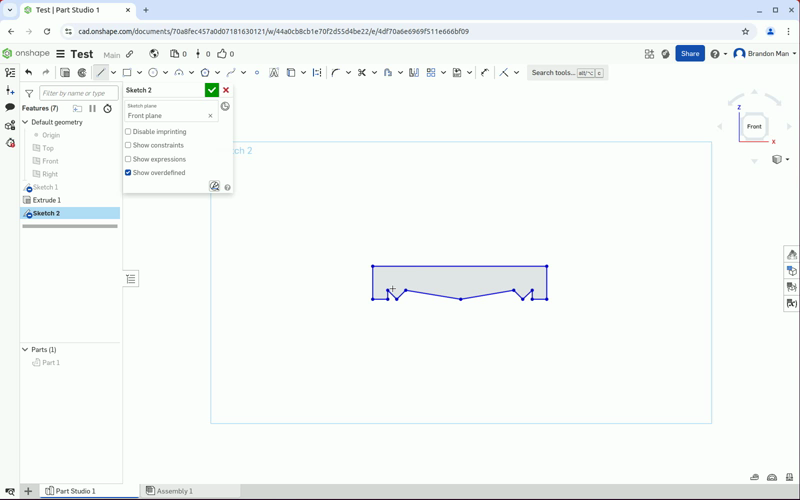
click(392, 288)
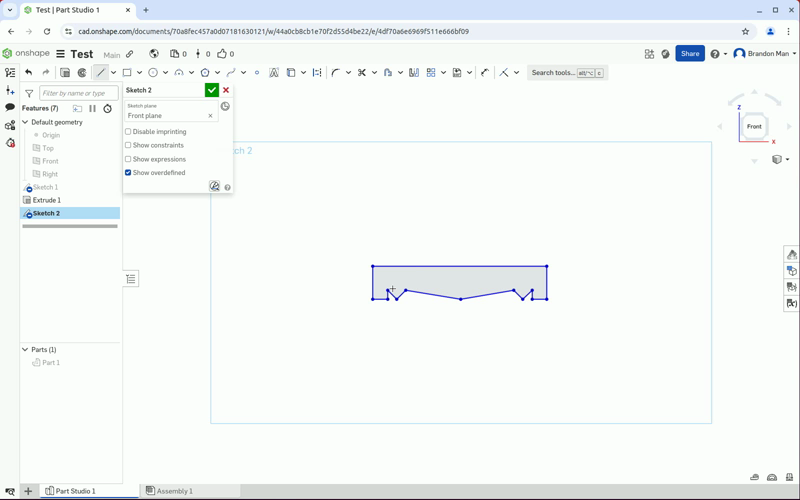
key_up(shift)
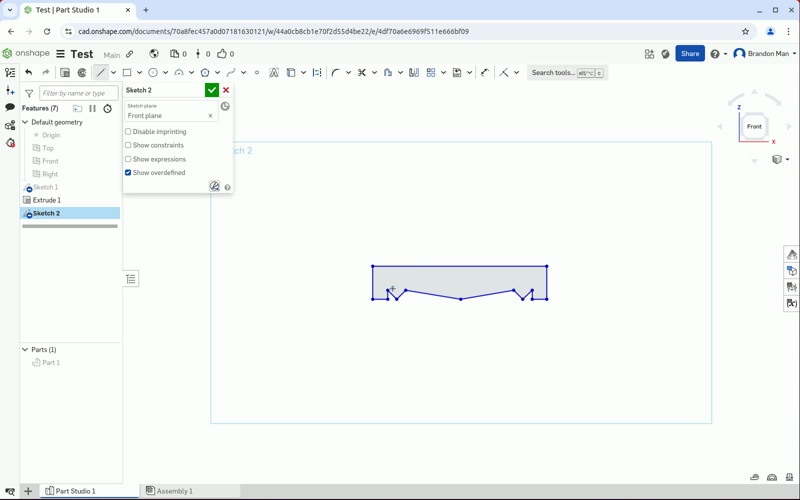
key_down(shift)
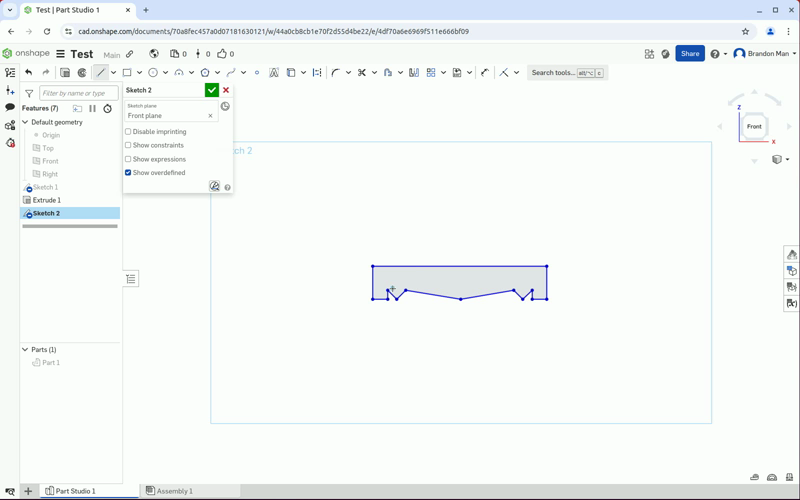
mouse_move(422, 288)
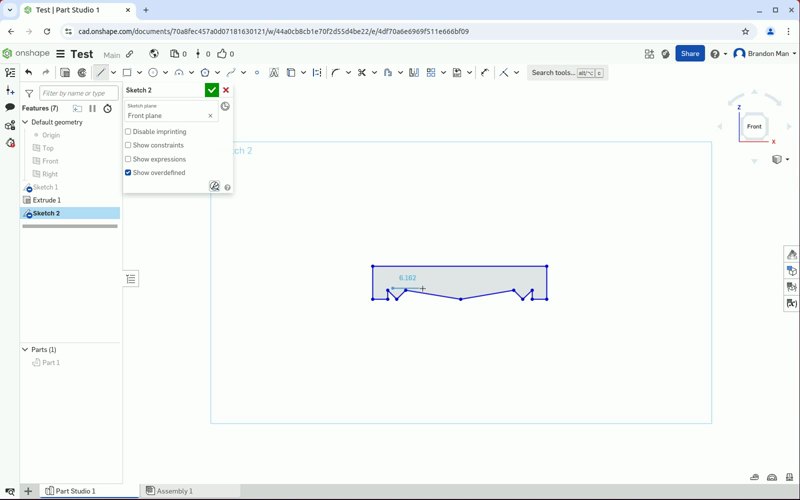
mouse_move(396, 291)
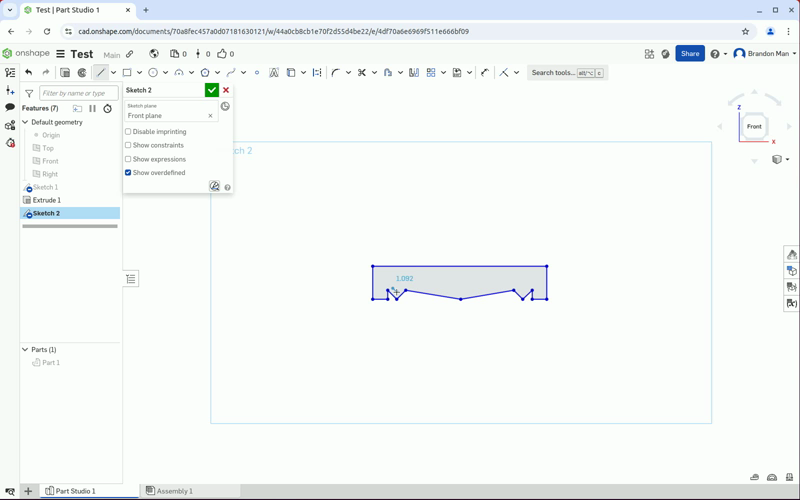
scroll(6)
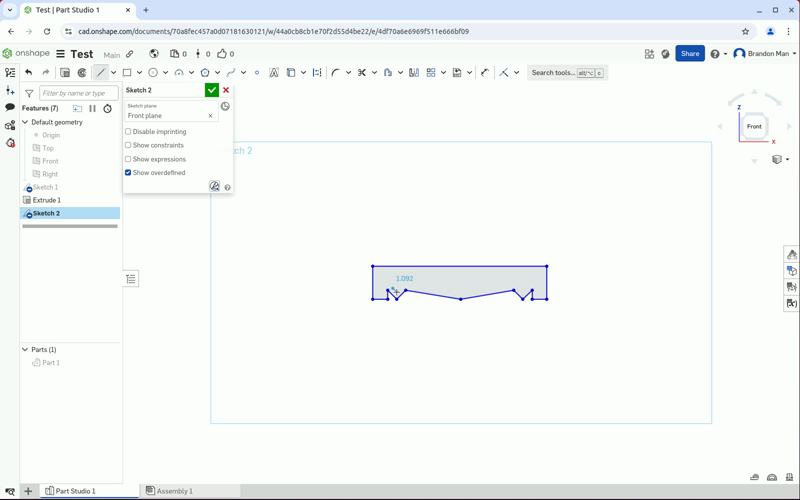
scroll(6)
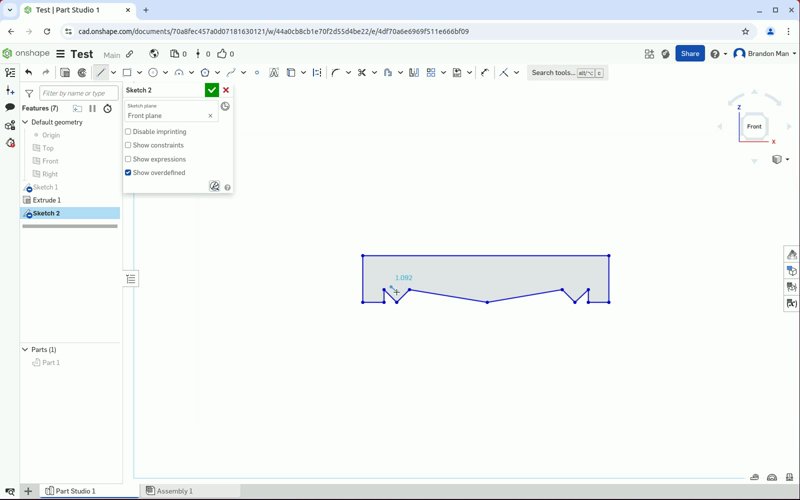
scroll(6)
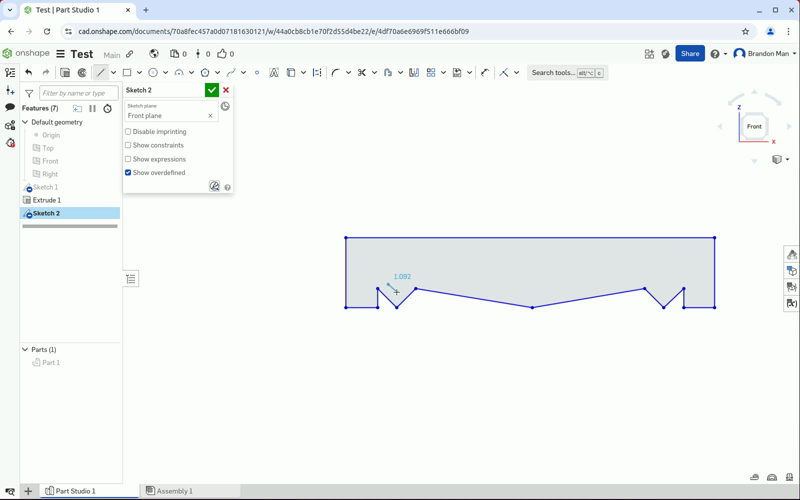
scroll(6)
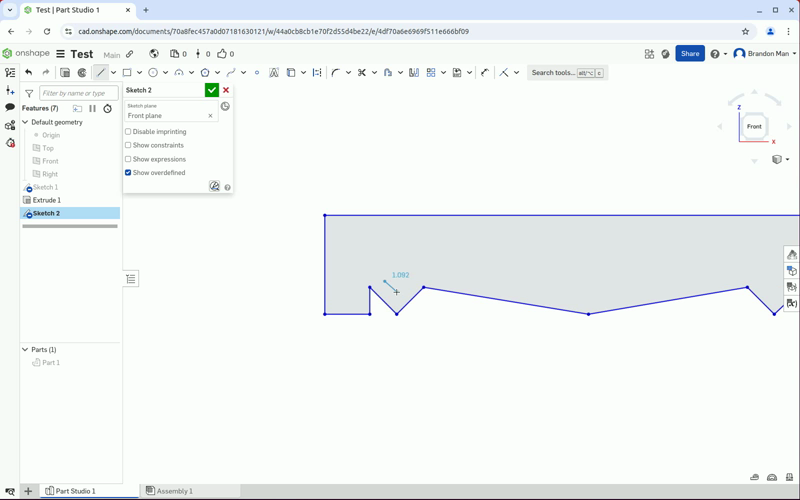
scroll(6)
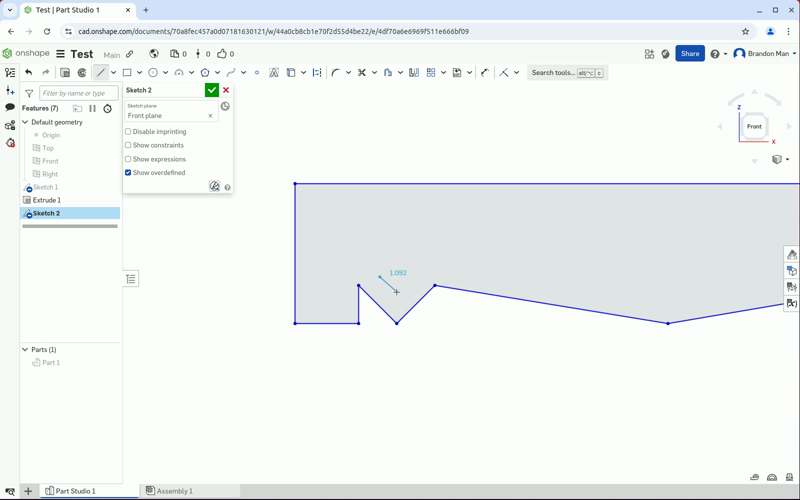
scroll(6)
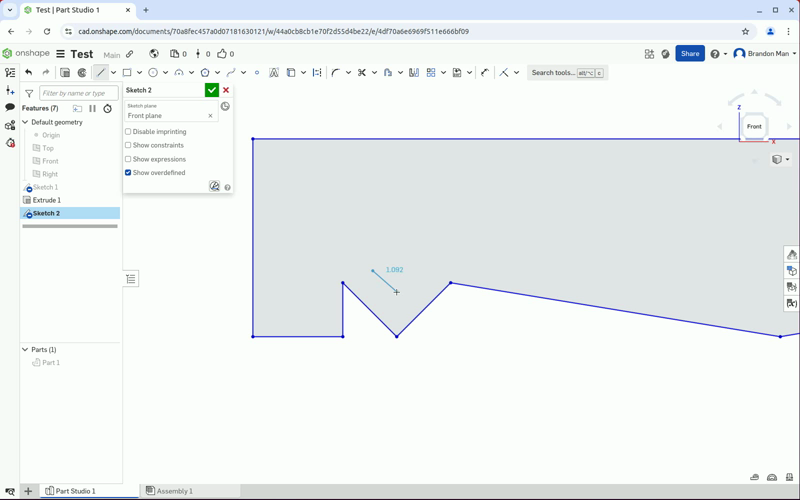
scroll(6)
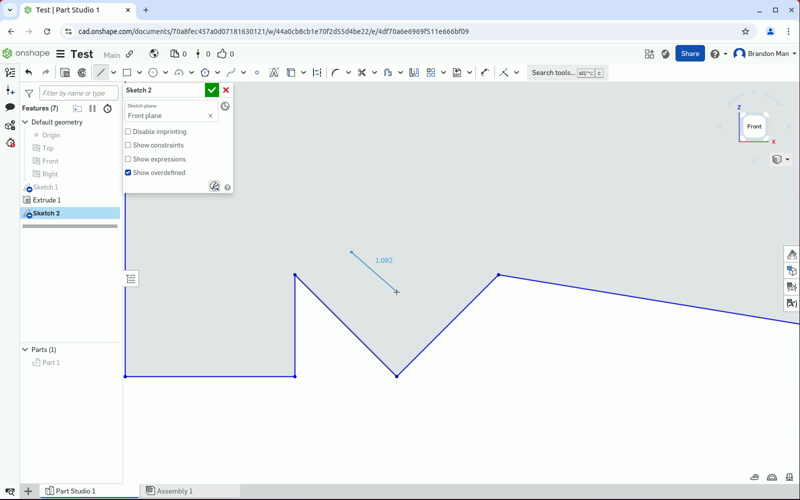
click(396, 291)
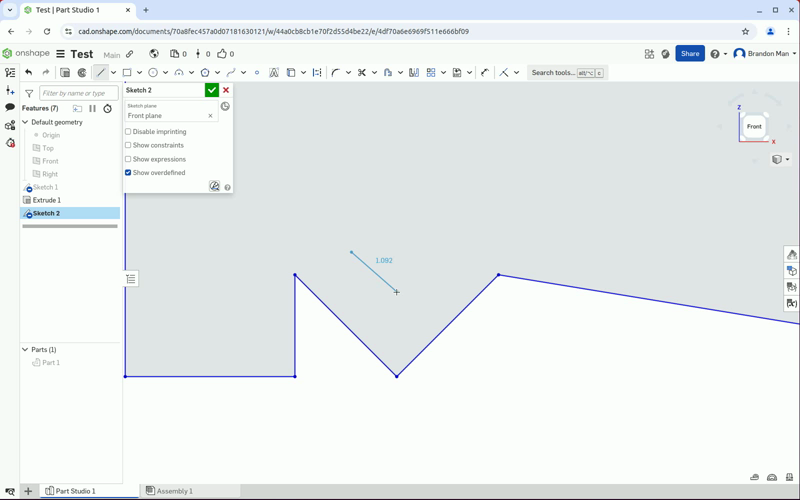
scroll(-6)
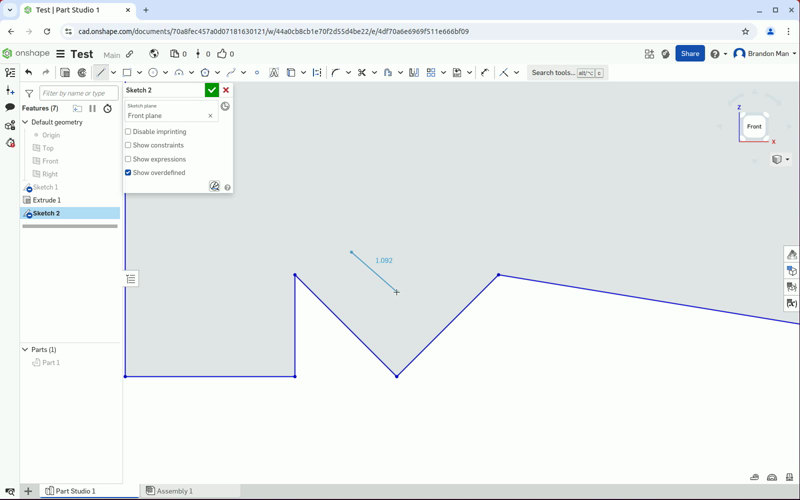
scroll(-6)
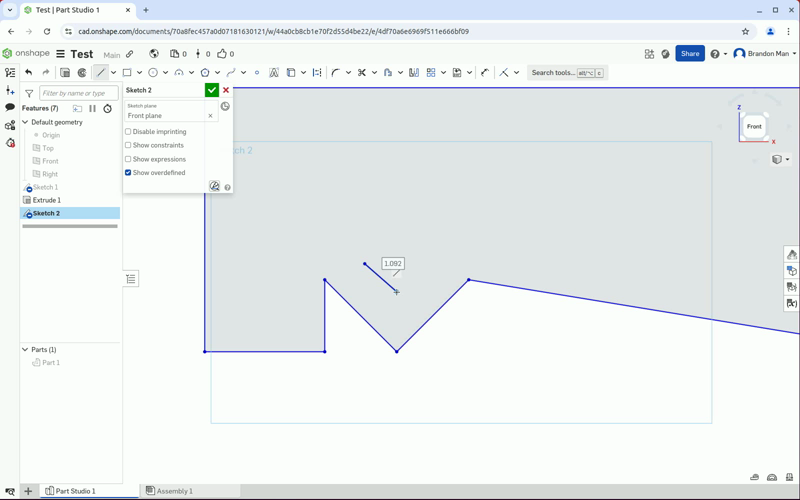
scroll(-6)
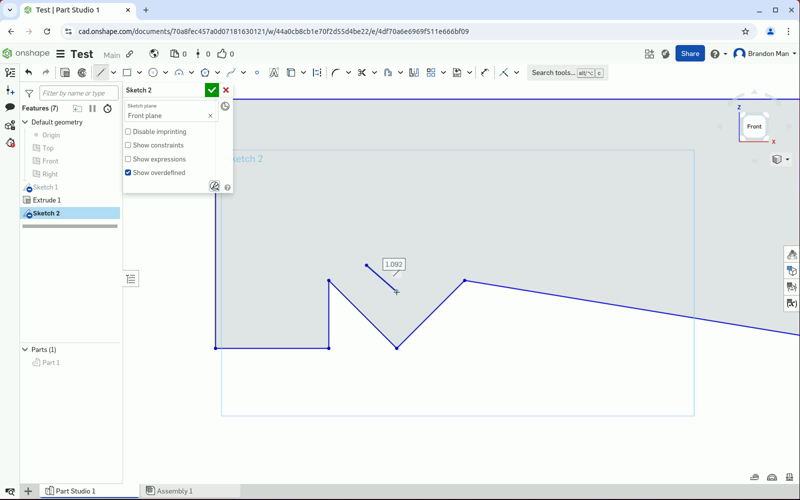
scroll(-6)
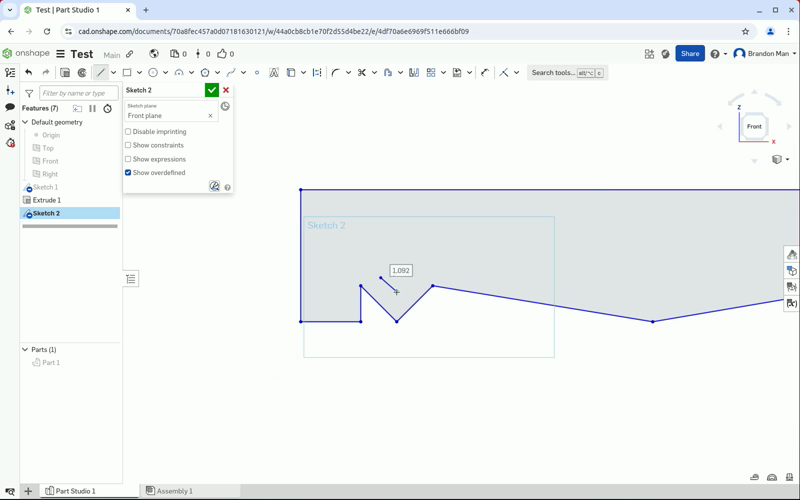
scroll(-6)
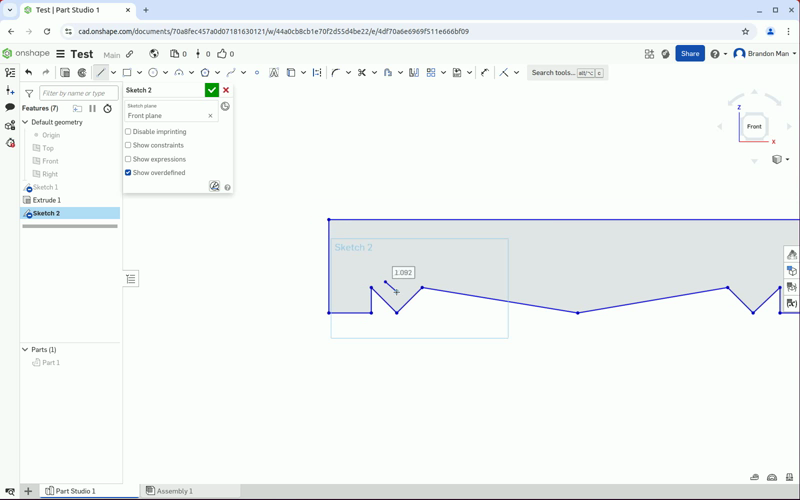
scroll(-6)
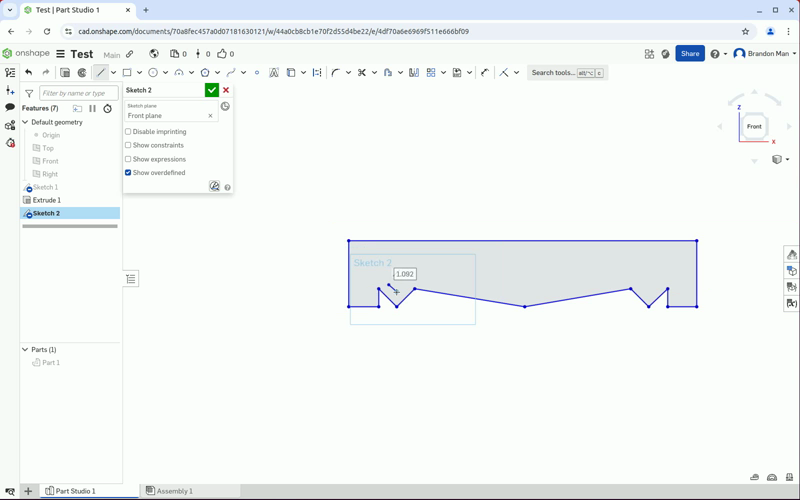
scroll(-6)
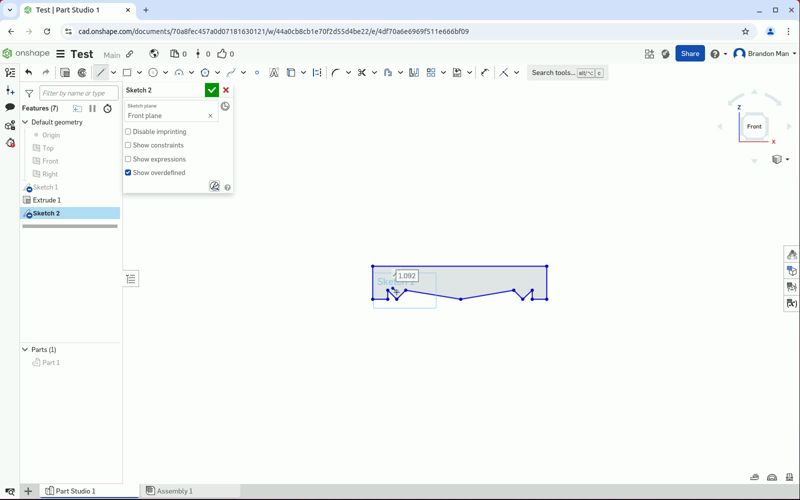
key_up(shift)
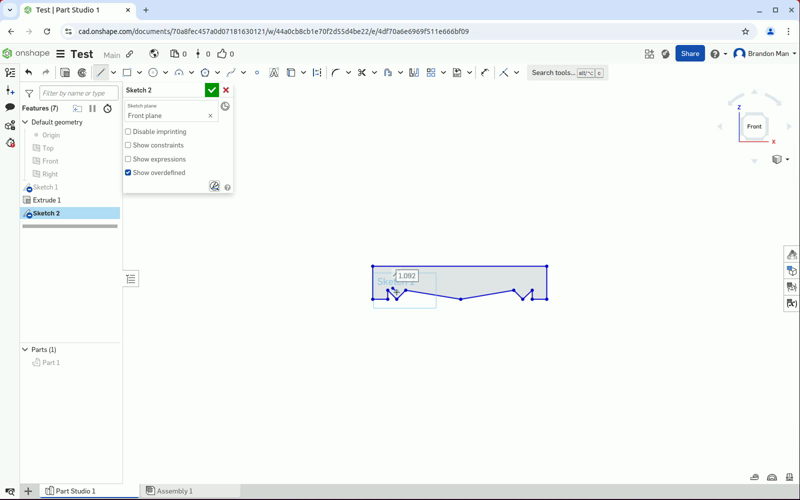
key_down(shift)
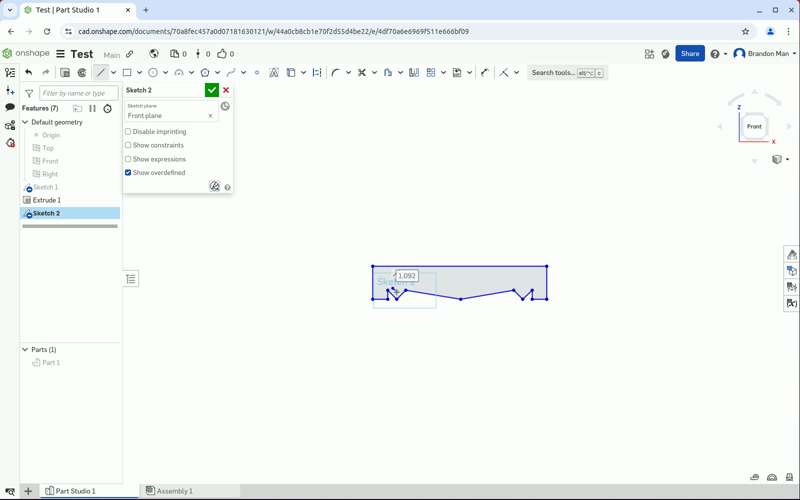
mouse_move(426, 291)
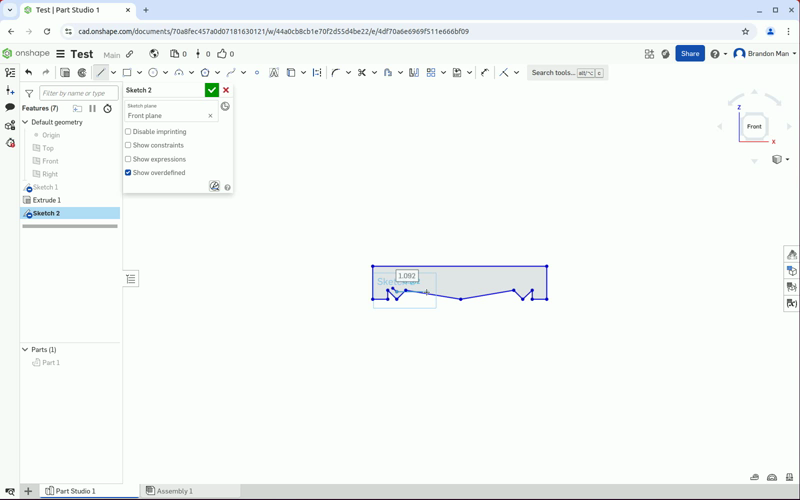
mouse_move(400, 288)
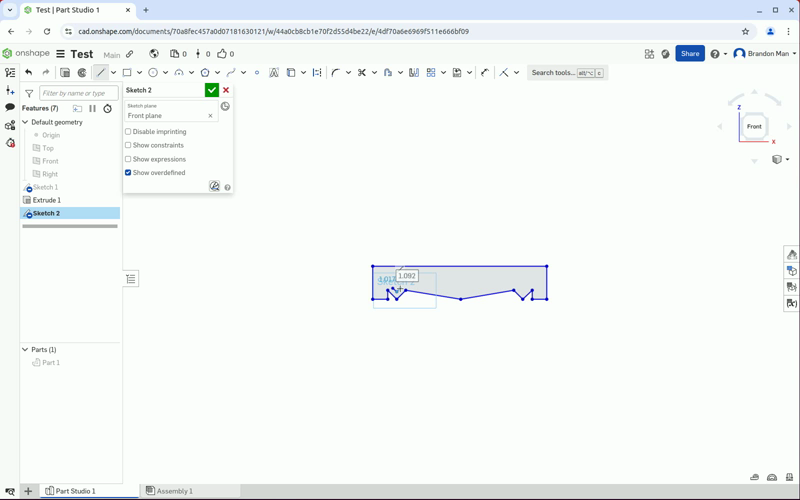
scroll(6)
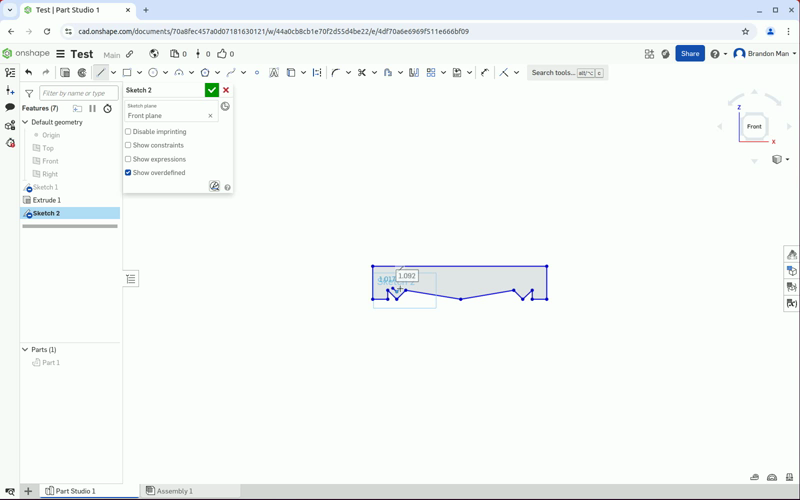
scroll(6)
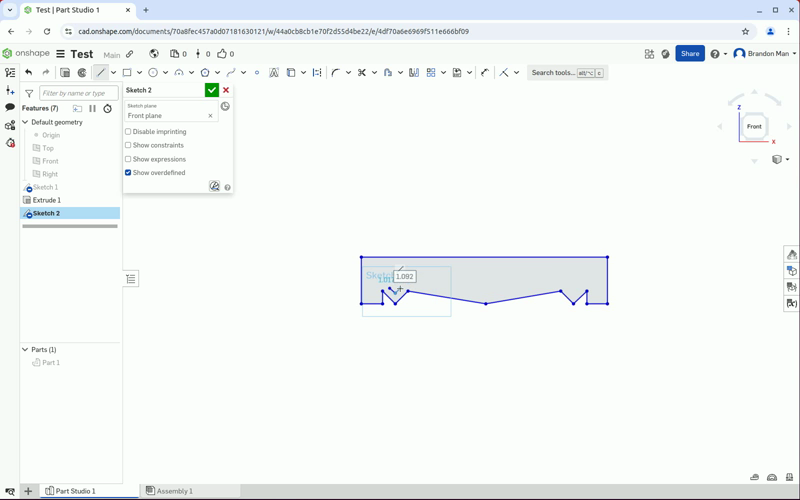
scroll(6)
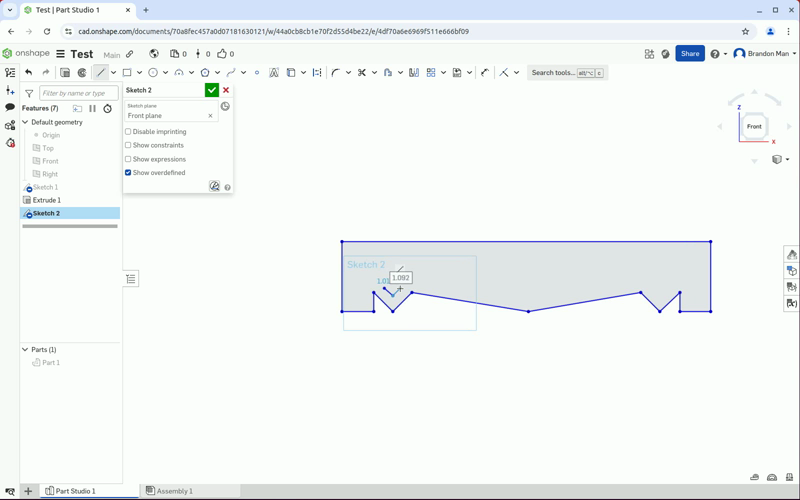
scroll(6)
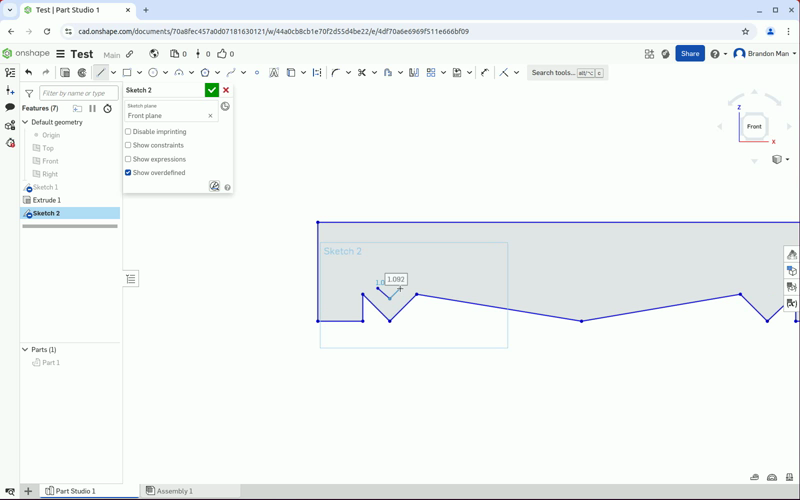
scroll(6)
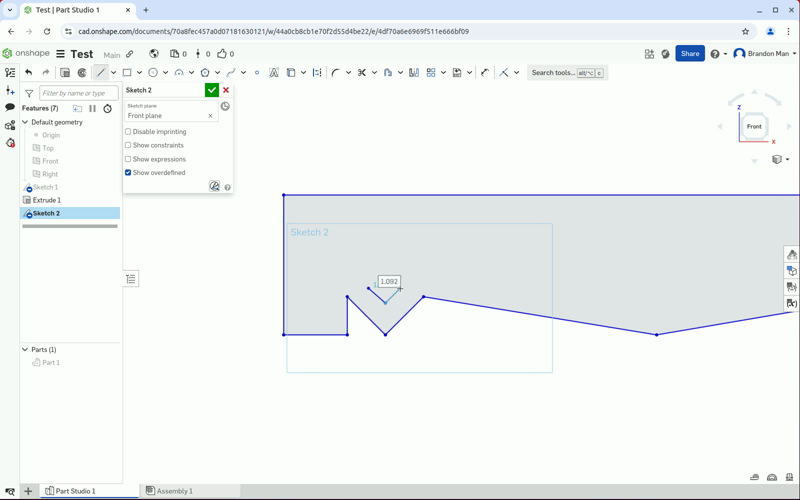
scroll(6)
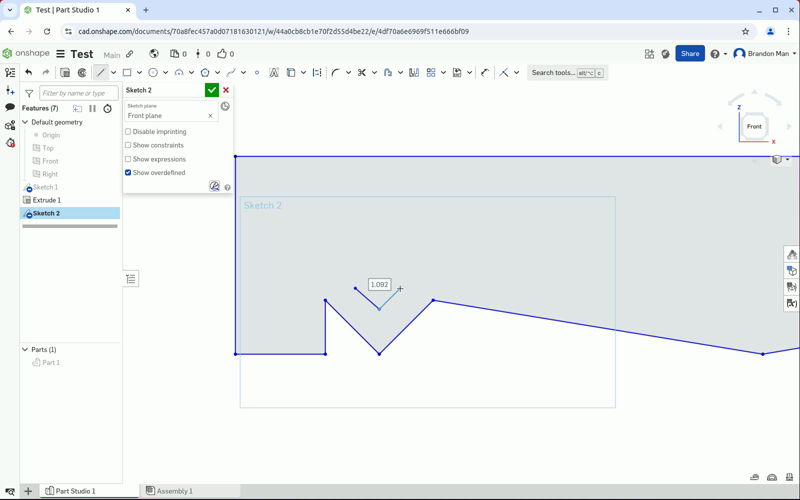
scroll(6)
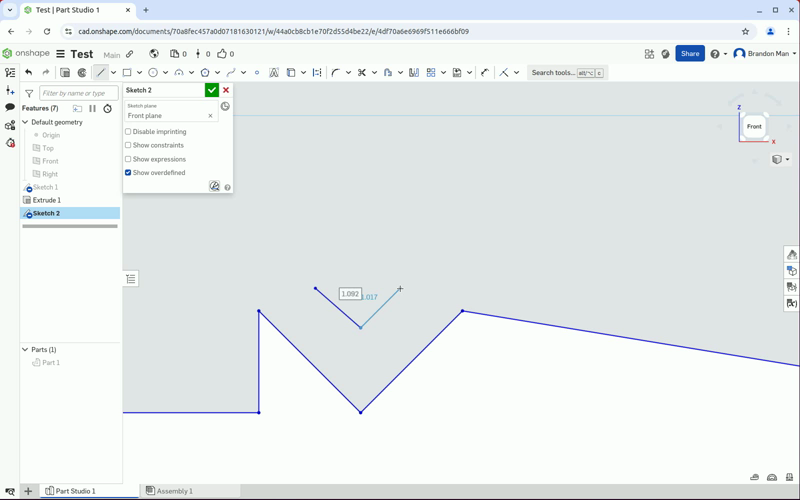
click(400, 288)
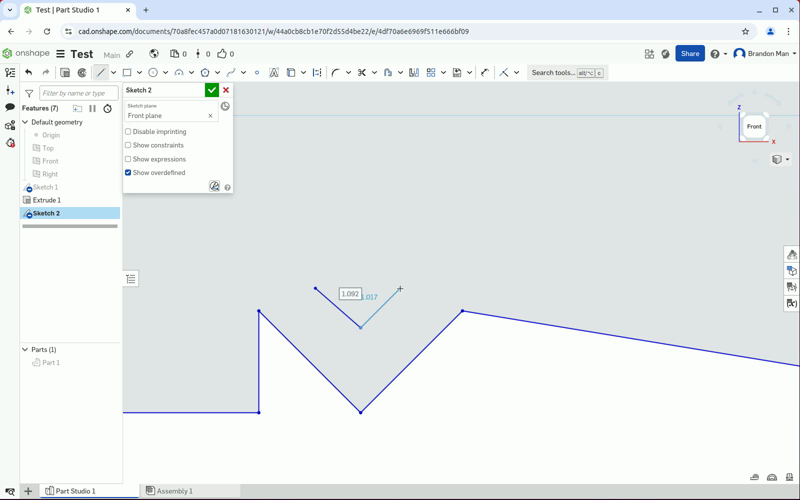
scroll(-6)
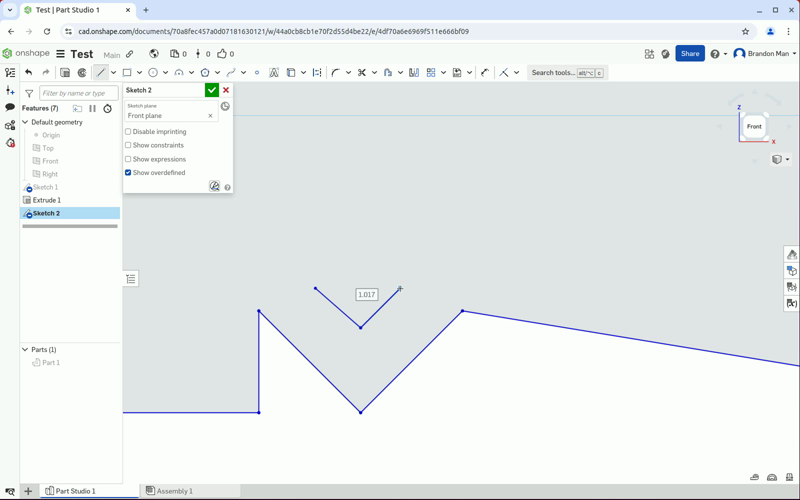
scroll(-6)
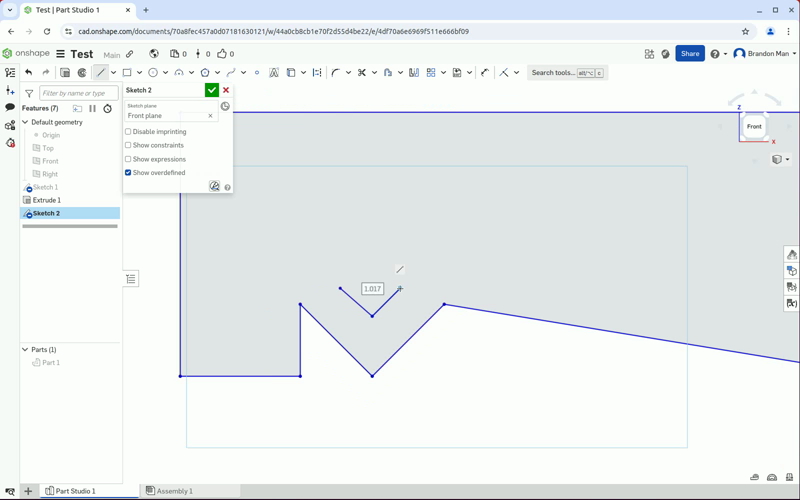
scroll(-6)
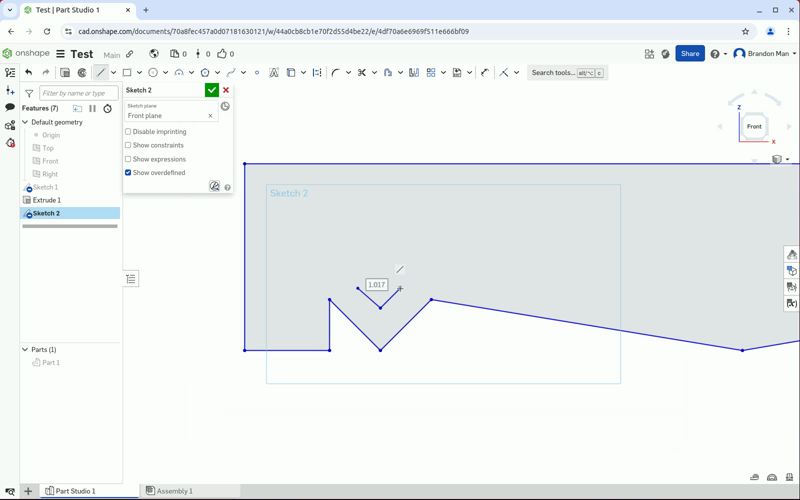
scroll(-6)
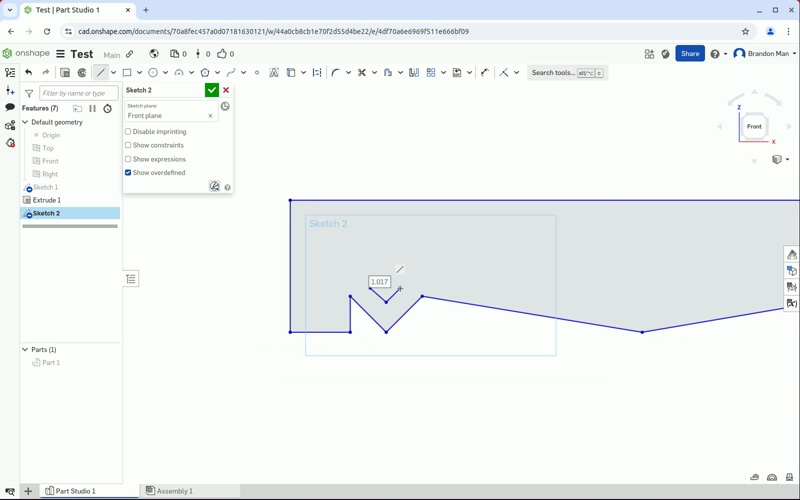
scroll(-6)
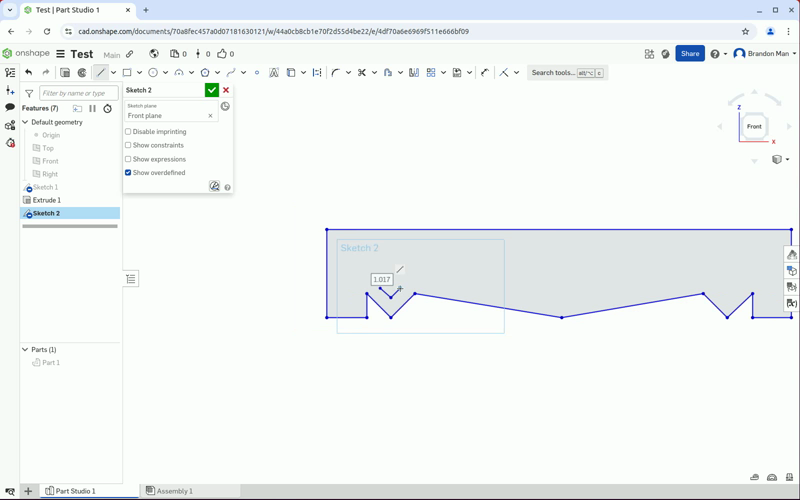
scroll(-6)
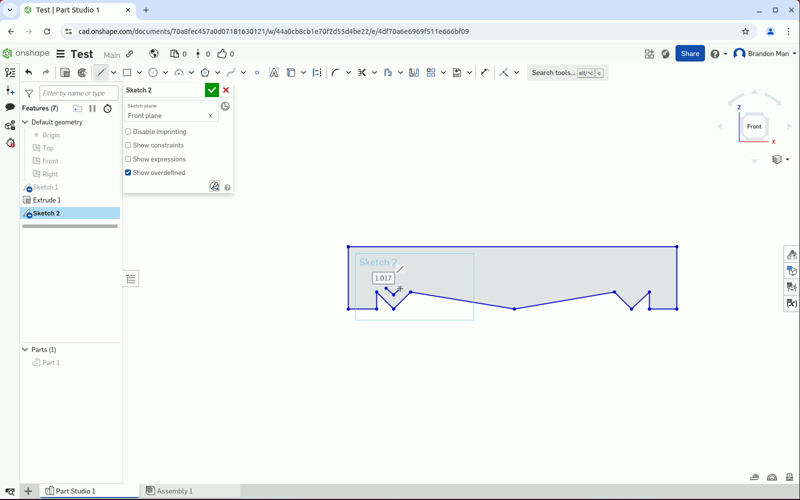
scroll(-6)
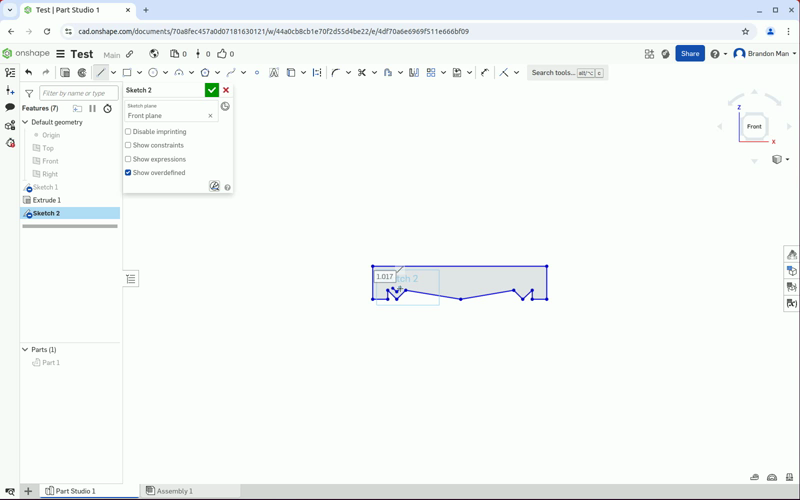
key_up(shift)
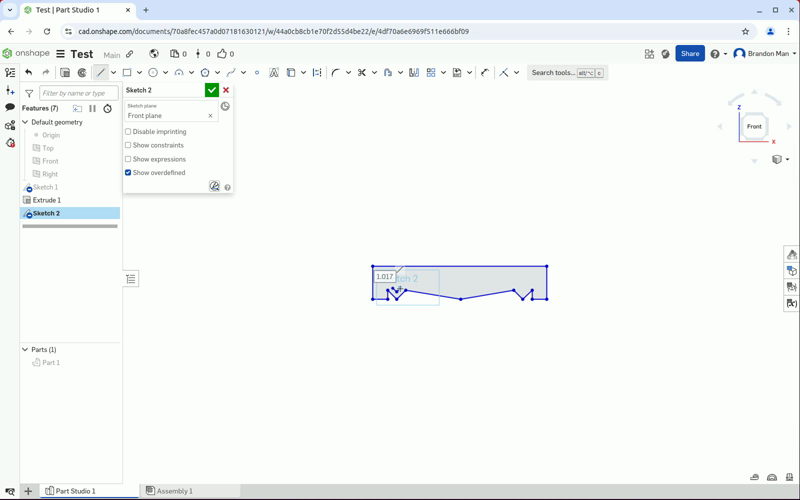
key_down(shift)
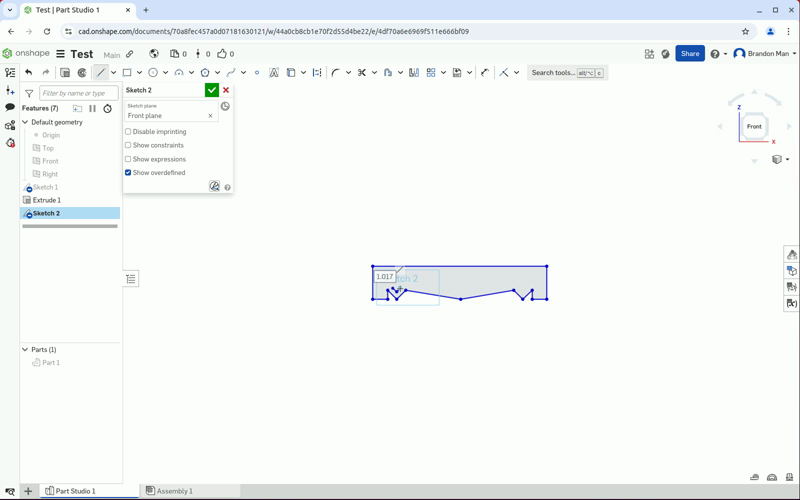
mouse_move(430, 288)
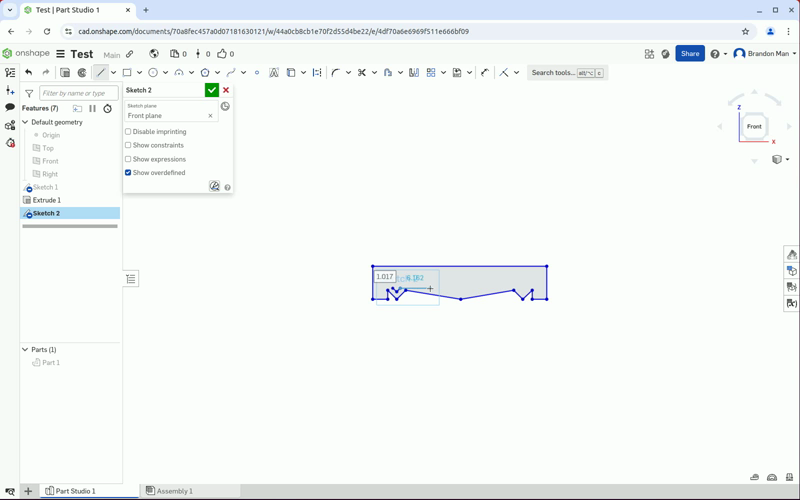
mouse_move(396, 284)
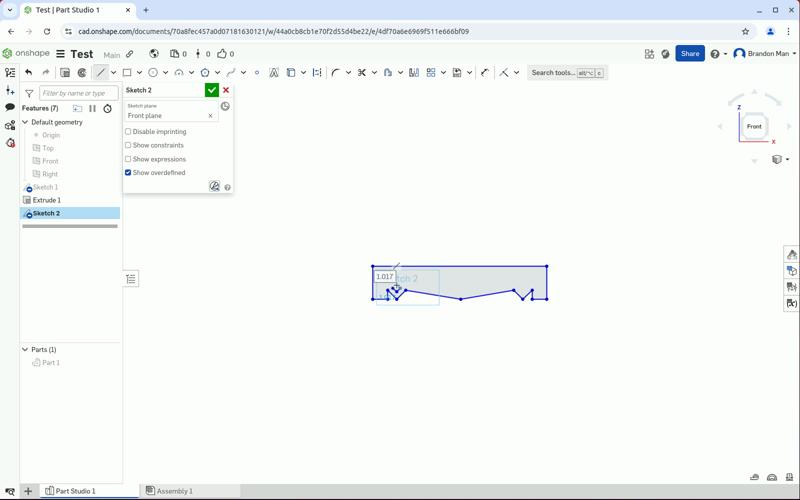
scroll(6)
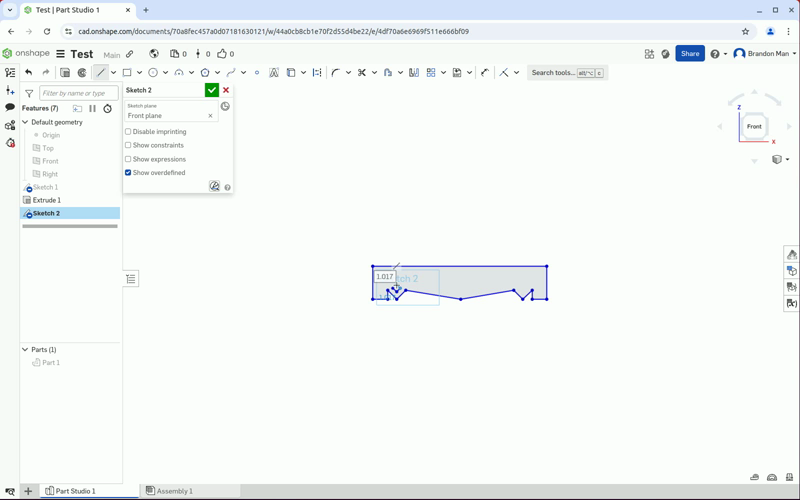
scroll(6)
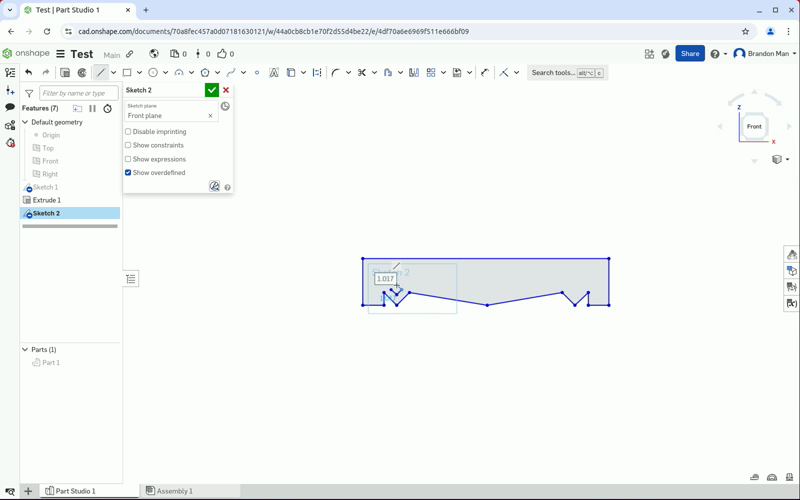
scroll(6)
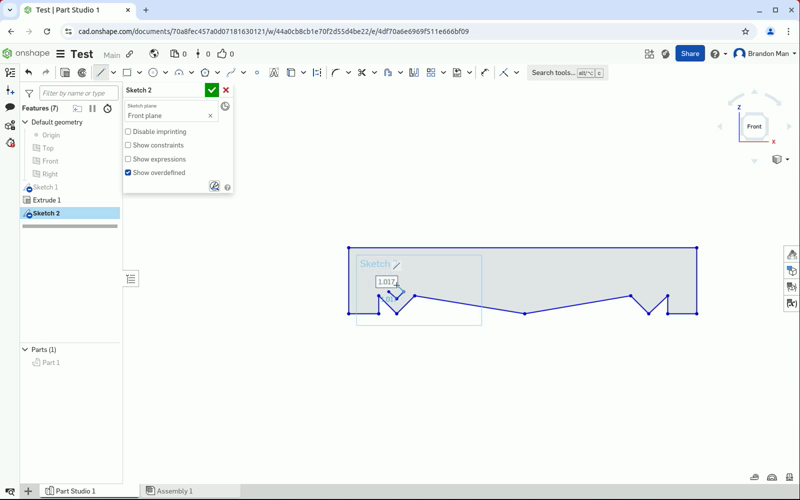
scroll(6)
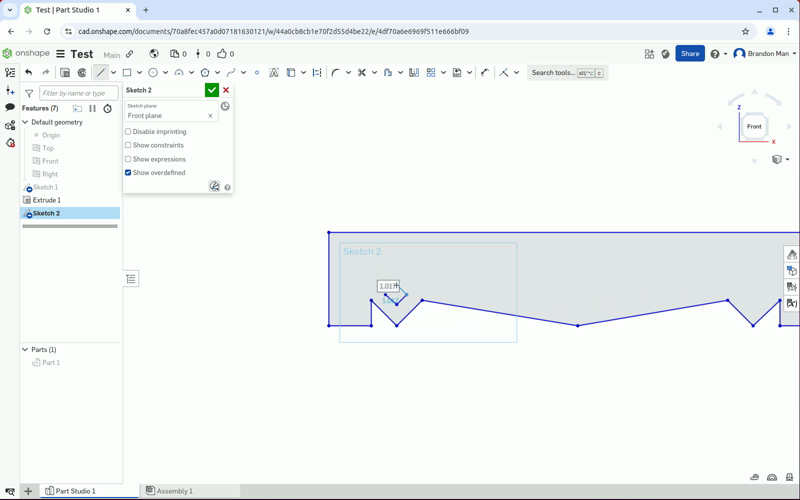
scroll(6)
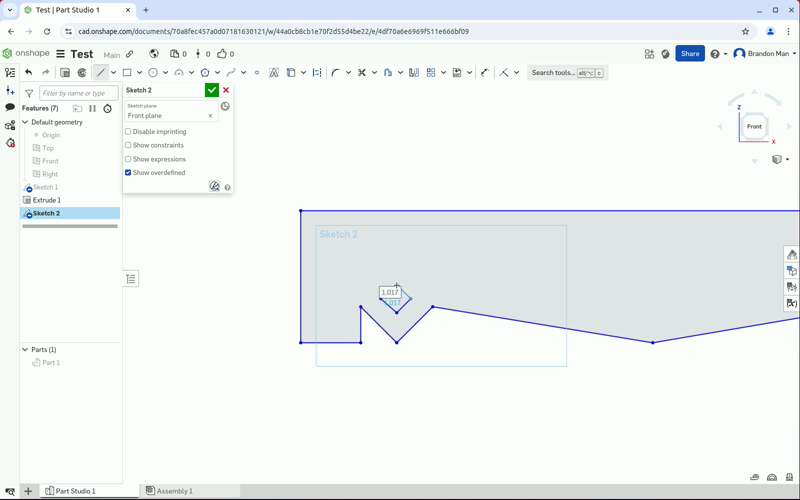
scroll(6)
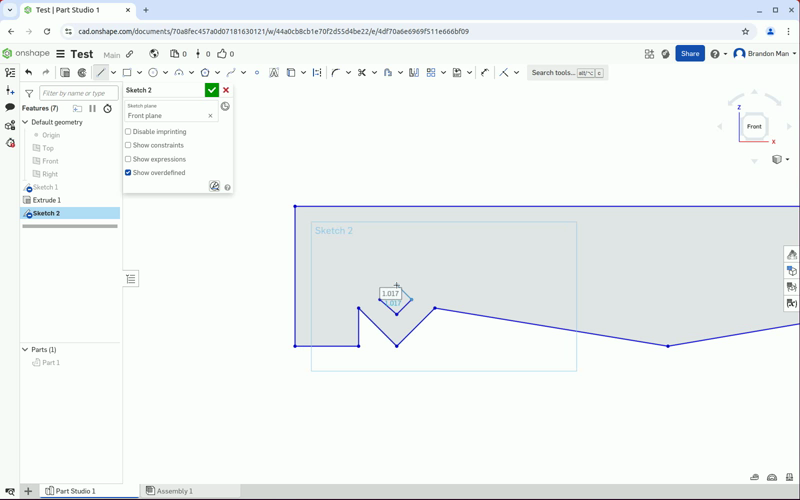
scroll(6)
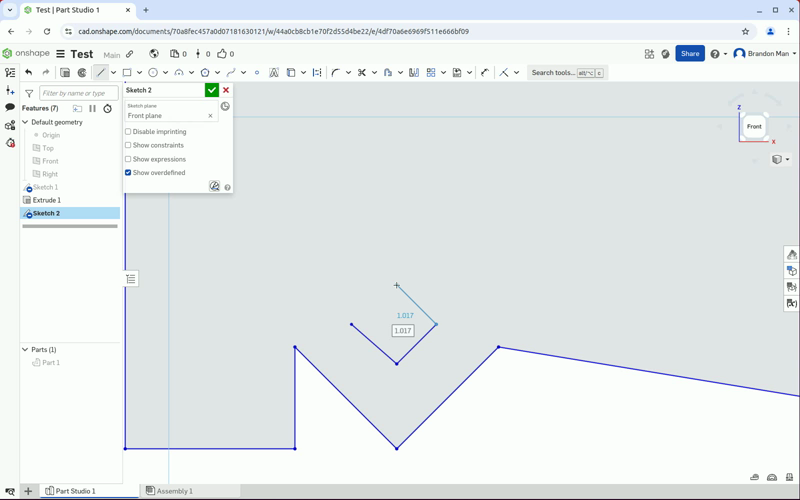
click(396, 284)
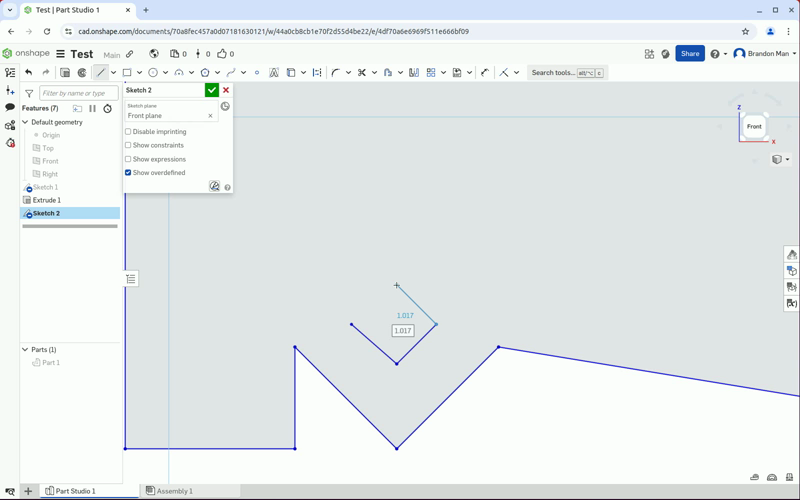
scroll(-6)
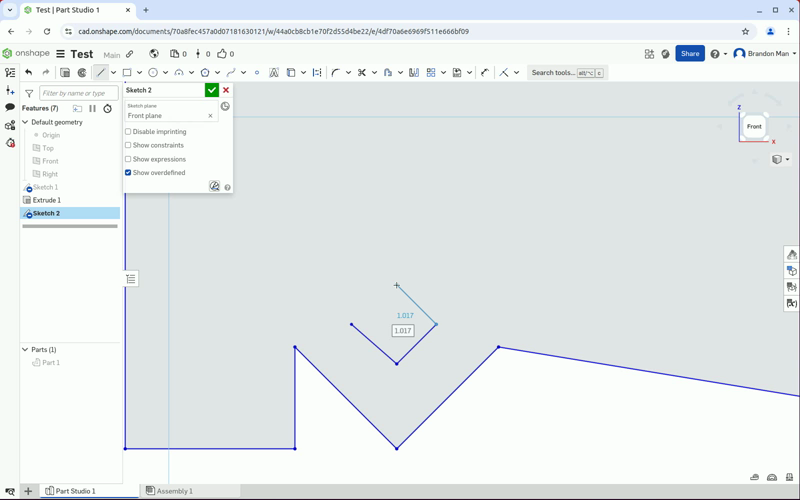
scroll(-6)
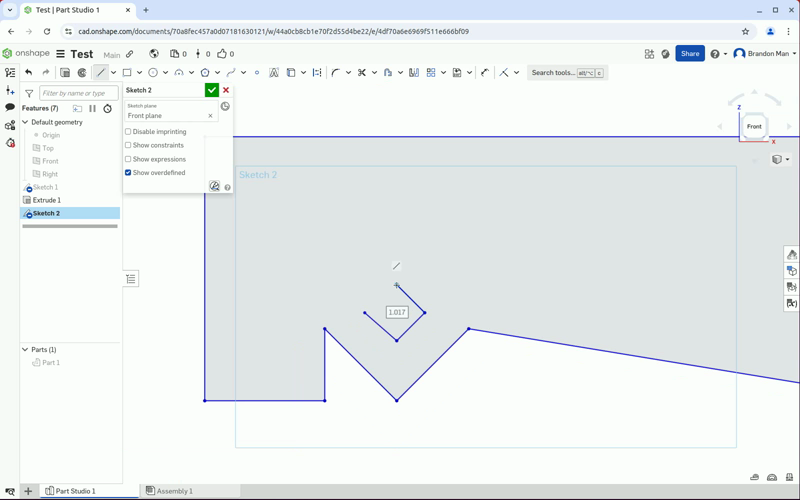
scroll(-6)
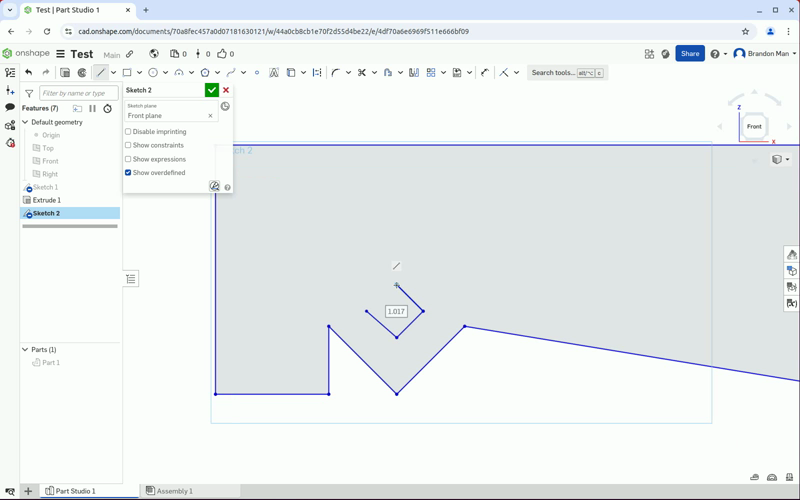
scroll(-6)
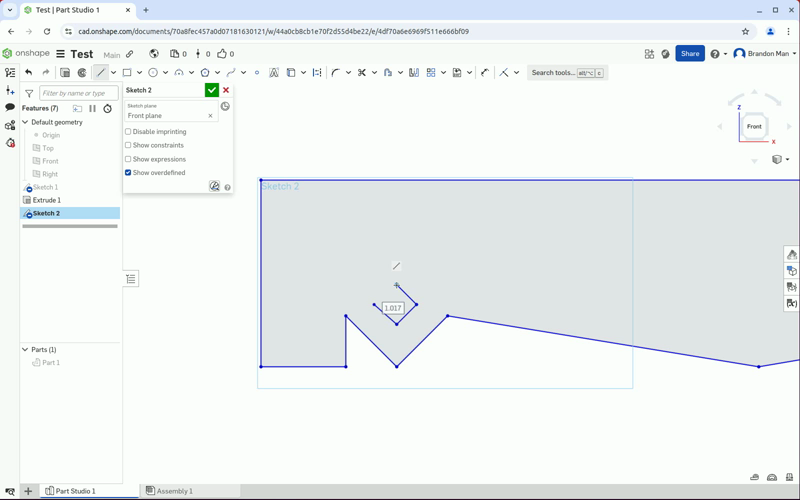
scroll(-6)
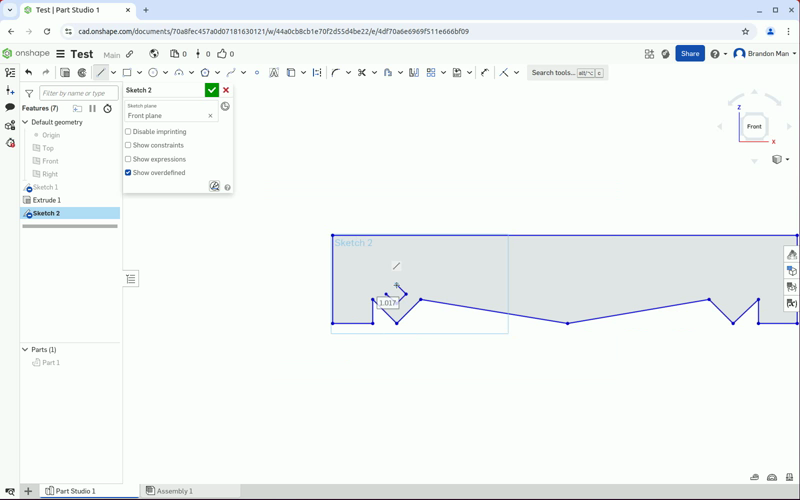
scroll(-6)
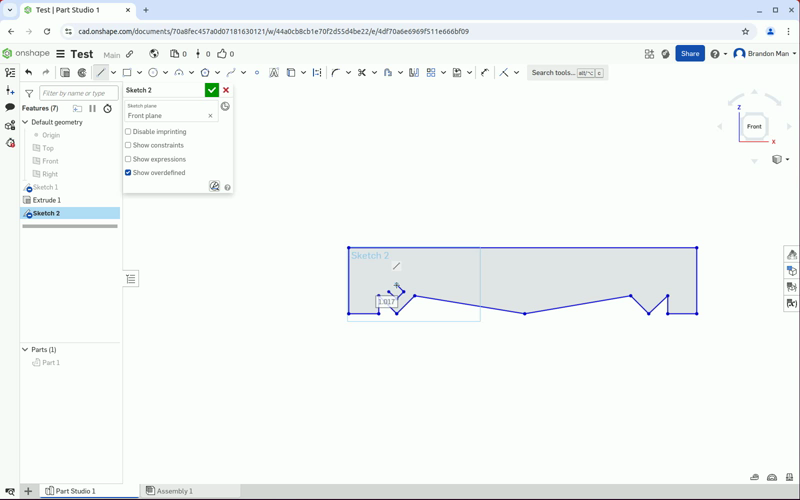
scroll(-6)
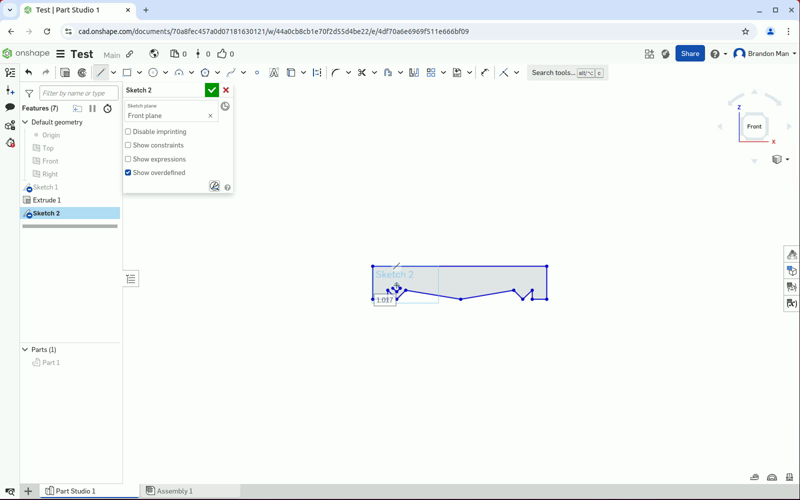
key_up(shift)
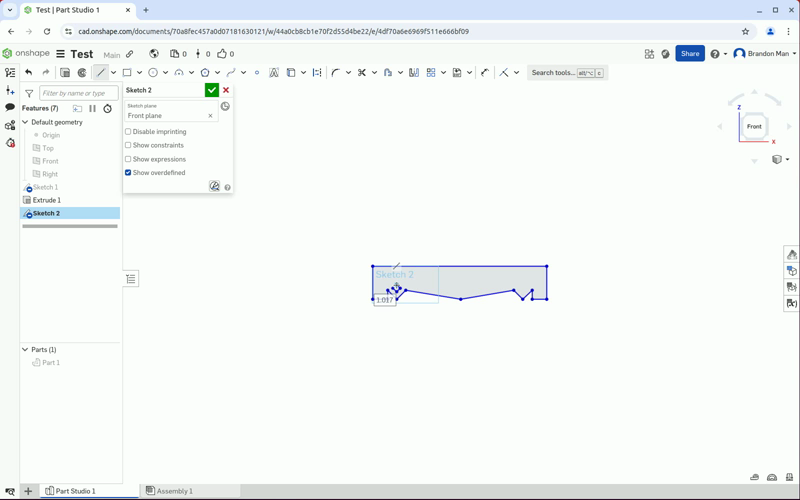
mouse_move(426, 284)
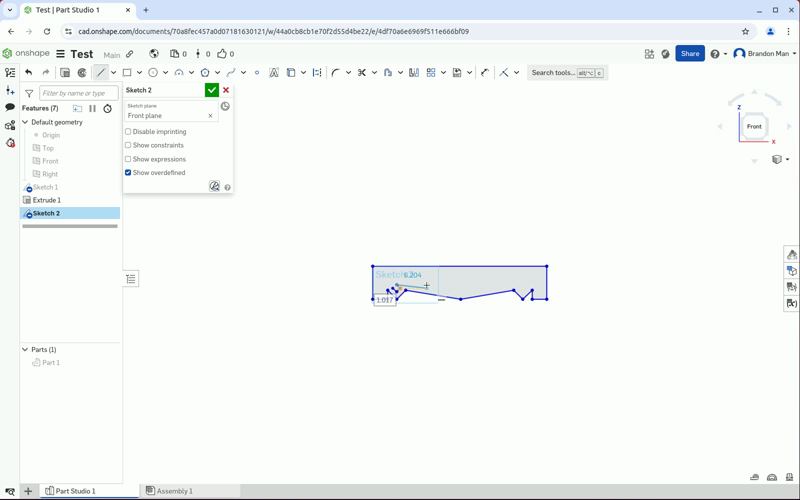
key_down(shift)
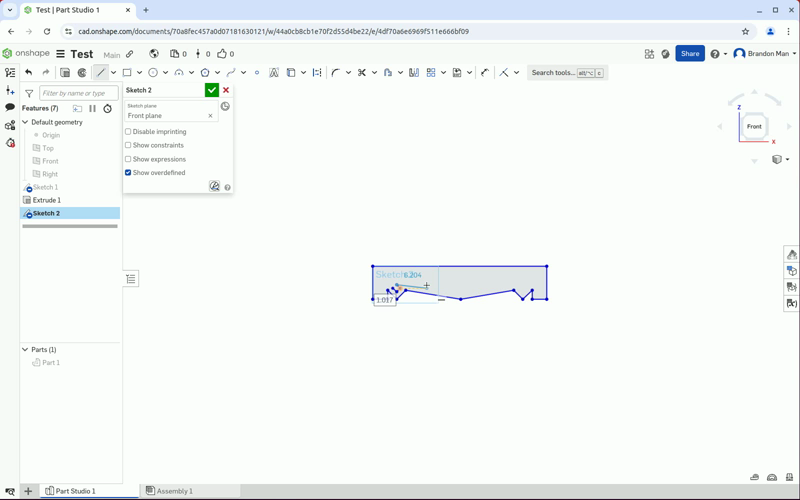
mouse_move(392, 288)
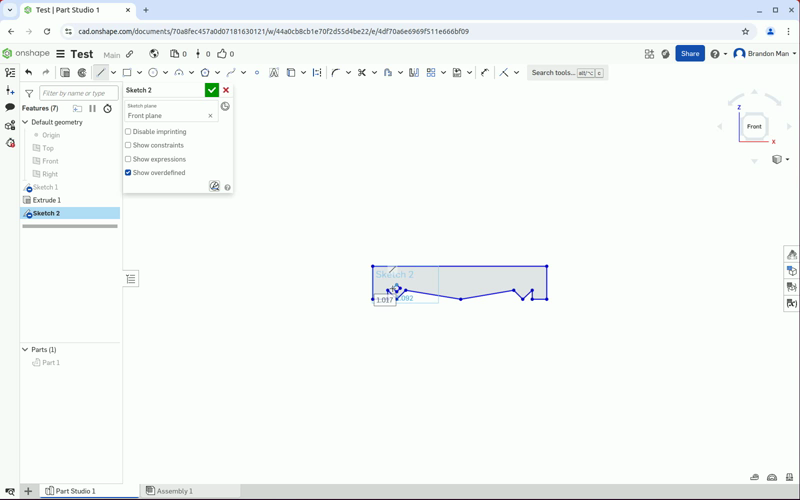
scroll(6)
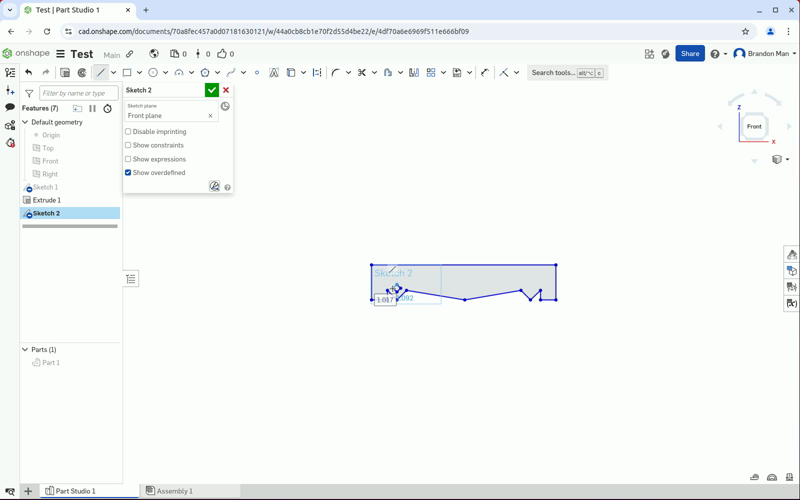
scroll(6)
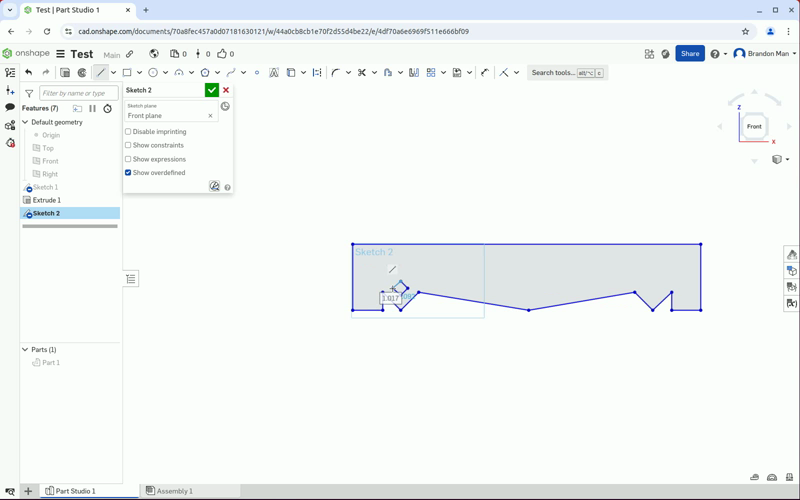
scroll(6)
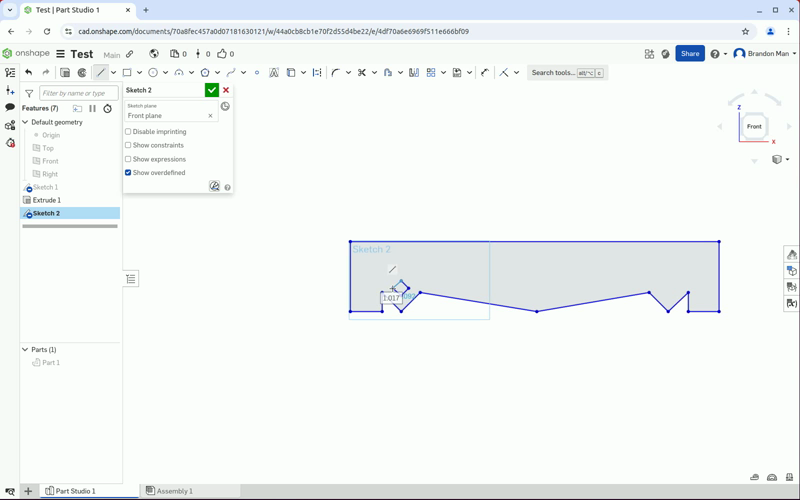
scroll(6)
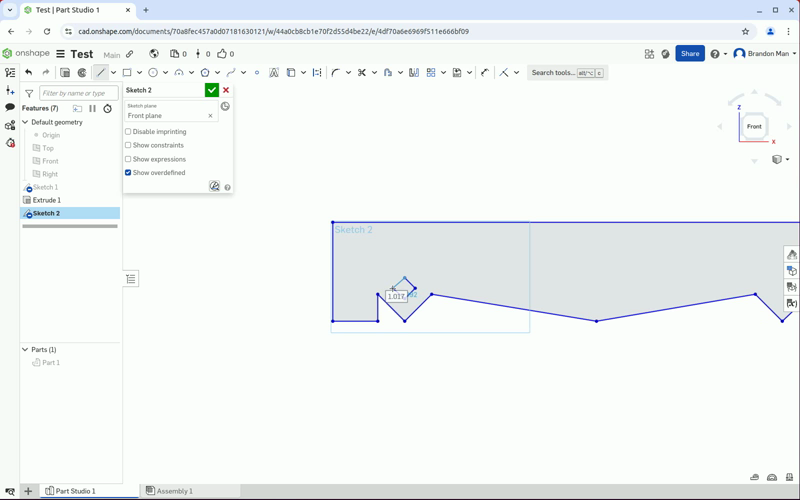
scroll(6)
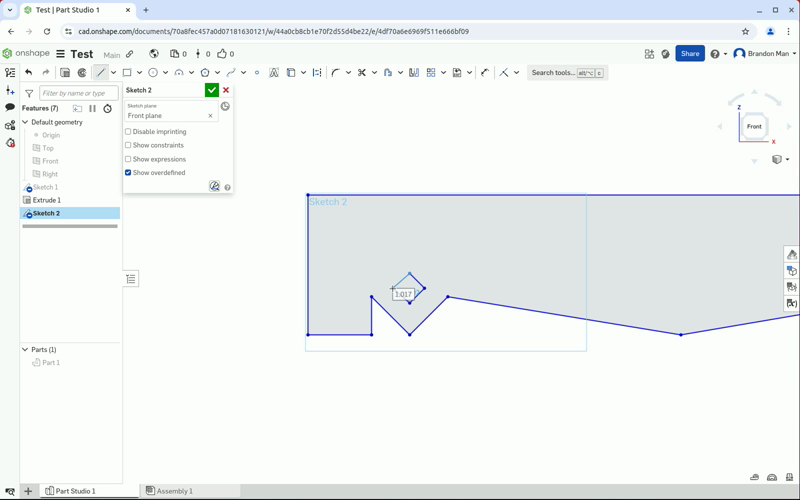
scroll(6)
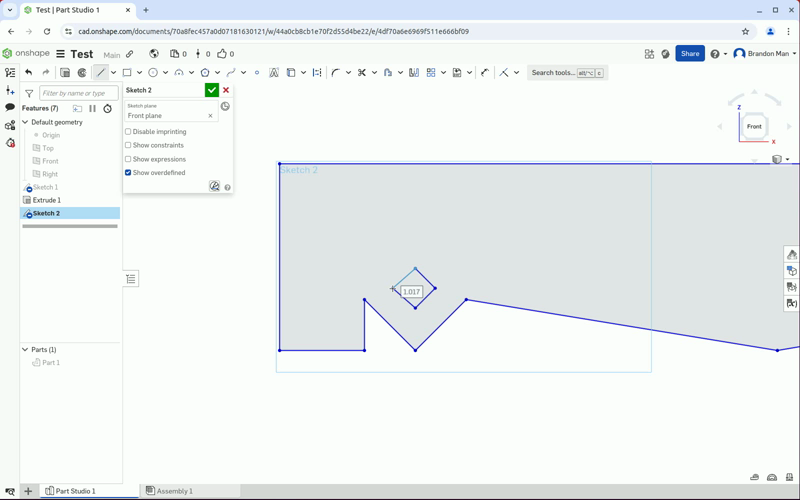
scroll(6)
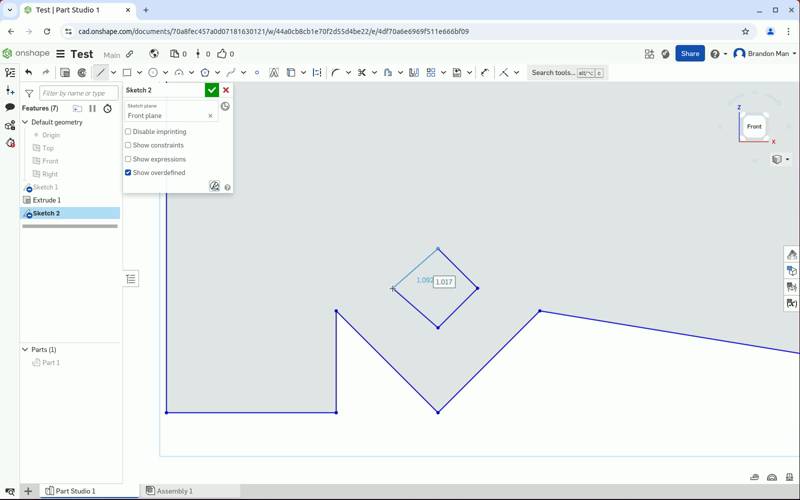
key_up(shift)
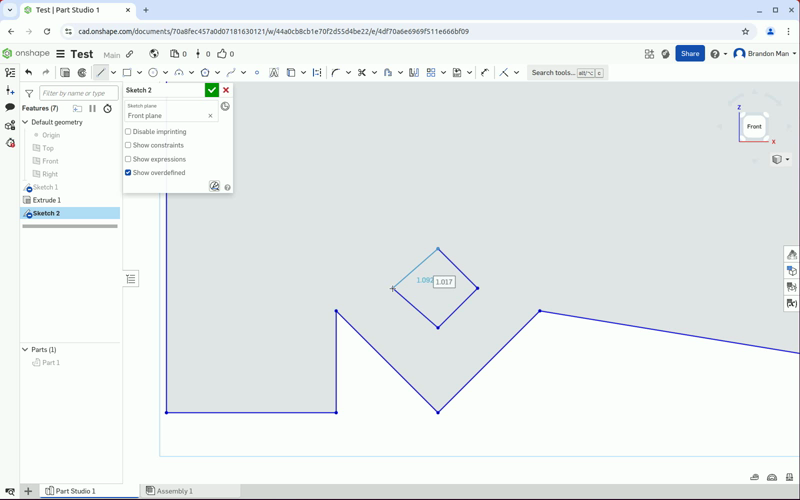
click(392, 288)
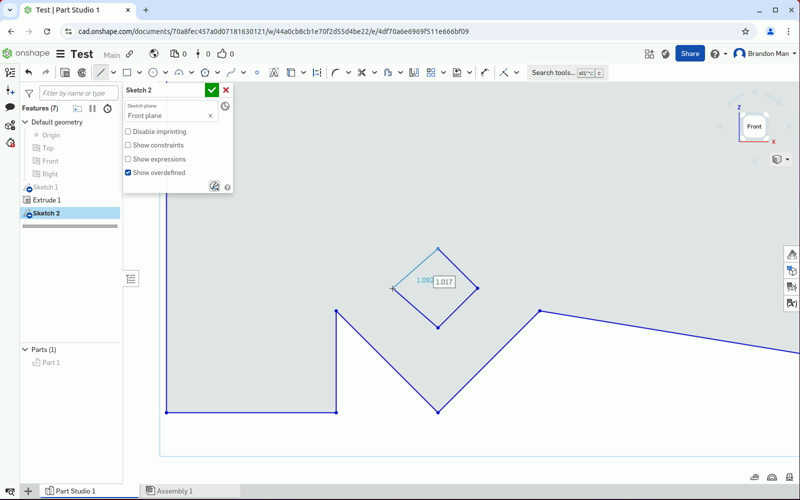
scroll(-6)
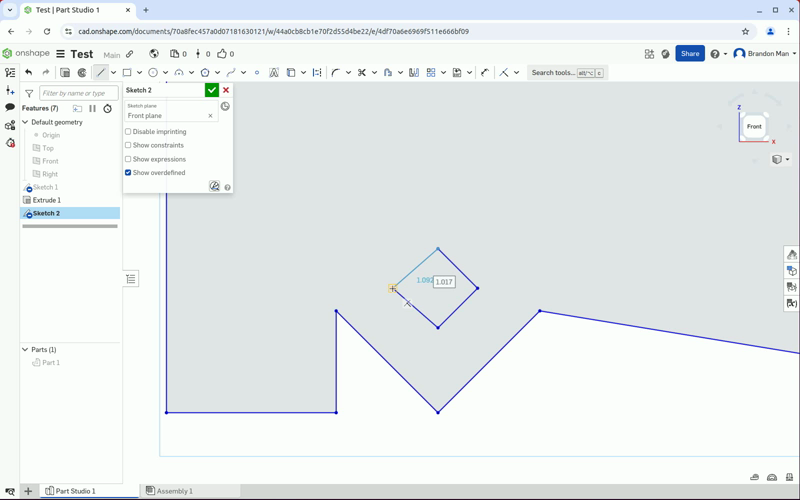
scroll(-6)
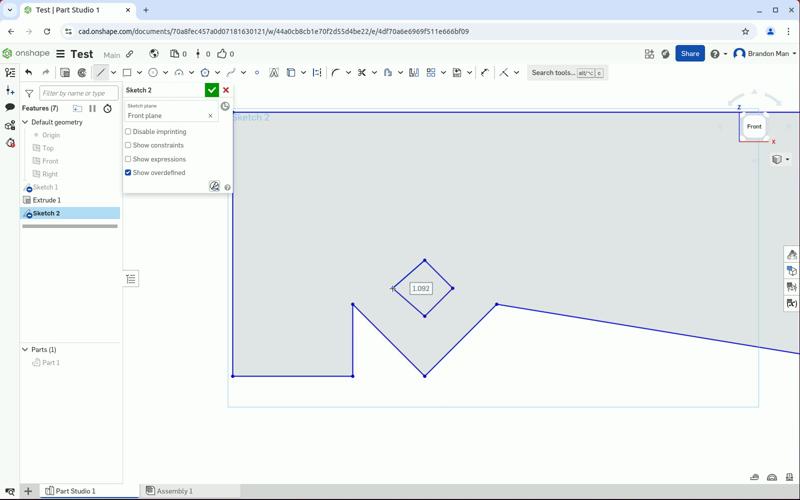
scroll(-6)
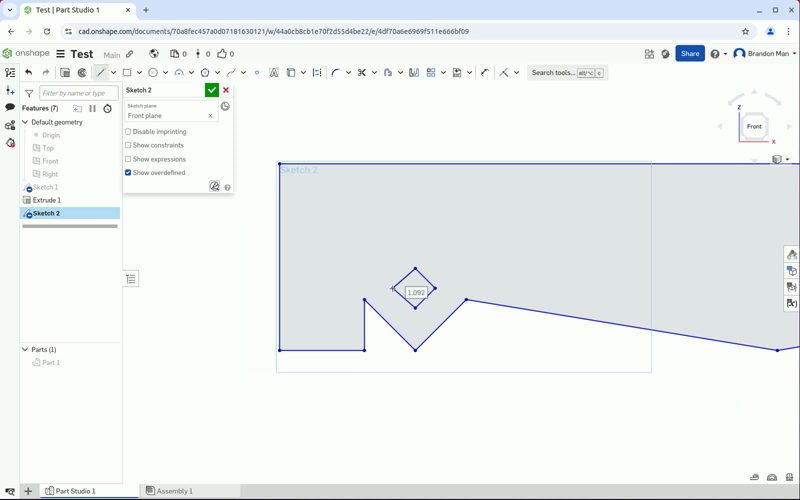
scroll(-6)
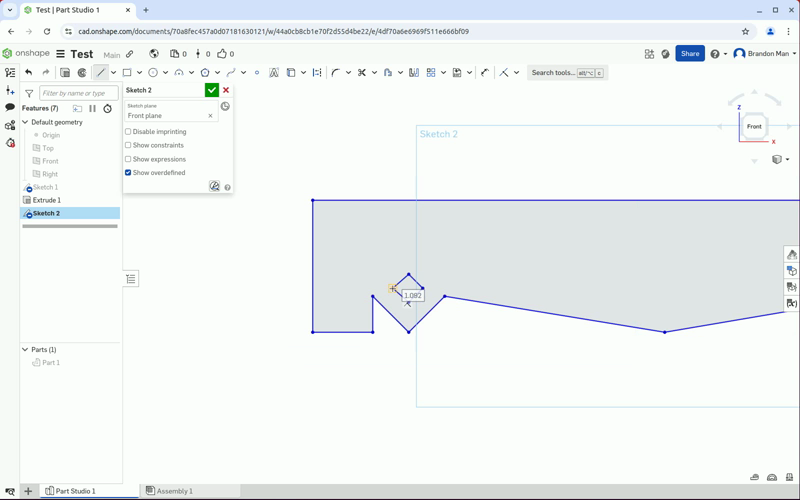
scroll(-6)
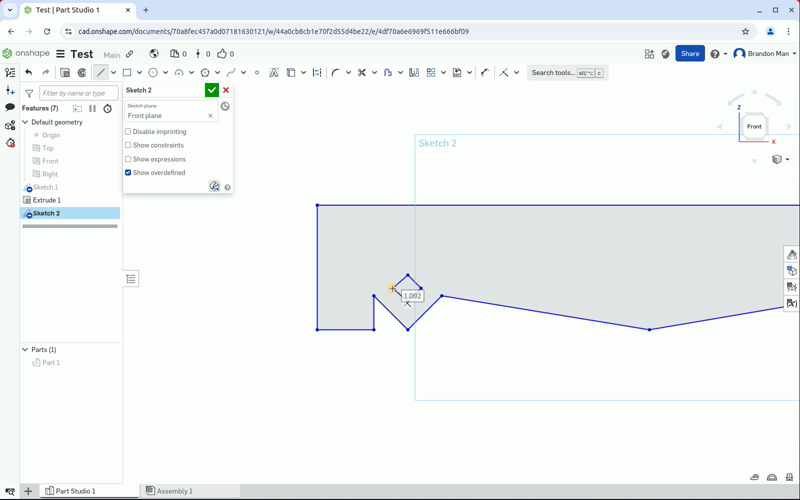
scroll(-6)
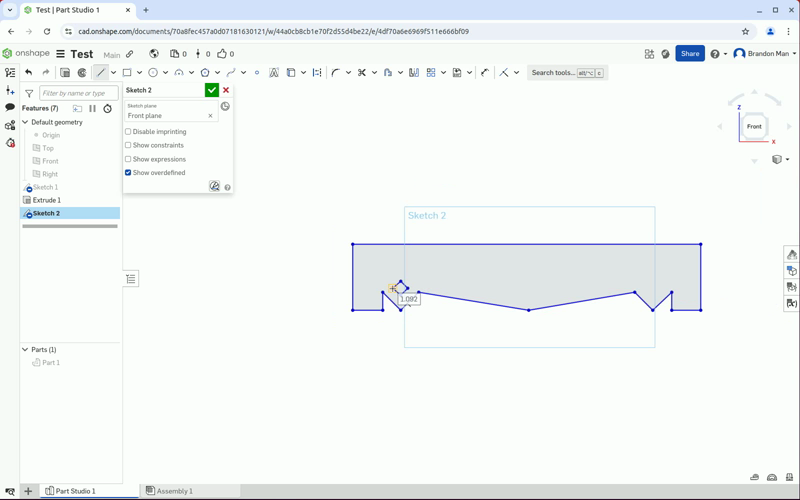
scroll(-6)
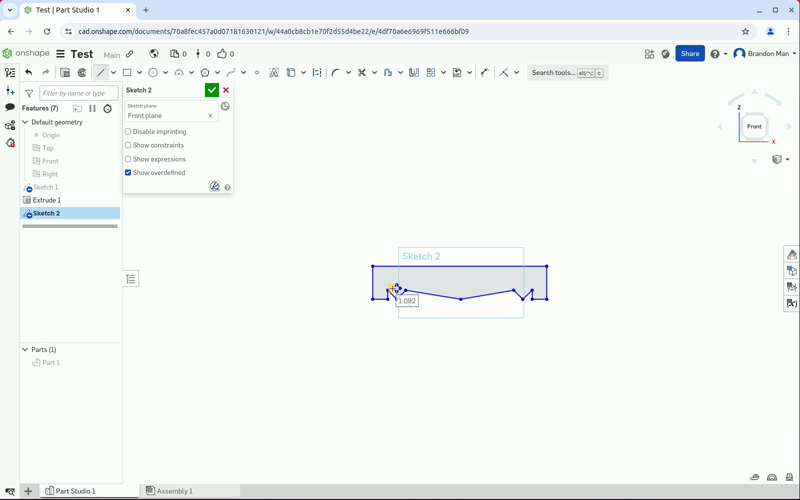
key(esc)
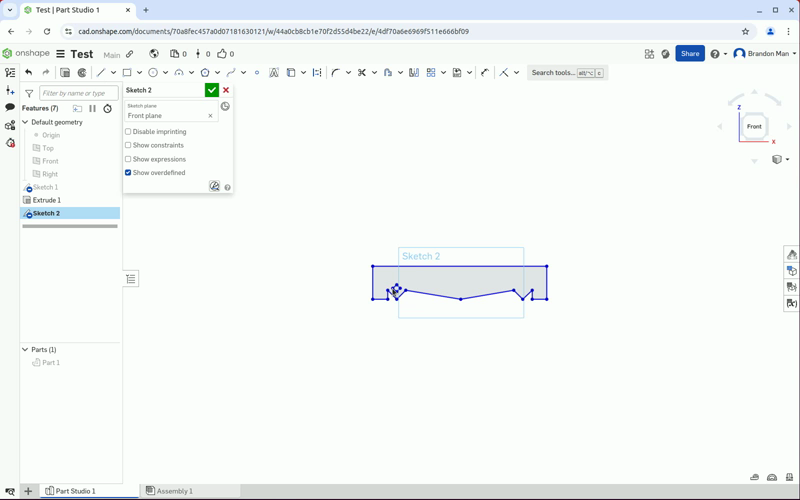
key(l)
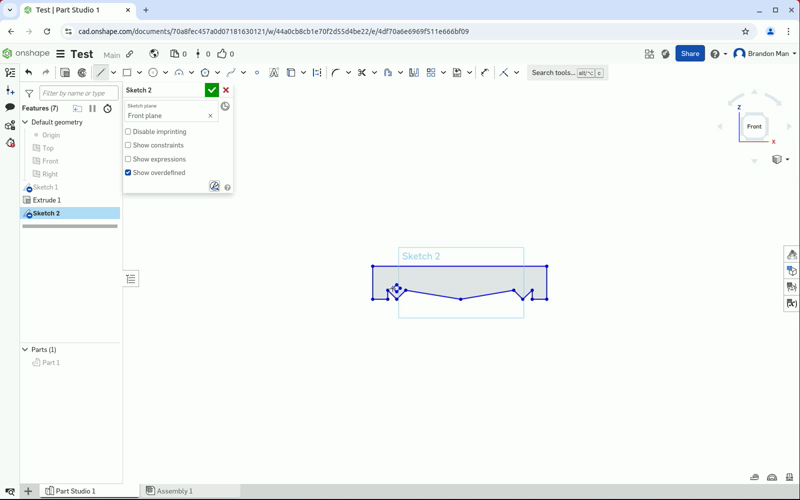
key_down(shift)
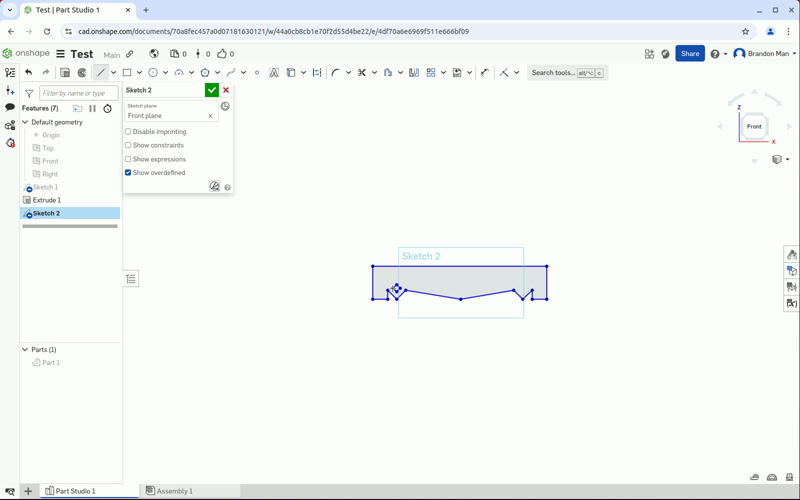
mouse_move(519, 288)
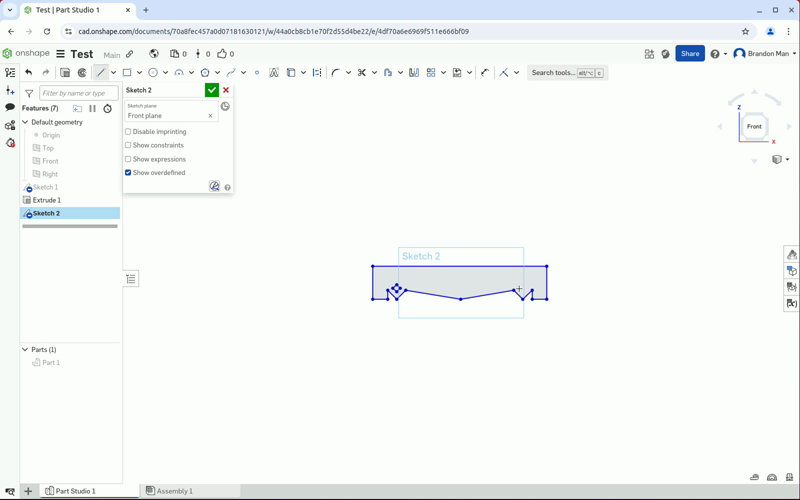
click(519, 288)
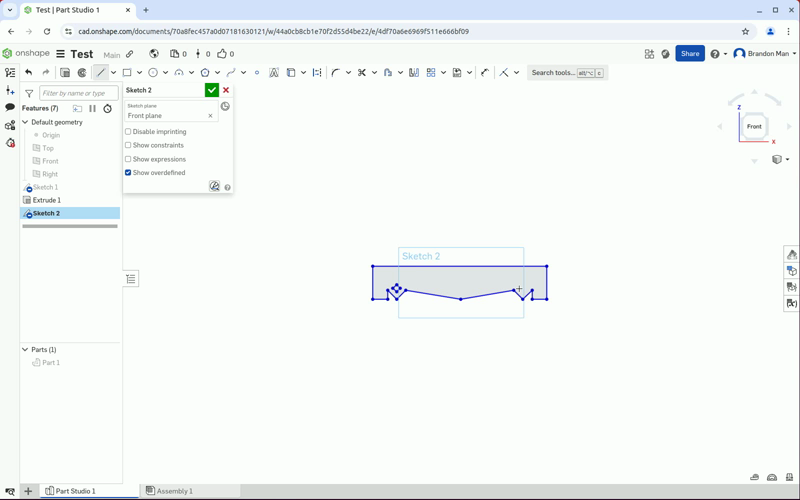
key_up(shift)
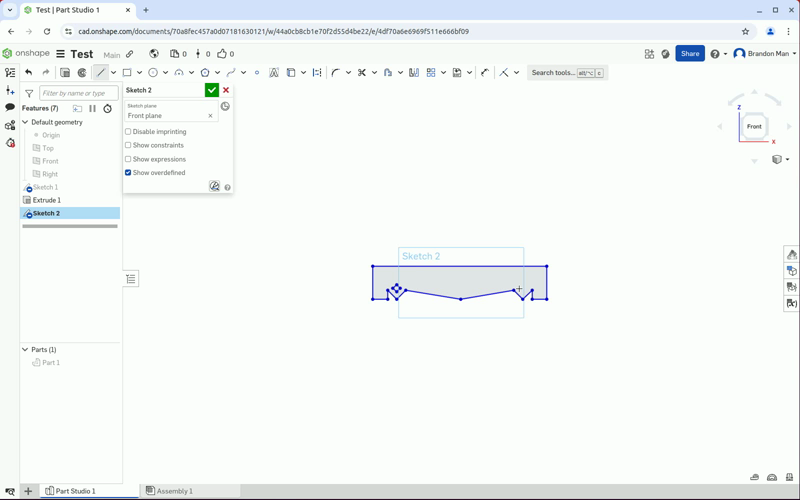
key_down(shift)
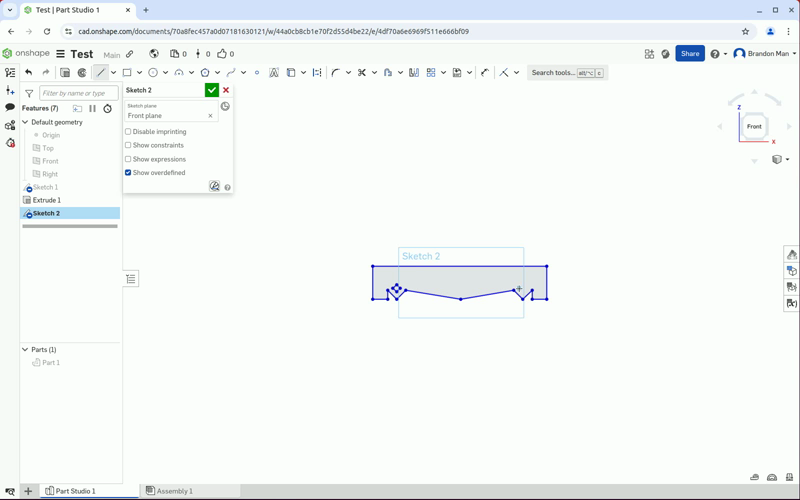
mouse_move(549, 288)
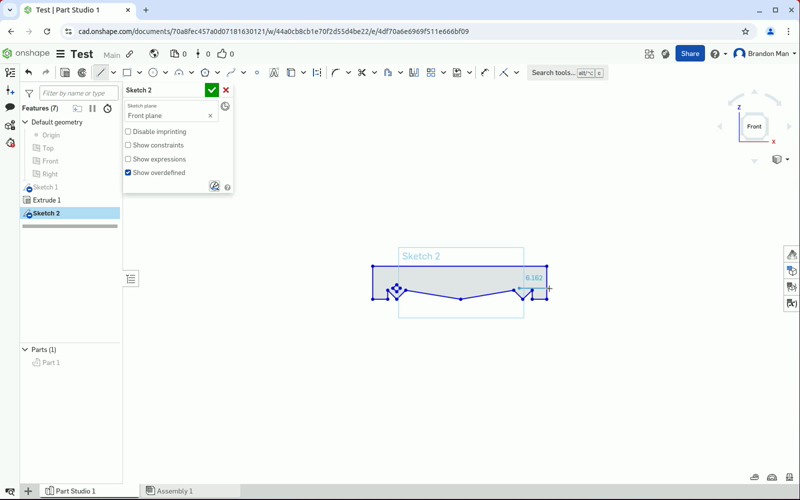
mouse_move(522, 291)
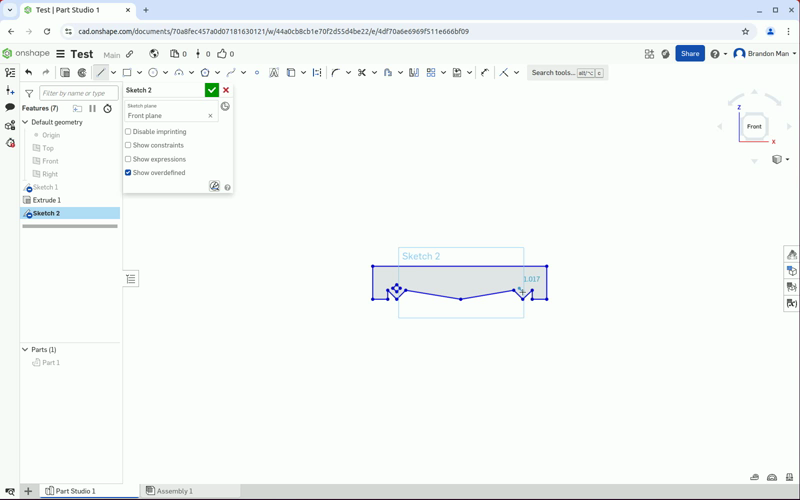
scroll(6)
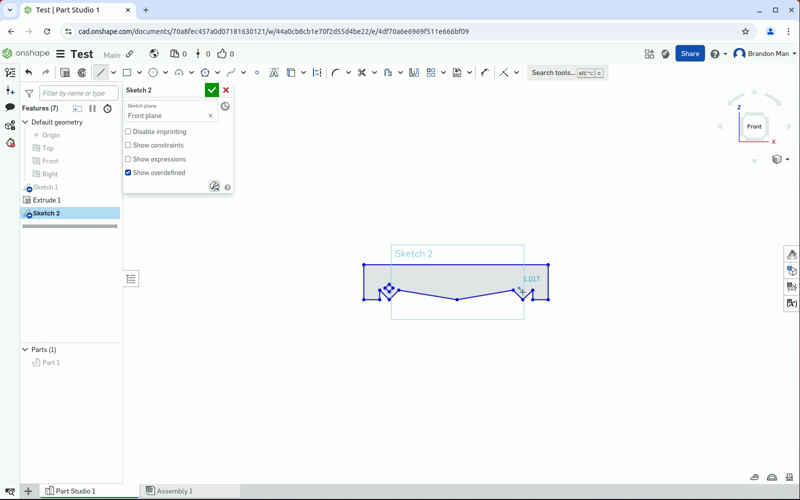
scroll(6)
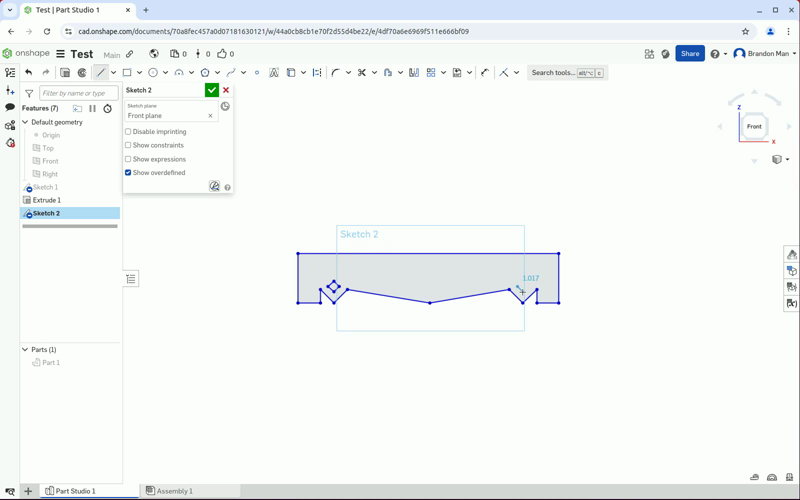
scroll(6)
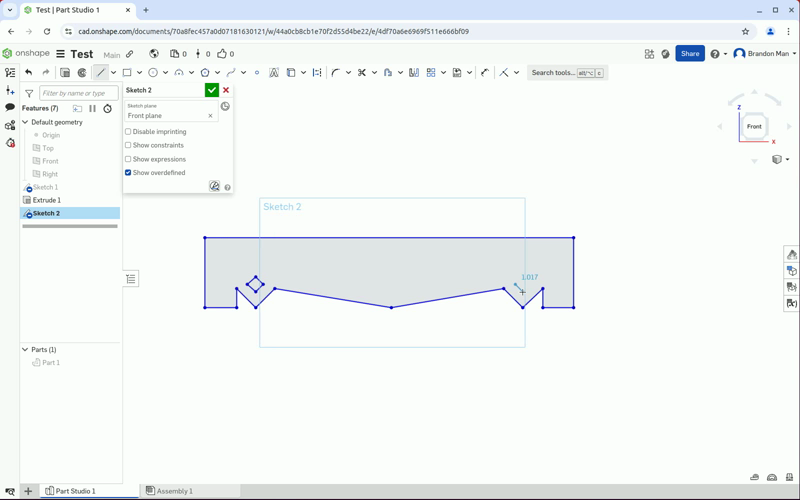
scroll(6)
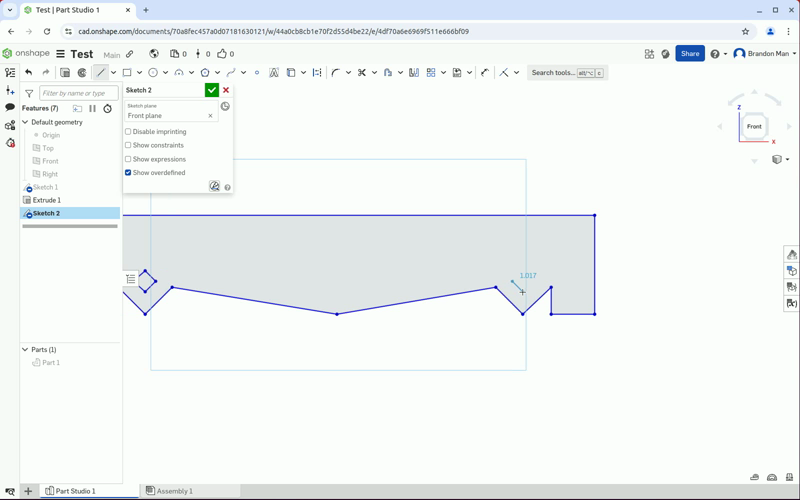
scroll(6)
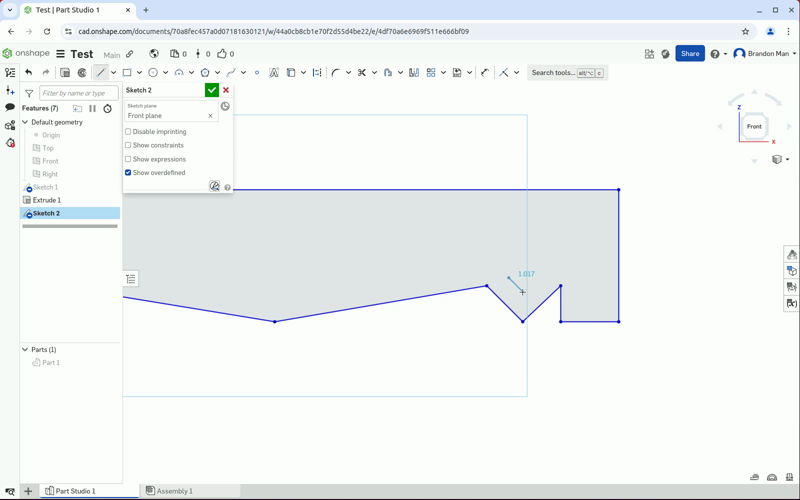
scroll(6)
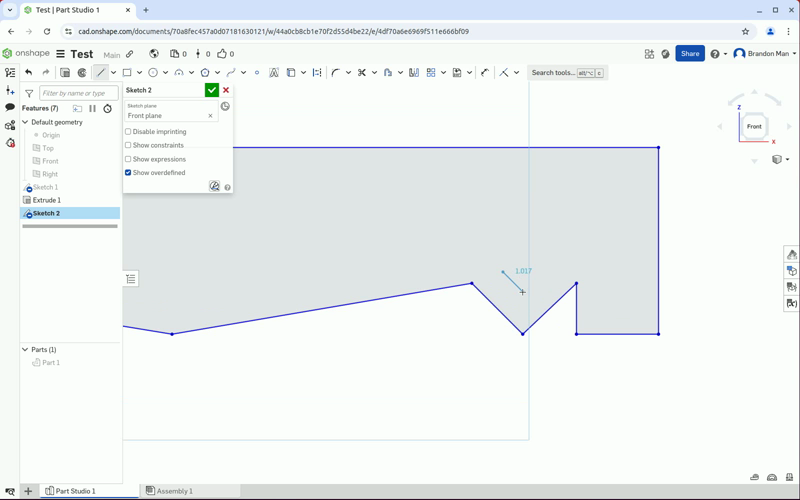
scroll(6)
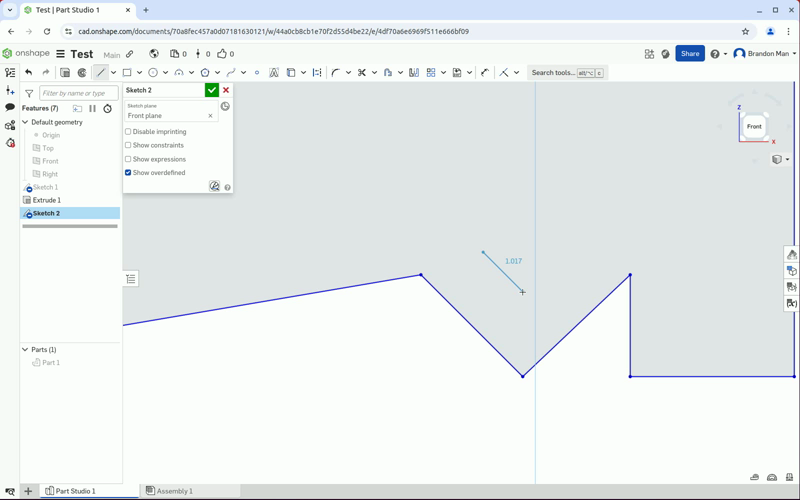
click(522, 291)
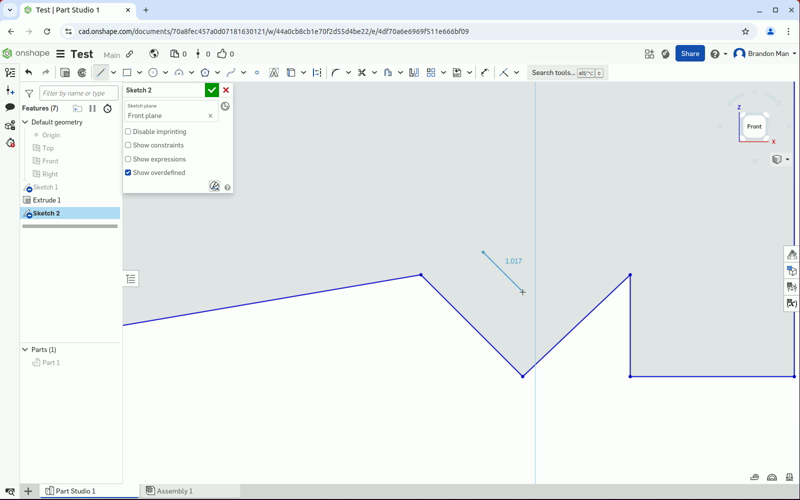
scroll(-6)
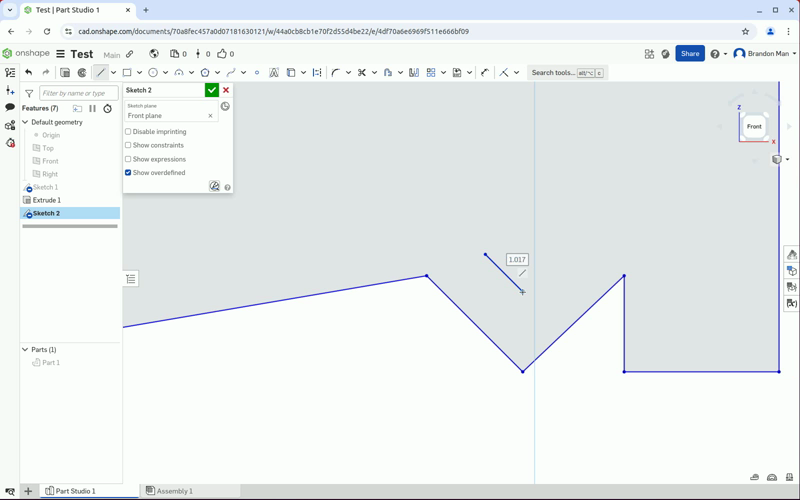
scroll(-6)
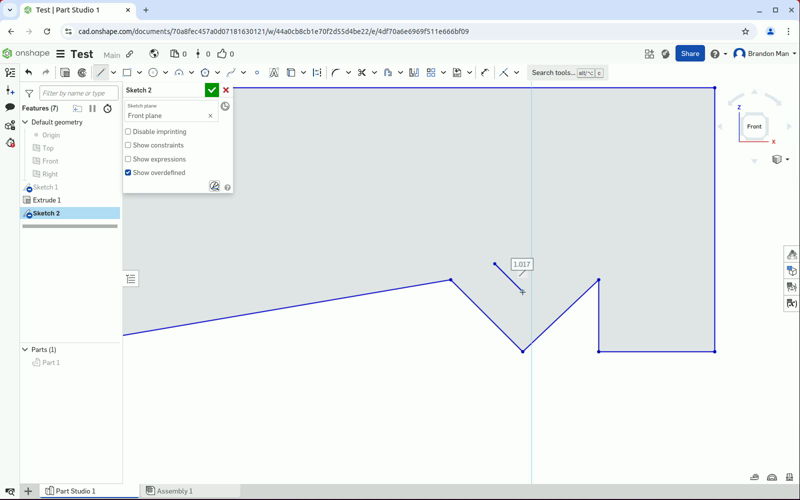
scroll(-6)
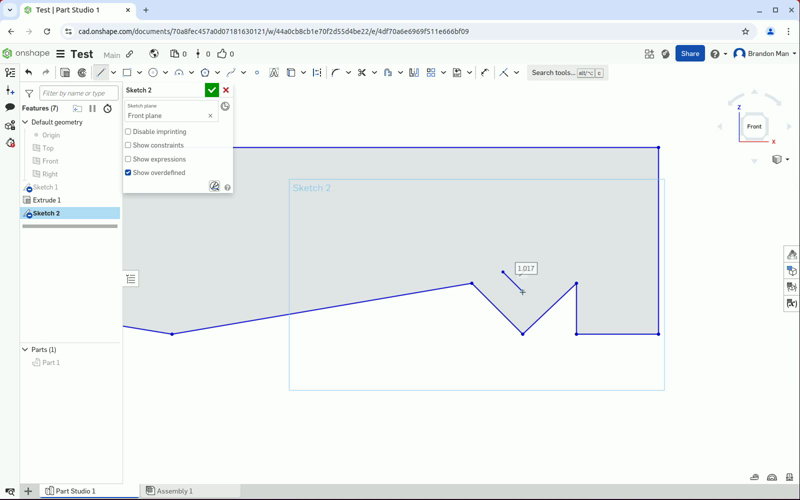
scroll(-6)
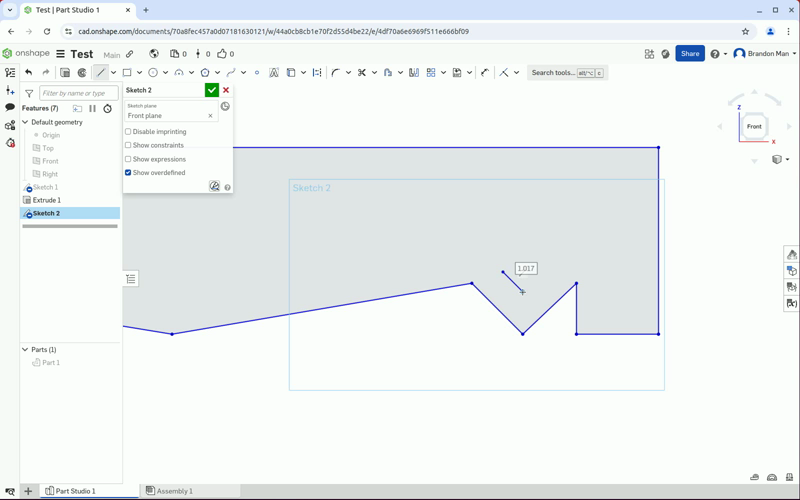
scroll(-6)
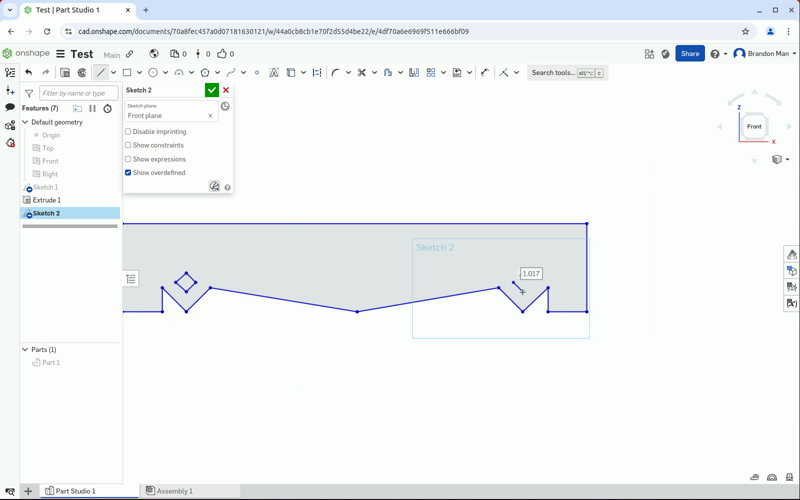
scroll(-6)
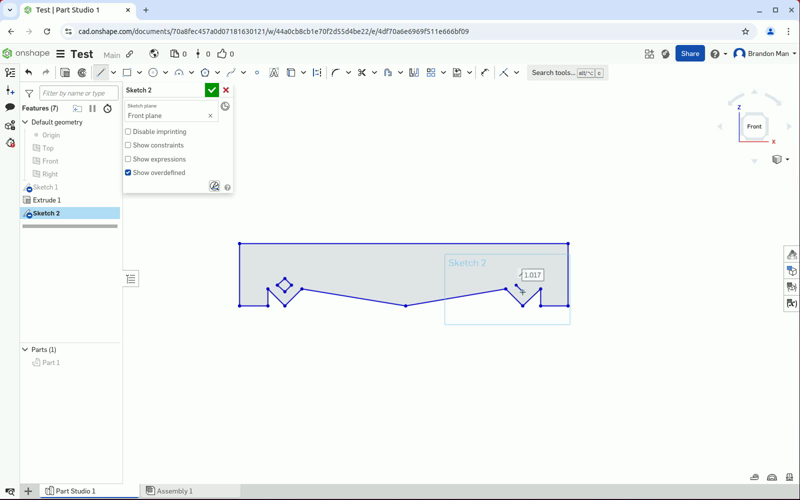
scroll(-6)
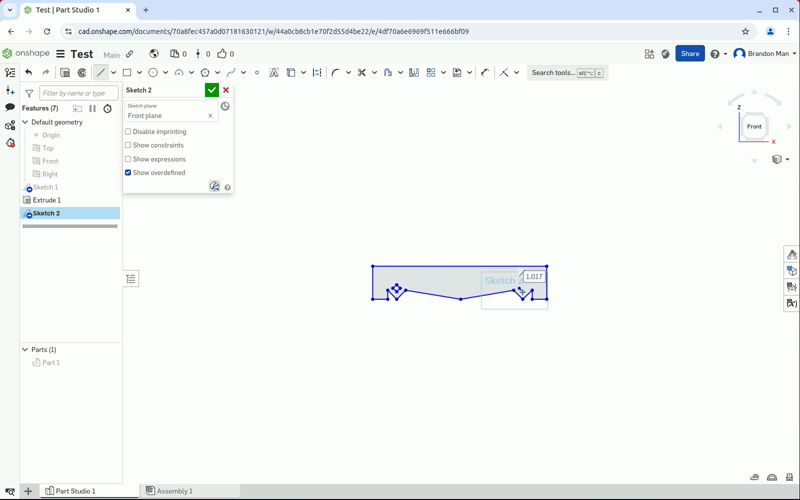
key_up(shift)
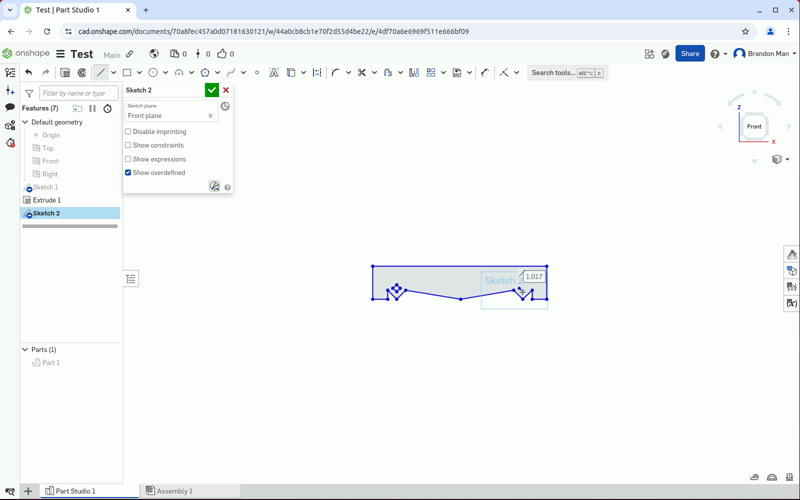
key_down(shift)
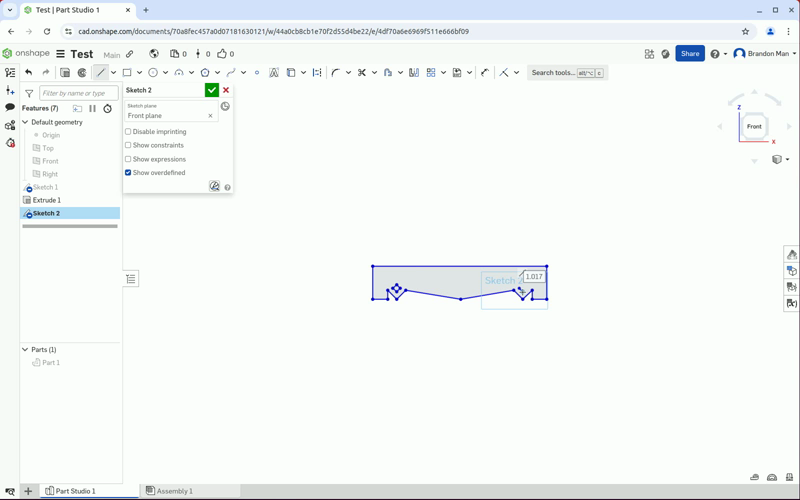
mouse_move(552, 291)
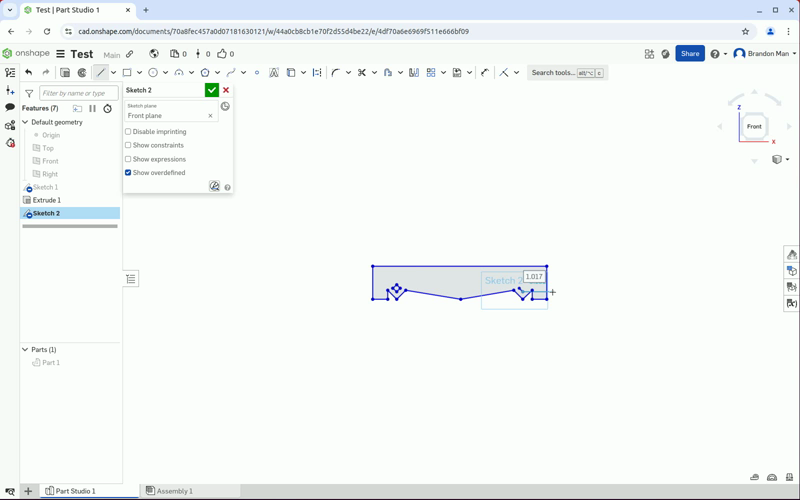
mouse_move(526, 288)
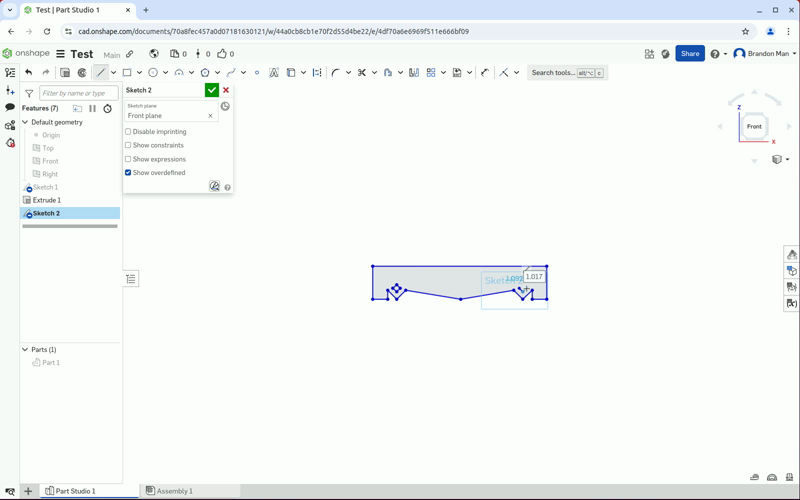
scroll(6)
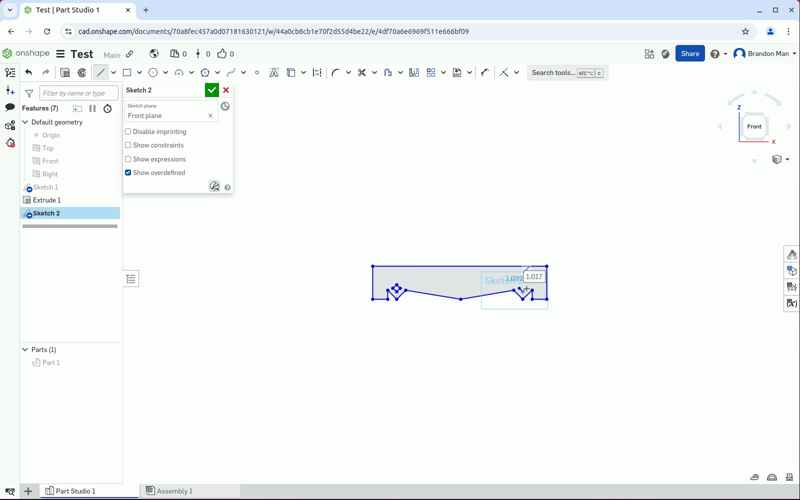
scroll(6)
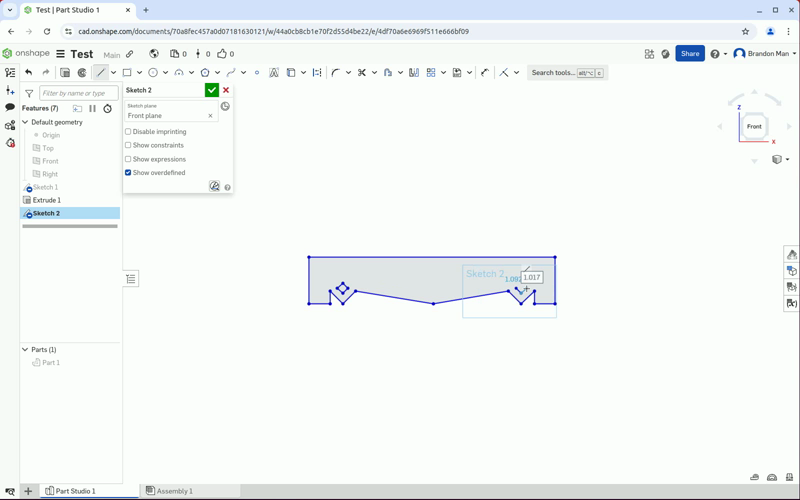
scroll(6)
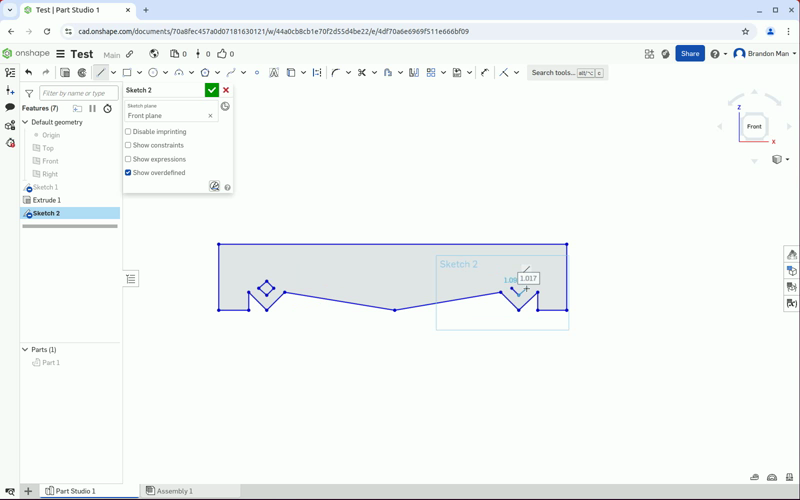
scroll(6)
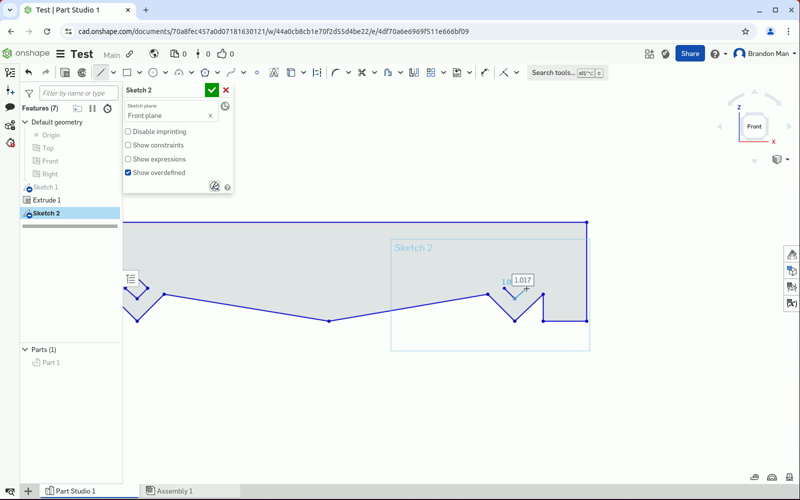
scroll(6)
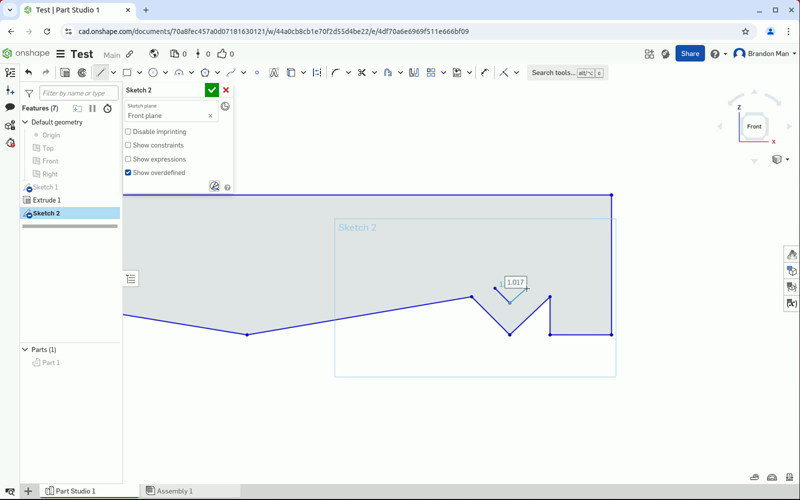
scroll(6)
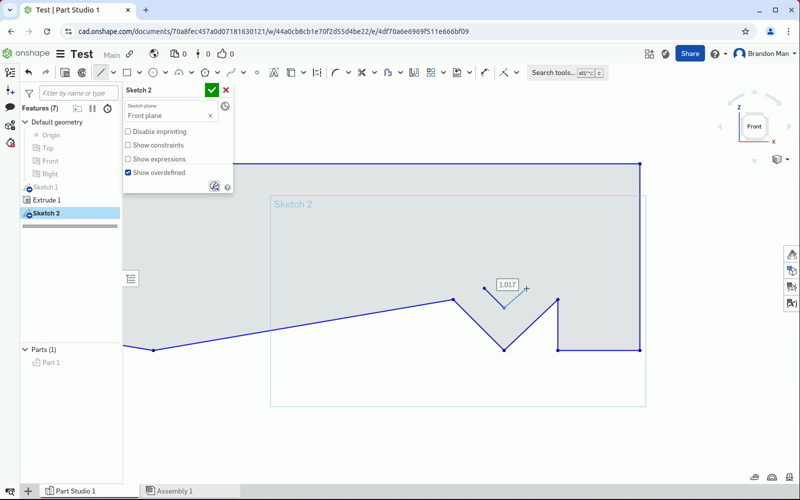
scroll(6)
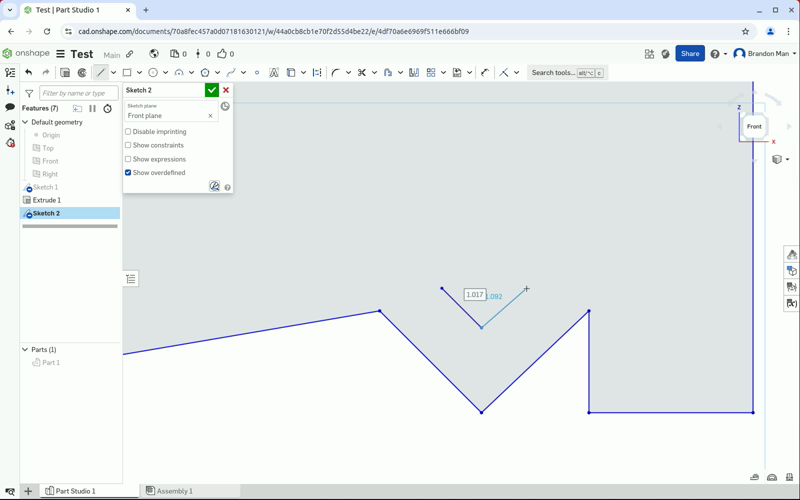
click(526, 288)
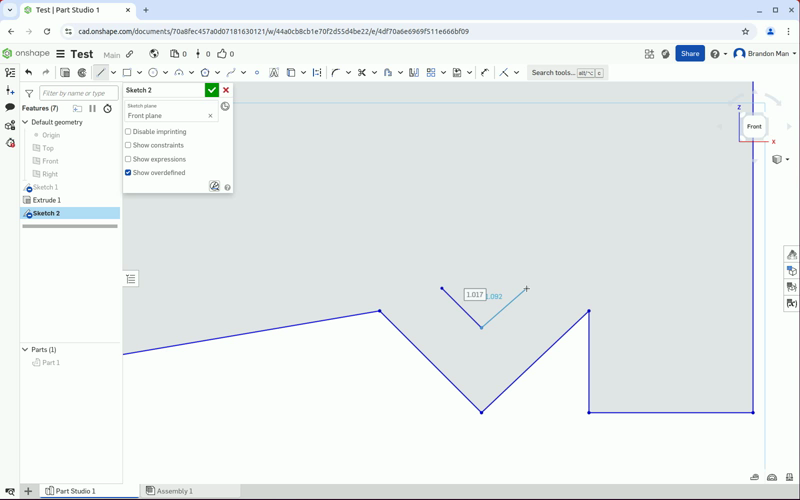
scroll(-6)
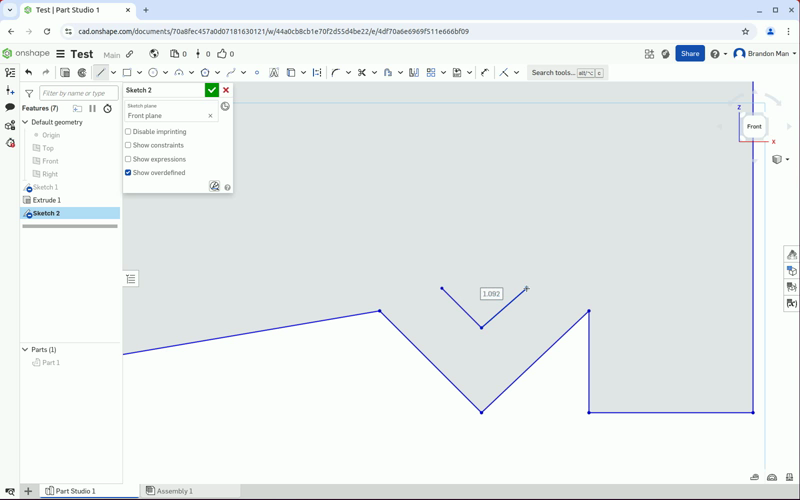
scroll(-6)
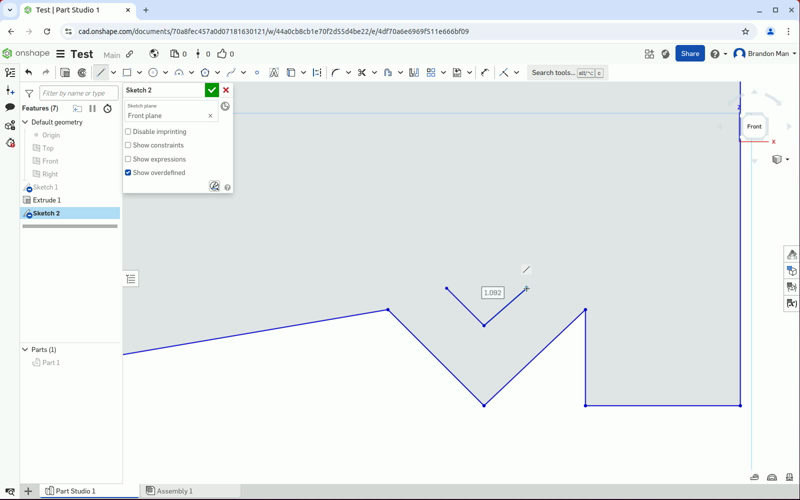
scroll(-6)
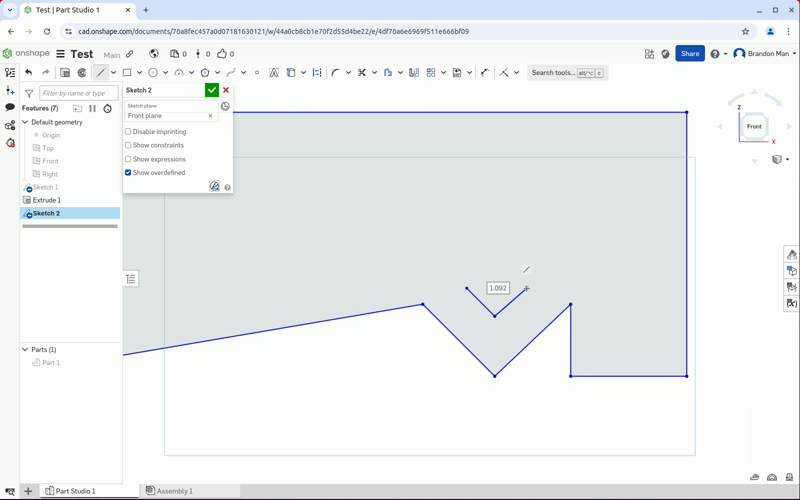
scroll(-6)
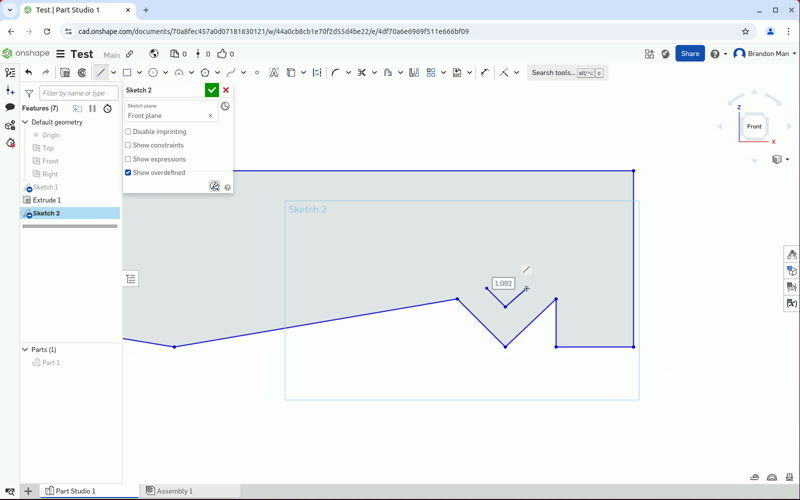
scroll(-6)
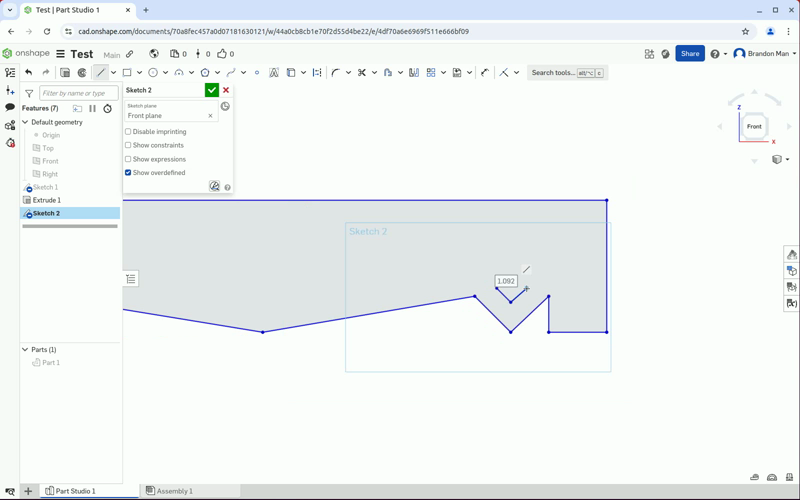
scroll(-6)
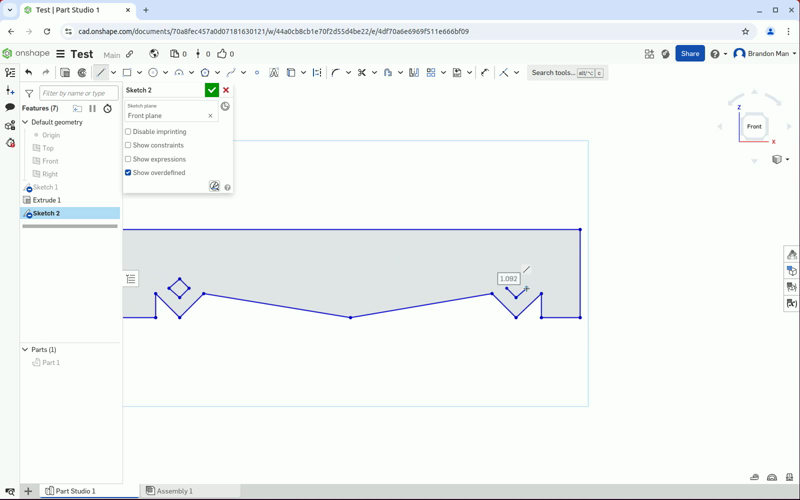
scroll(-6)
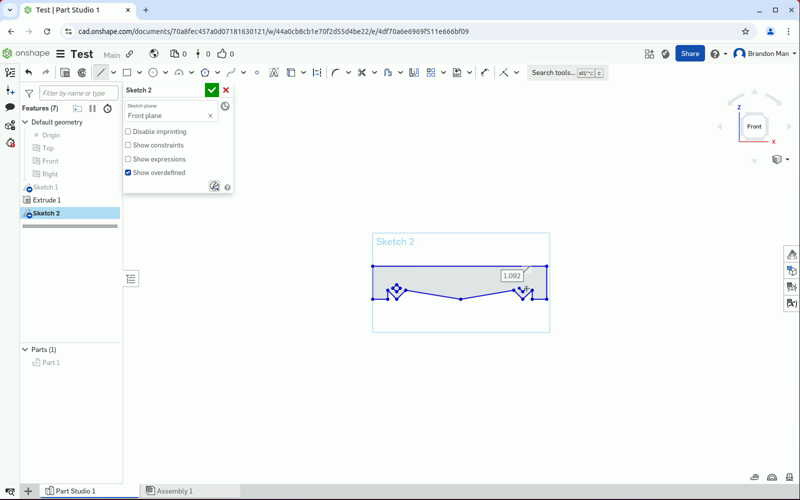
key_up(shift)
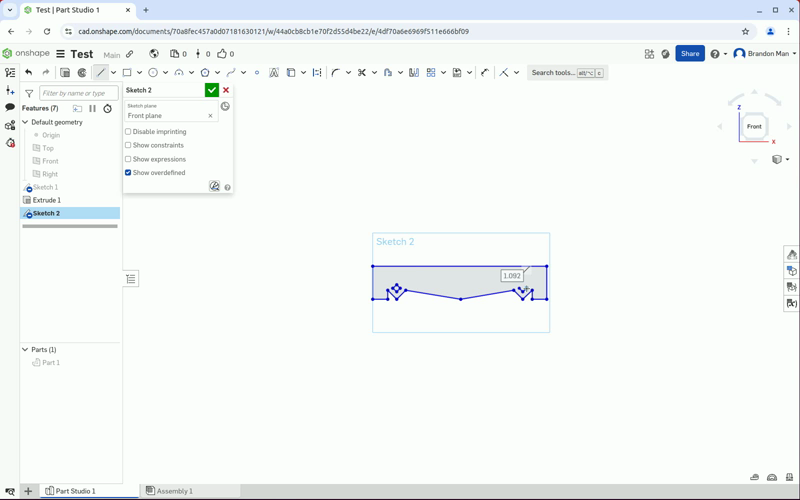
key_down(shift)
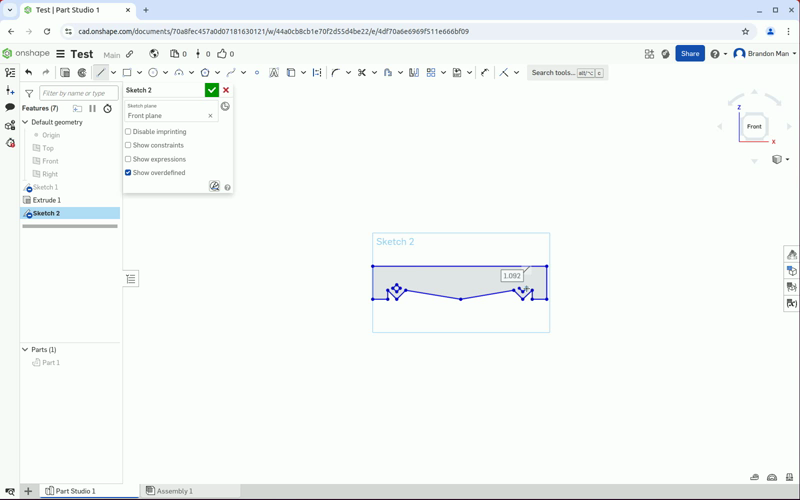
mouse_move(556, 288)
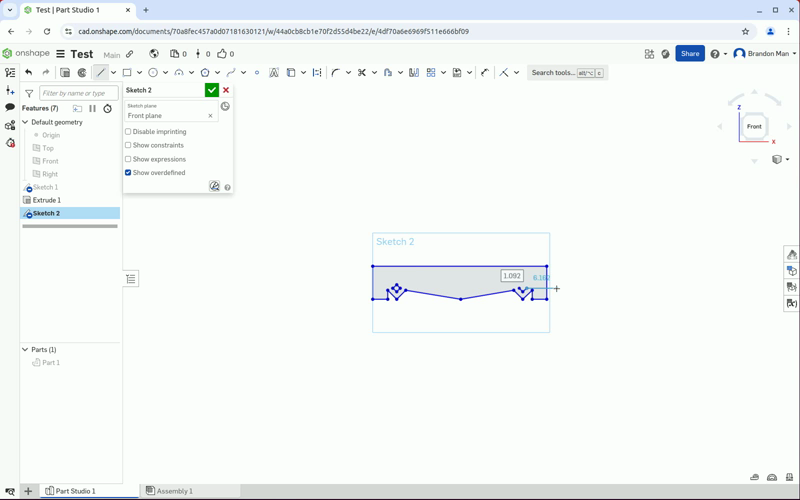
mouse_move(522, 284)
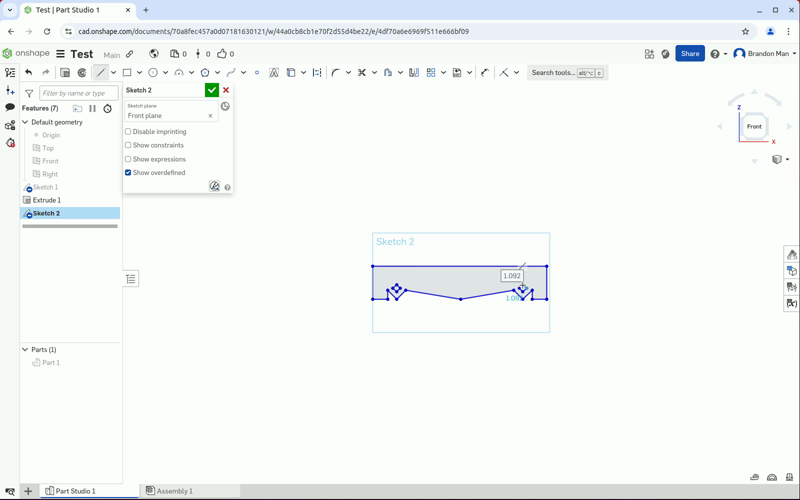
scroll(6)
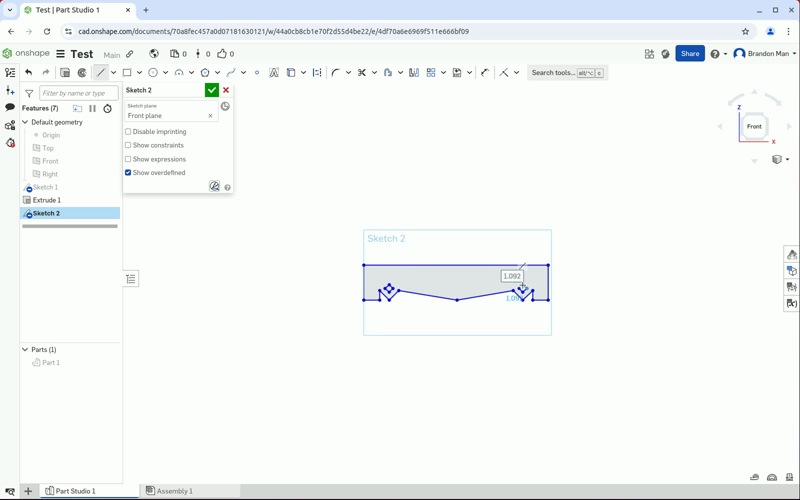
scroll(6)
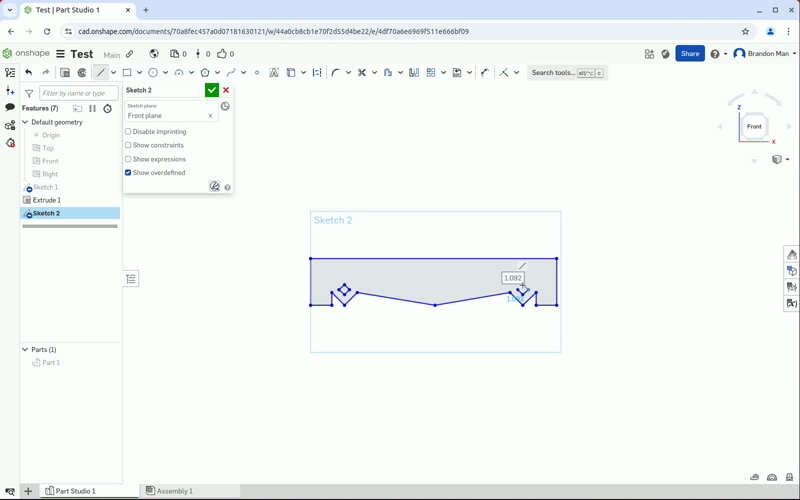
scroll(6)
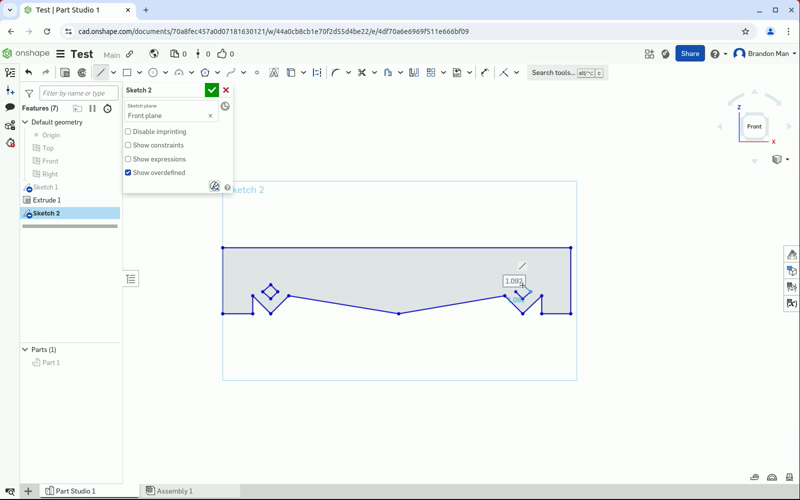
scroll(6)
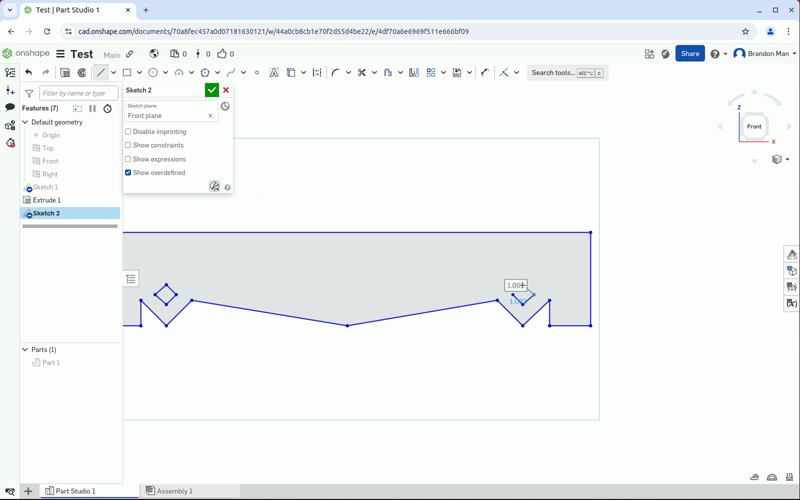
scroll(6)
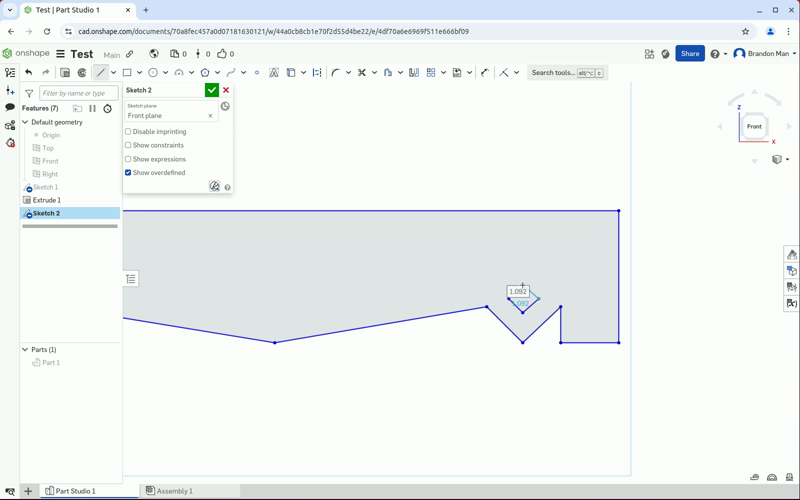
scroll(6)
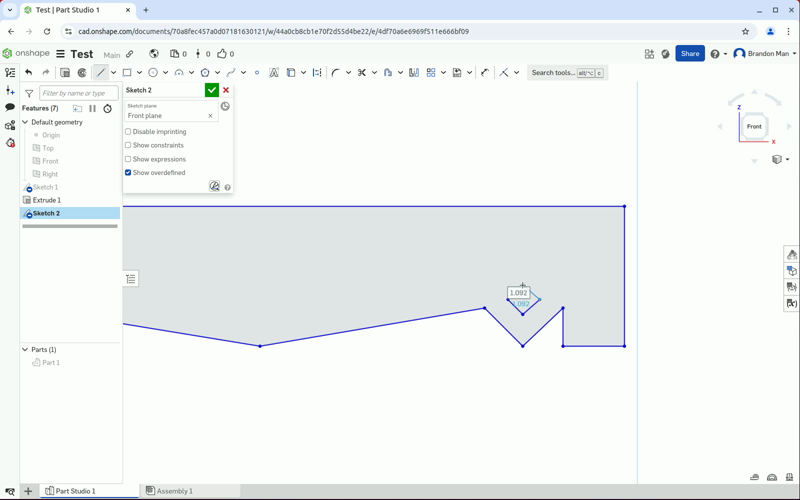
scroll(6)
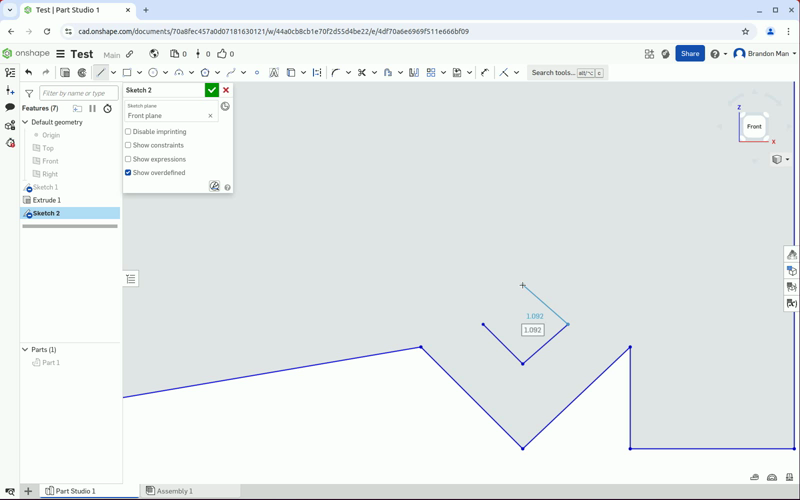
click(522, 284)
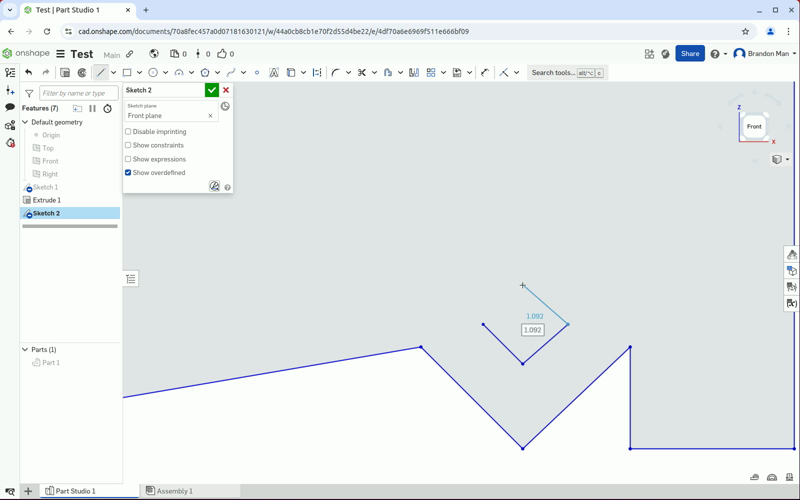
scroll(-6)
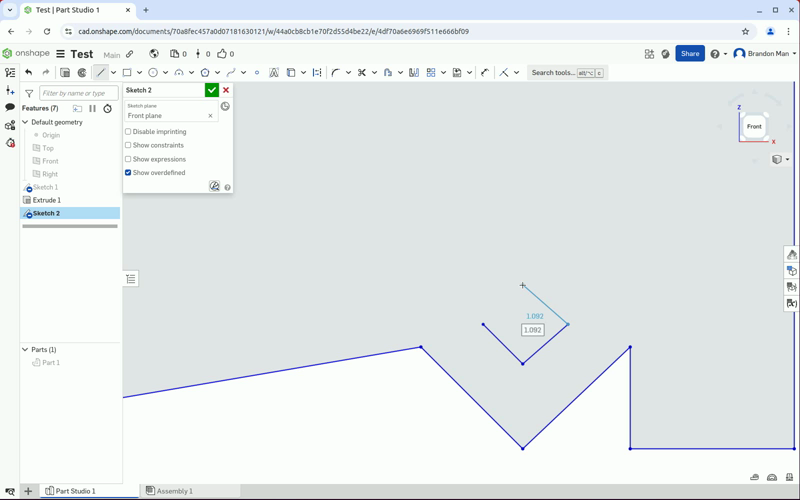
scroll(-6)
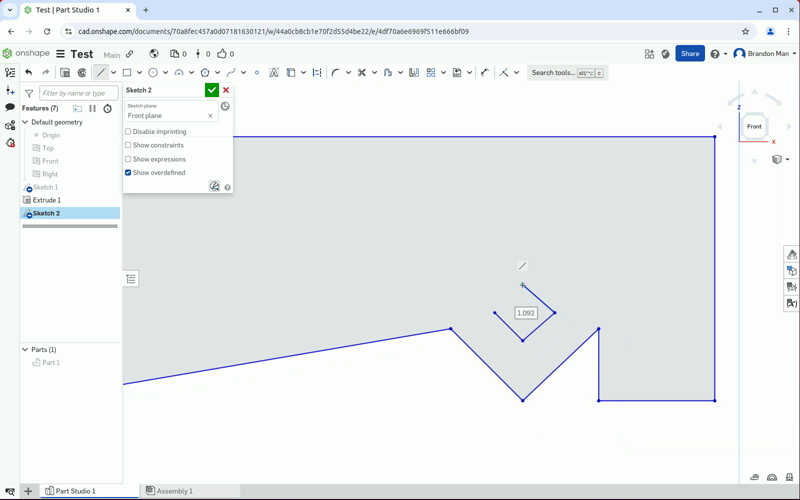
scroll(-6)
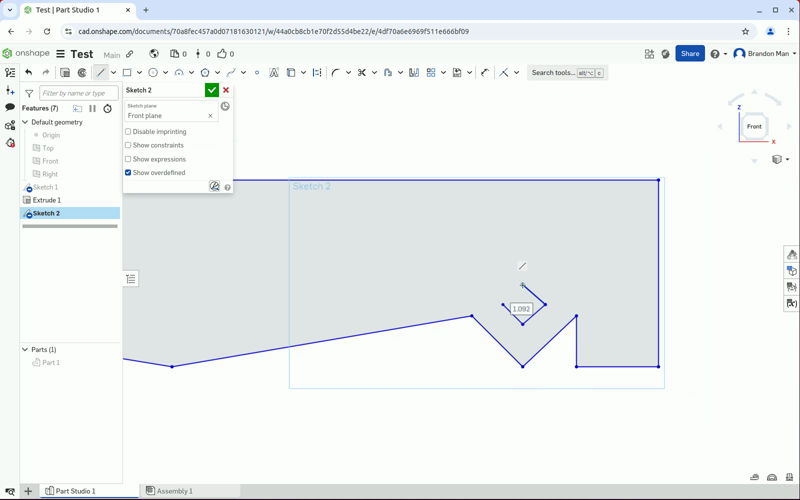
scroll(-6)
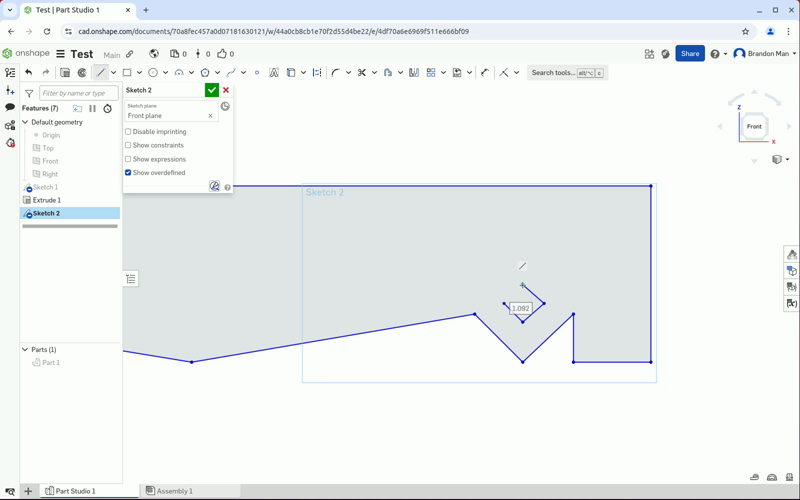
scroll(-6)
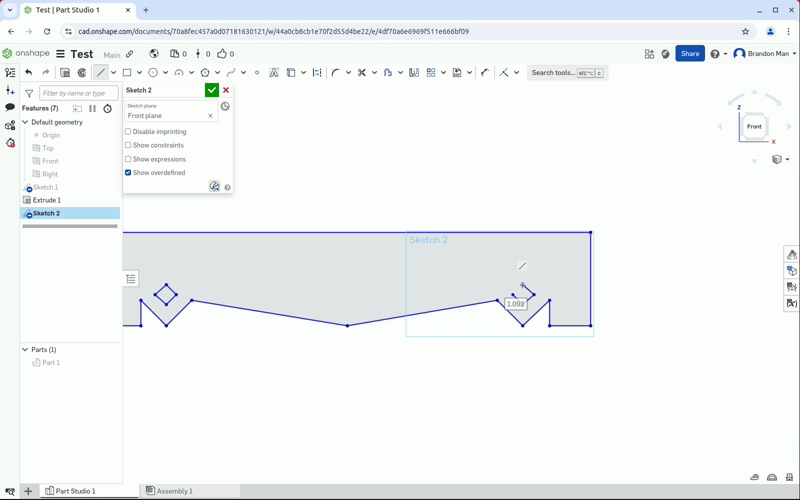
scroll(-6)
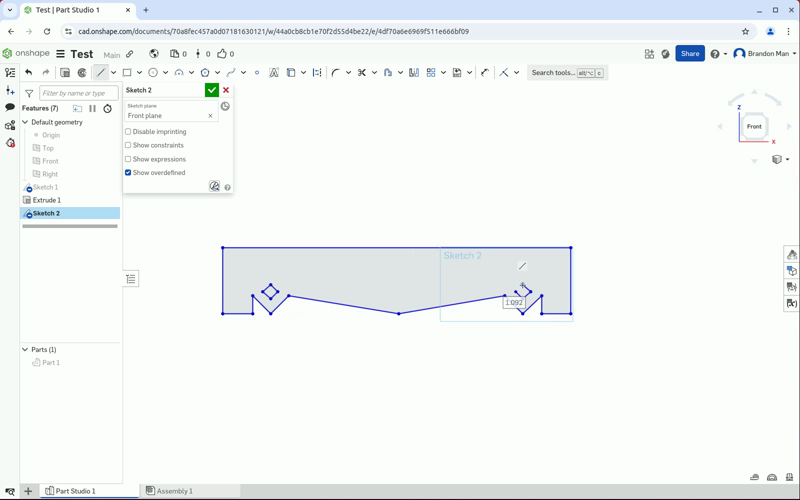
scroll(-6)
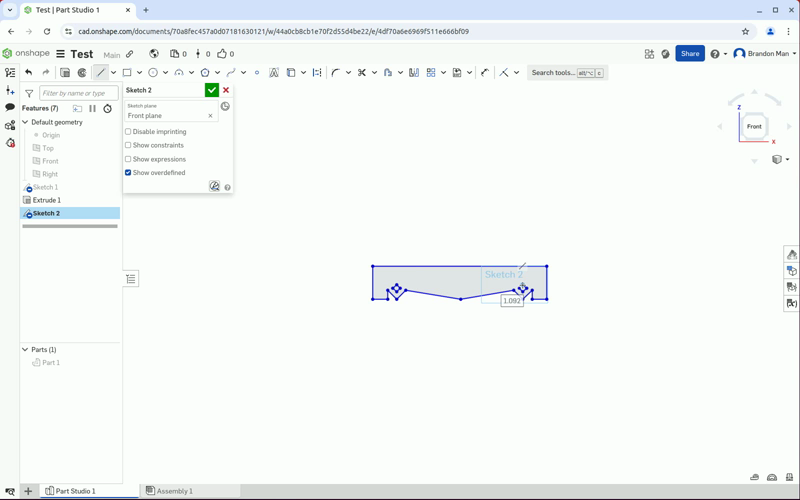
key_up(shift)
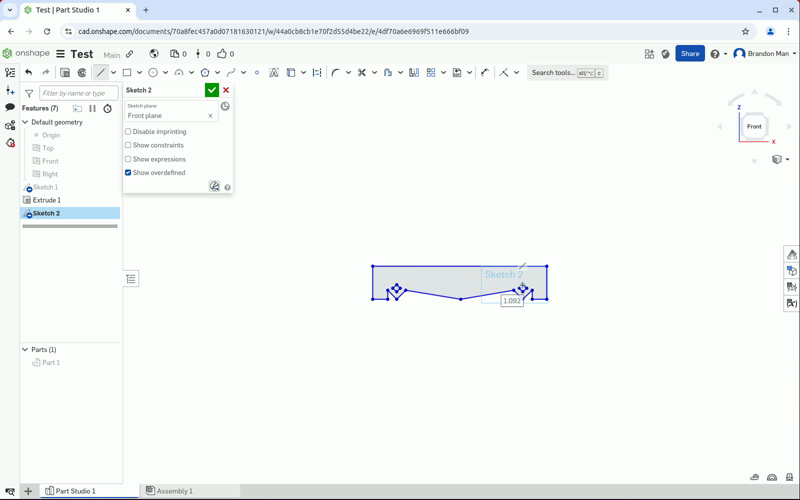
mouse_move(552, 284)
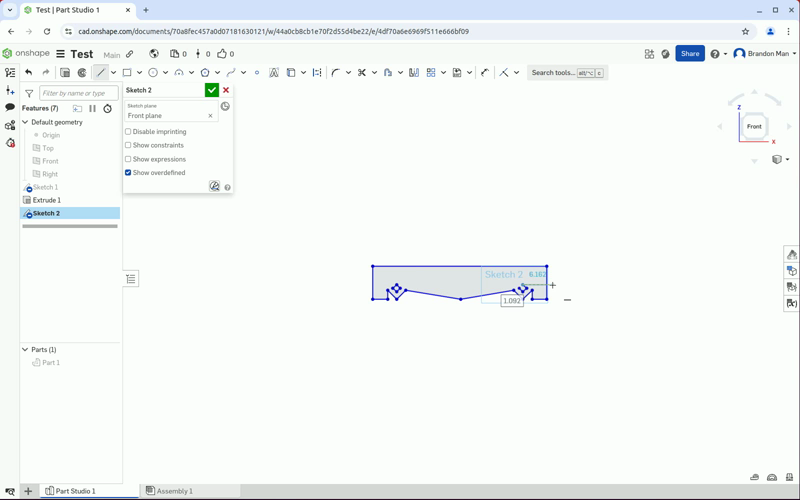
key_down(shift)
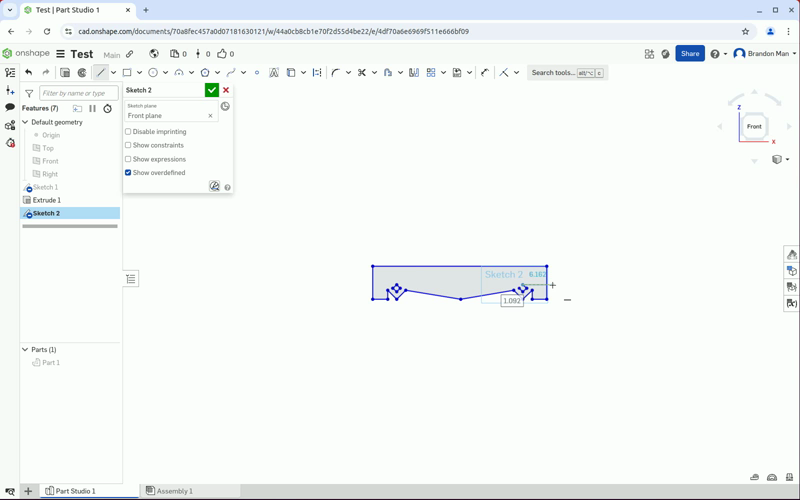
mouse_move(519, 288)
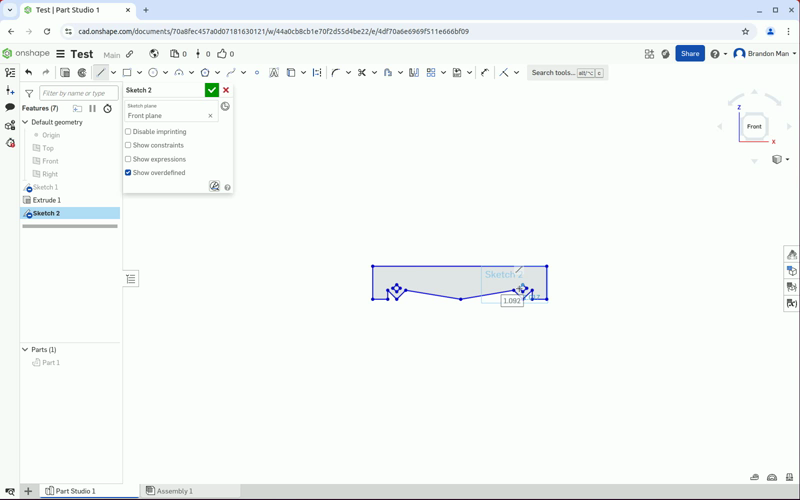
scroll(6)
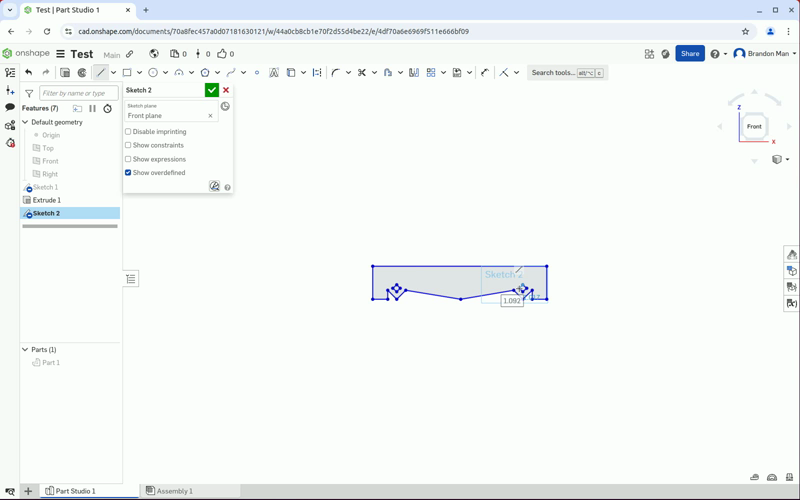
scroll(6)
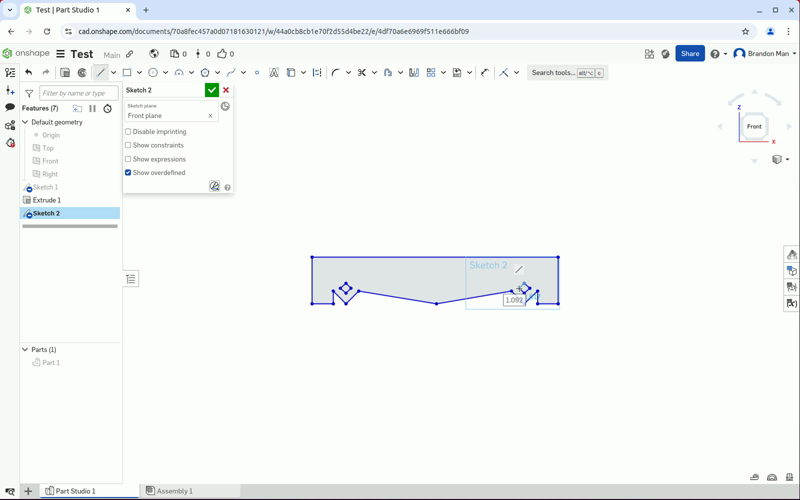
scroll(6)
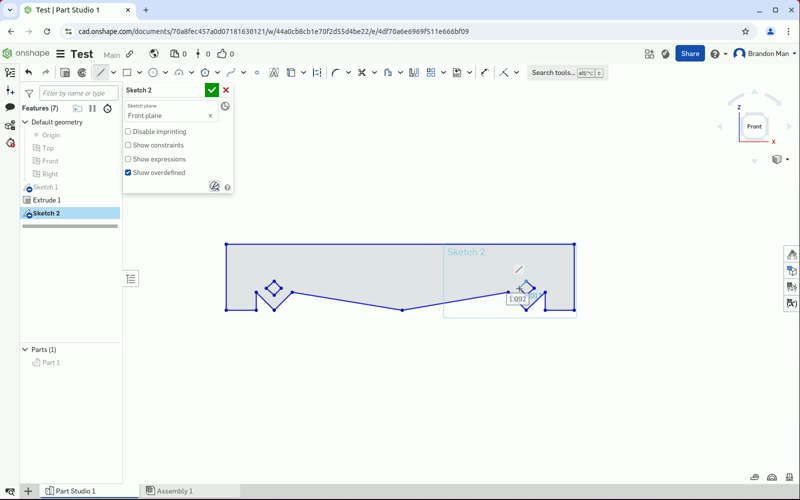
scroll(6)
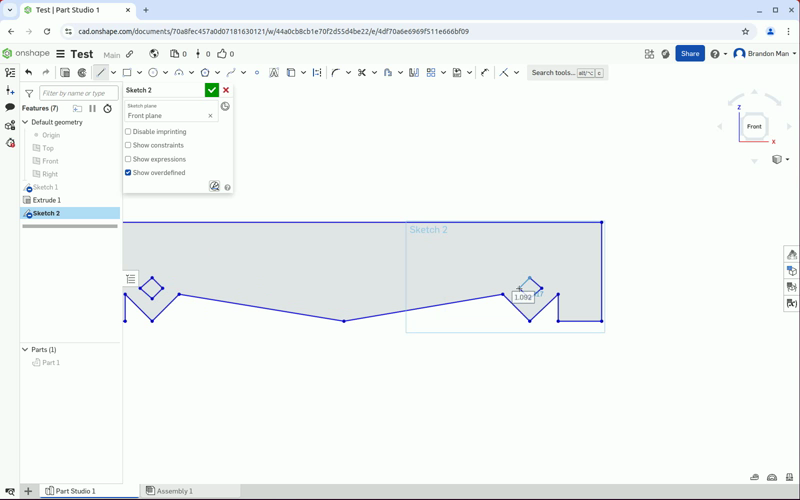
scroll(6)
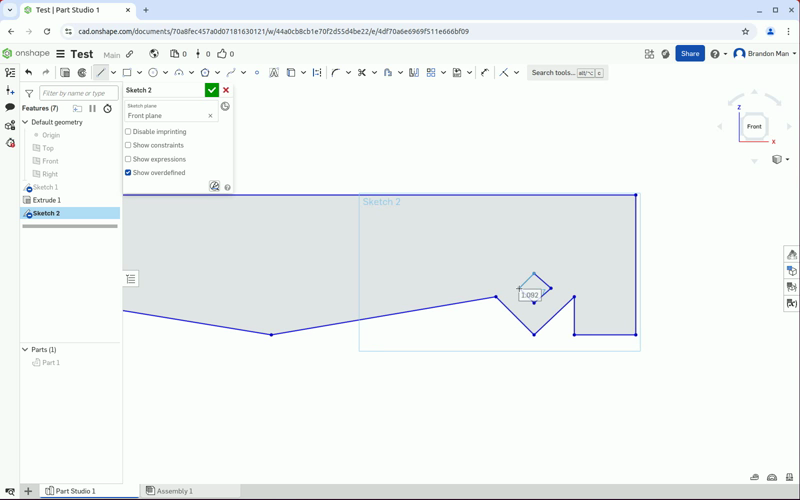
scroll(6)
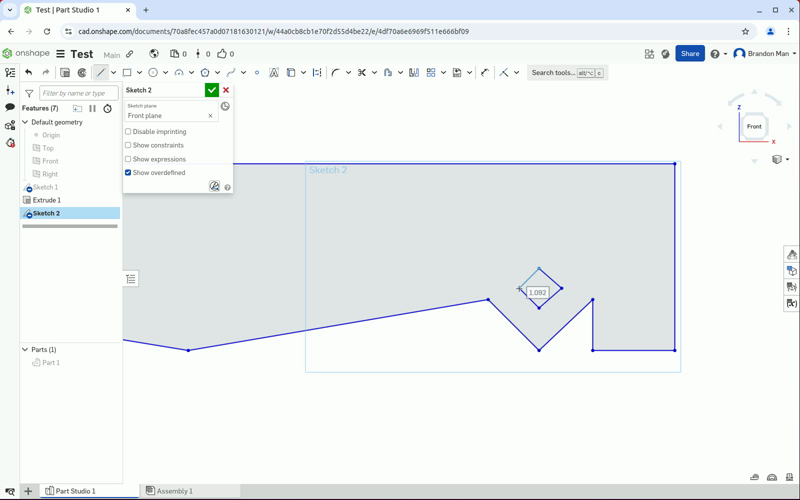
scroll(6)
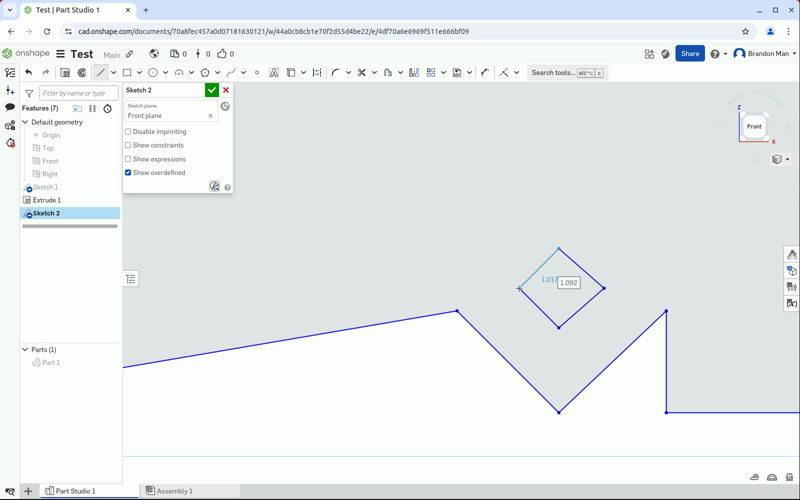
key_up(shift)
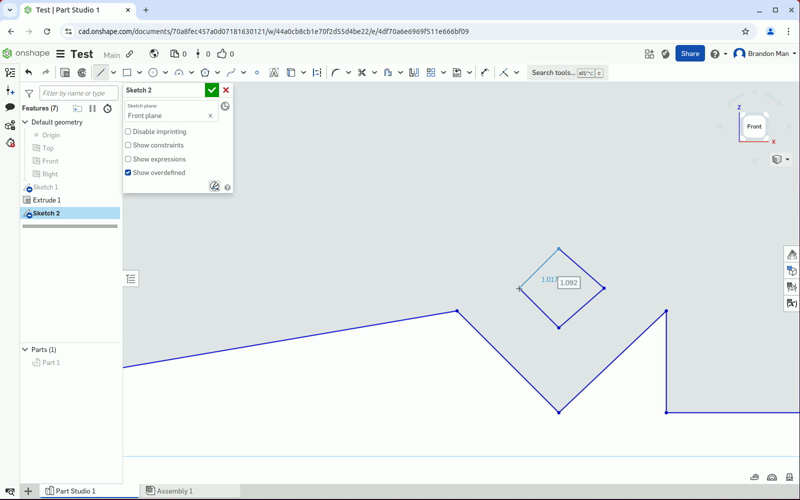
click(519, 288)
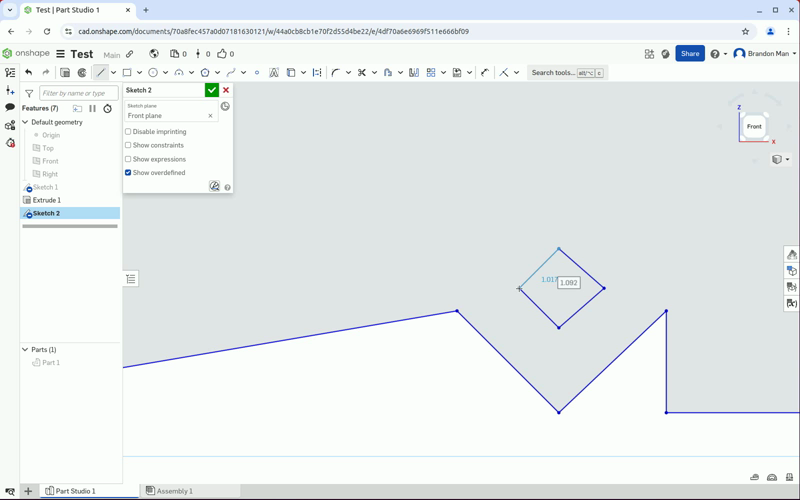
scroll(-6)
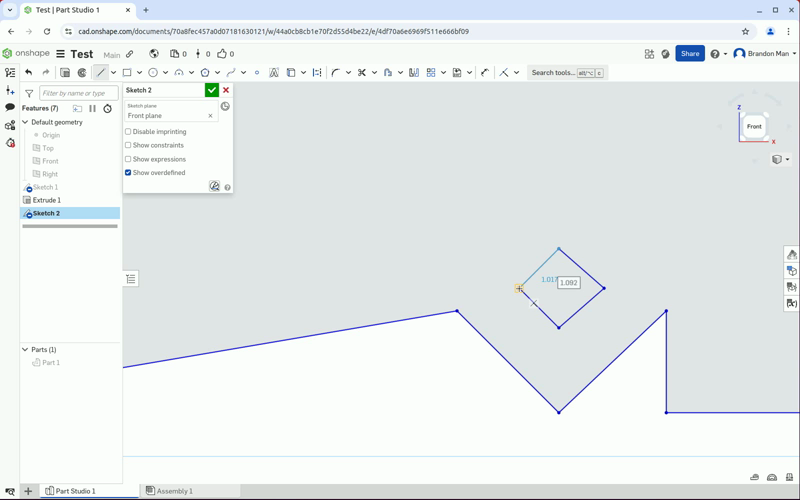
scroll(-6)
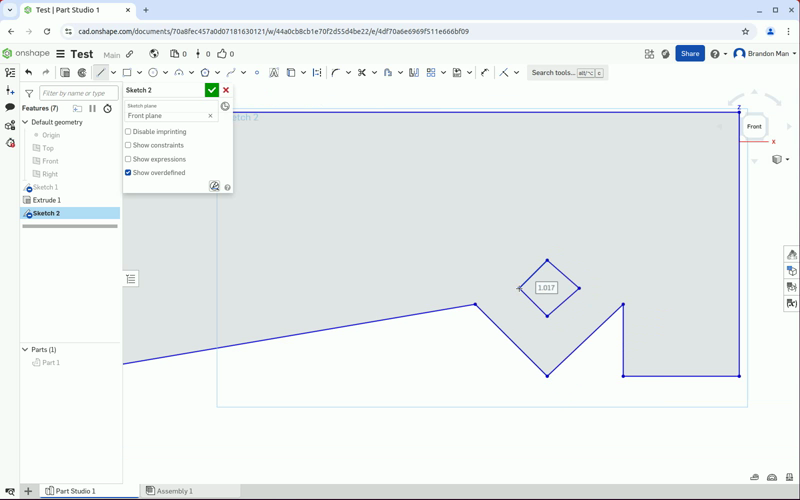
scroll(-6)
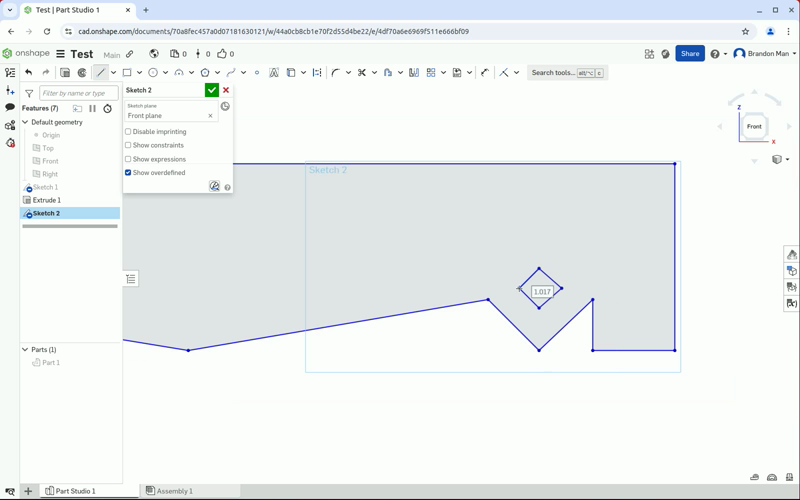
scroll(-6)
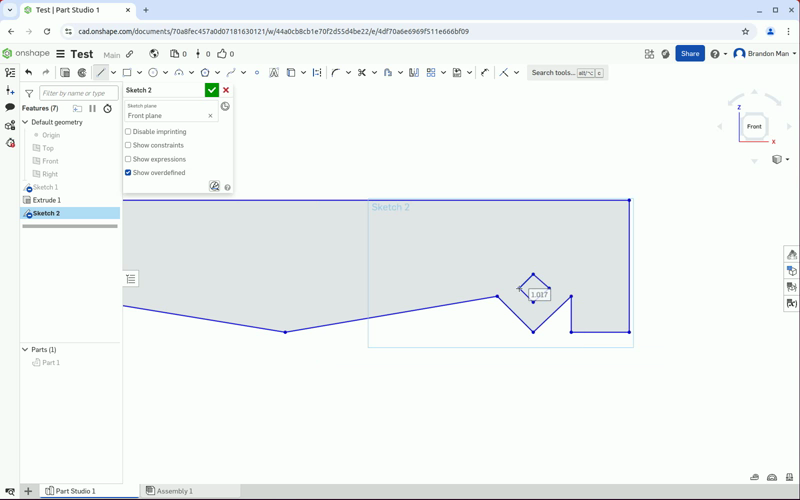
scroll(-6)
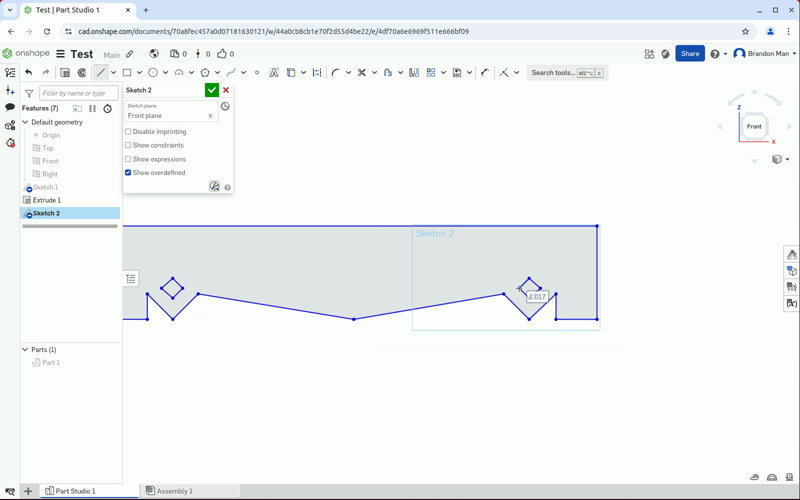
scroll(-6)
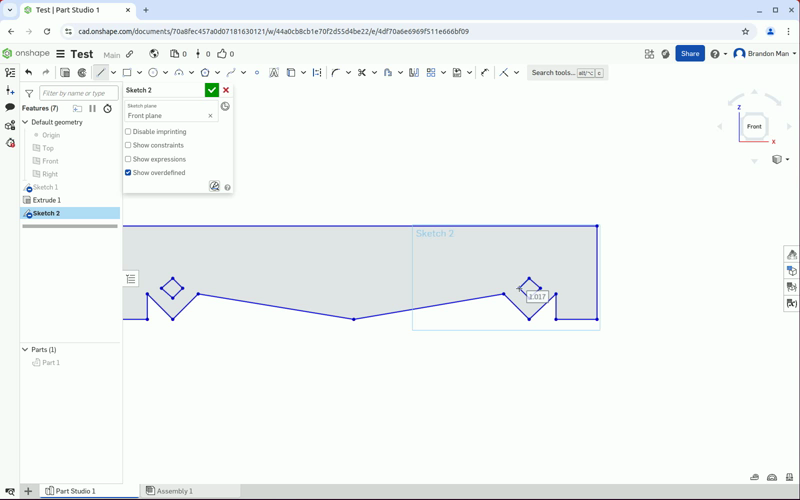
scroll(-6)
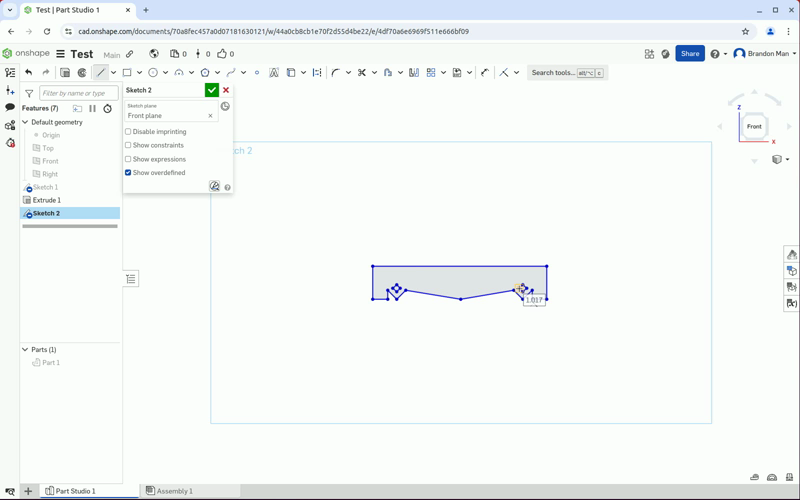
key(esc)
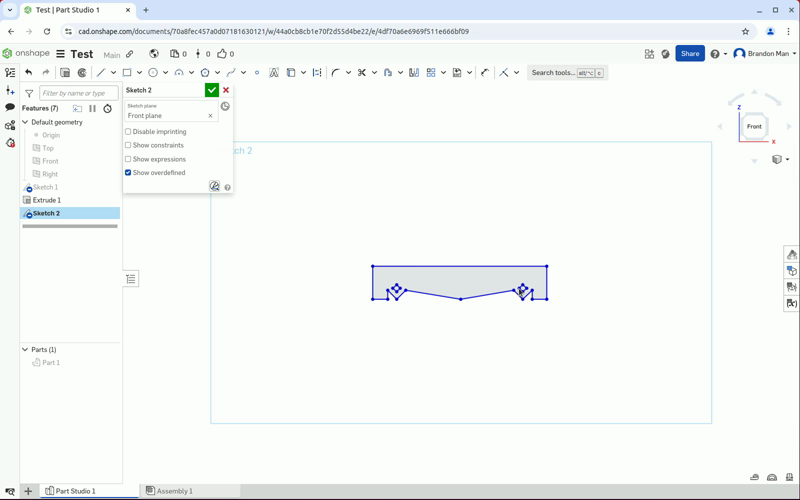
mouse_move(423, 274)
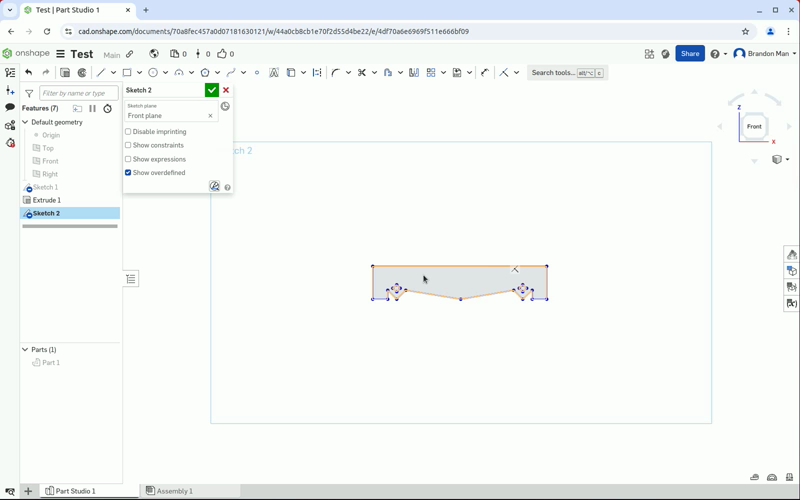
click(423, 274)
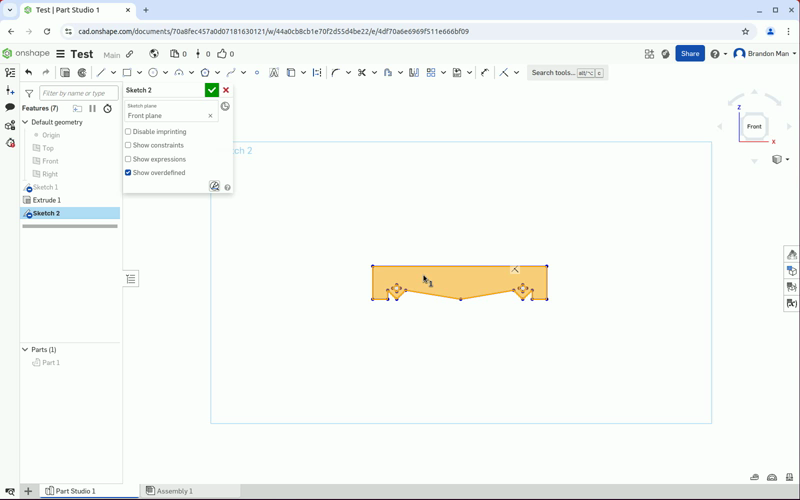
mouse_move(73, 352)
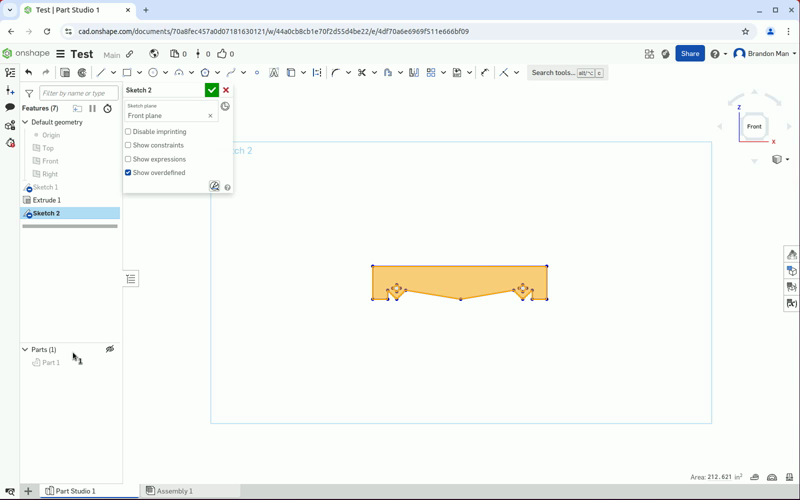
key(shift+y)
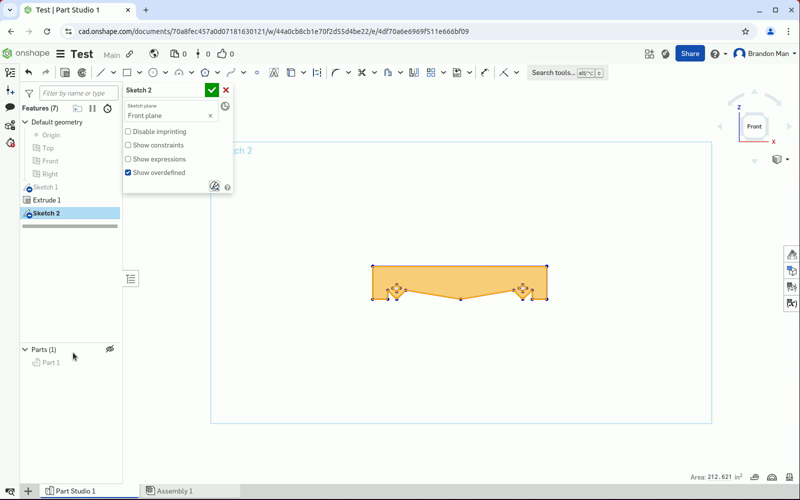
key(shift+e)
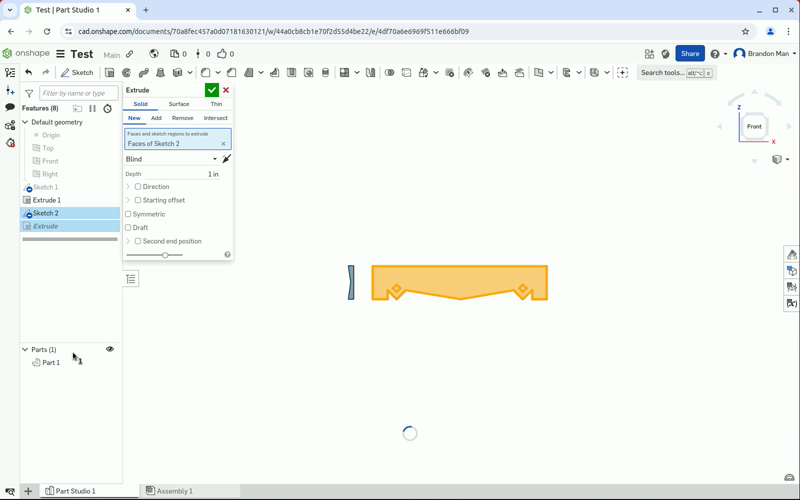
mouse_move(143, 106)
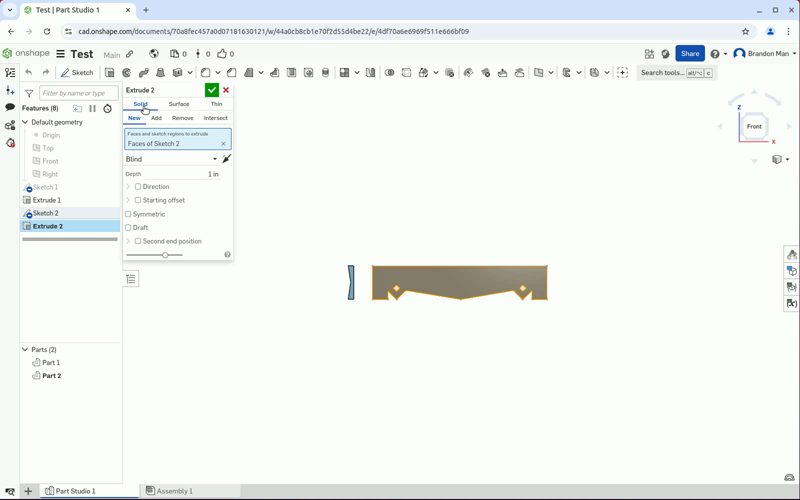
click(143, 106)
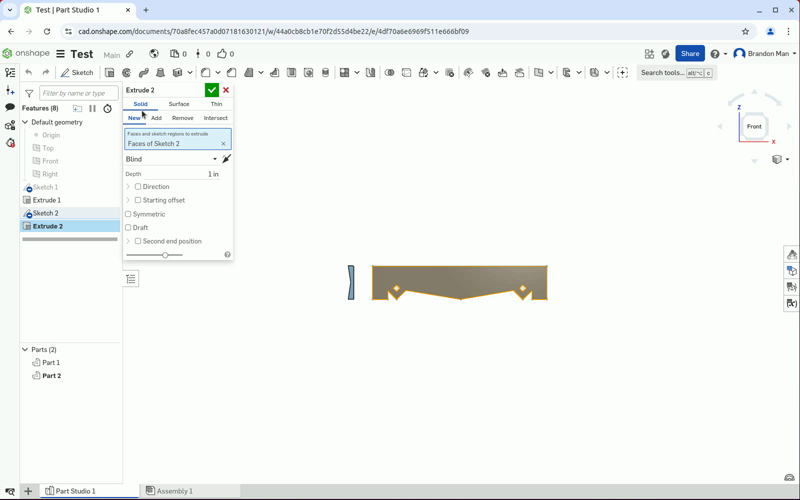
mouse_move(137, 120)
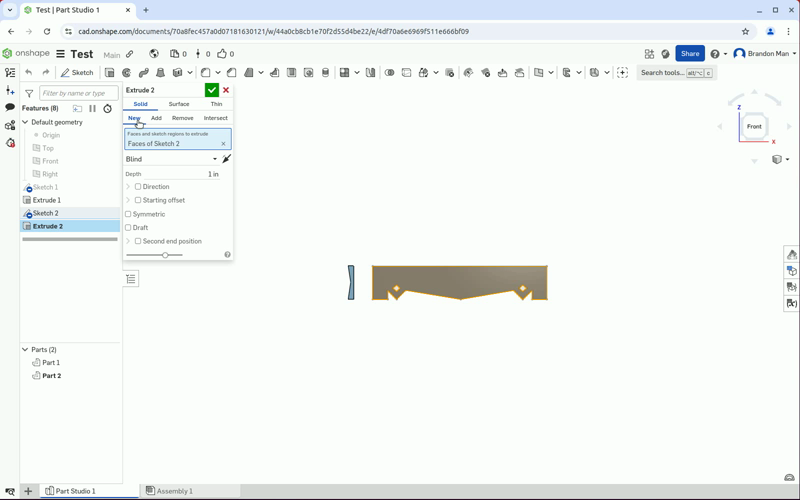
click(137, 120)
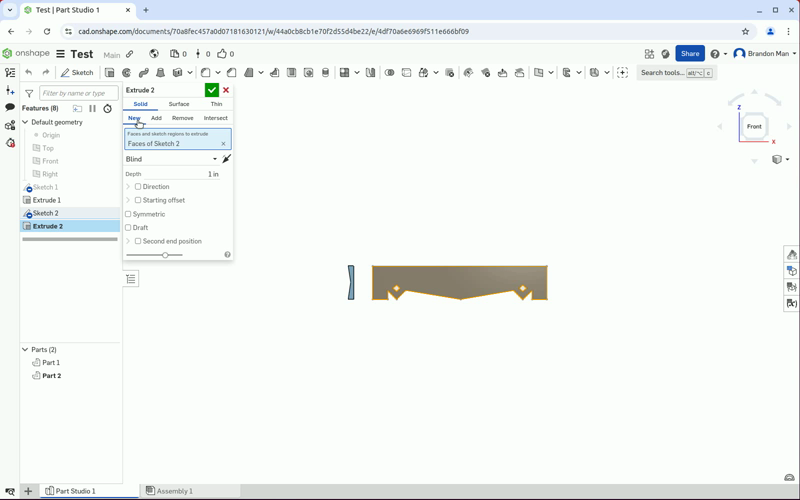
key(tab, 4)
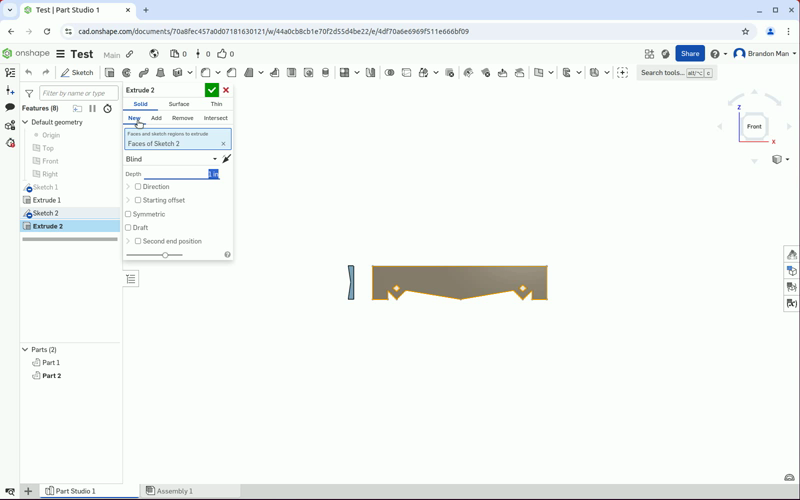
text(1.444)
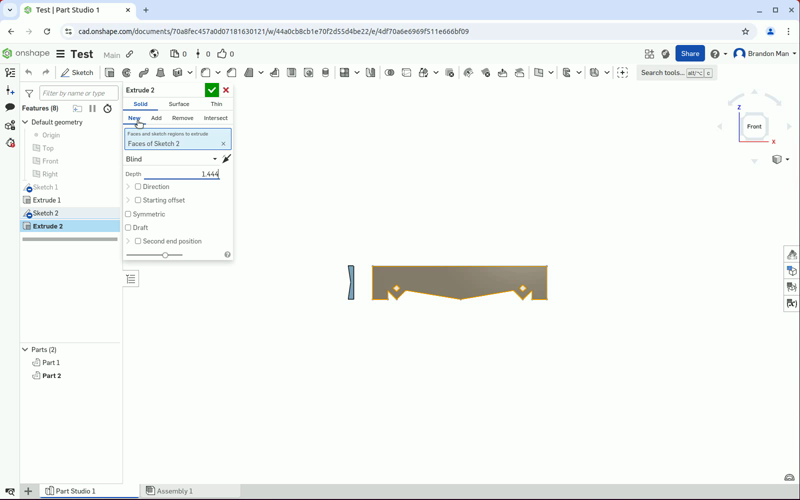
key(enter)
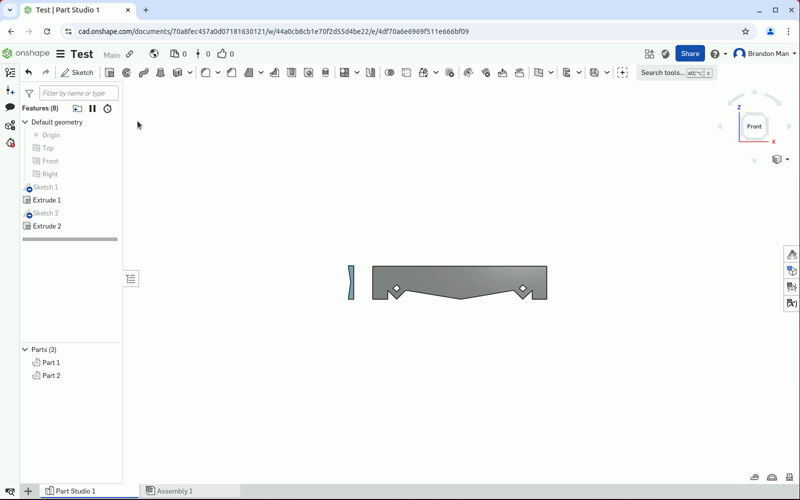
key(shift+h)
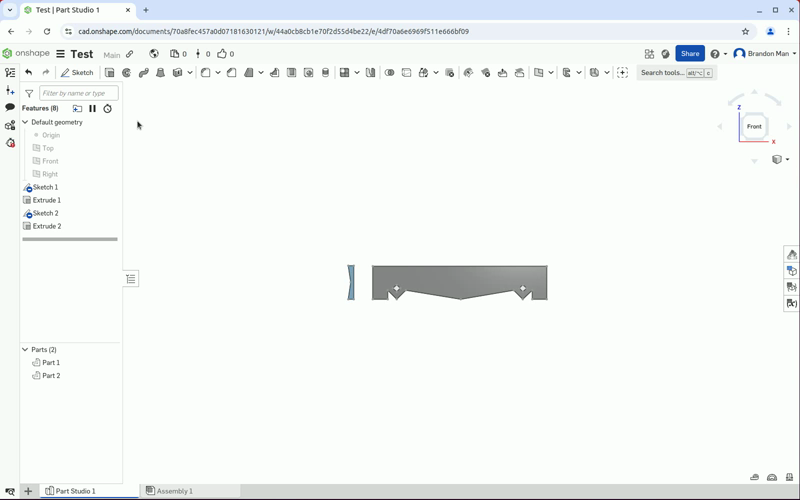
key(shift+h)
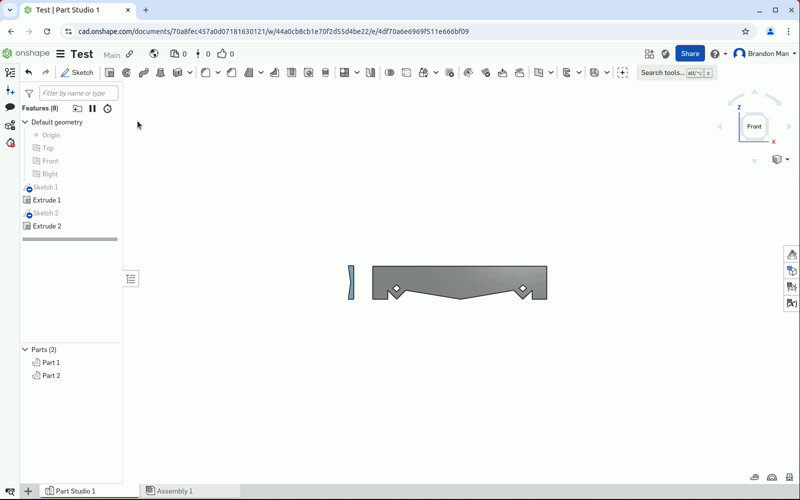
mouse_move(73, 189)
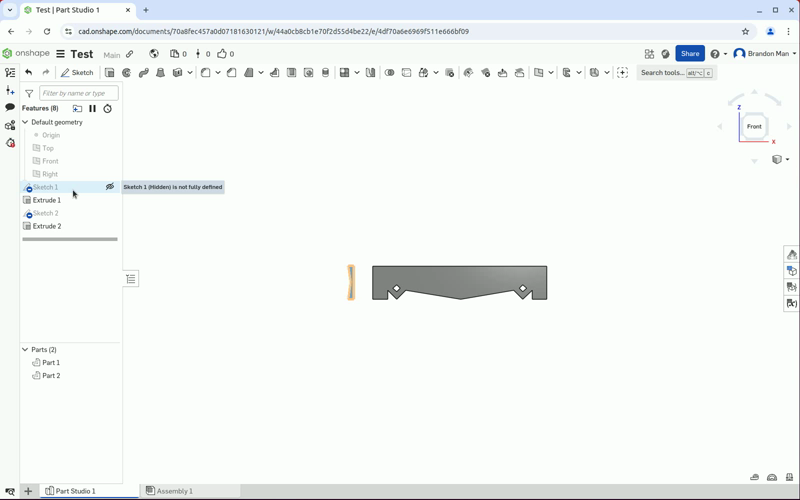
click(73, 189)
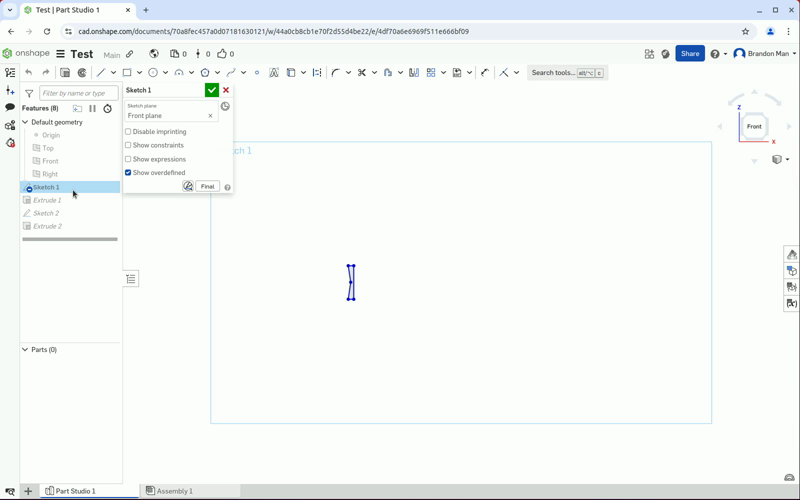
mouse_move(229, 92)
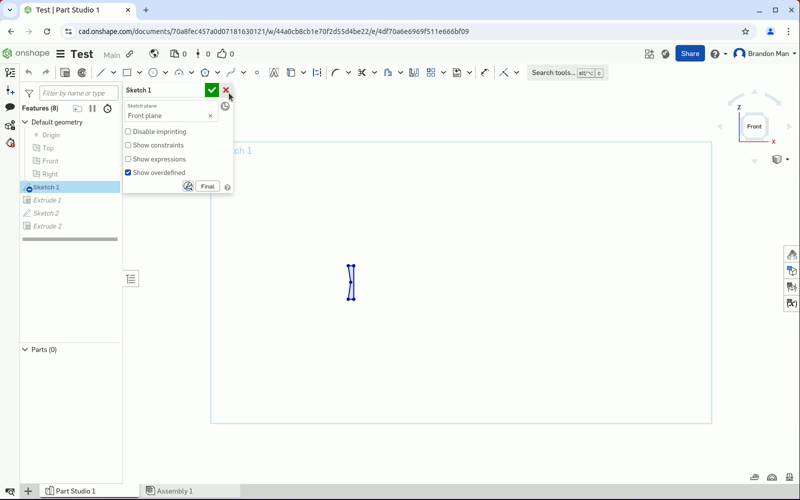
click(229, 92)
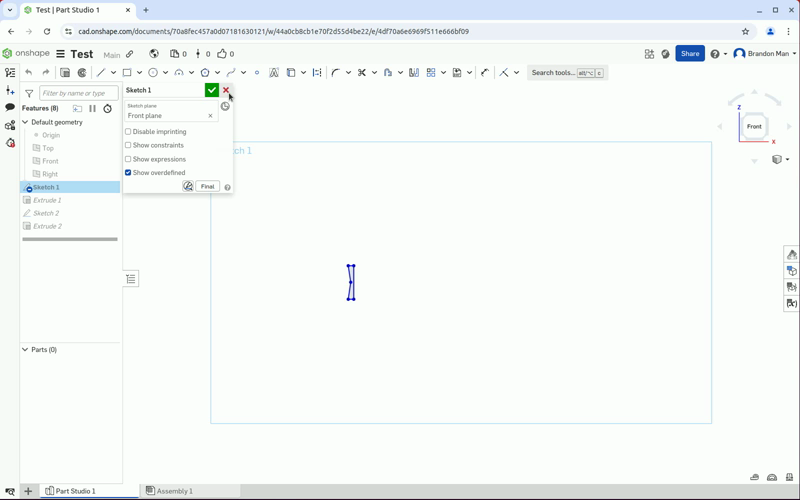
key(shift+s)
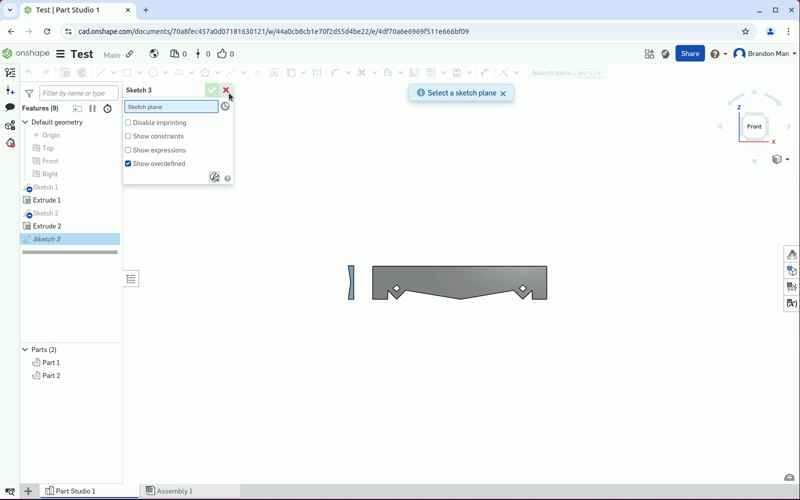
mouse_move(73, 163)
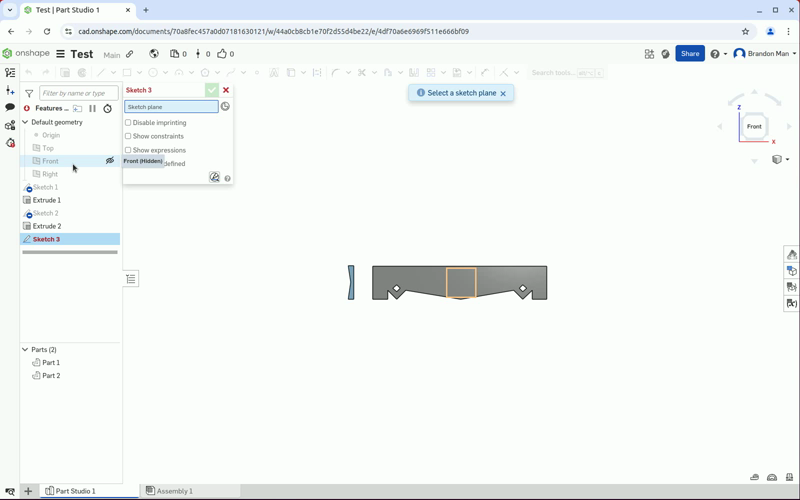
click(73, 163)
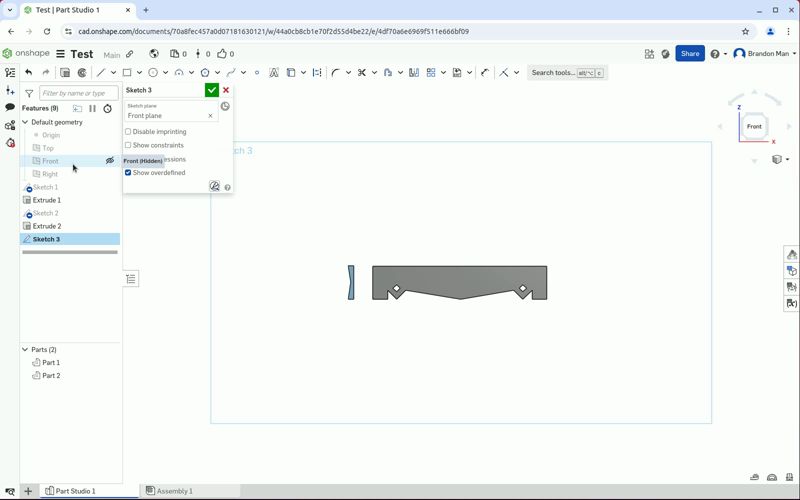
mouse_move(73, 352)
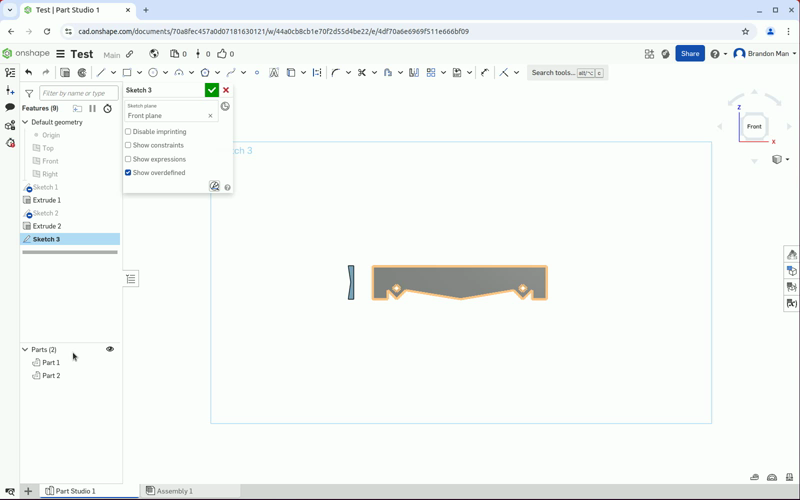
key(y)
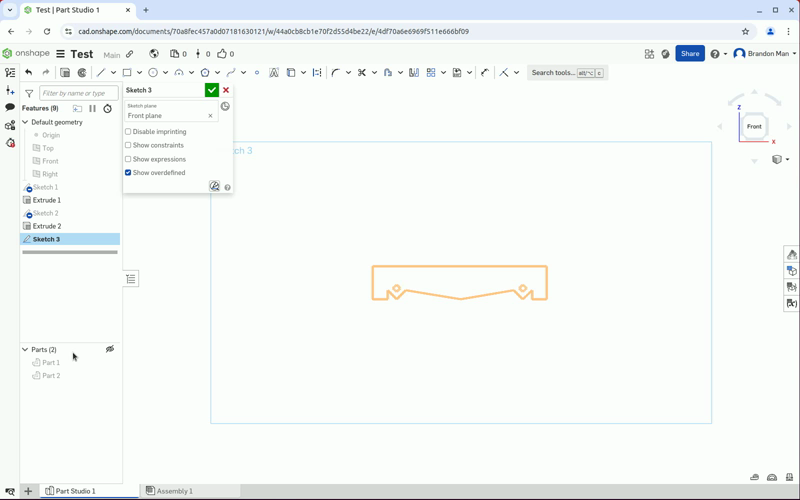
key(l)
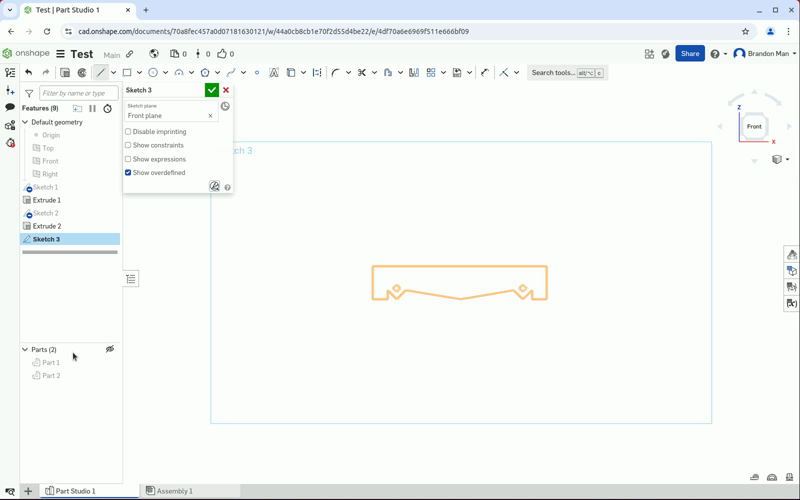
key_down(shift)
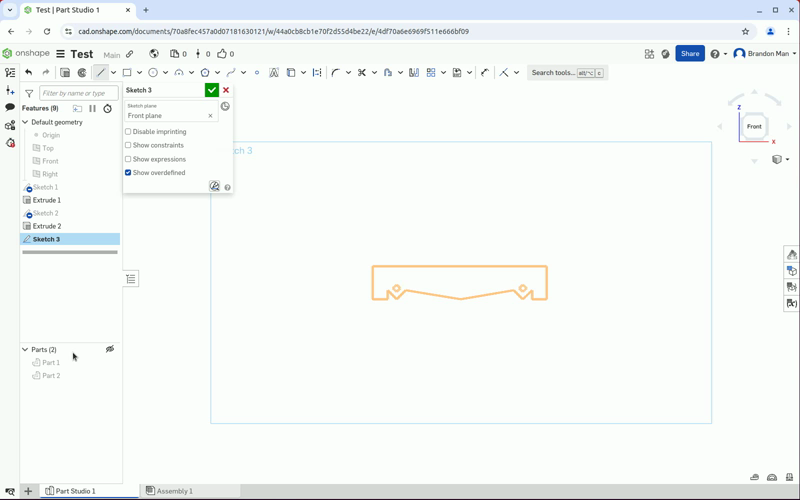
mouse_move(567, 299)
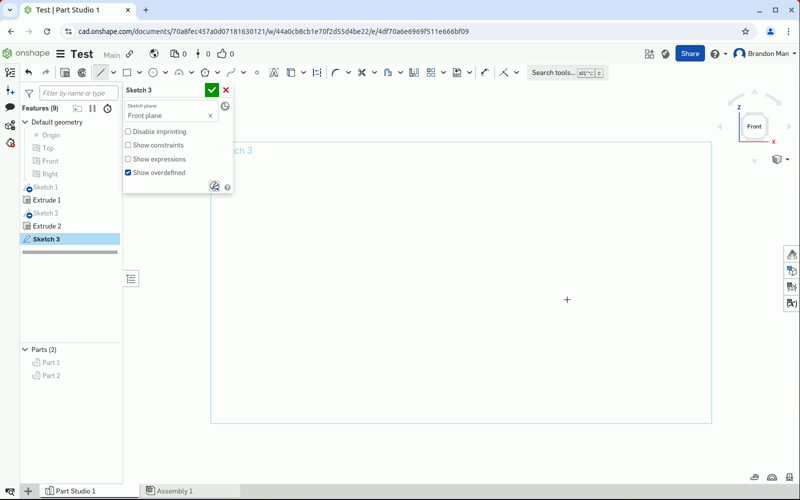
click(567, 299)
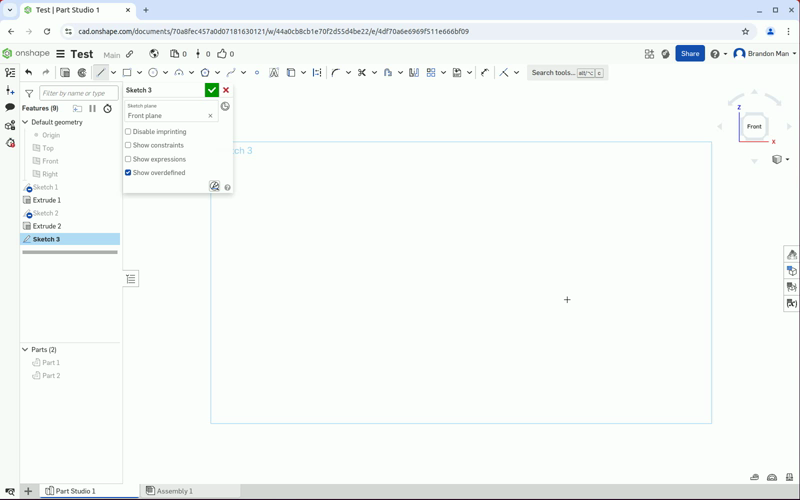
key_up(shift)
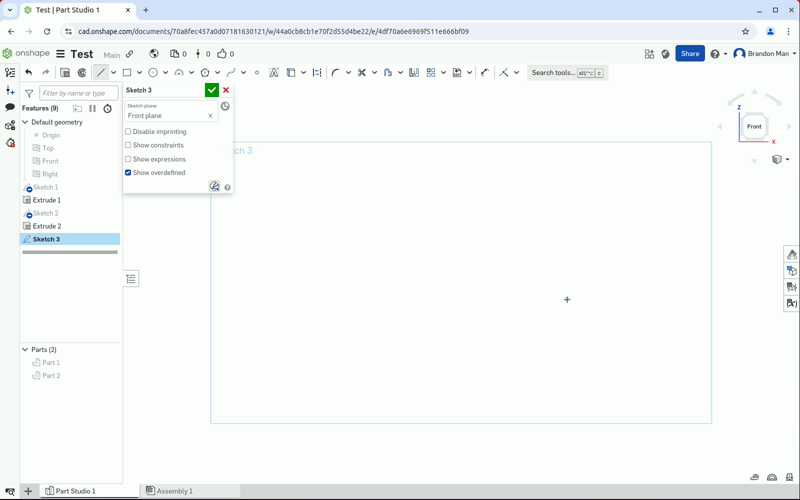
key_down(shift)
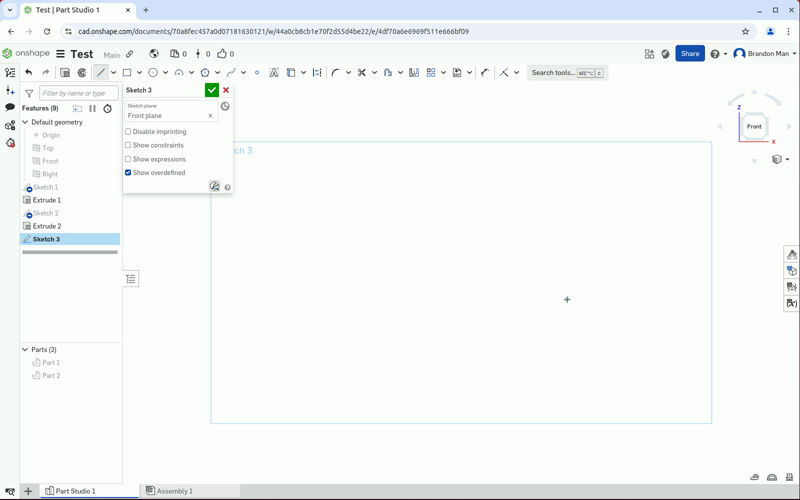
mouse_move(589, 299)
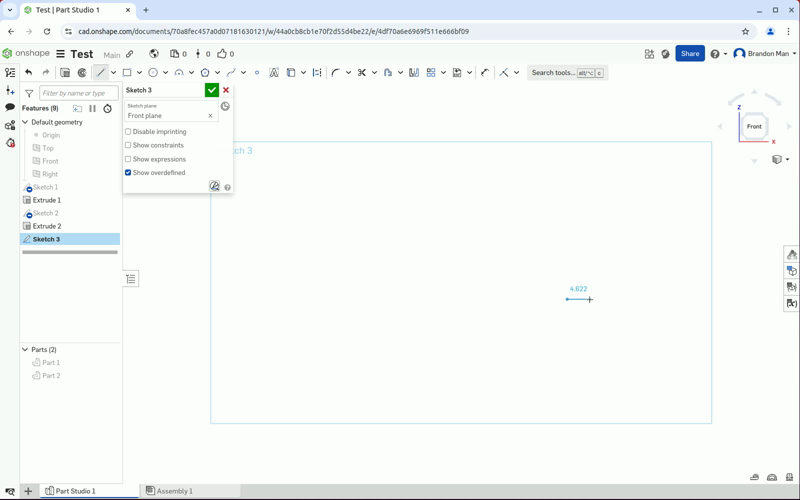
mouse_move(573, 299)
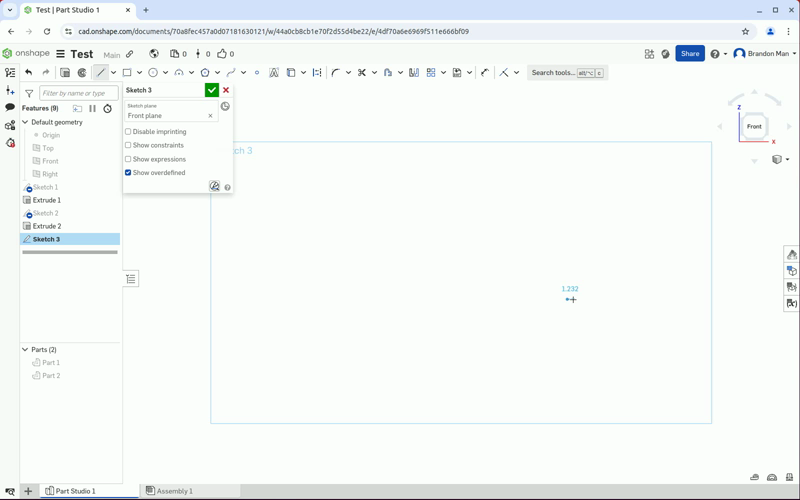
scroll(6)
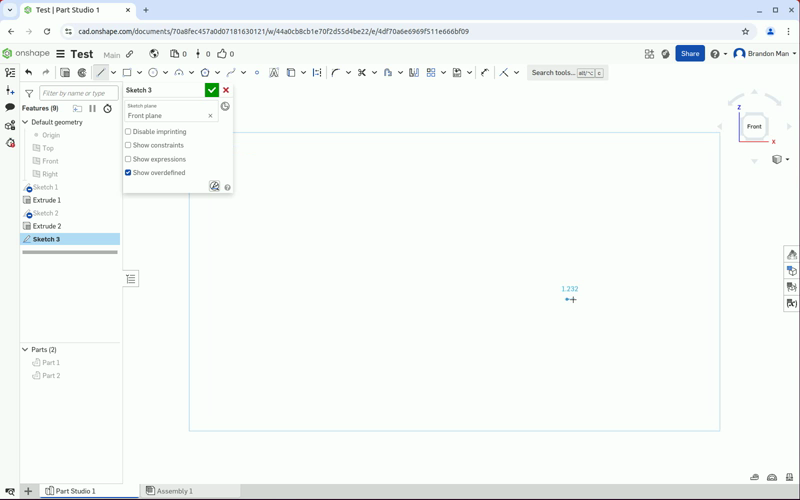
scroll(6)
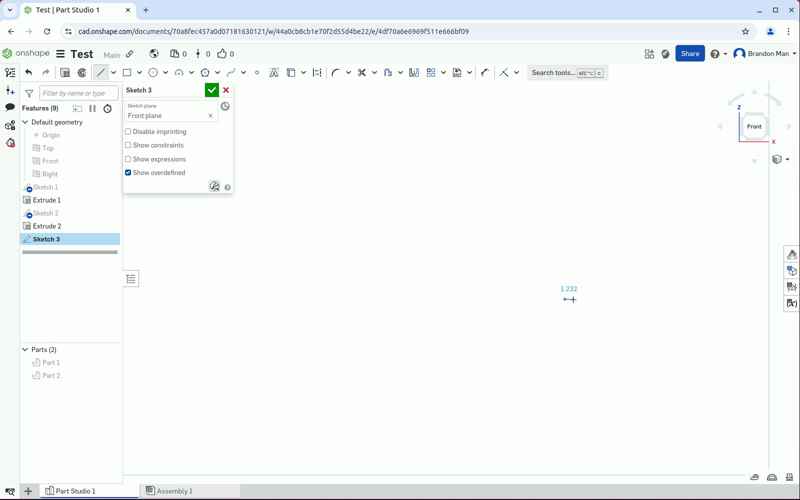
scroll(6)
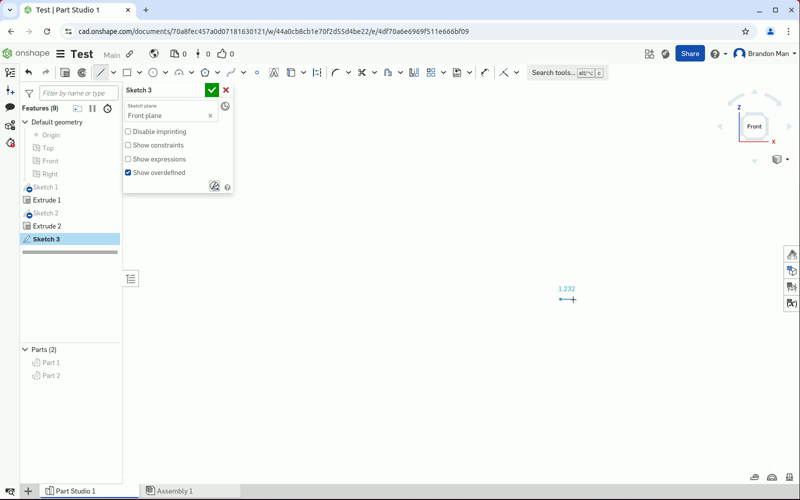
scroll(6)
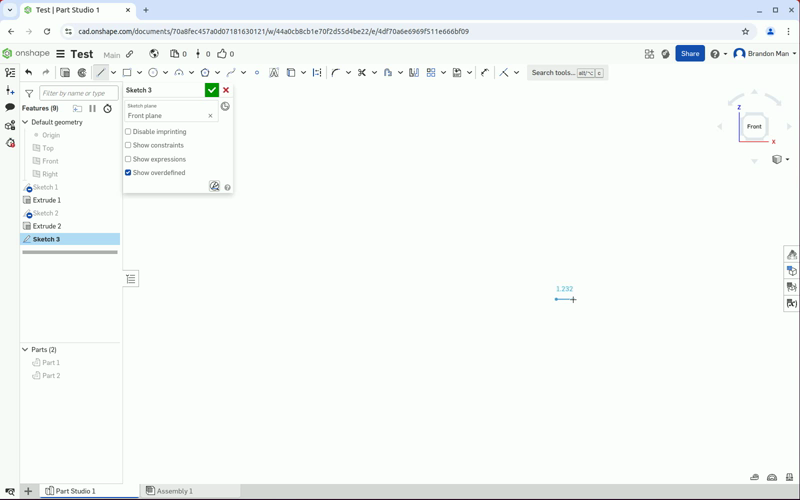
scroll(6)
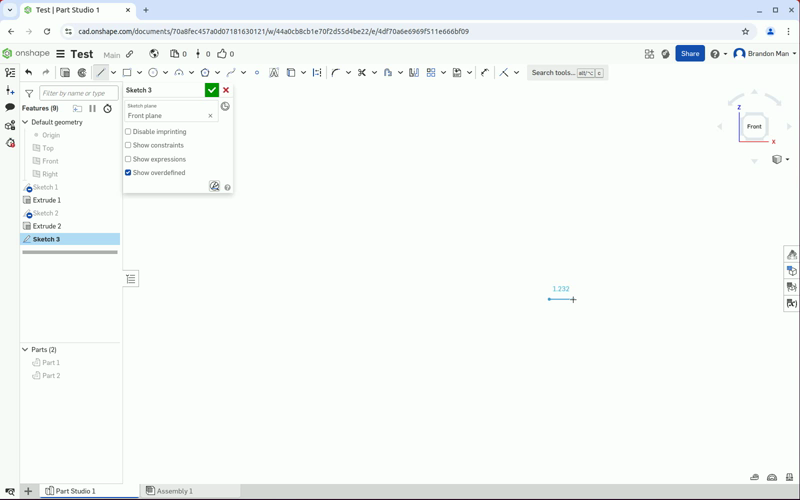
scroll(6)
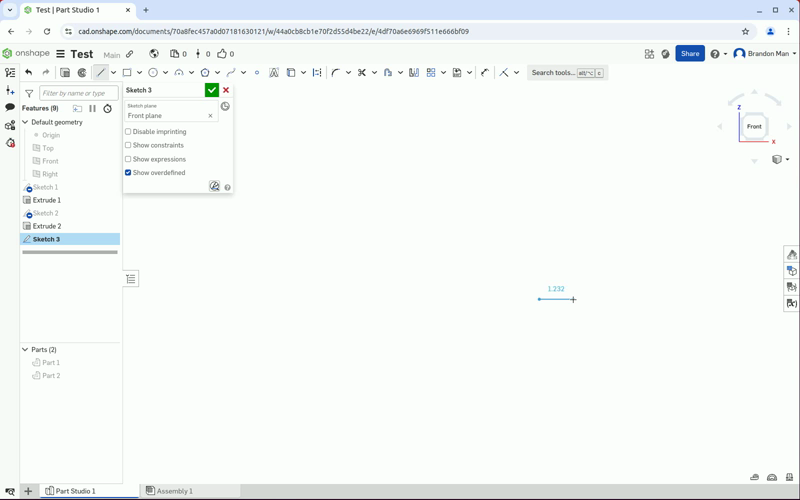
scroll(6)
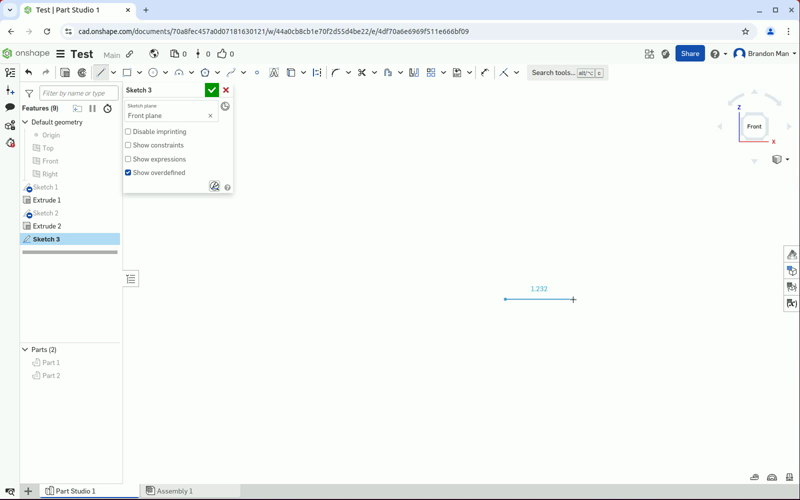
click(573, 299)
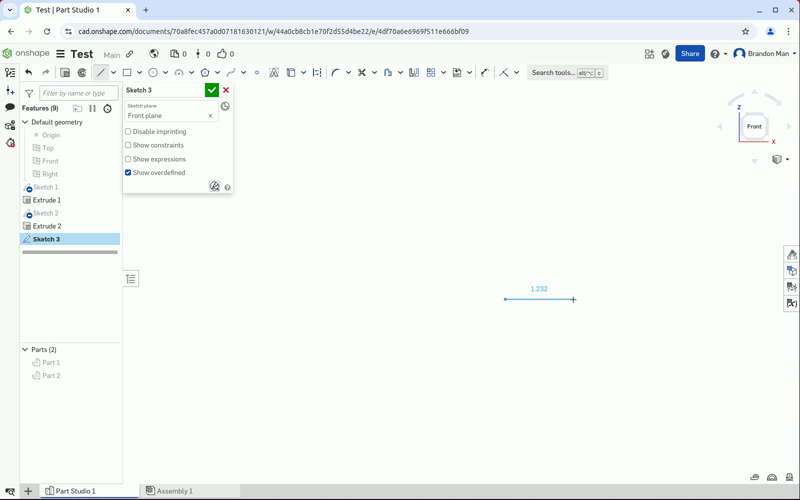
scroll(-6)
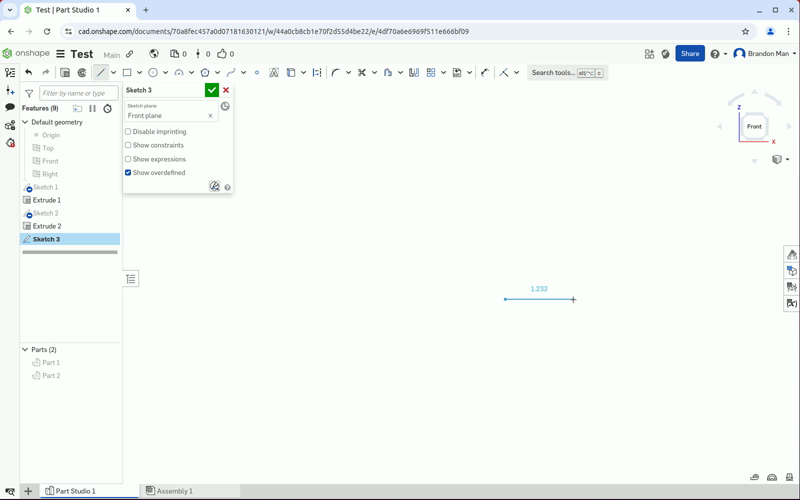
scroll(-6)
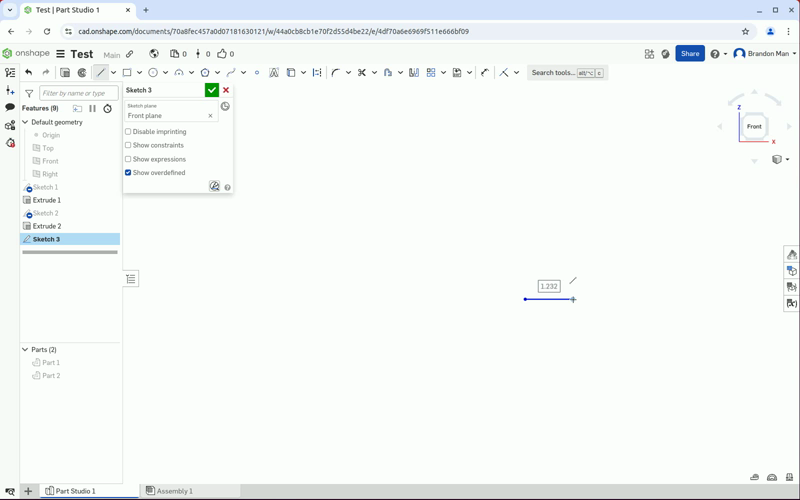
scroll(-6)
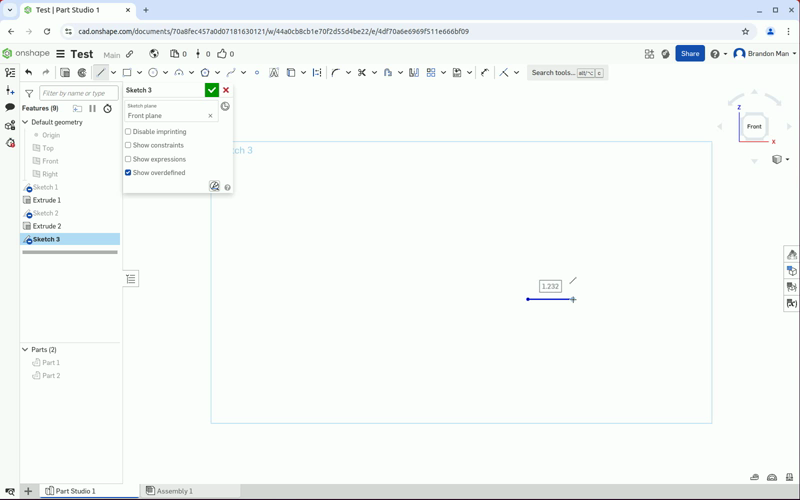
scroll(-6)
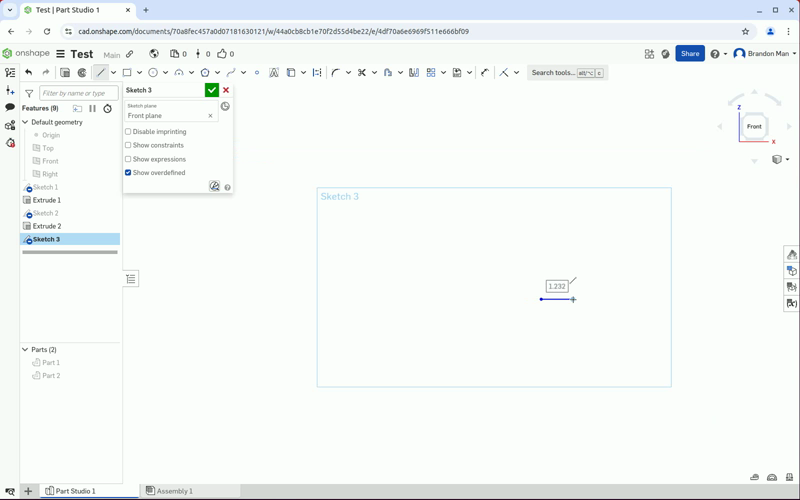
scroll(-6)
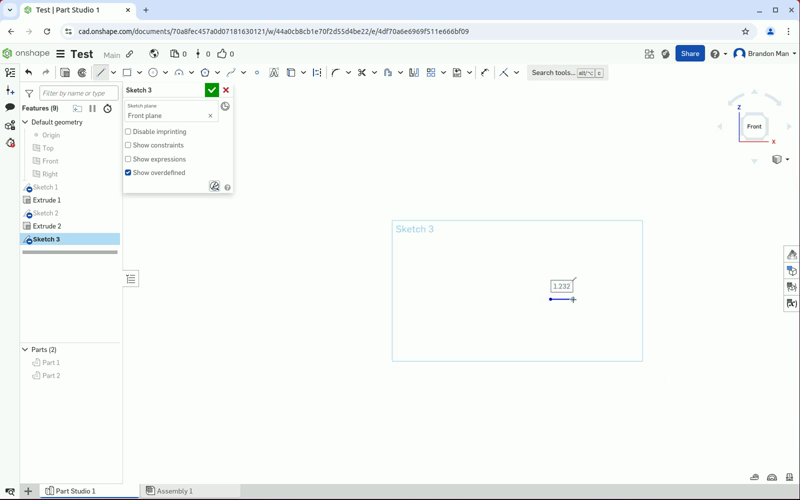
scroll(-6)
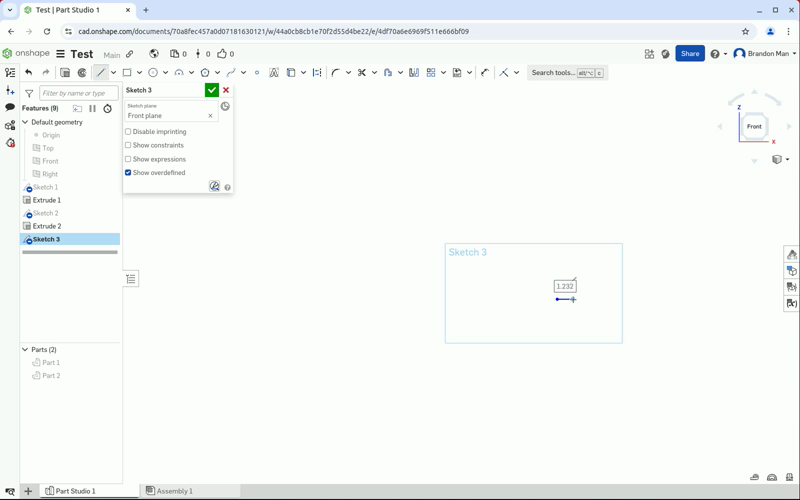
scroll(-6)
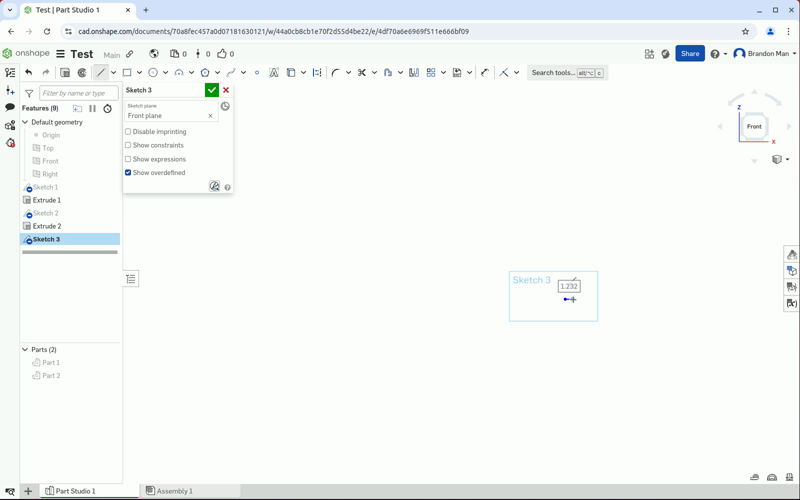
key_up(shift)
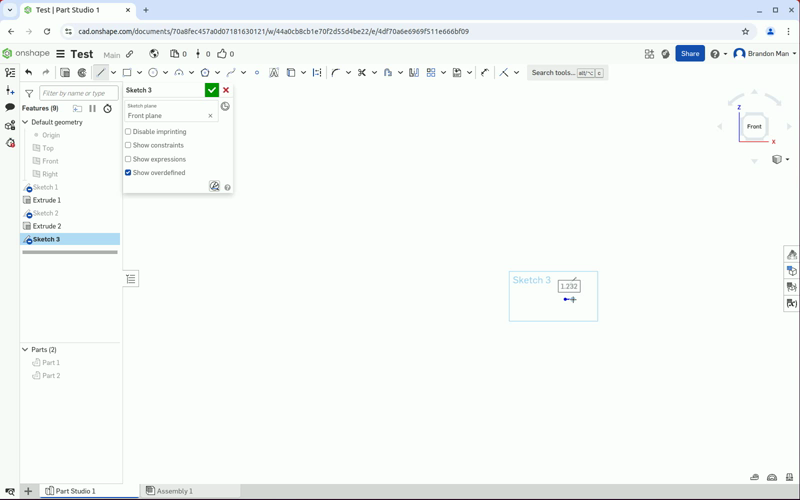
key_down(shift)
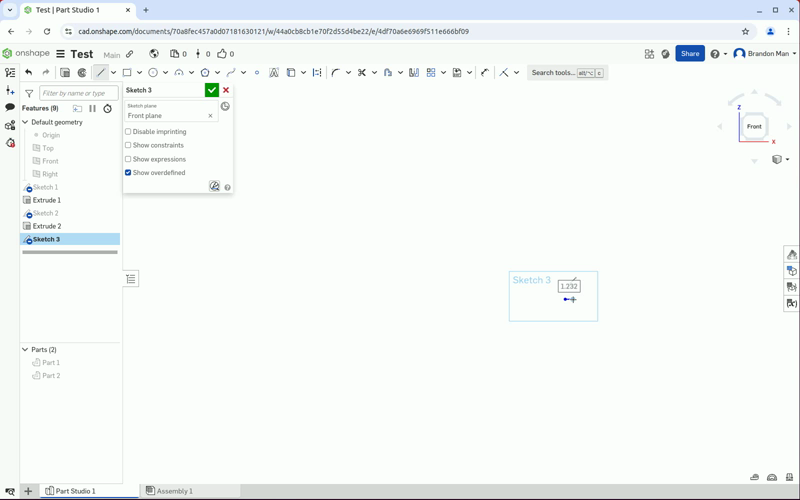
mouse_move(589, 299)
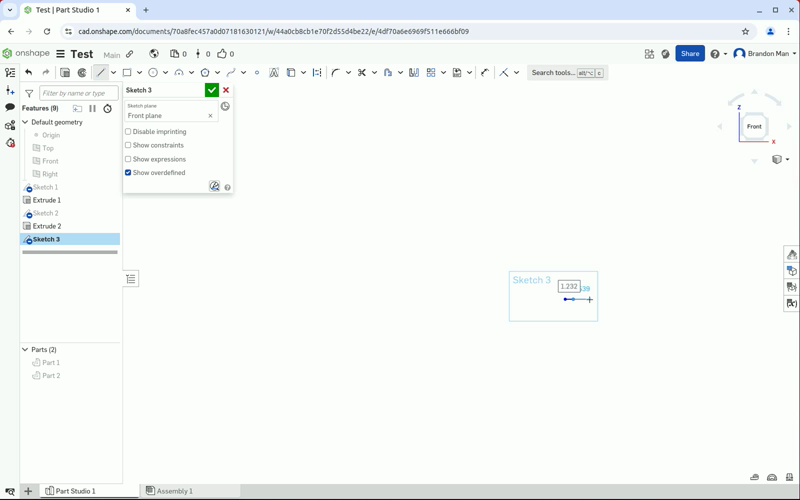
mouse_move(570, 282)
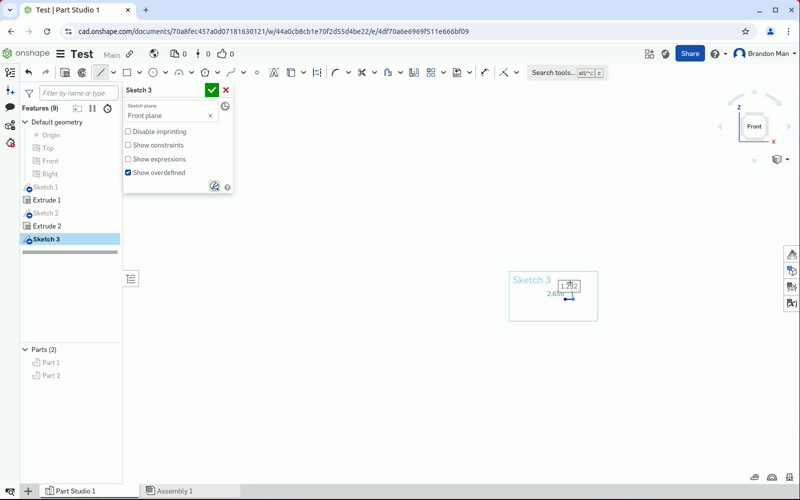
click(570, 282)
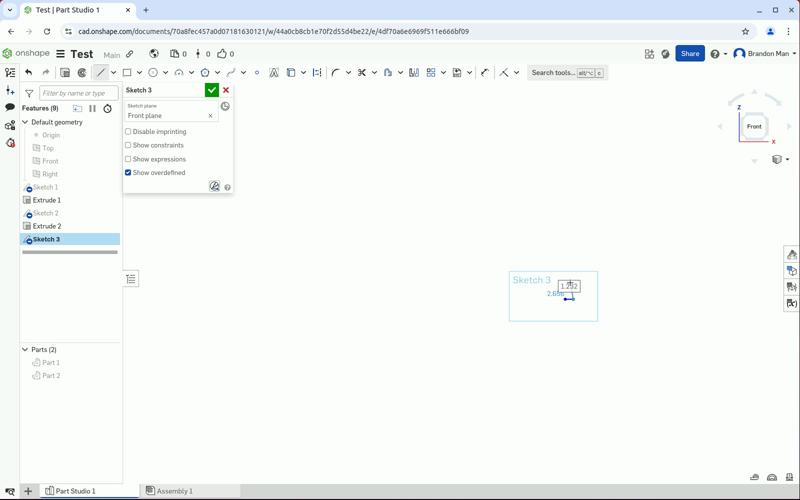
key_up(shift)
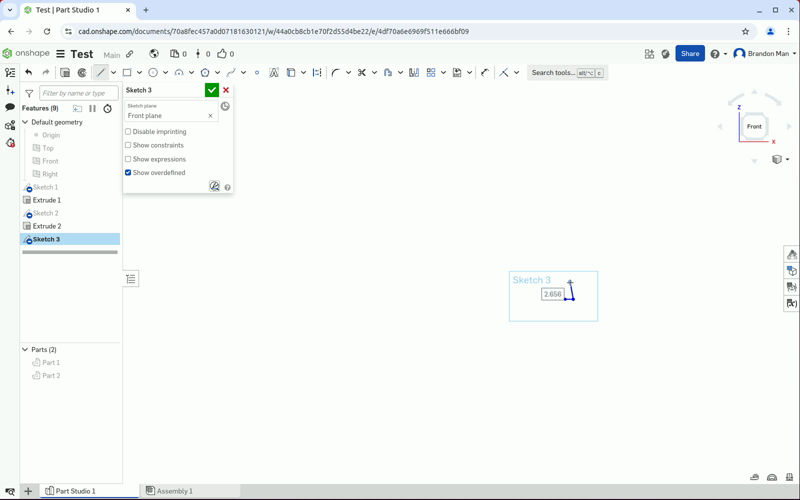
key_down(shift)
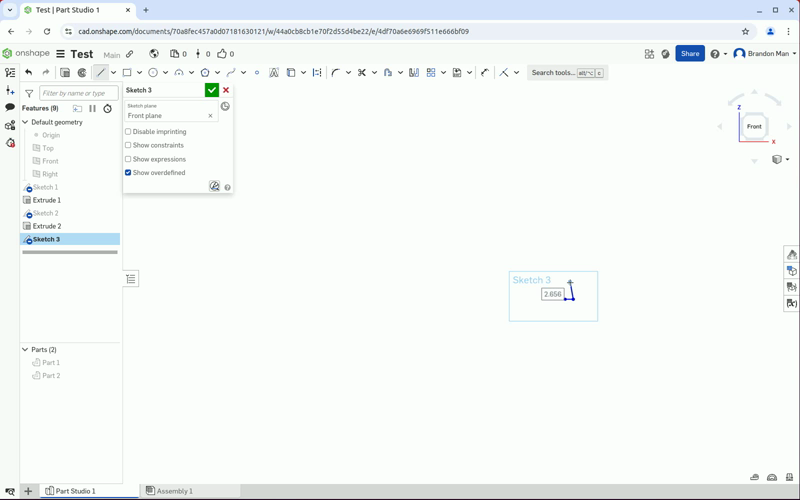
mouse_move(589, 282)
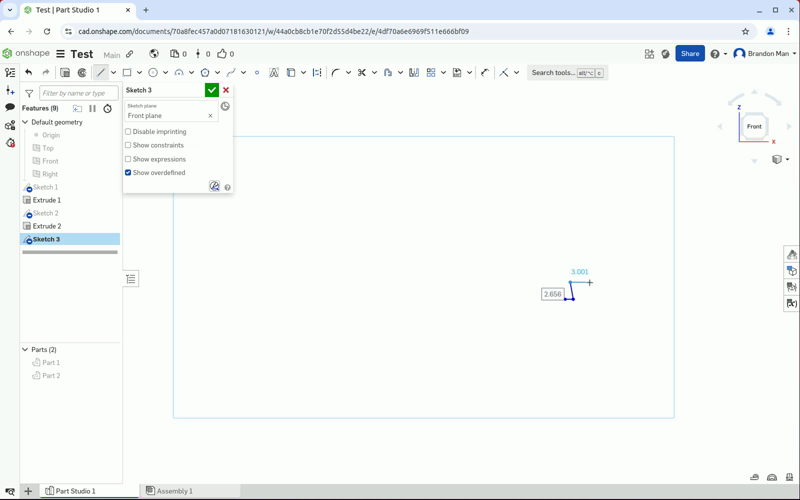
mouse_move(573, 265)
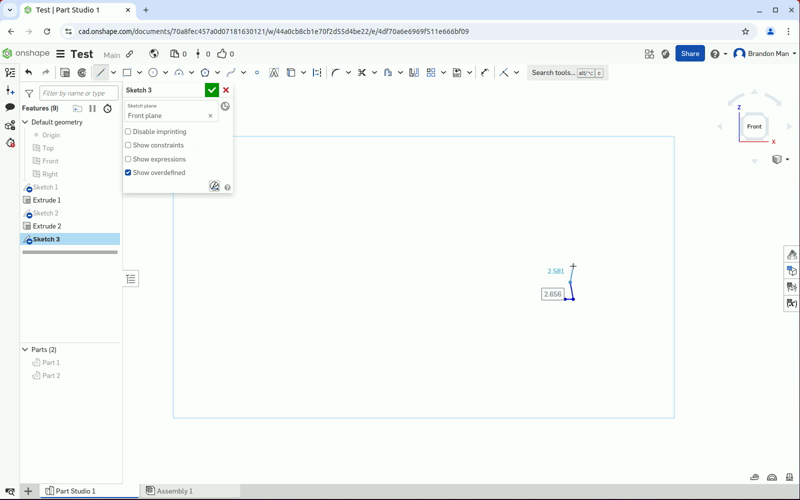
click(573, 265)
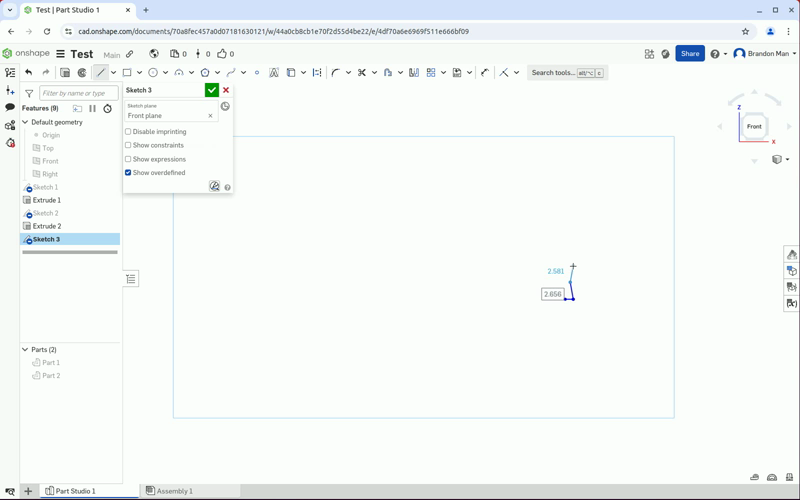
key_up(shift)
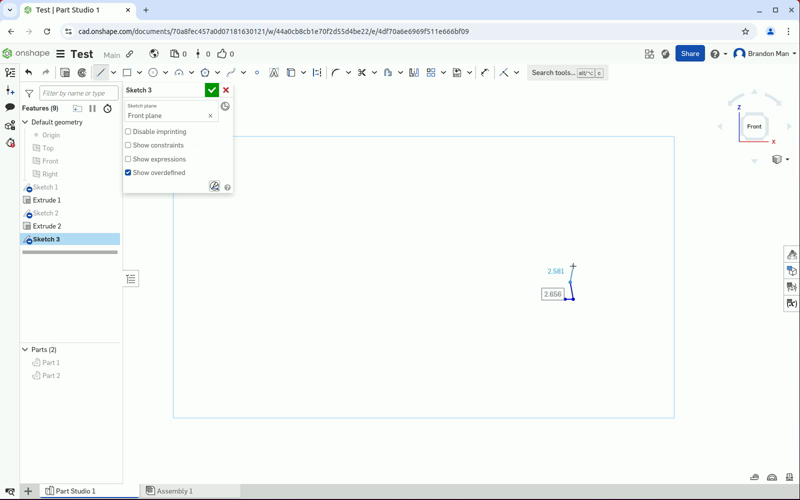
key_down(shift)
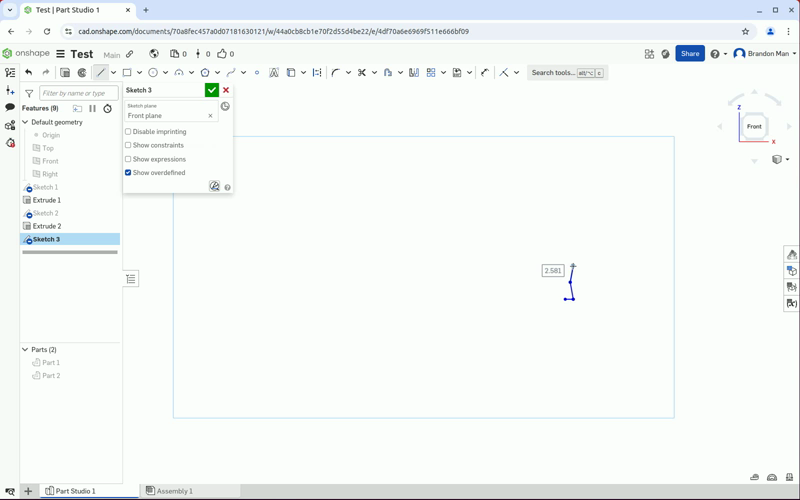
mouse_move(589, 265)
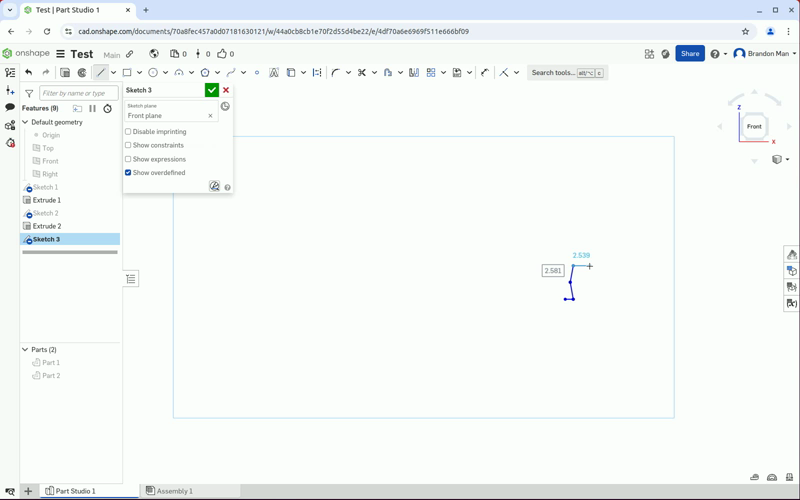
mouse_move(567, 265)
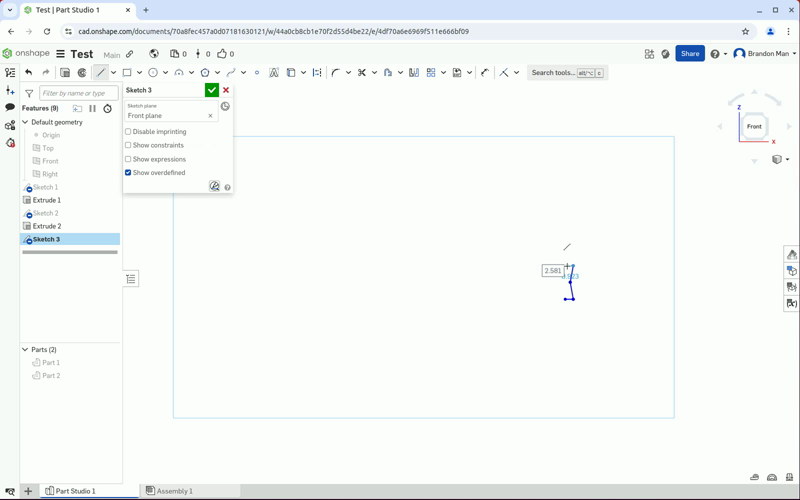
scroll(6)
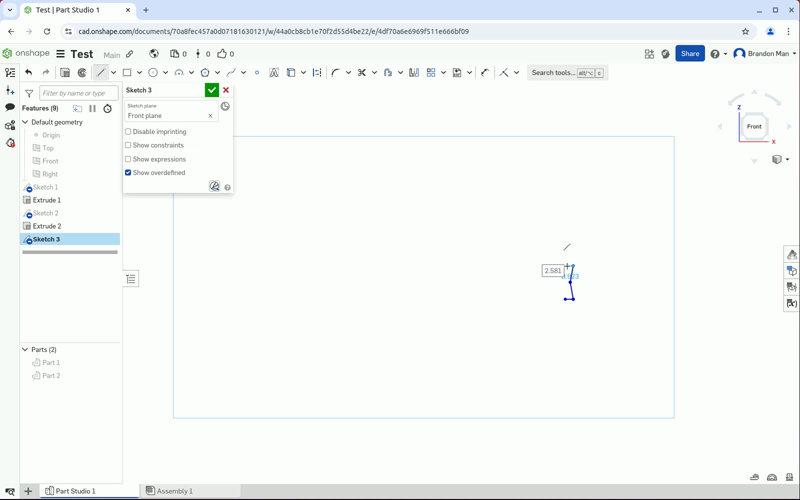
scroll(6)
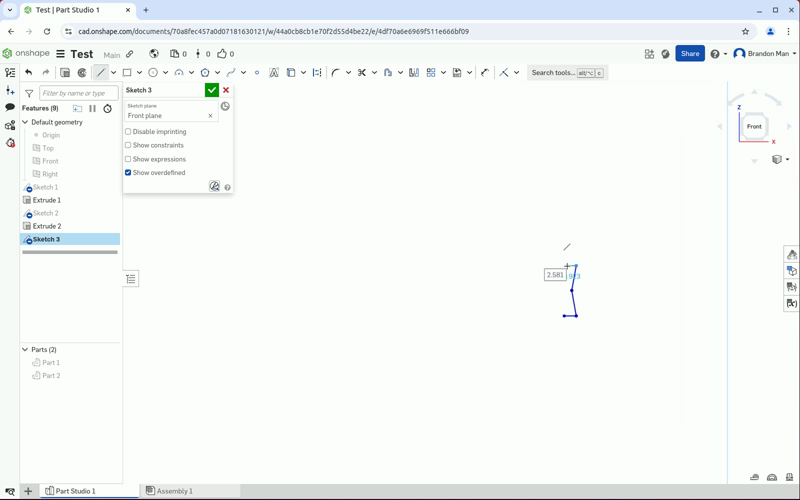
scroll(6)
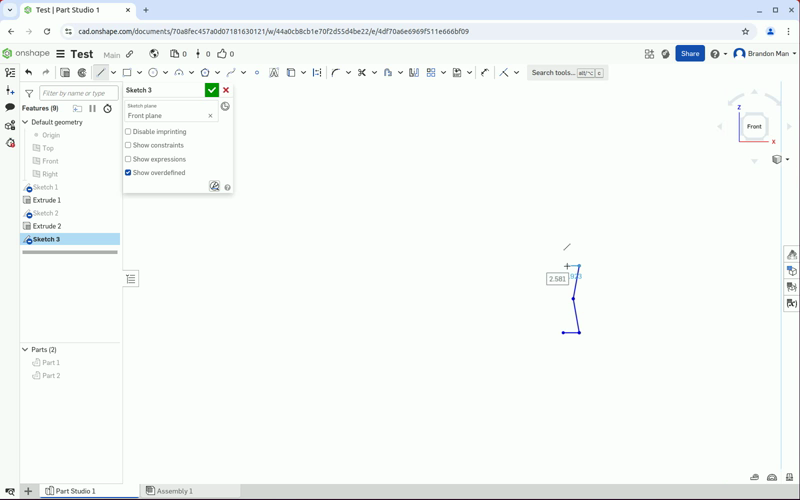
scroll(6)
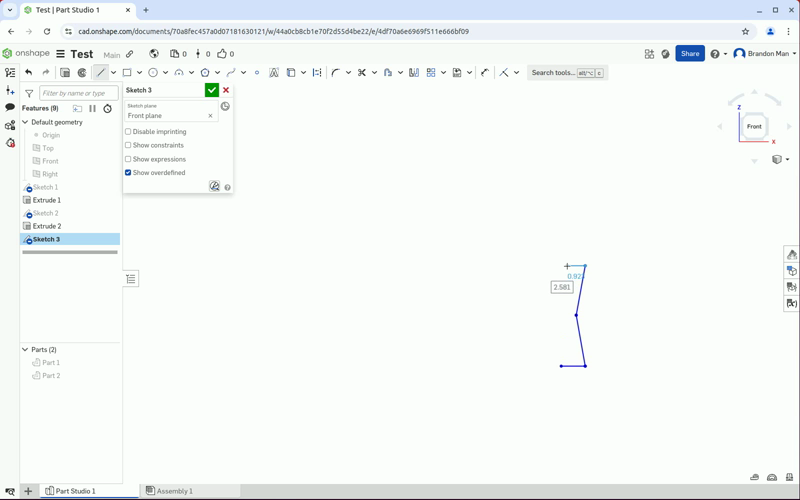
scroll(6)
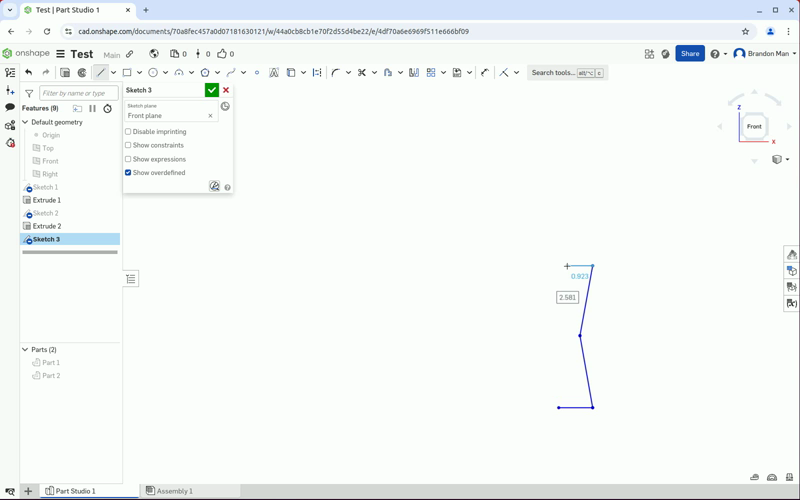
scroll(6)
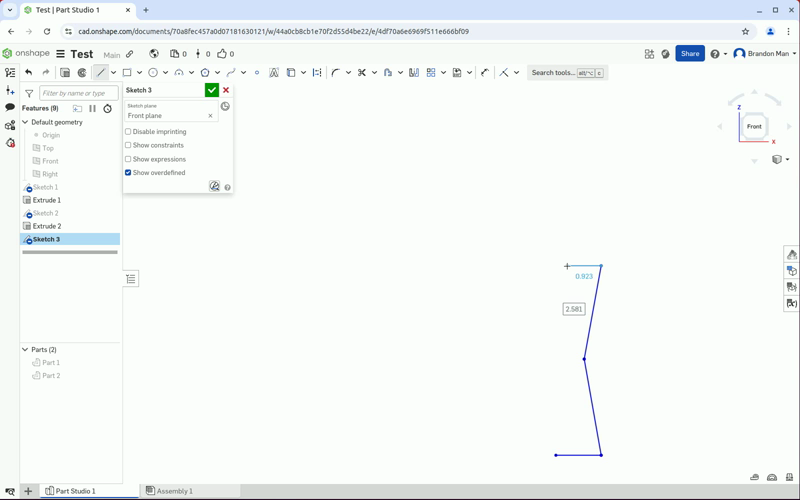
scroll(6)
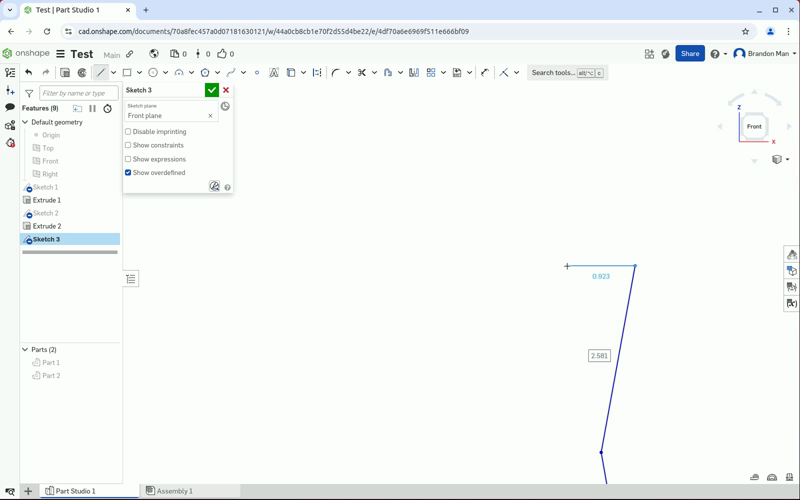
click(567, 265)
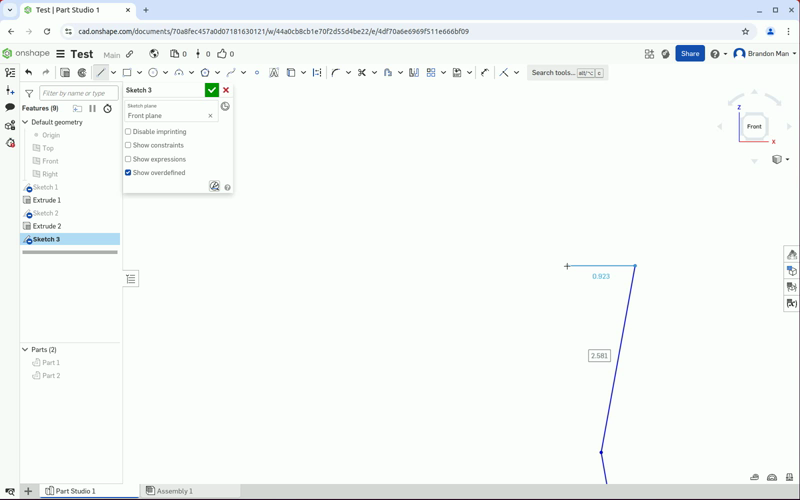
scroll(-6)
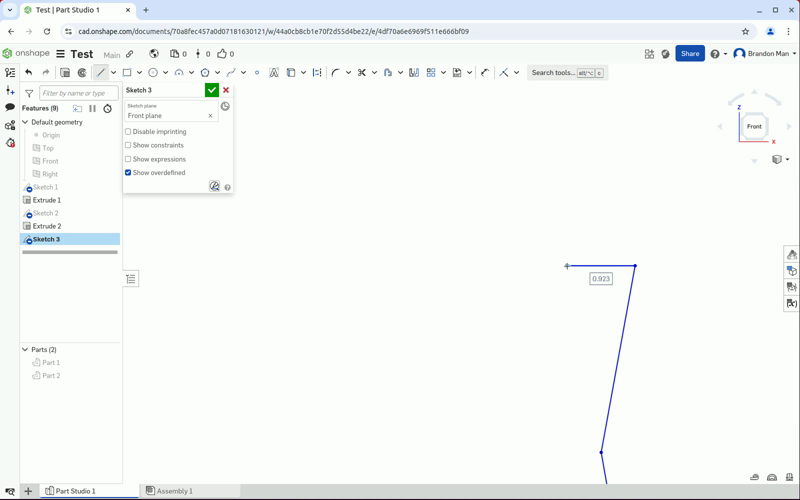
scroll(-6)
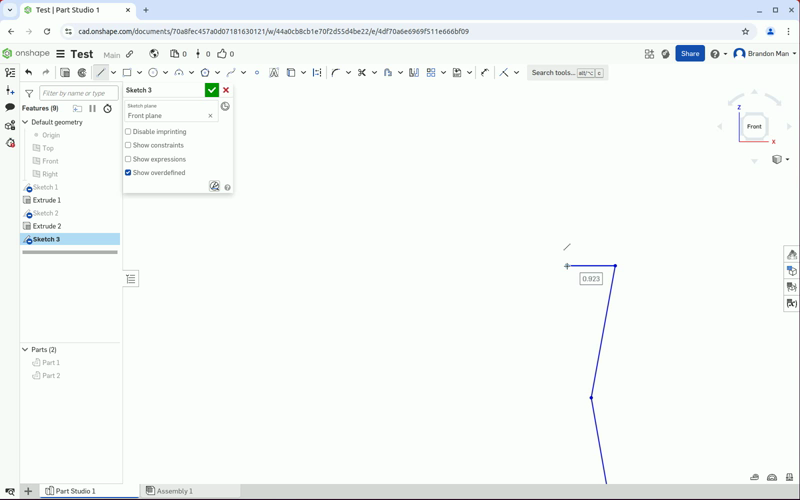
scroll(-6)
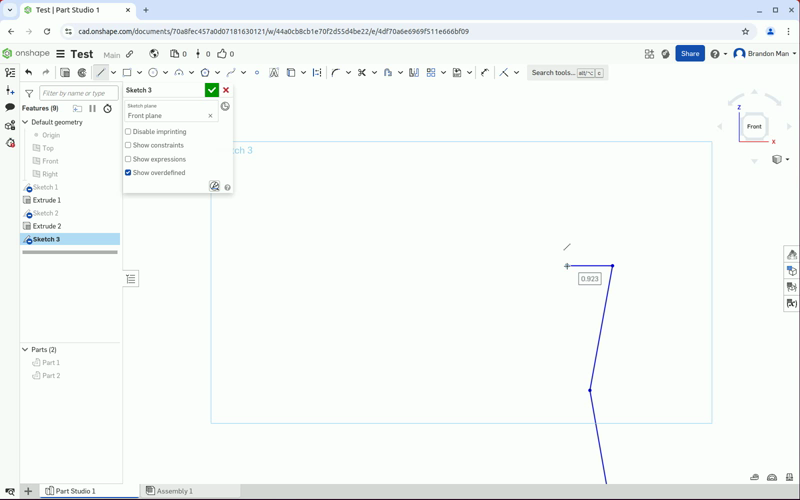
scroll(-6)
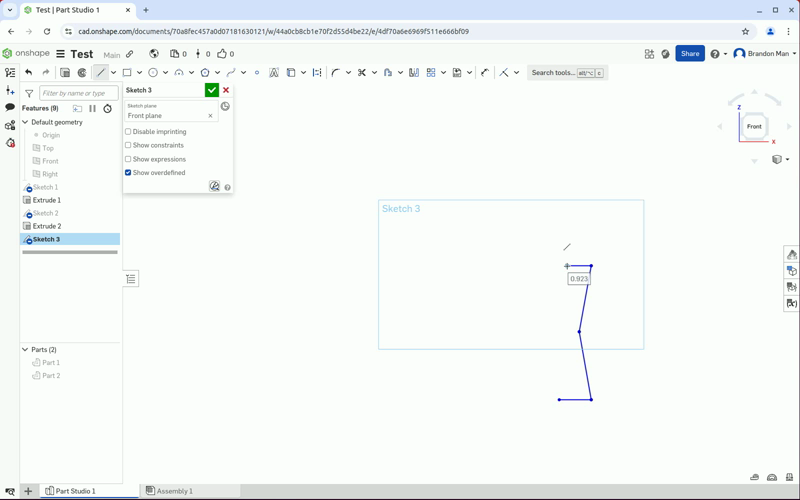
scroll(-6)
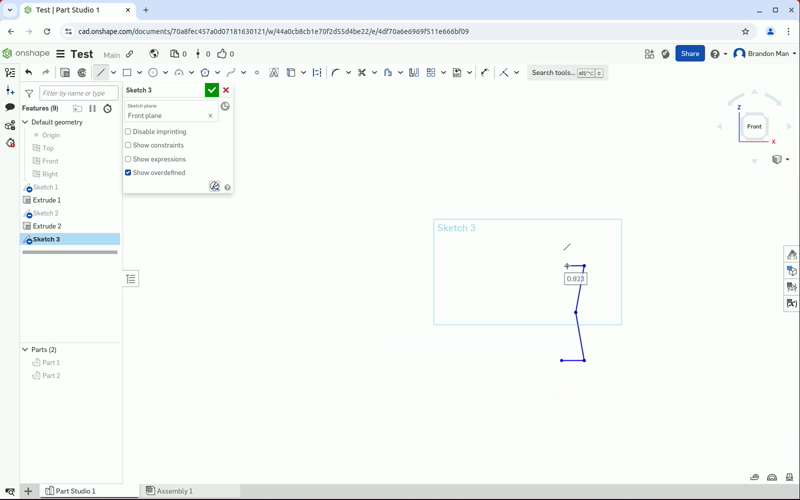
scroll(-6)
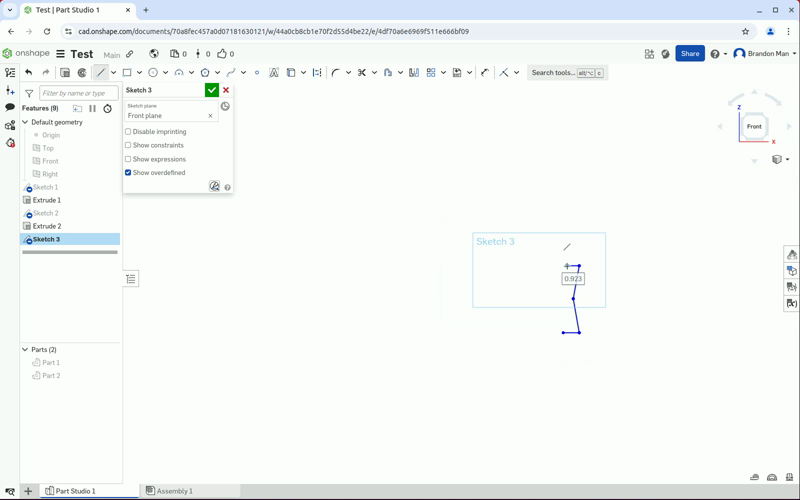
scroll(-6)
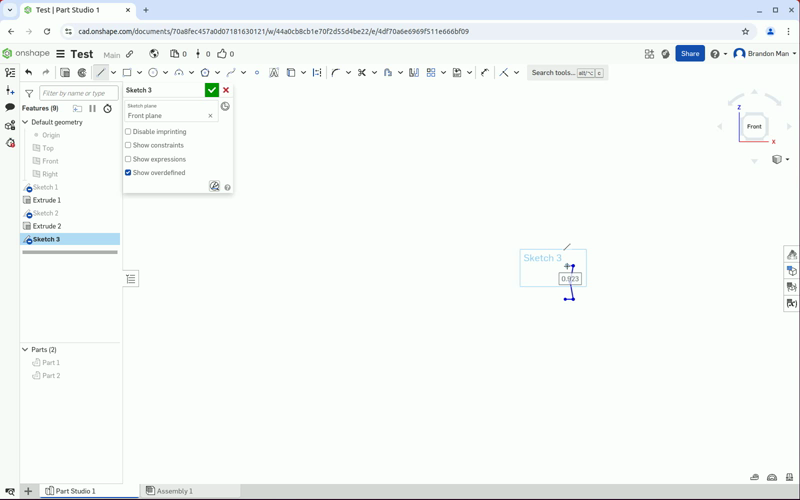
key_up(shift)
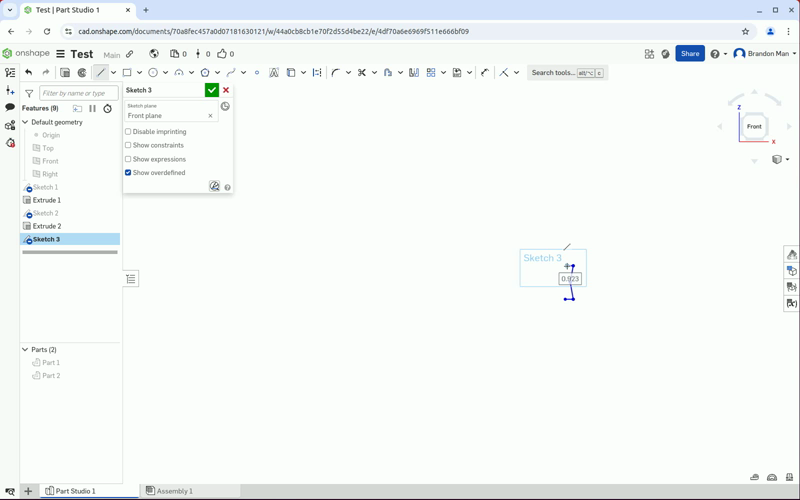
mouse_move(589, 265)
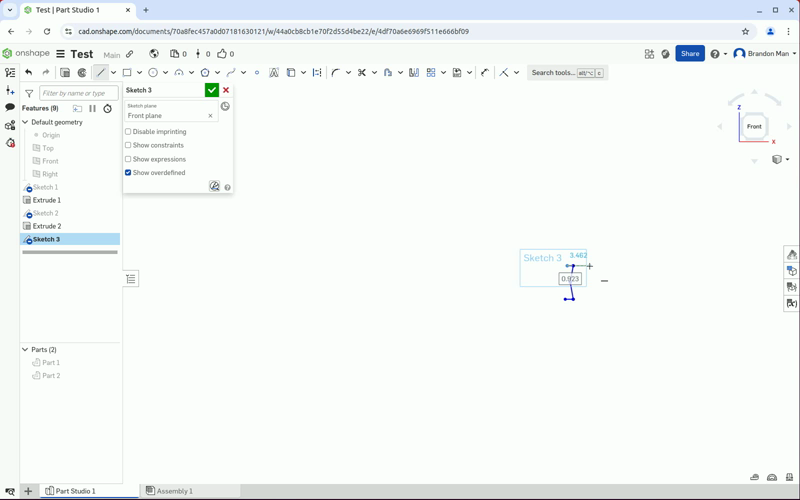
key_down(shift)
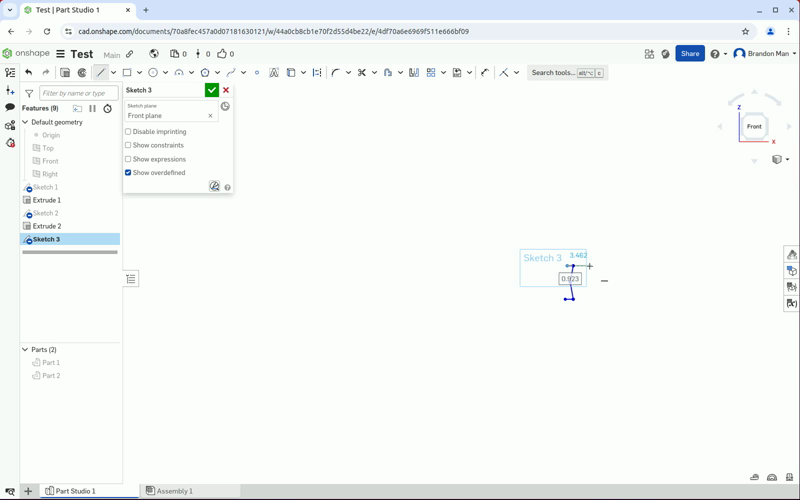
mouse_move(567, 299)
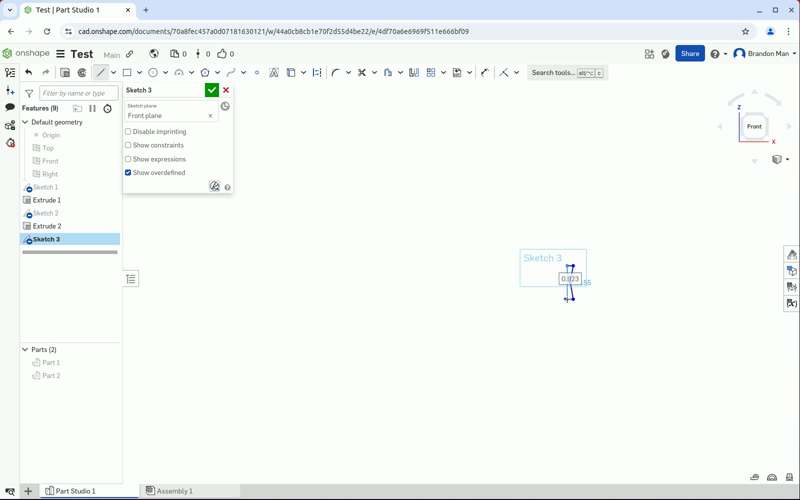
key_up(shift)
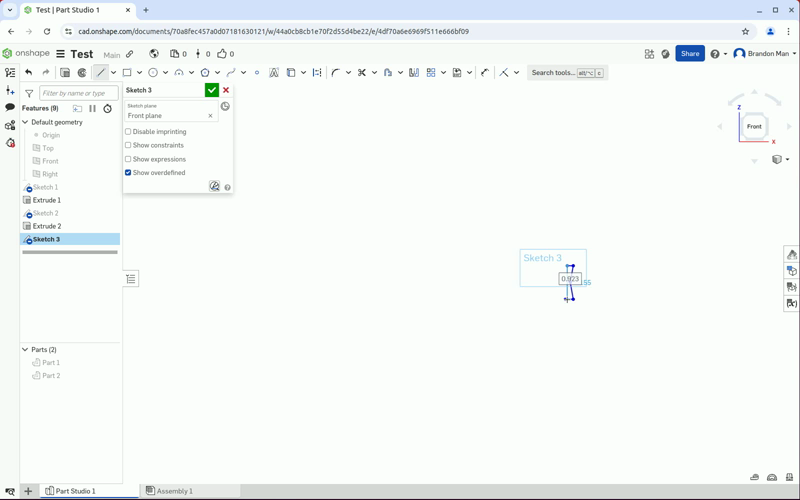
click(567, 299)
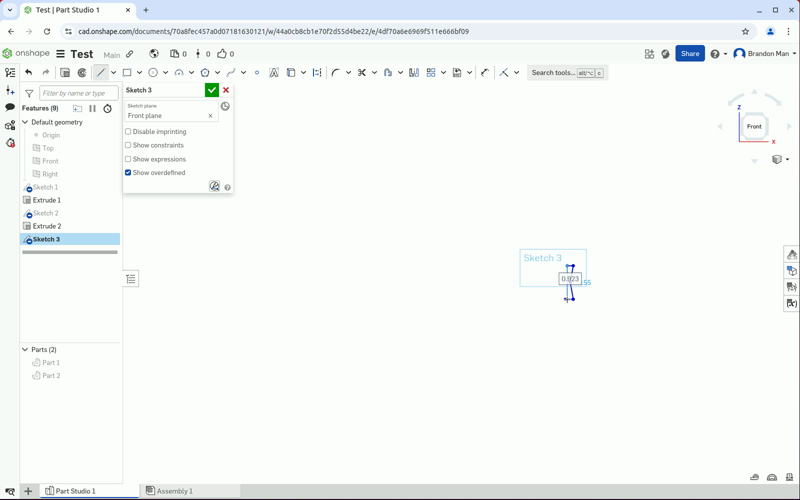
key(esc)
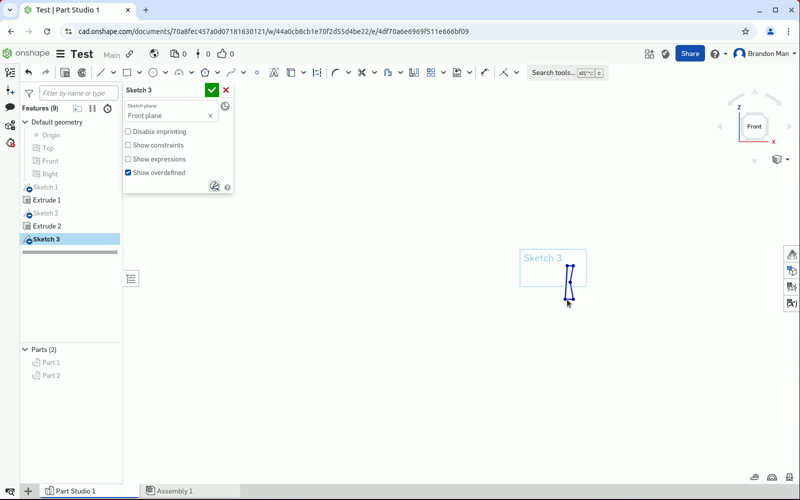
mouse_move(570, 269)
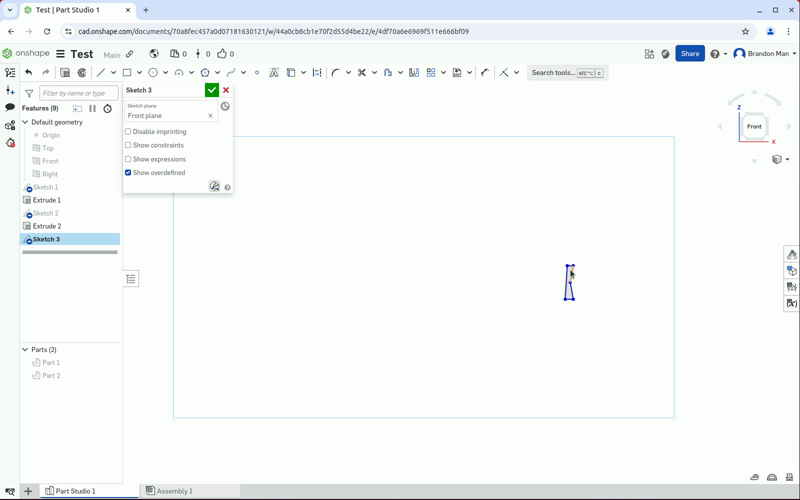
scroll(6)
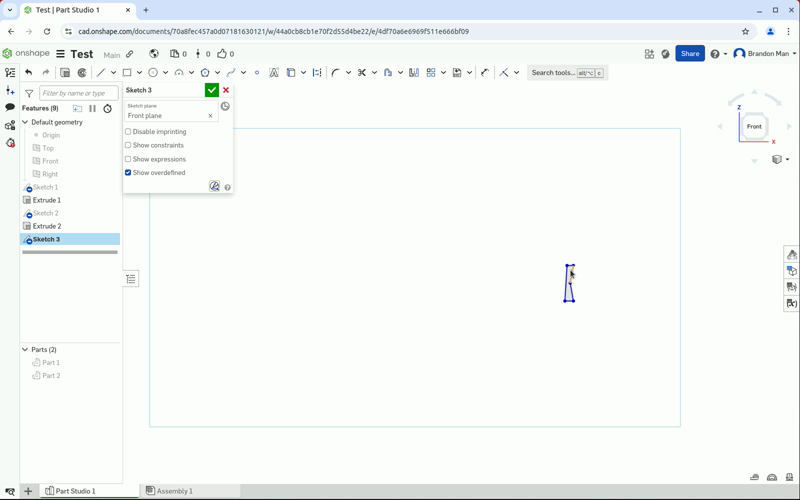
scroll(6)
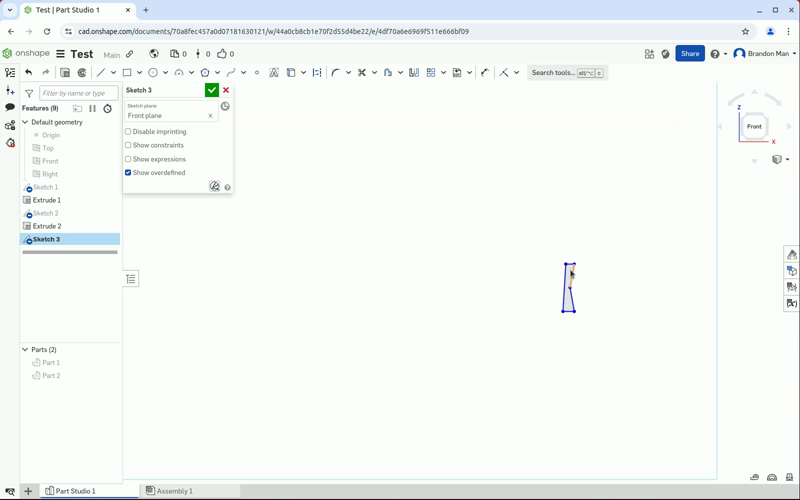
scroll(6)
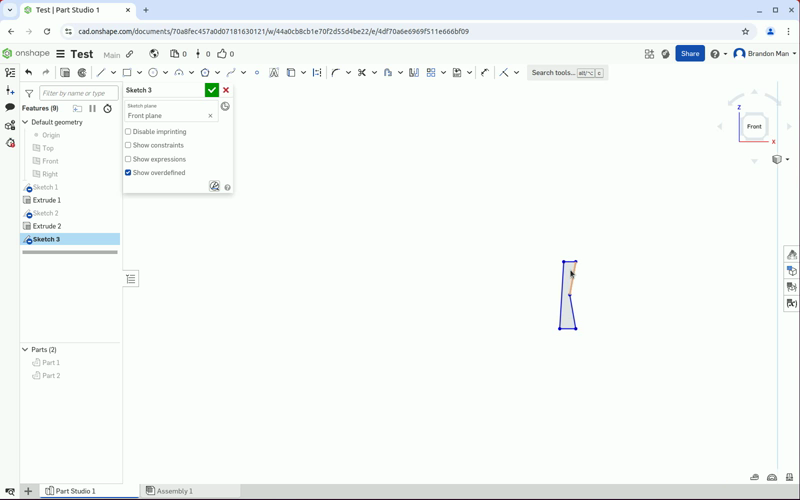
scroll(6)
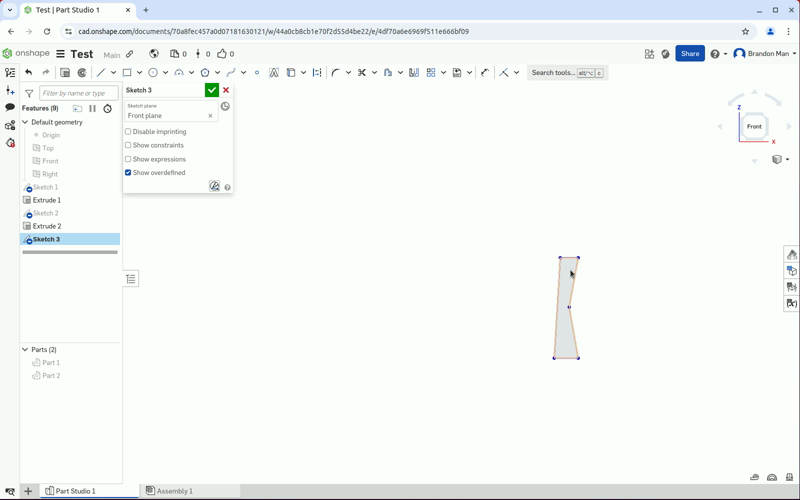
scroll(6)
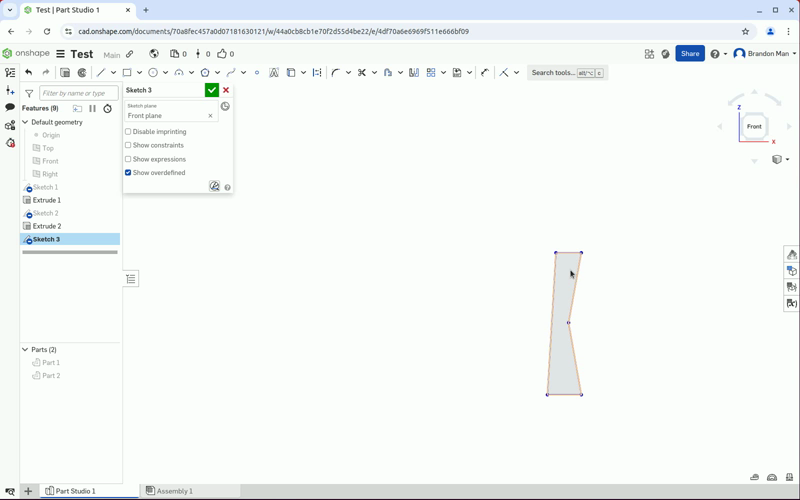
scroll(6)
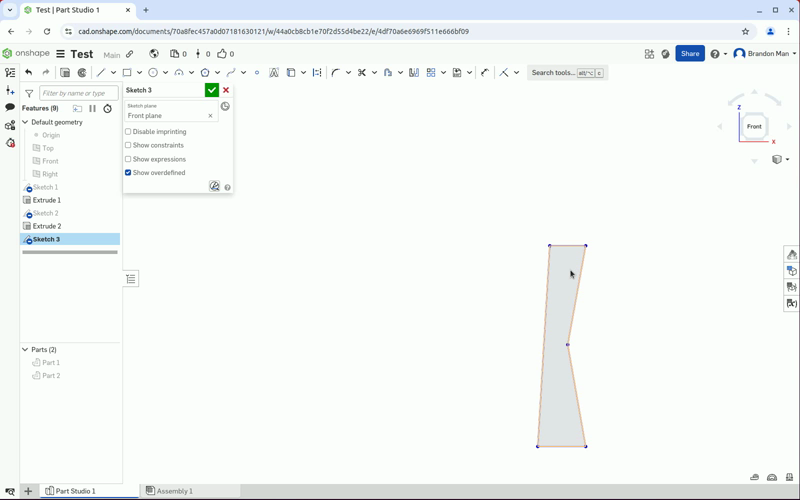
scroll(6)
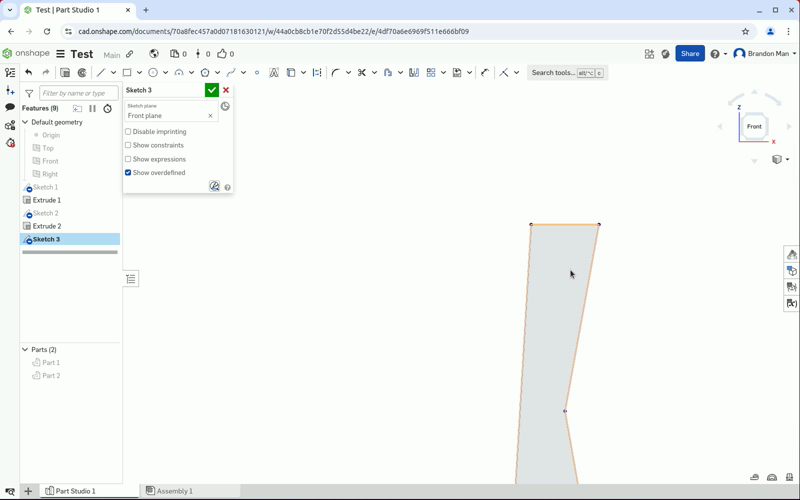
click(570, 269)
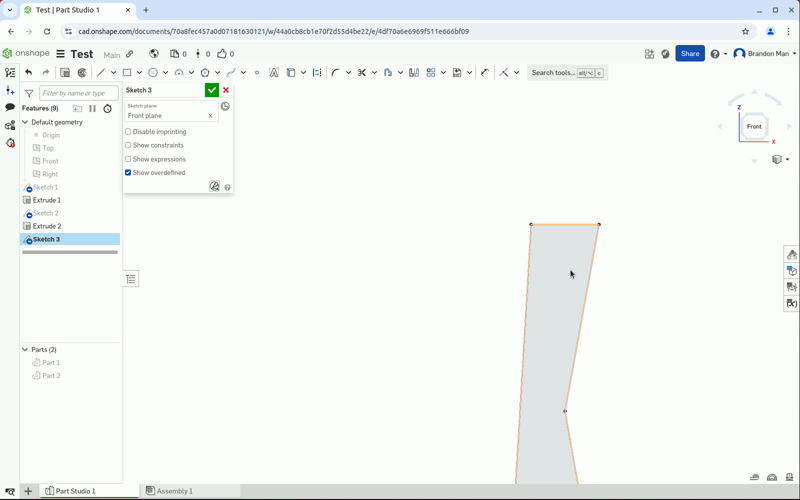
scroll(-6)
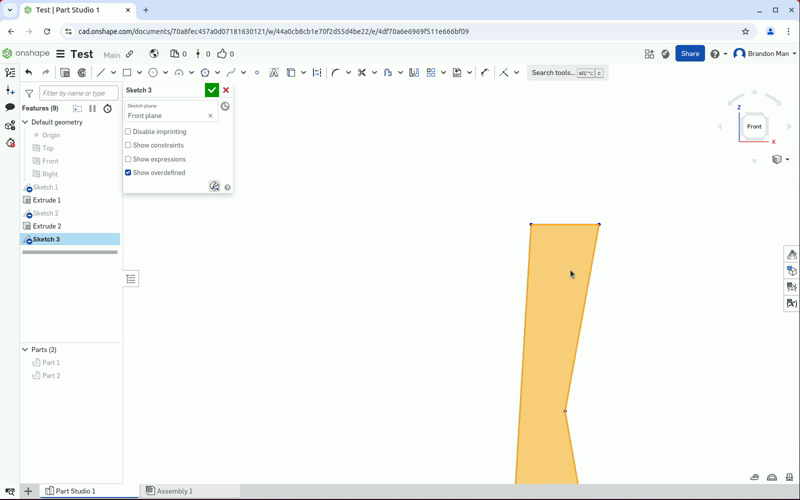
scroll(-6)
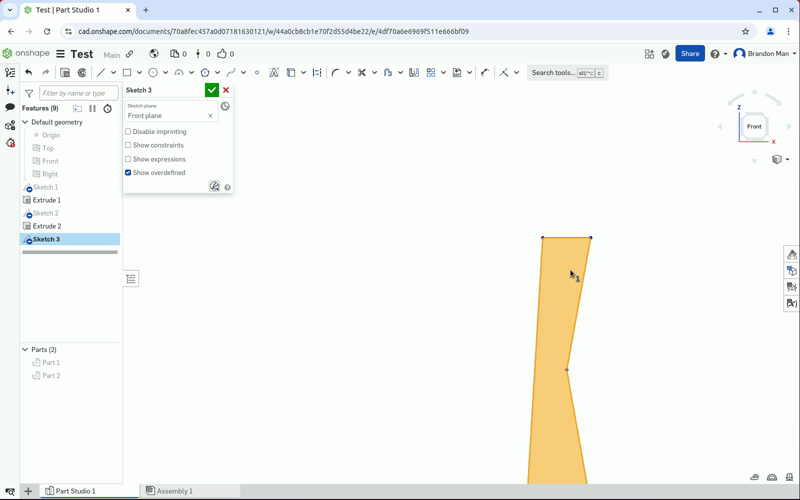
scroll(-6)
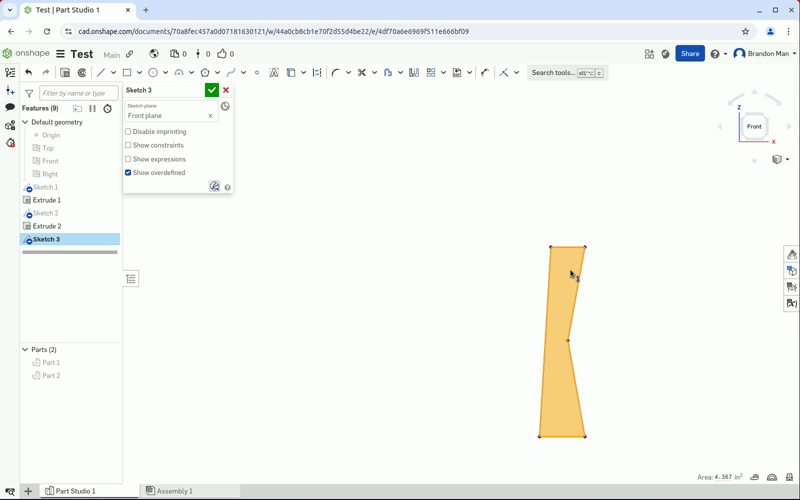
scroll(-6)
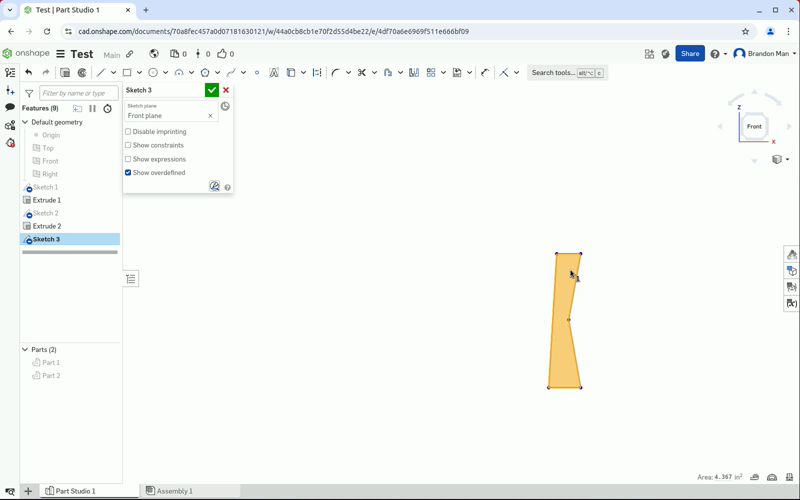
scroll(-6)
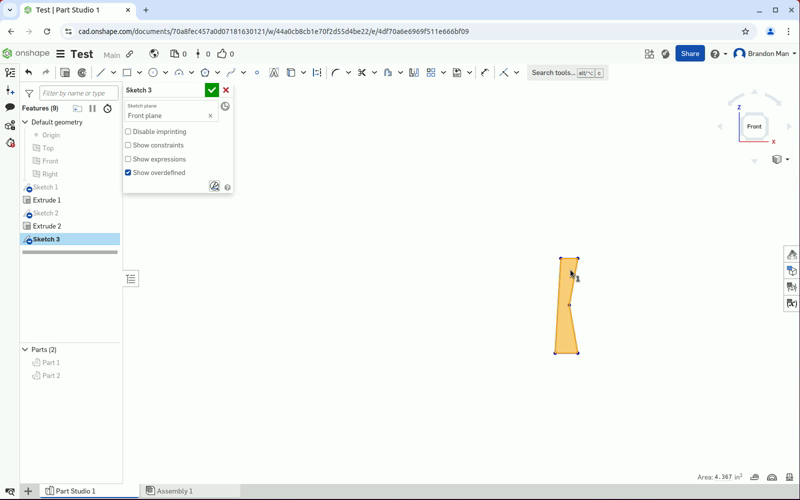
scroll(-6)
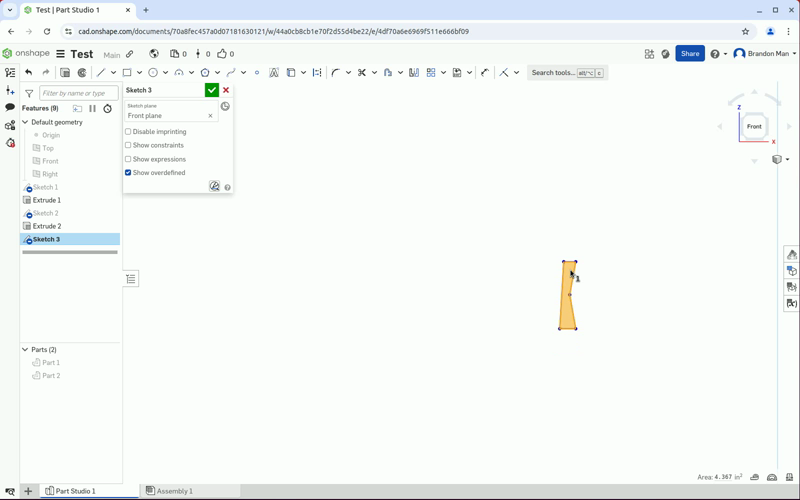
scroll(-6)
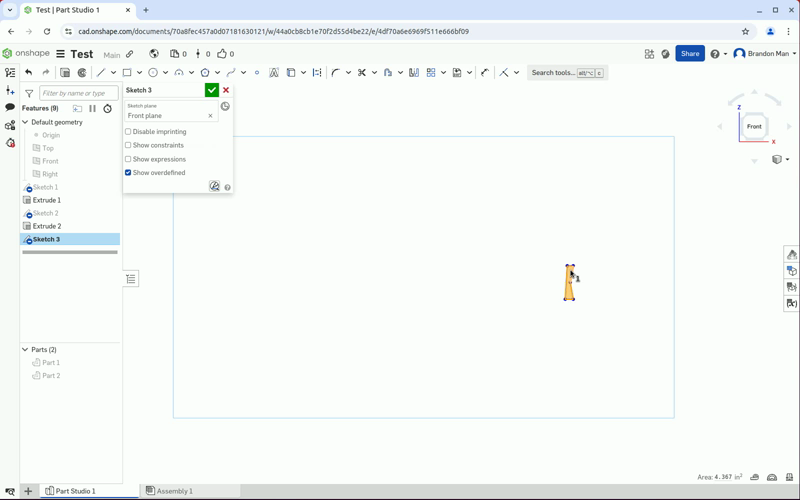
mouse_move(73, 352)
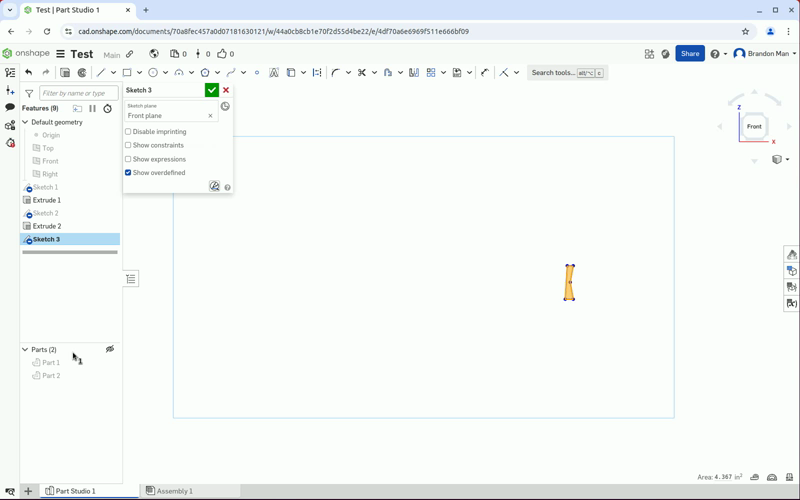
key(shift+y)
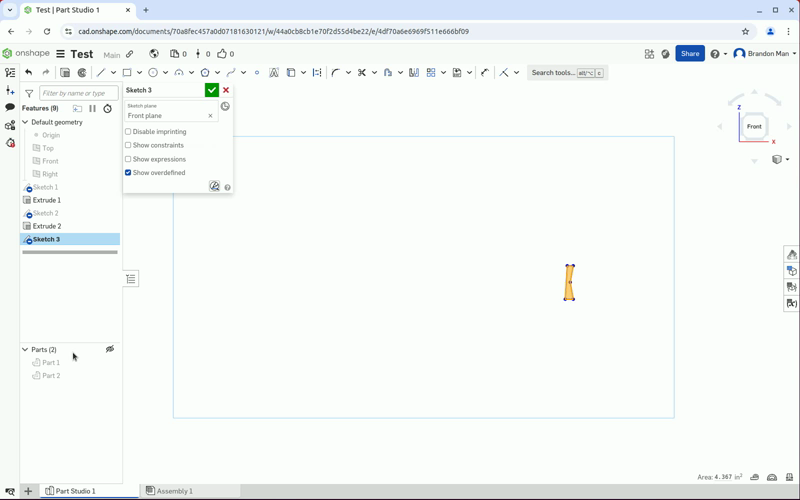
key(shift+e)
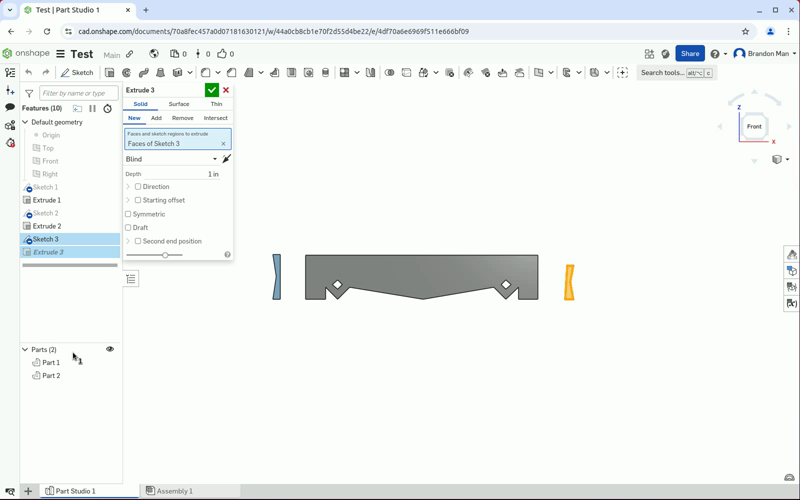
mouse_move(143, 106)
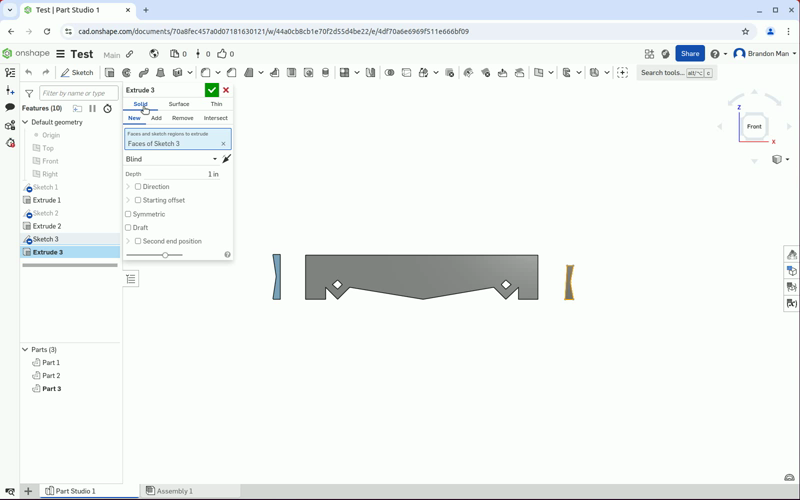
click(143, 106)
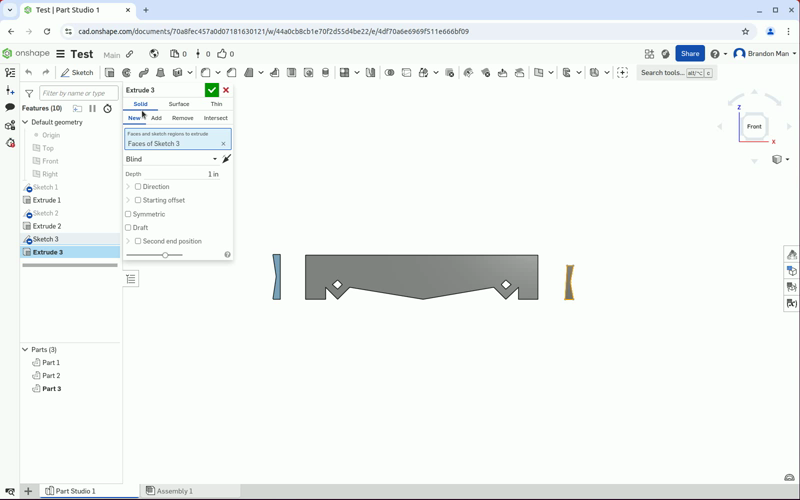
mouse_move(137, 120)
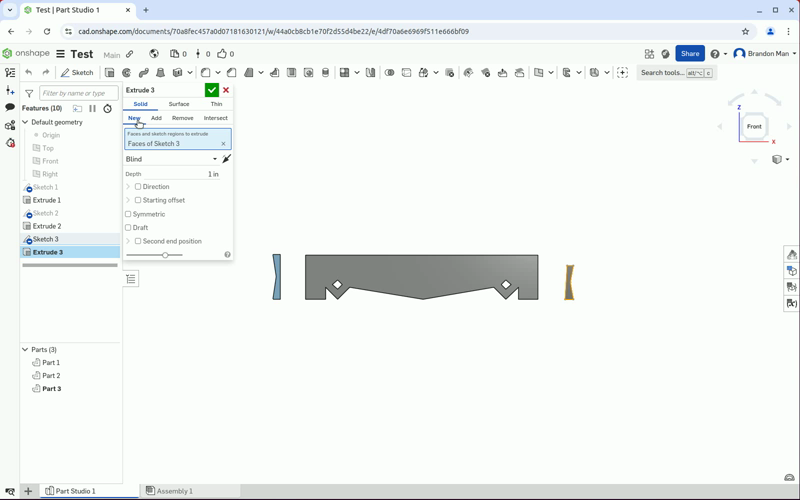
click(137, 120)
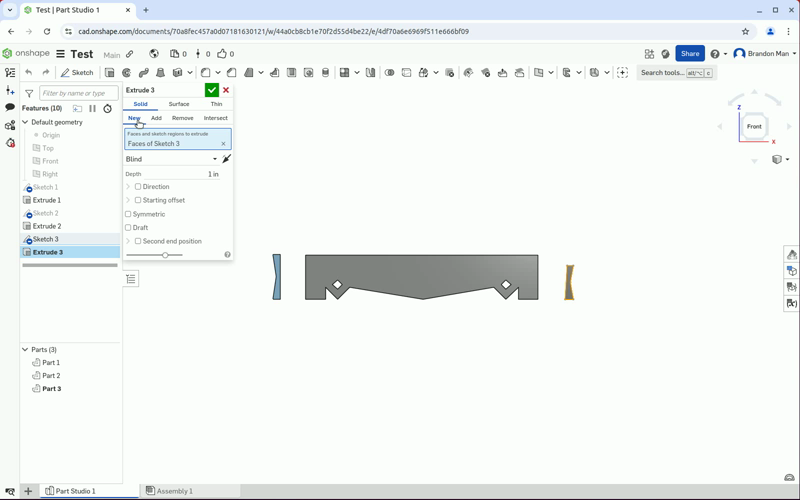
key(tab, 4)
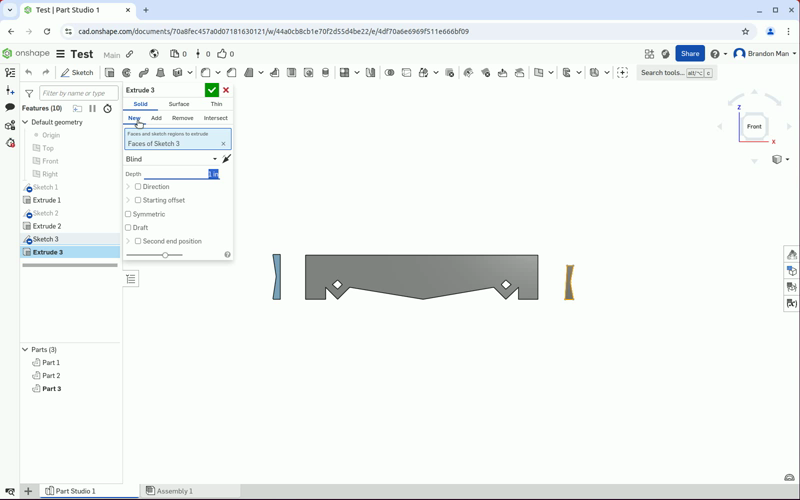
text(1.444)
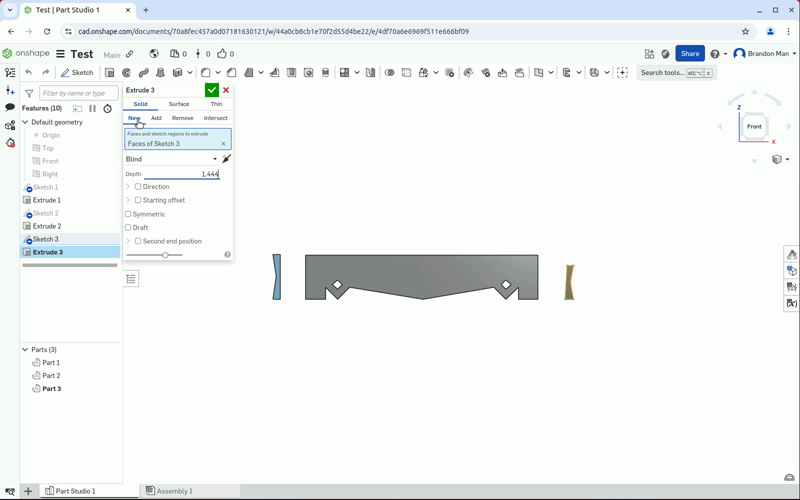
key(enter)
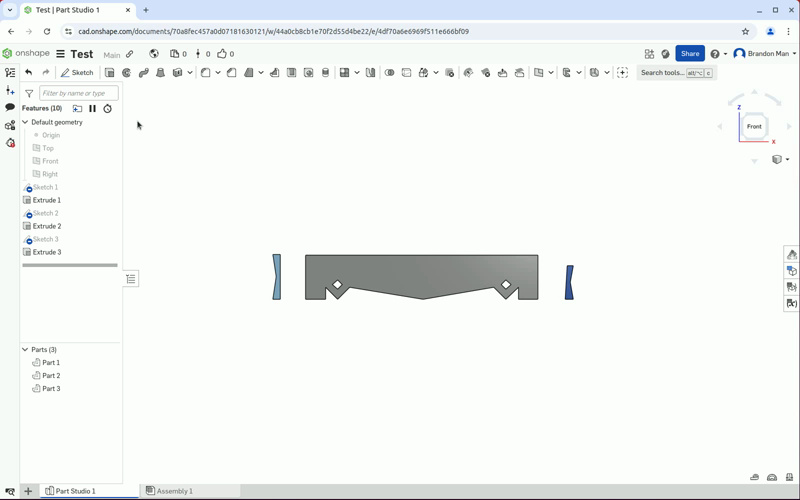
key(shift+h)
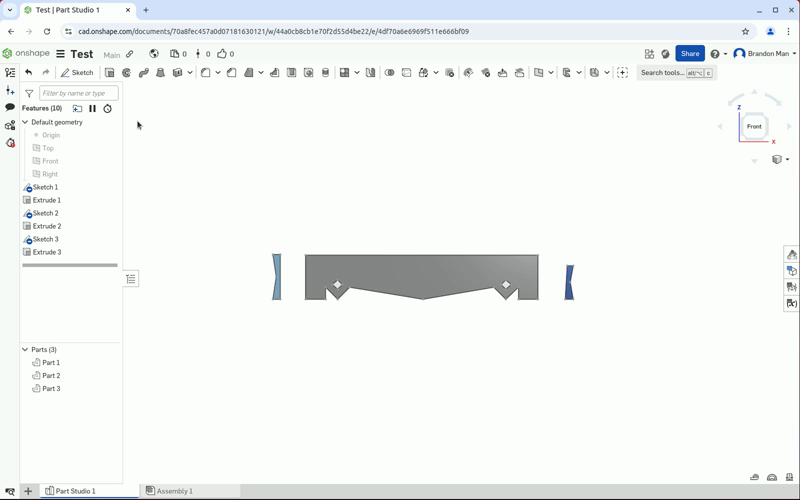
key(shift+h)
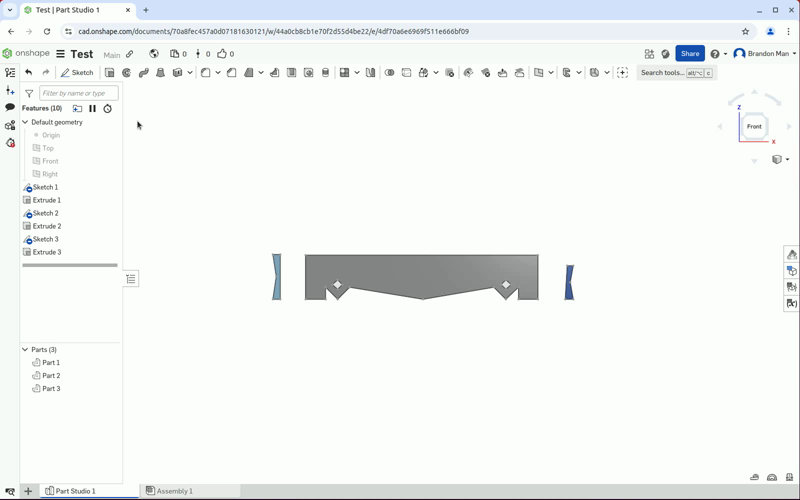
key(shift+7)
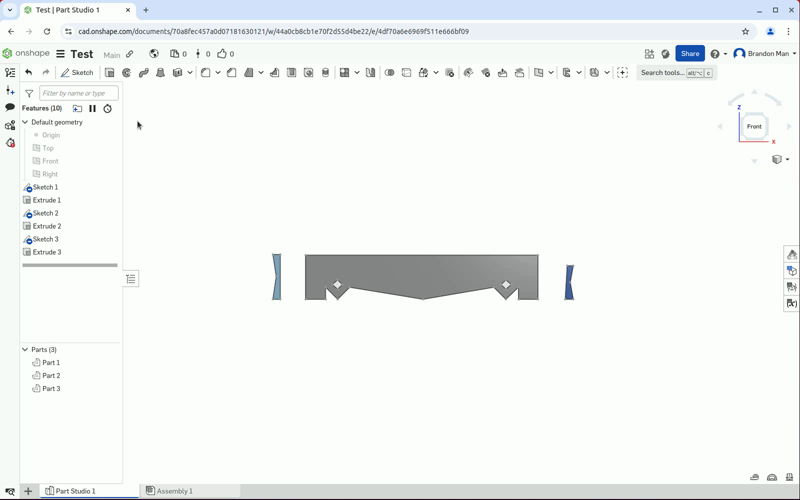
key(left, 2)
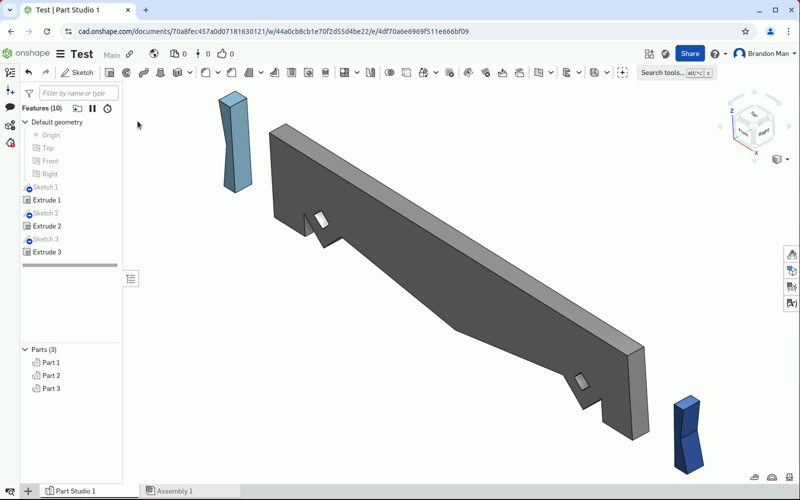
key(down, 2)
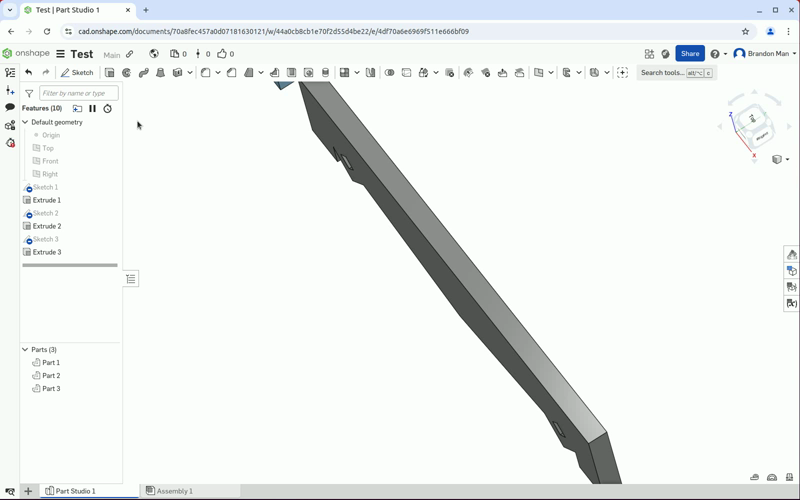
key(up, 2)
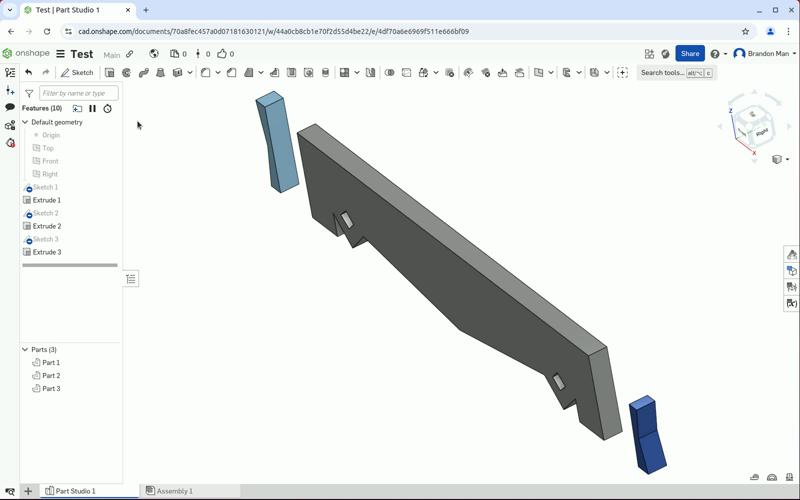
key(right, 2)
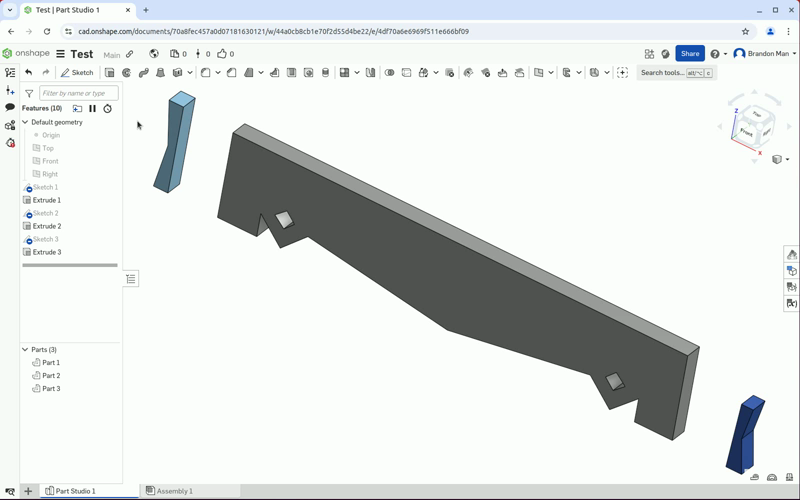
mouse_move(73, 189)
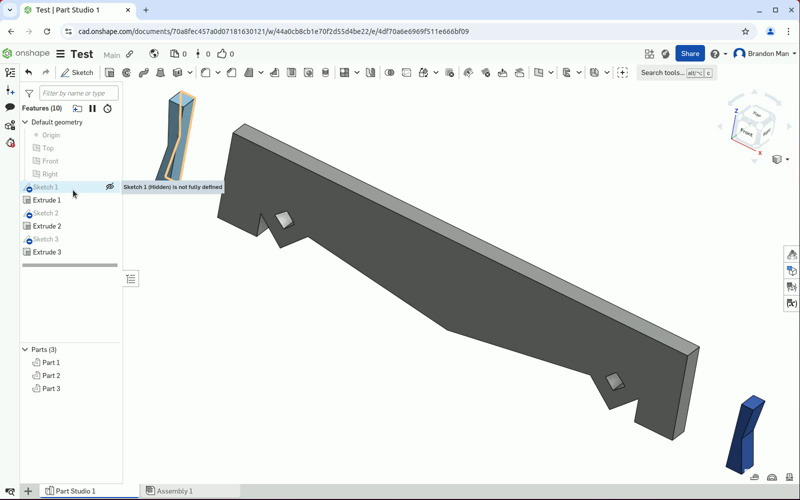
click(73, 189)